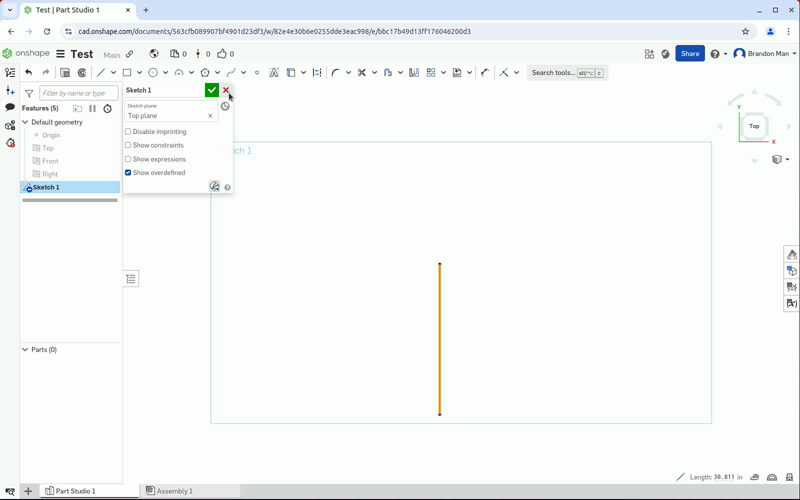
key(shift+h)
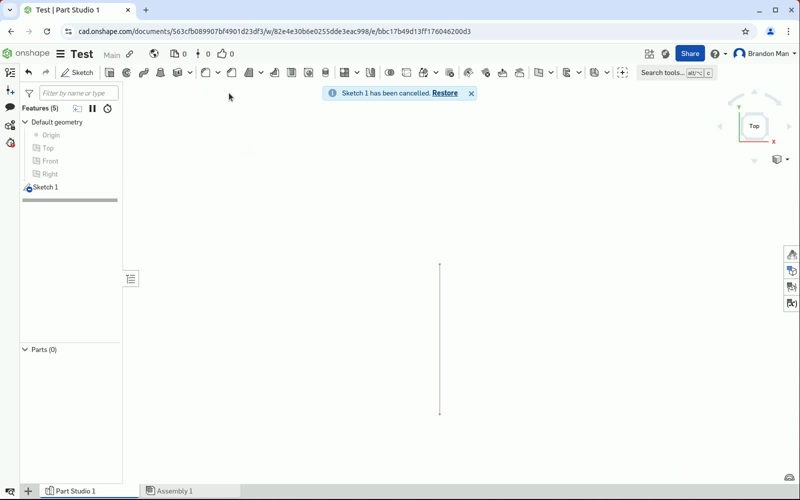
key(shift+s)
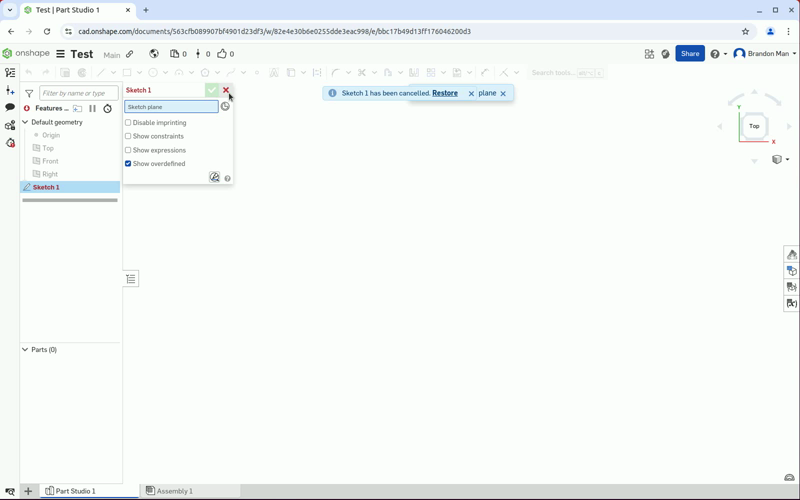
mouse_move(73, 150)
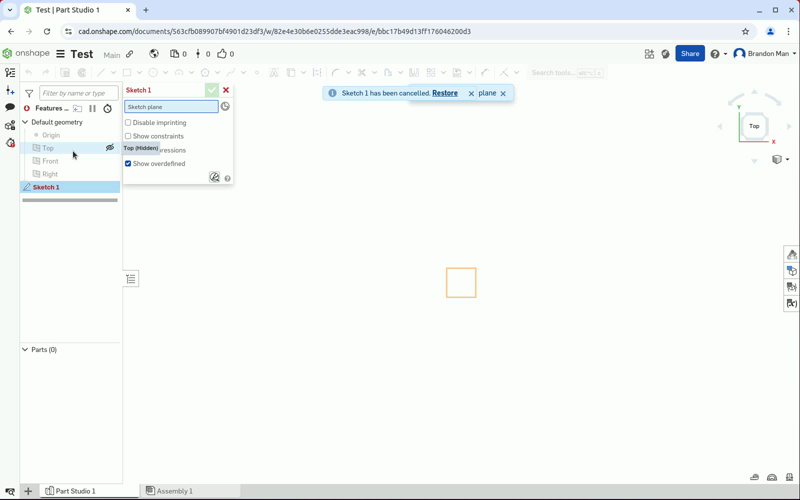
click(73, 150)
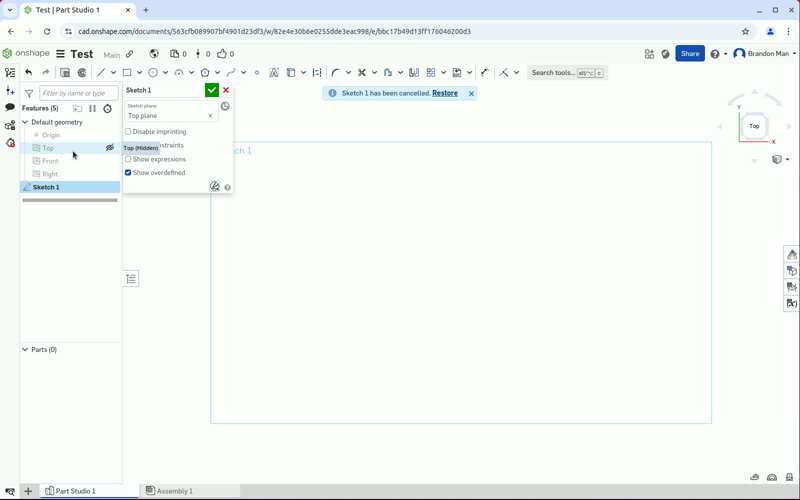
mouse_move(73, 352)
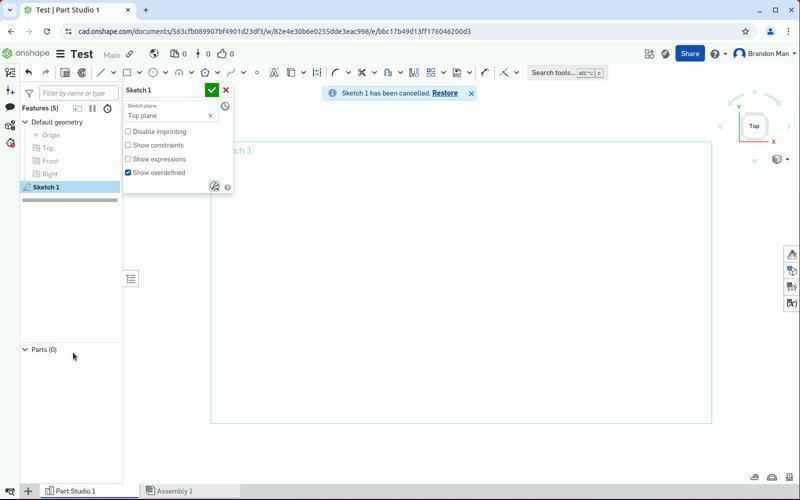
key(y)
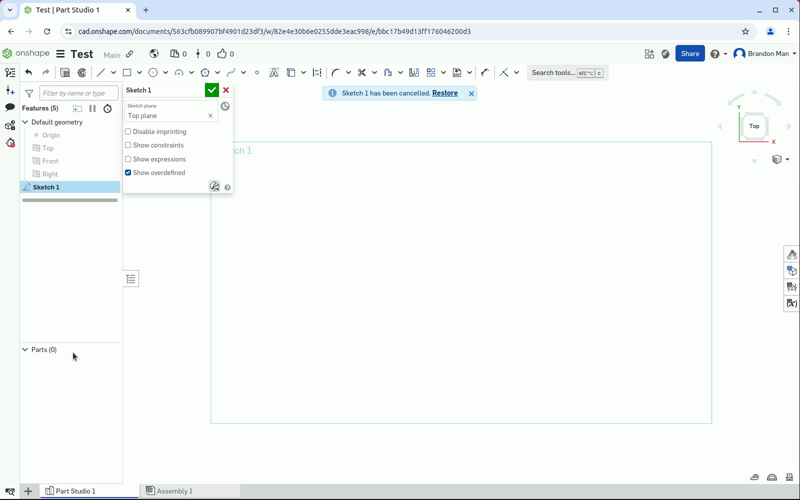
key(l)
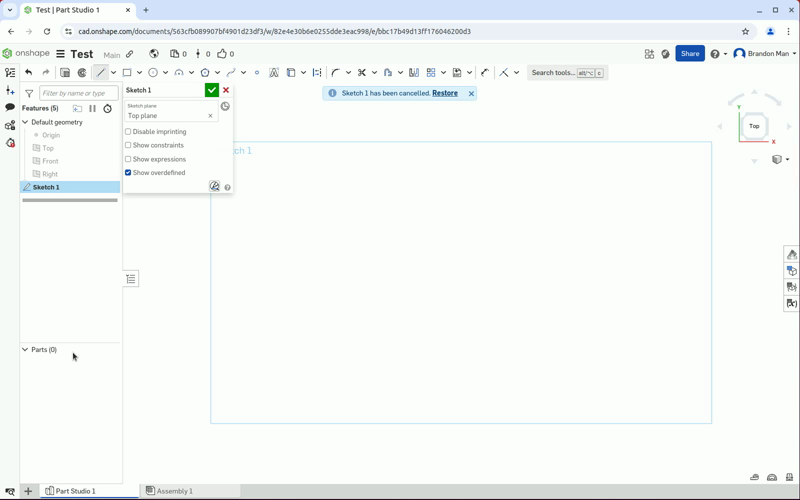
key_down(shift)
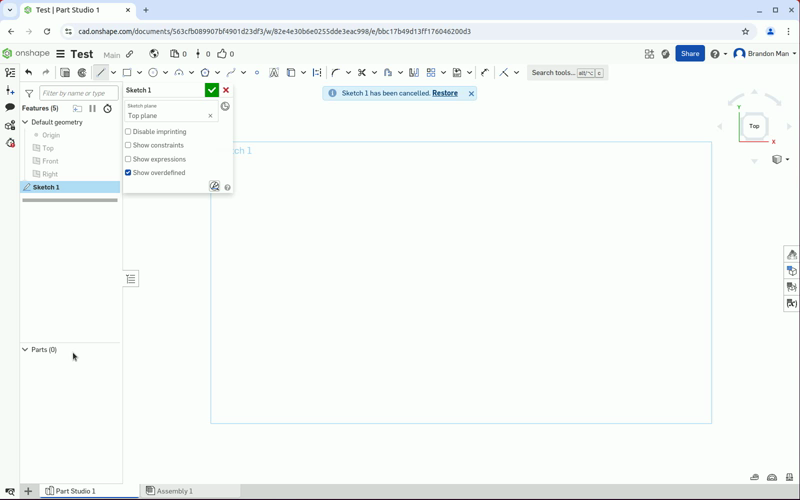
mouse_move(375, 309)
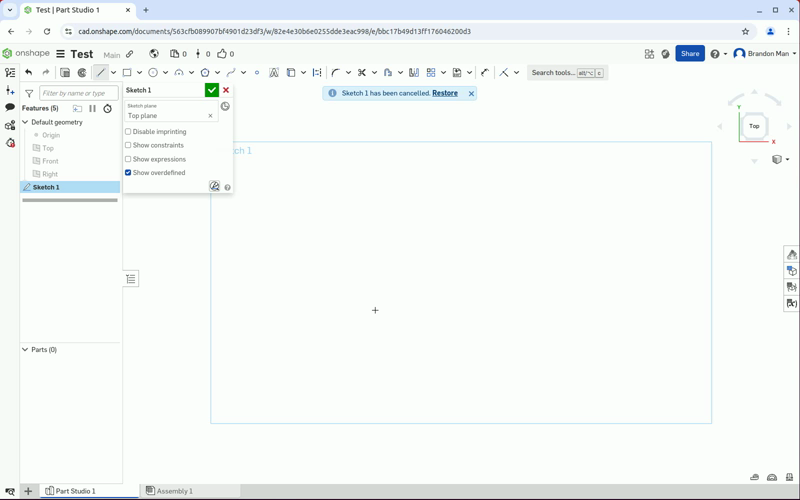
click(375, 309)
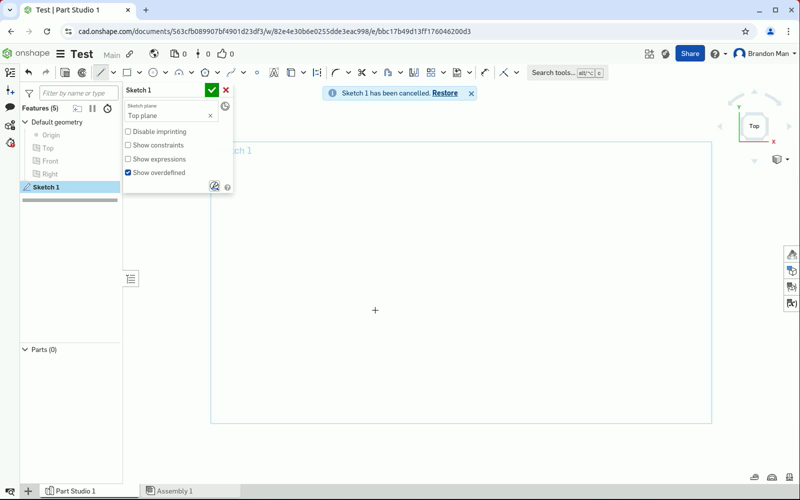
key_up(shift)
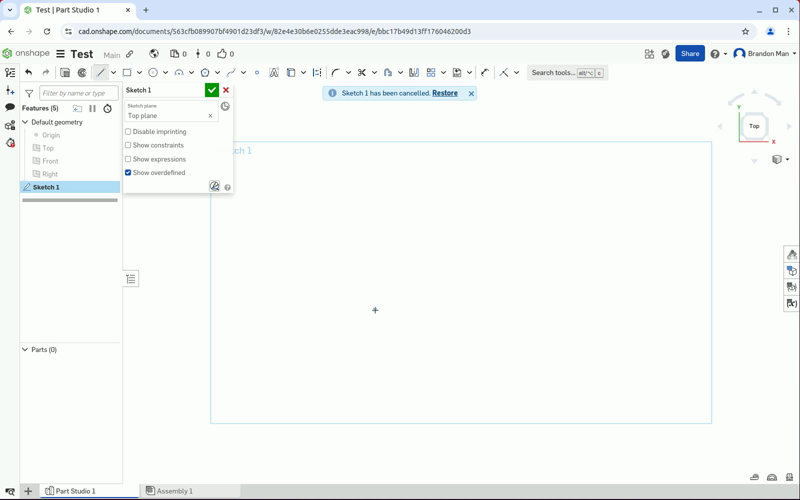
key_down(shift)
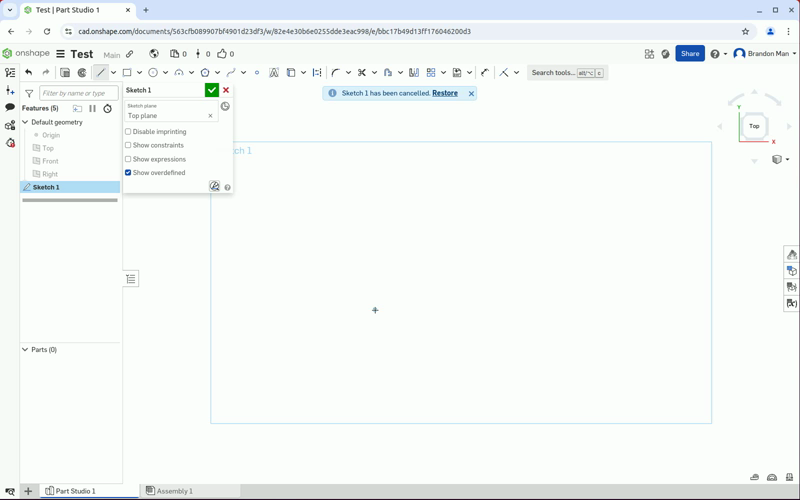
mouse_move(541, 309)
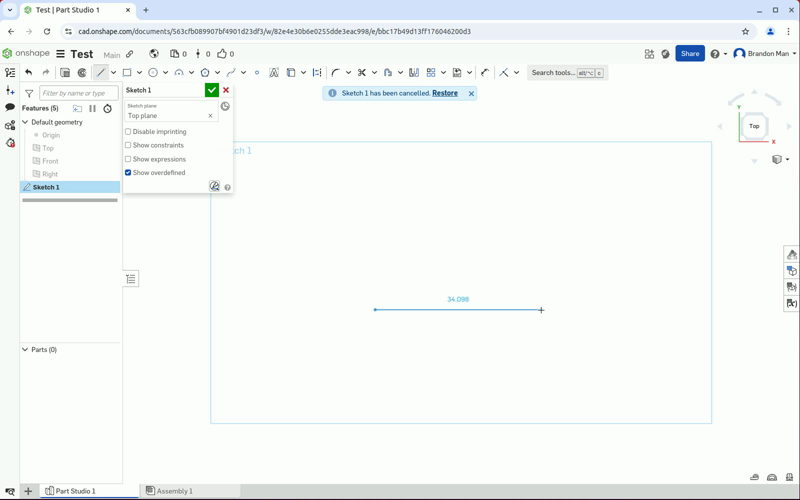
click(541, 309)
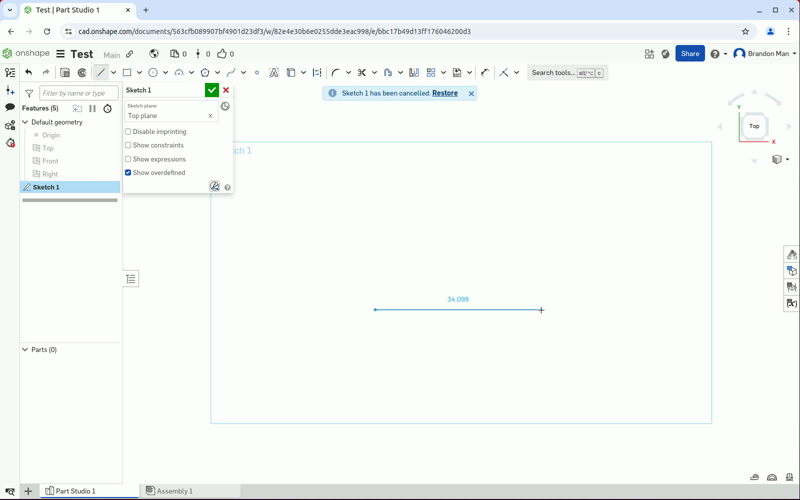
key_up(shift)
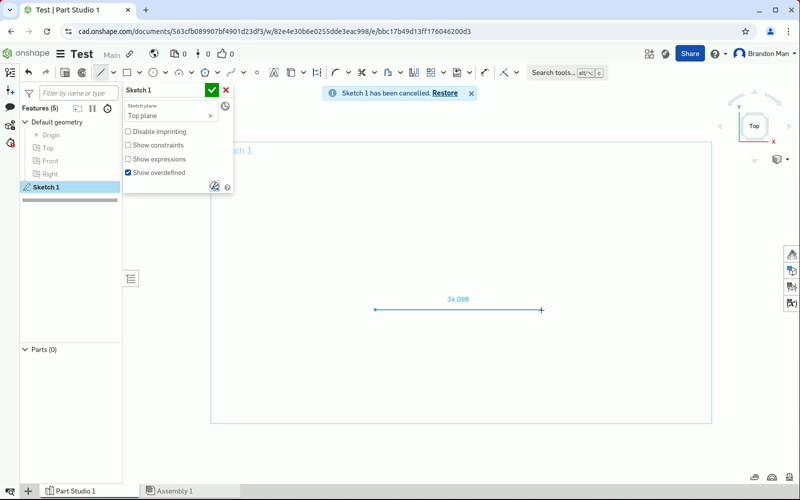
key(esc)
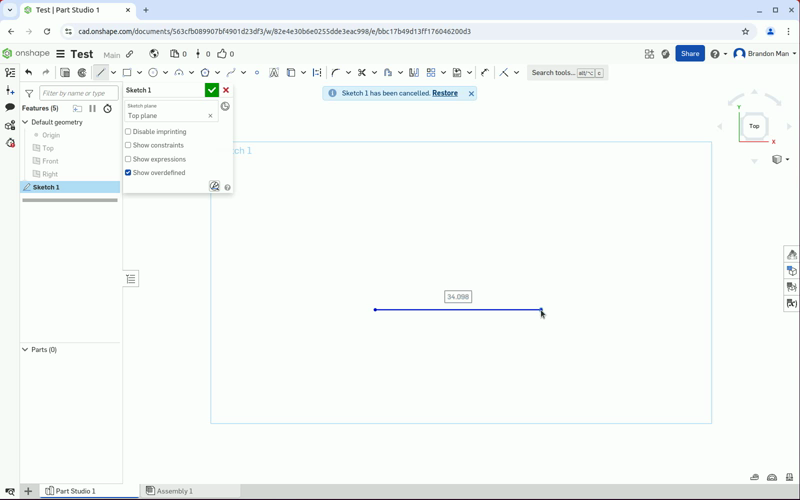
key(a)
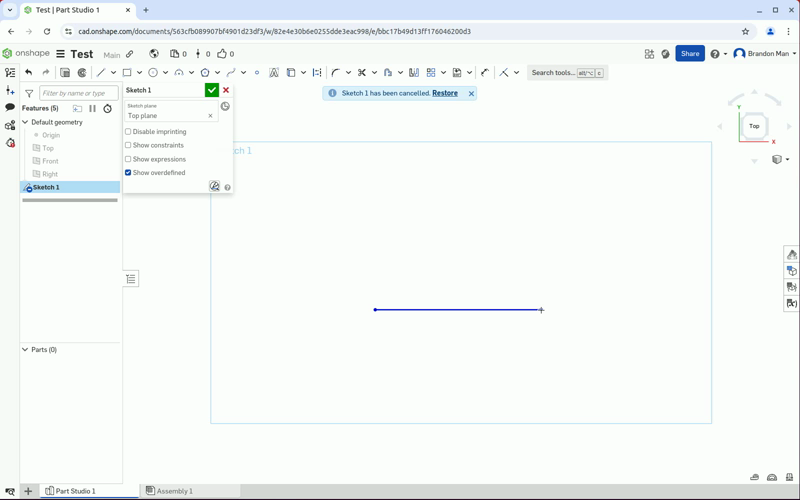
mouse_move(541, 309)
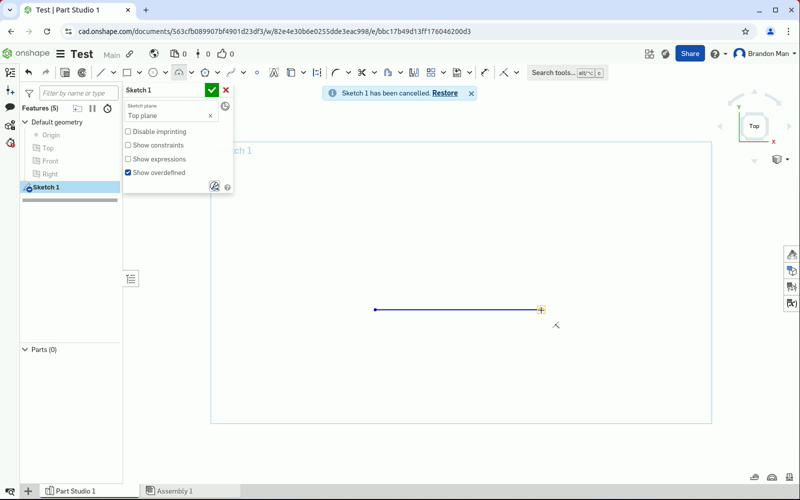
click(541, 309)
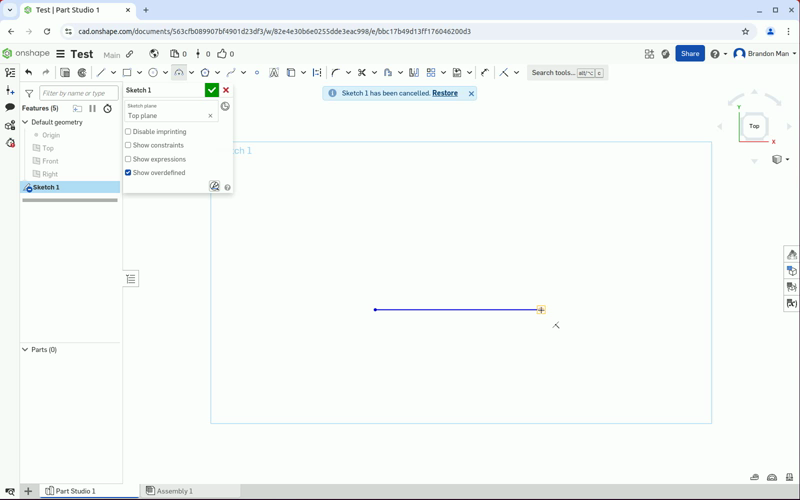
key_down(shift)
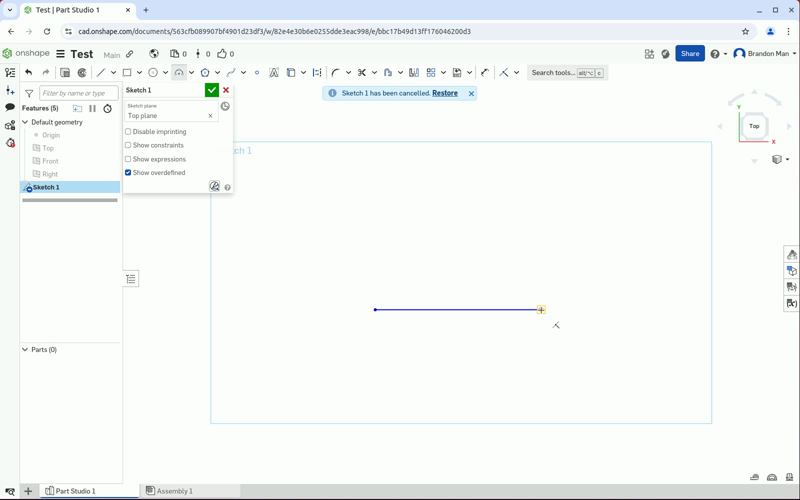
mouse_move(541, 258)
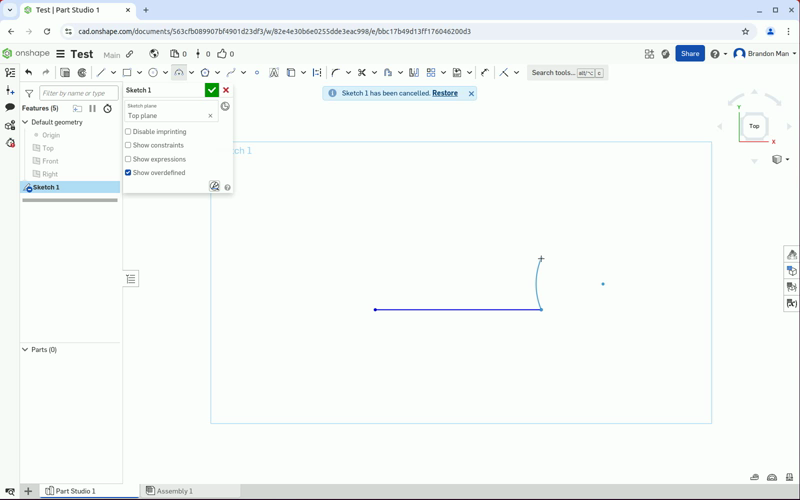
click(541, 258)
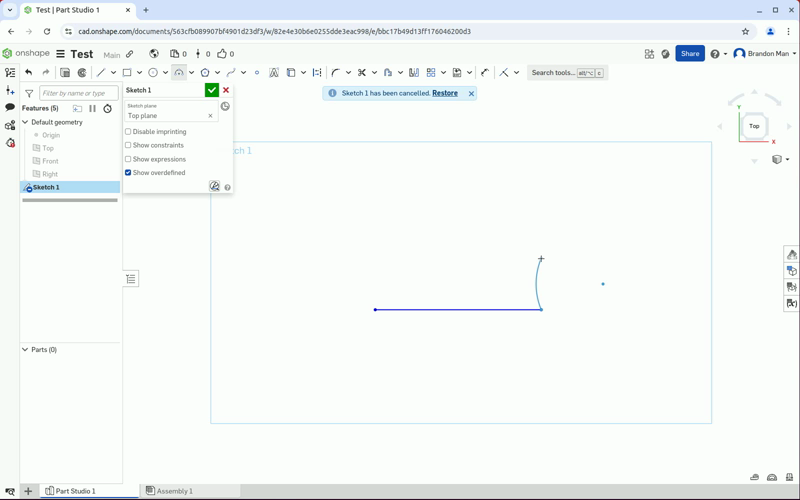
mouse_move(571, 284)
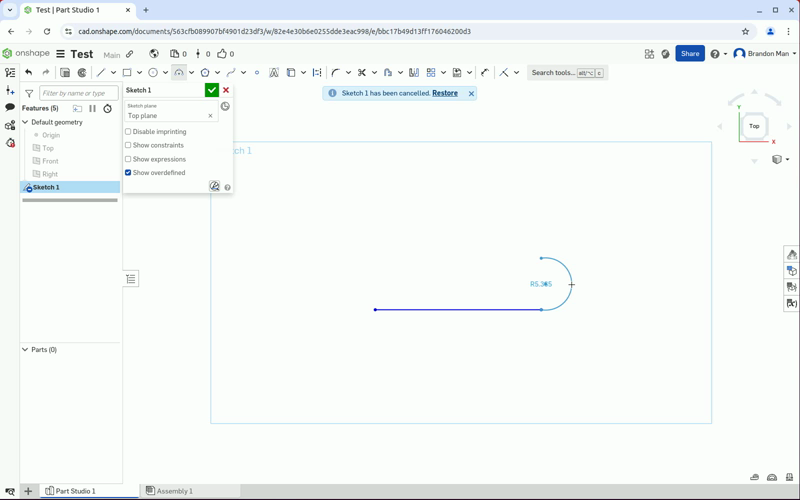
click(571, 284)
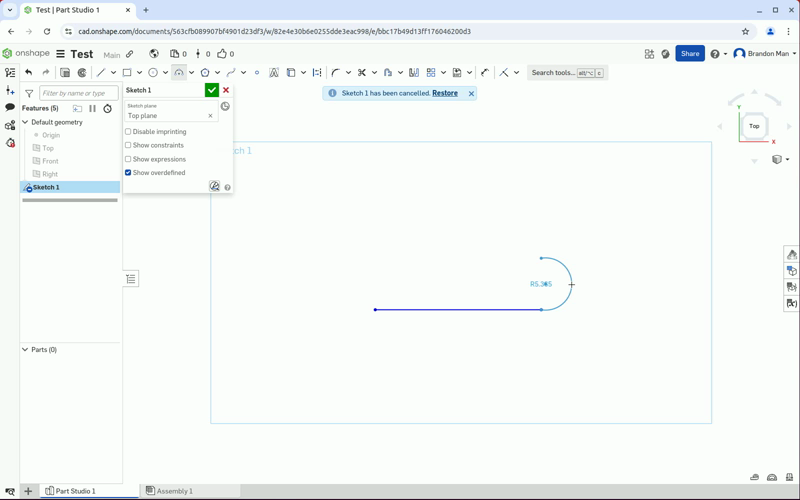
key_up(shift)
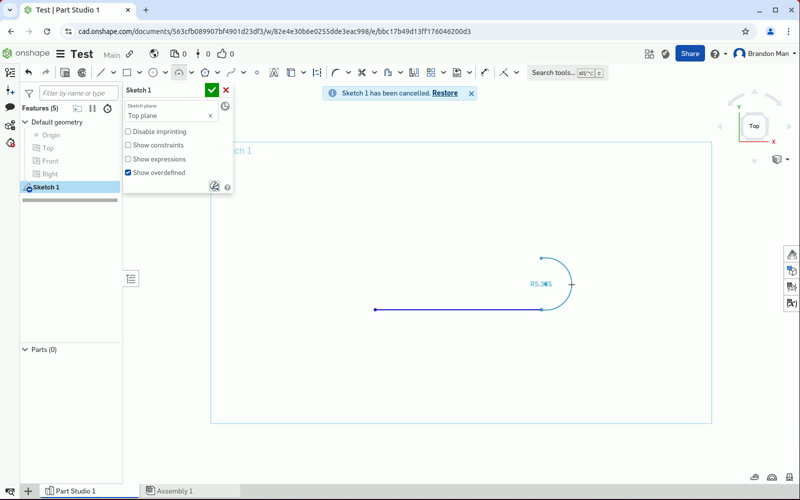
key(esc)
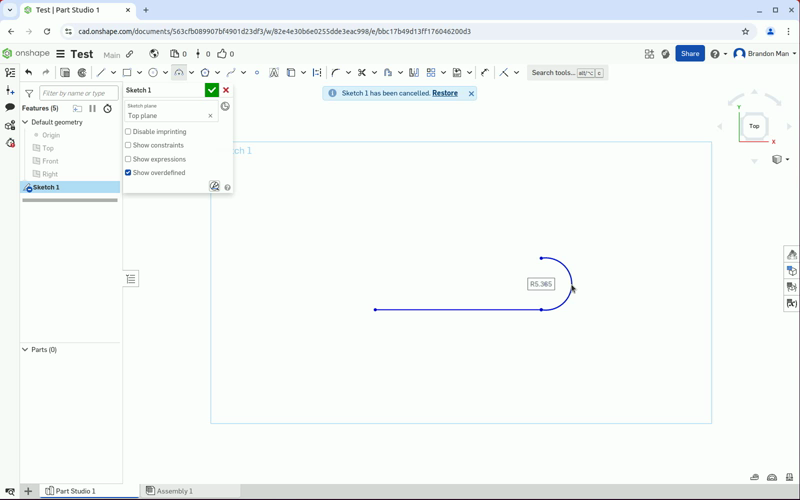
key(l)
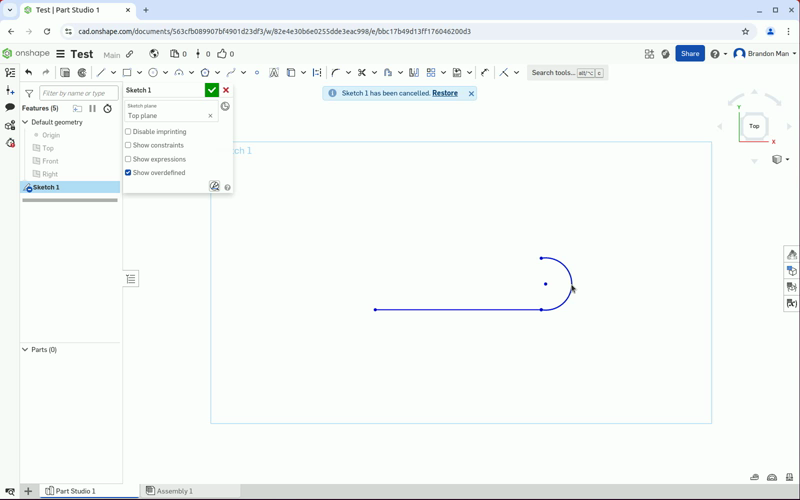
mouse_move(541, 258)
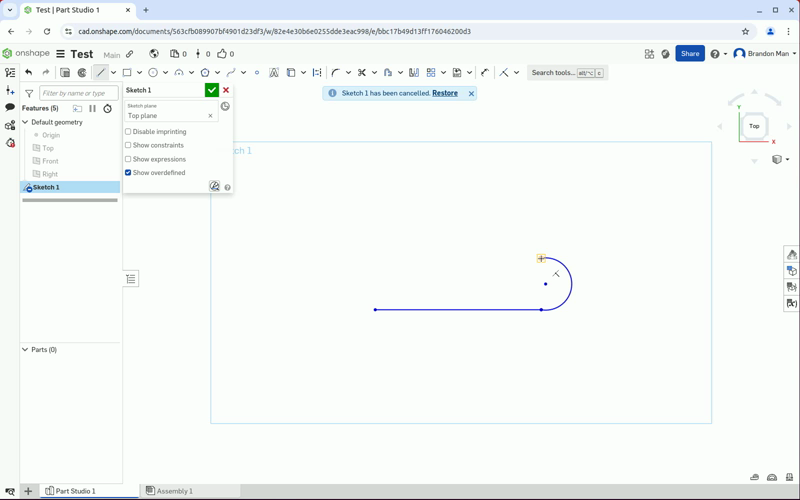
click(541, 258)
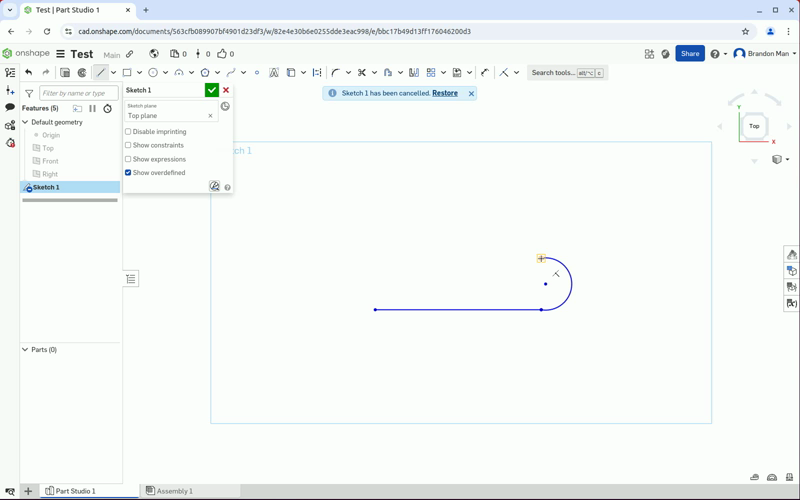
key_down(shift)
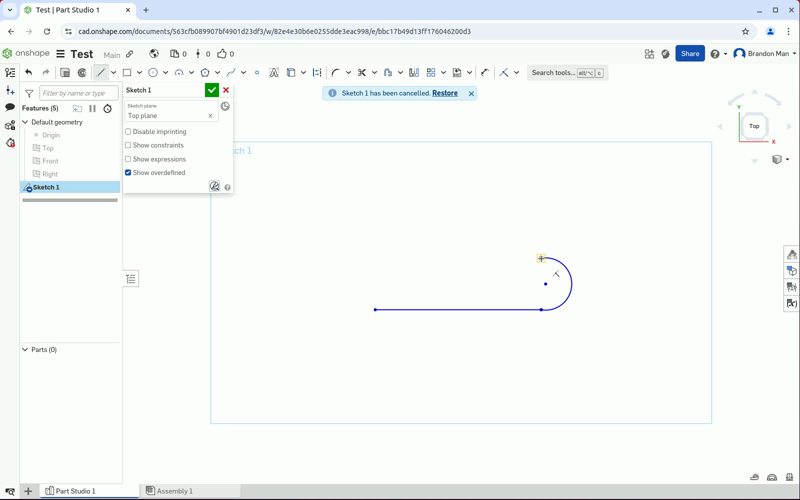
mouse_move(375, 258)
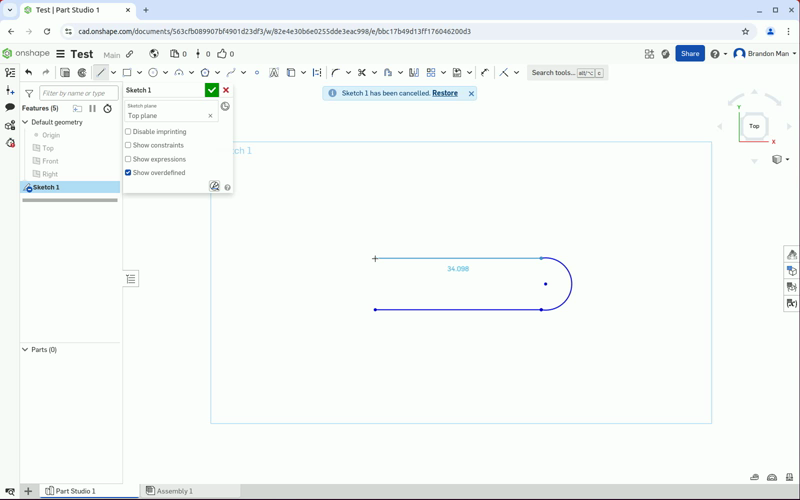
click(375, 258)
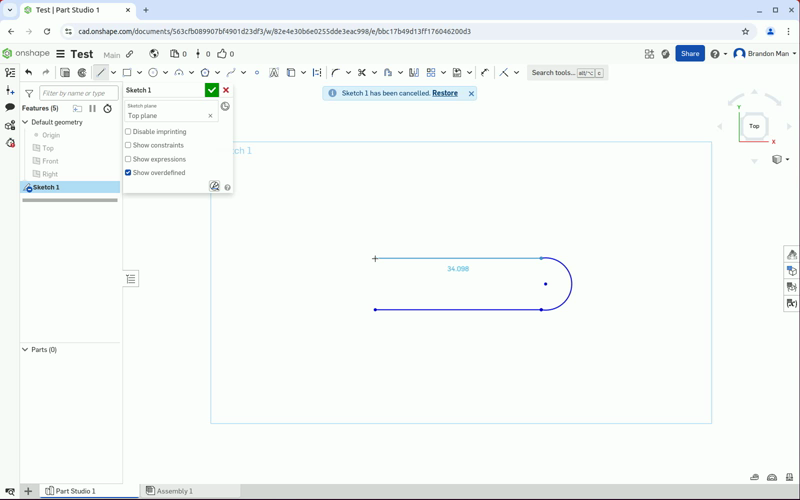
key_up(shift)
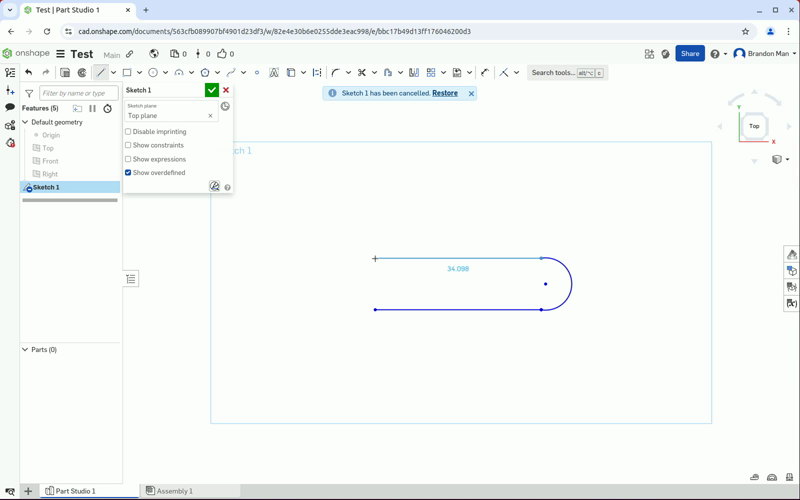
key(esc)
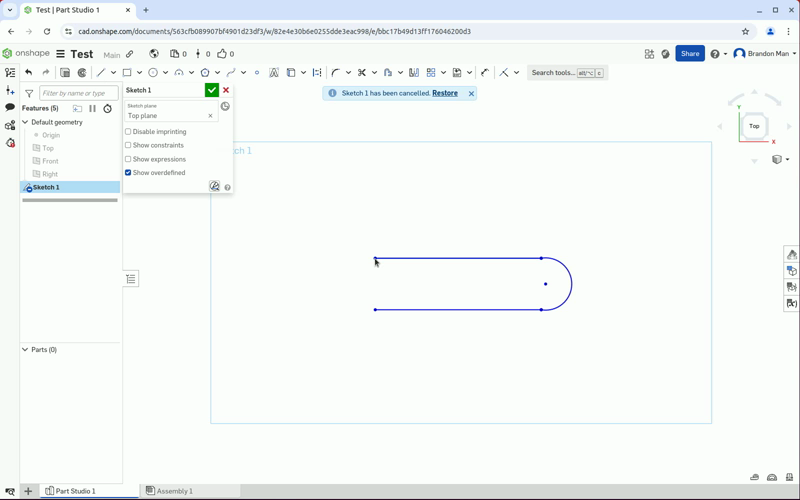
key(a)
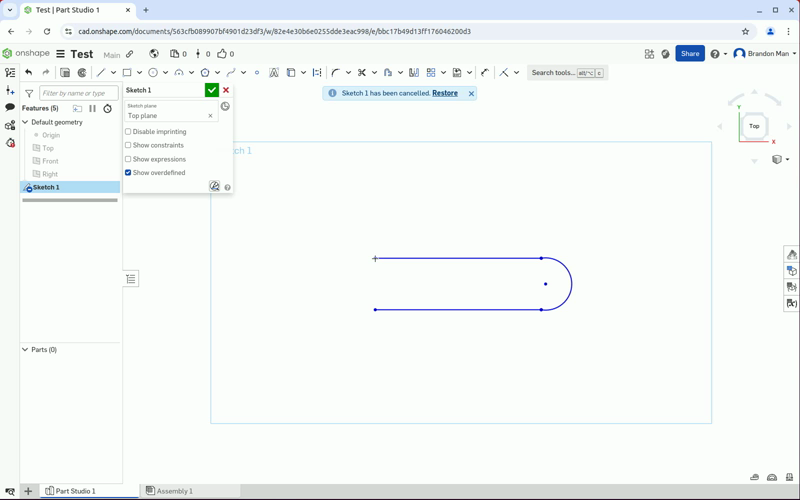
mouse_move(375, 258)
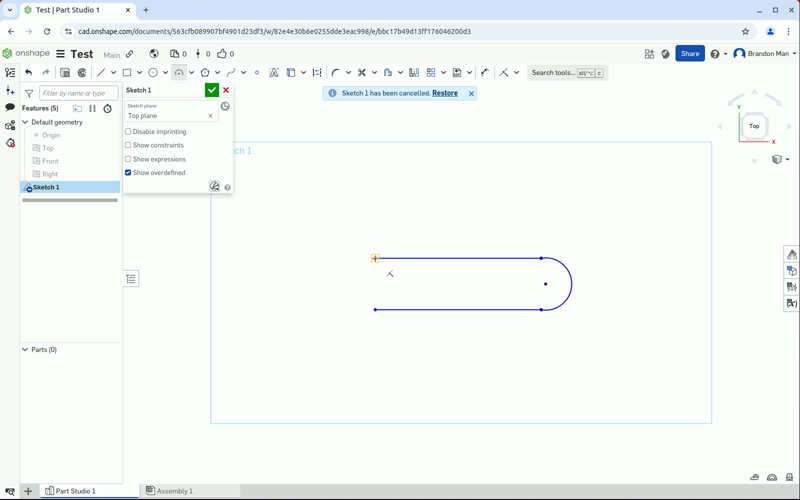
click(375, 258)
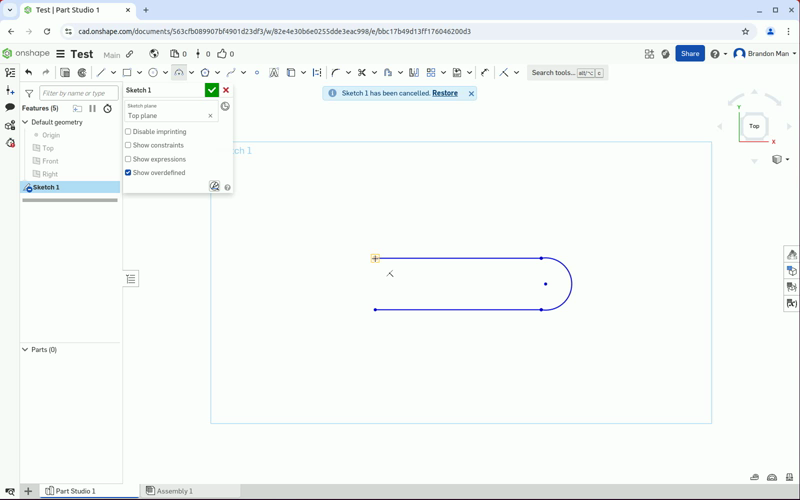
mouse_move(375, 309)
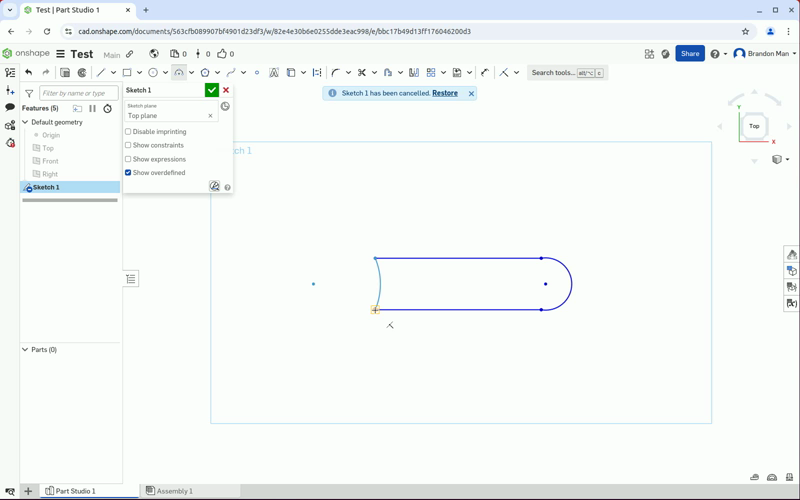
click(375, 309)
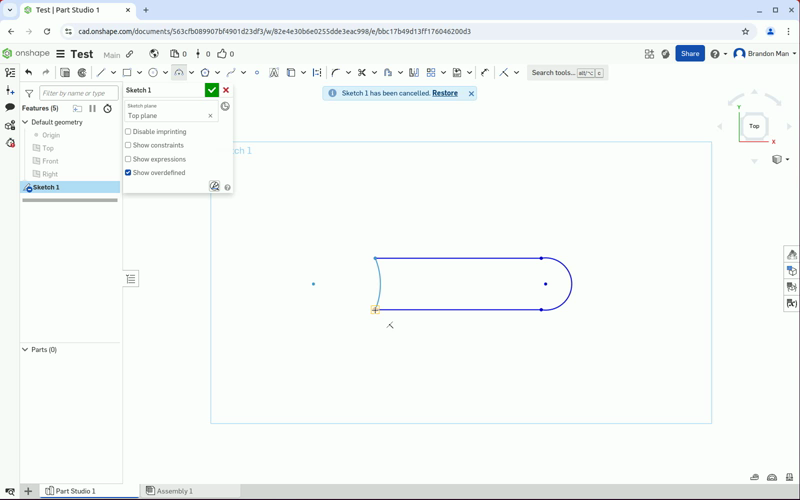
key_down(shift)
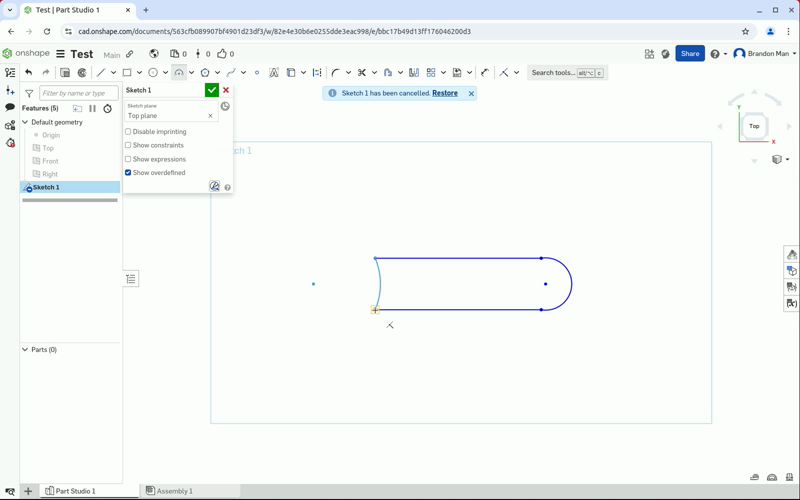
mouse_move(349, 284)
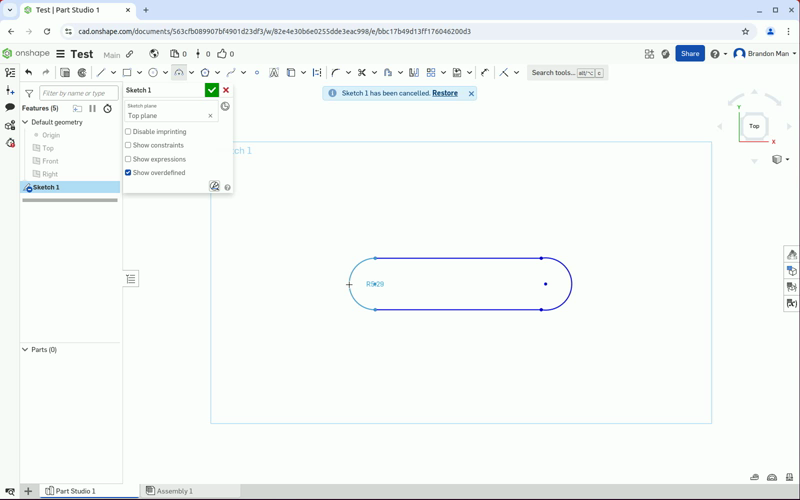
click(349, 284)
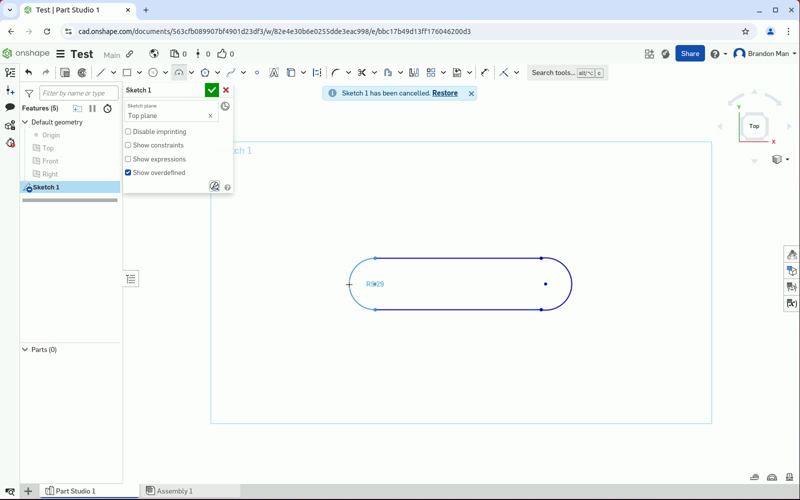
key_up(shift)
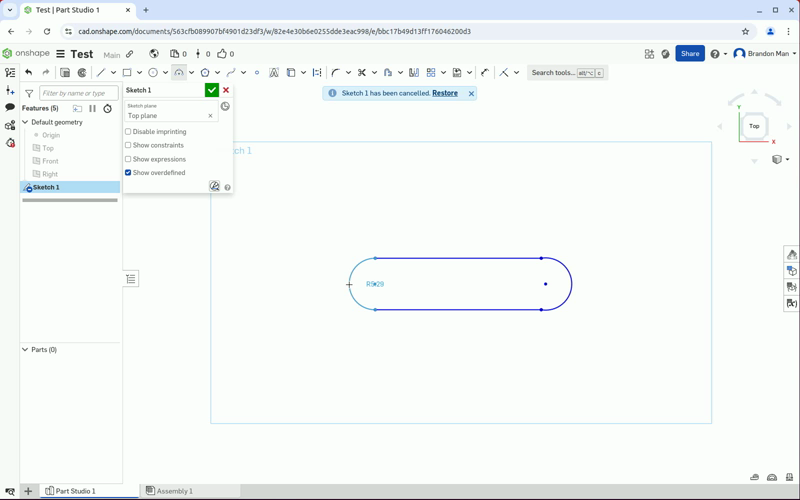
key(esc)
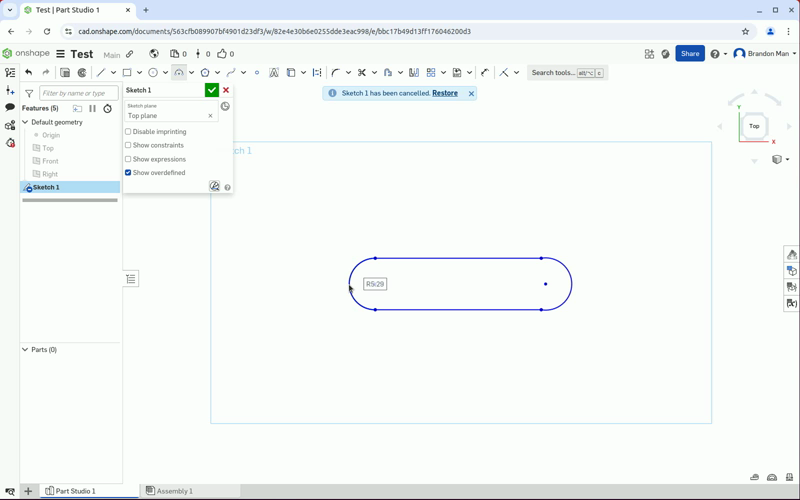
mouse_move(425, 288)
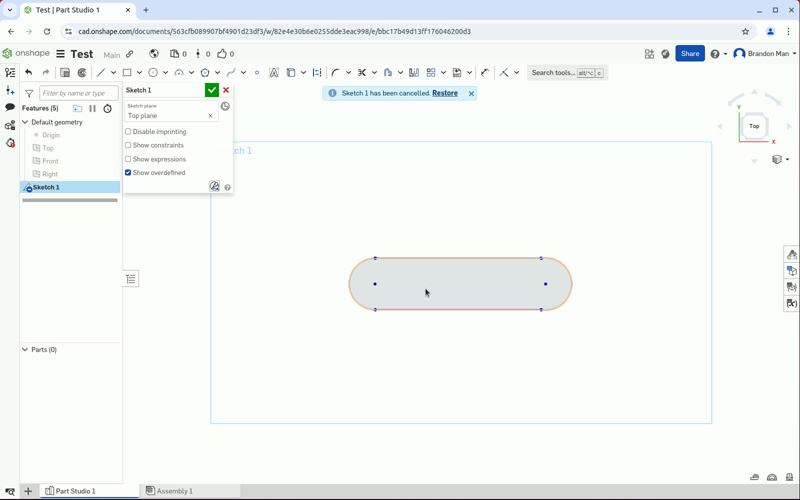
click(425, 288)
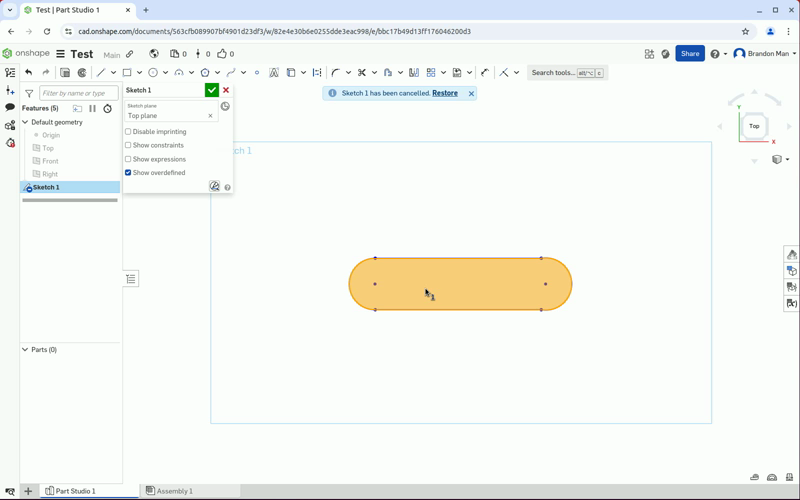
mouse_move(73, 352)
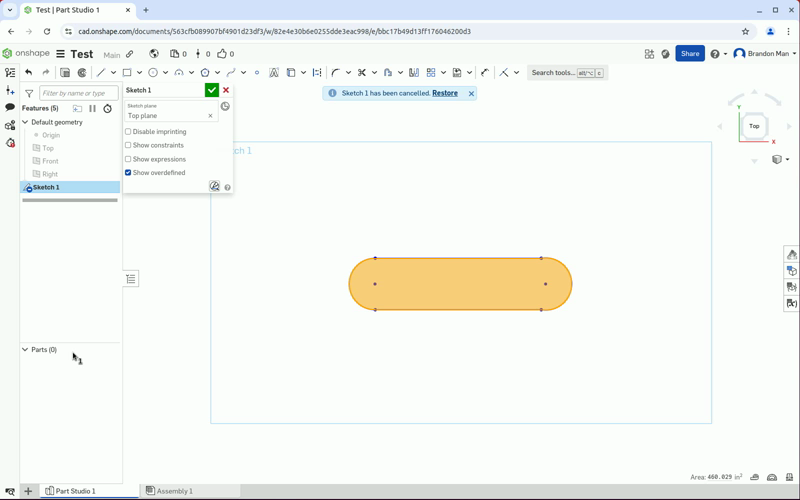
key(shift+y)
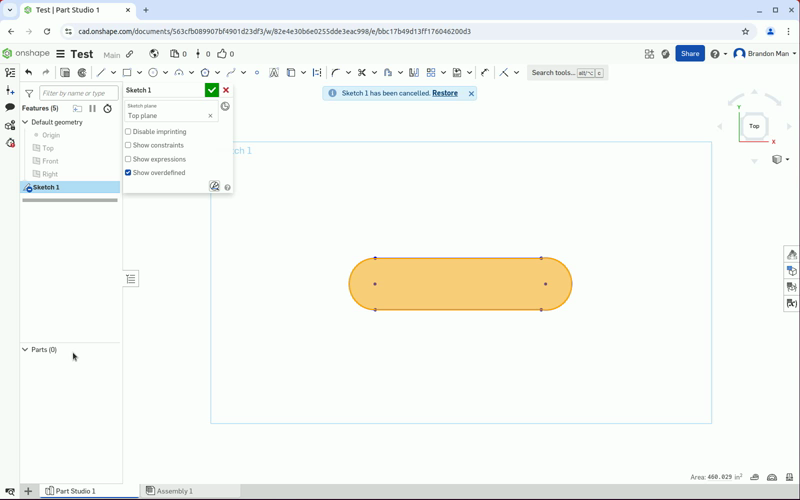
key(shift+e)
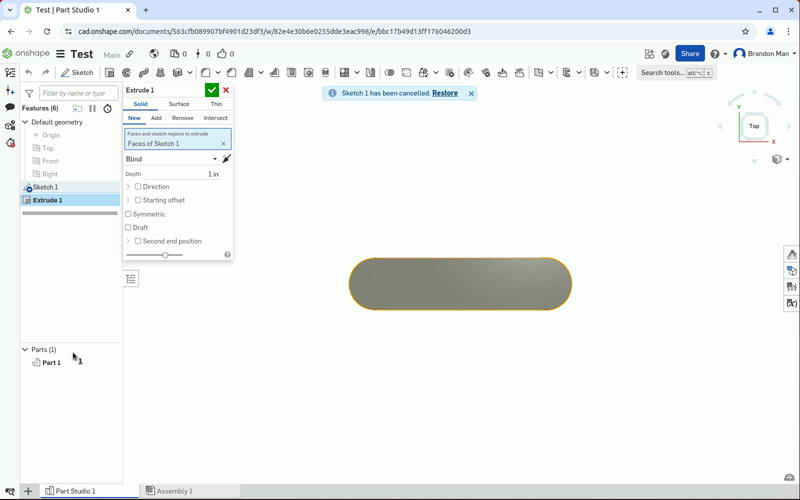
mouse_move(143, 106)
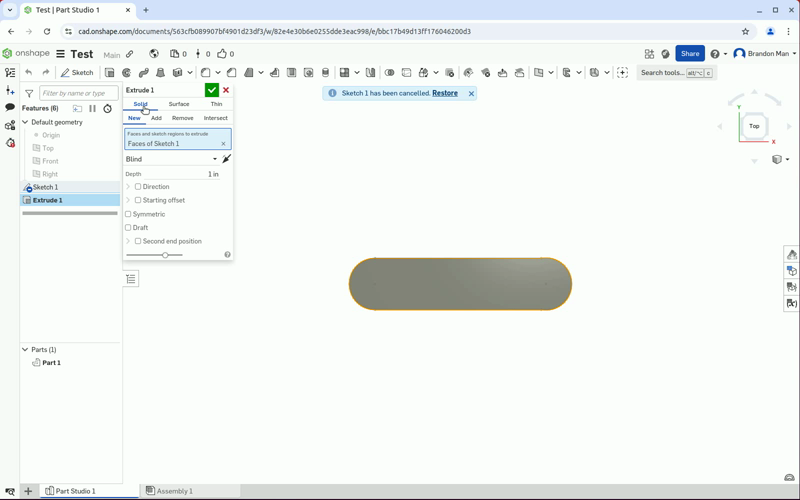
click(143, 106)
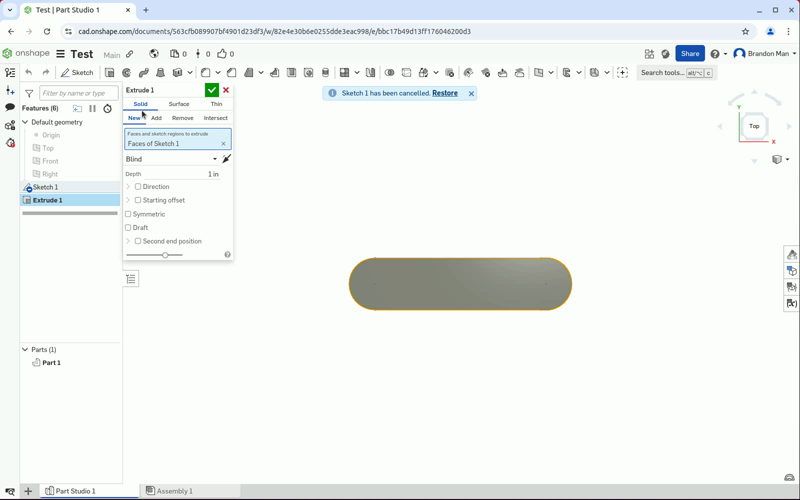
mouse_move(137, 120)
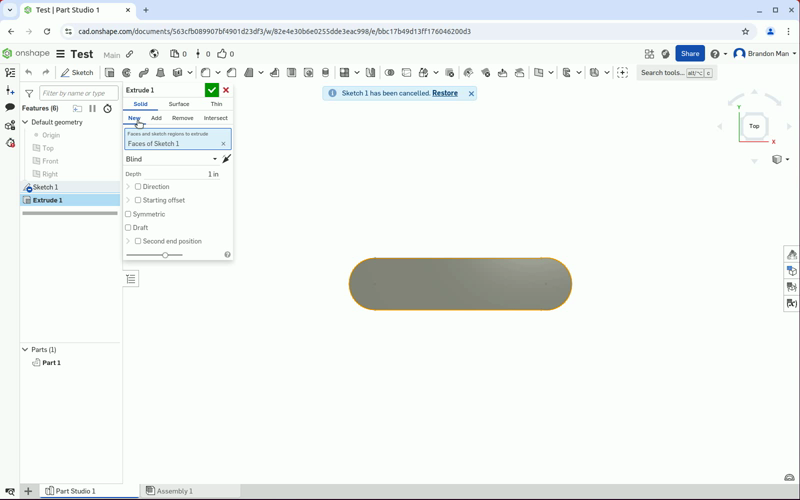
click(137, 120)
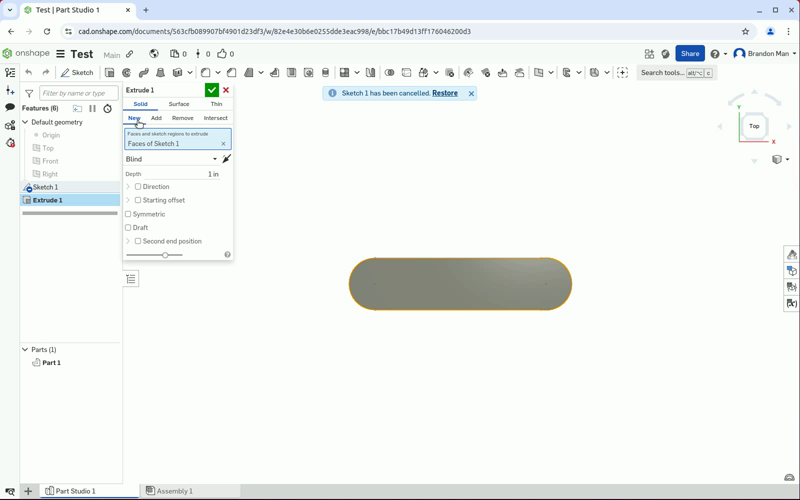
key(tab, 4)
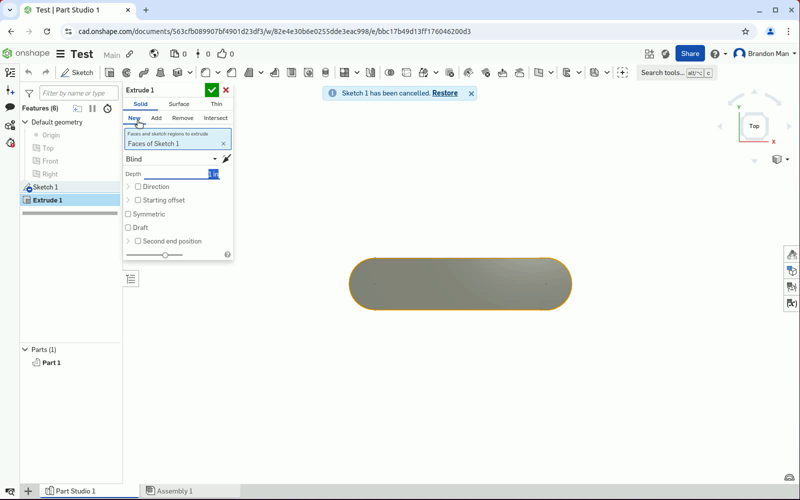
text(4.814)
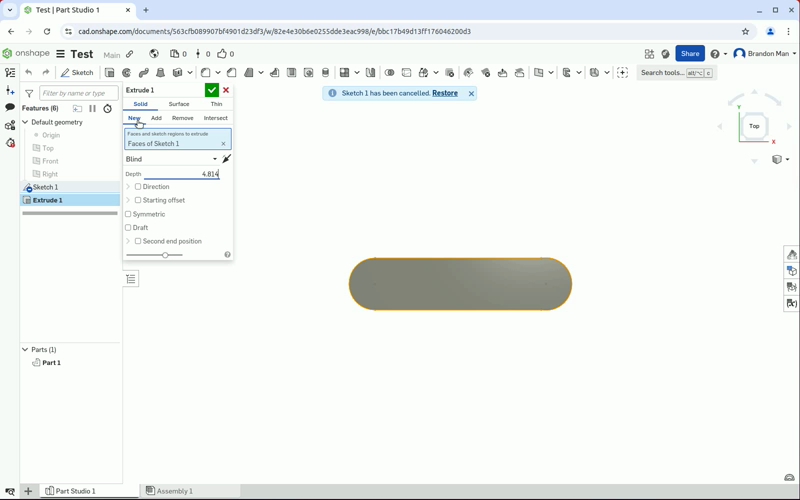
key(enter)
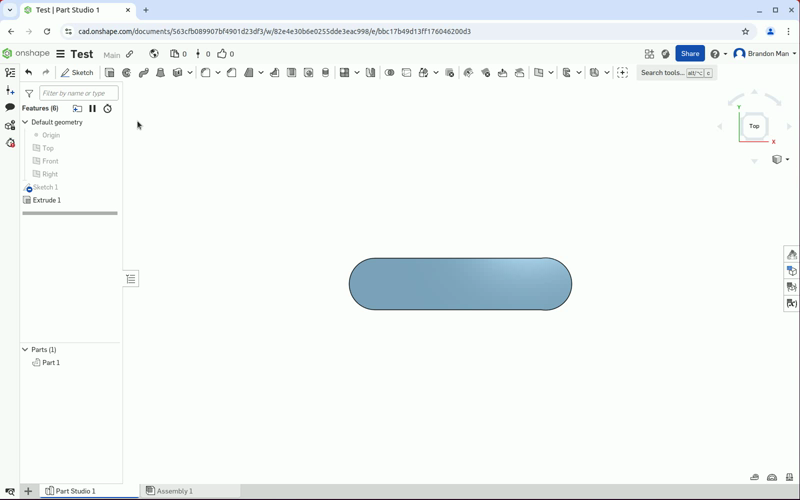
key(shift+h)
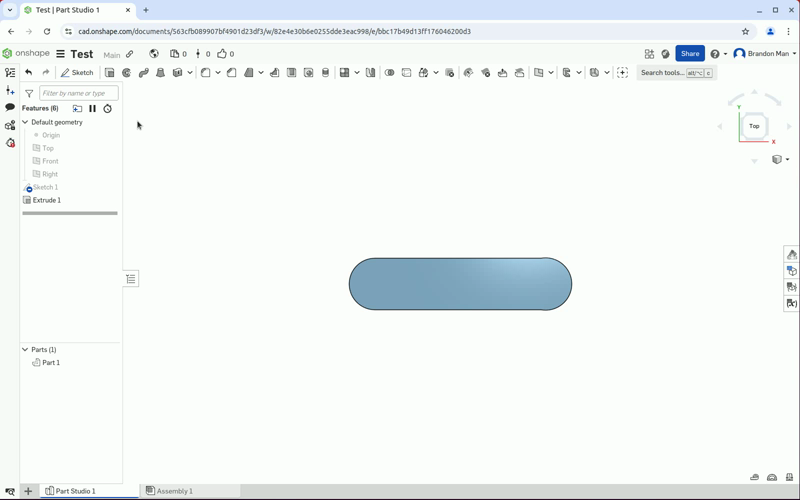
key(shift+h)
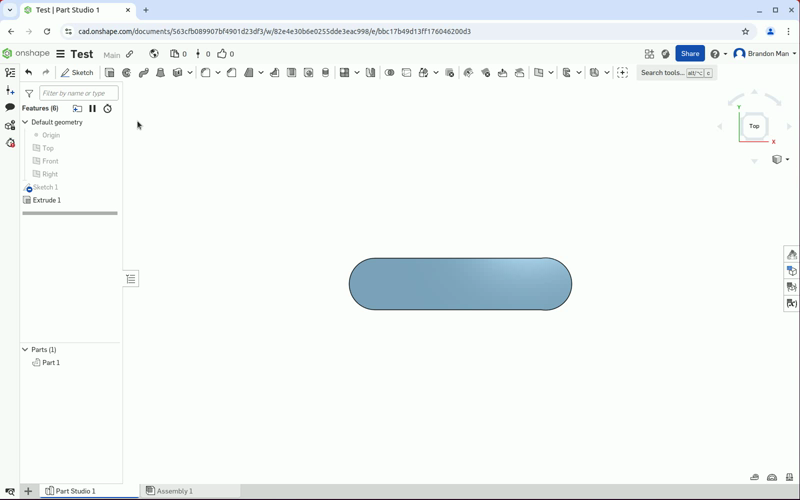
mouse_move(73, 189)
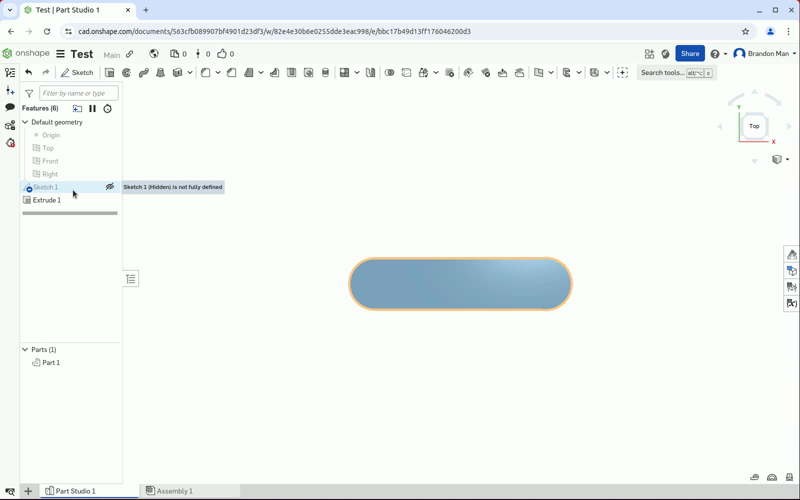
click(73, 189)
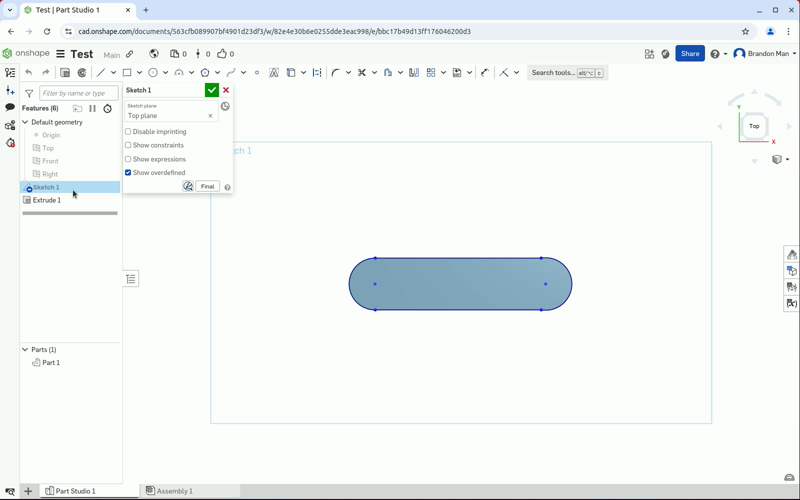
mouse_move(229, 92)
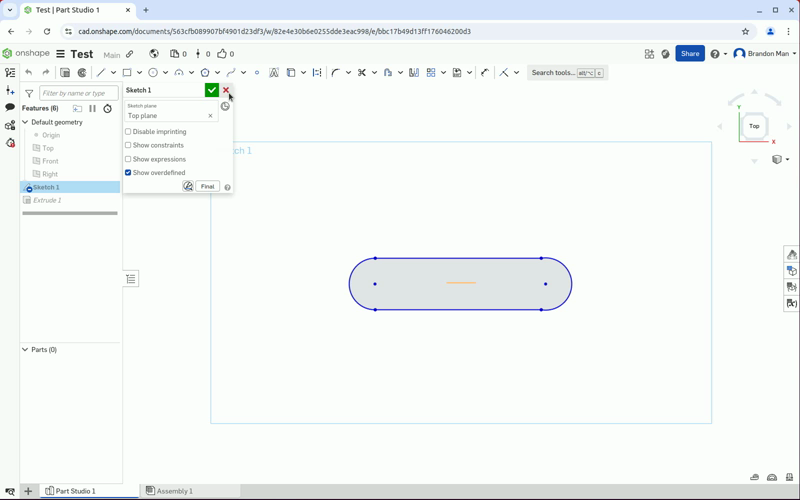
click(229, 92)
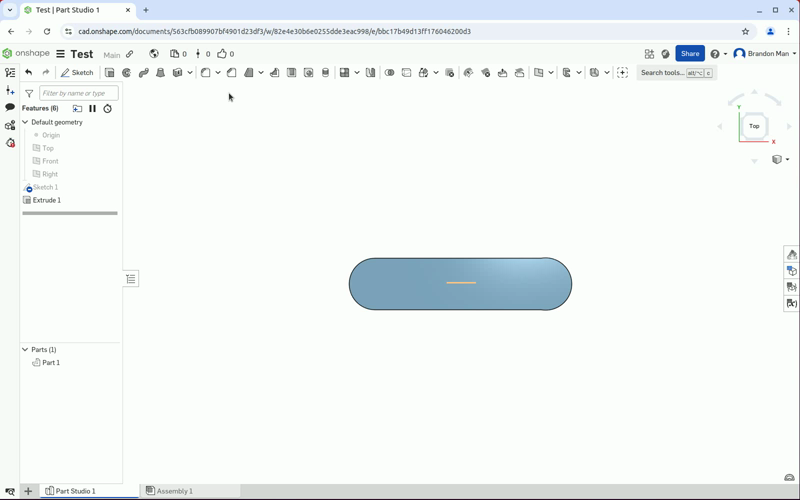
mouse_move(541, 75)
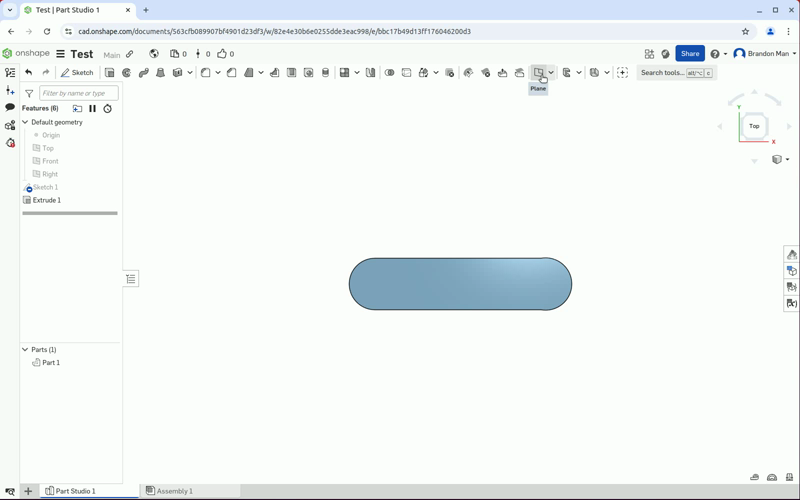
click(541, 75)
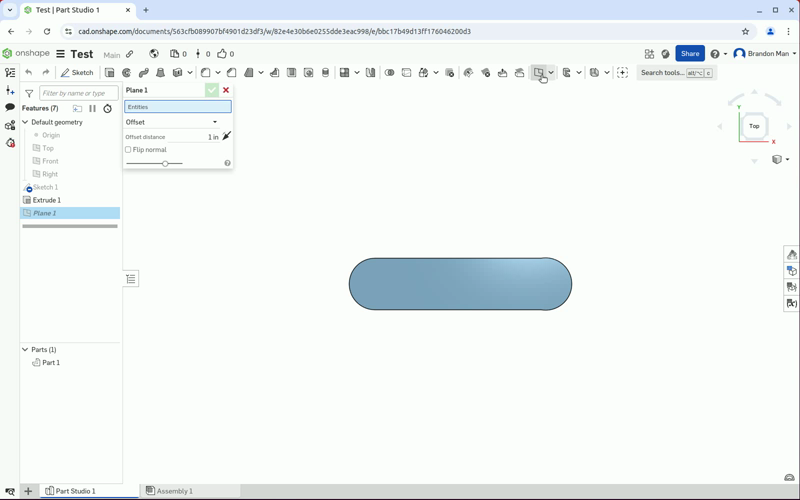
mouse_move(73, 150)
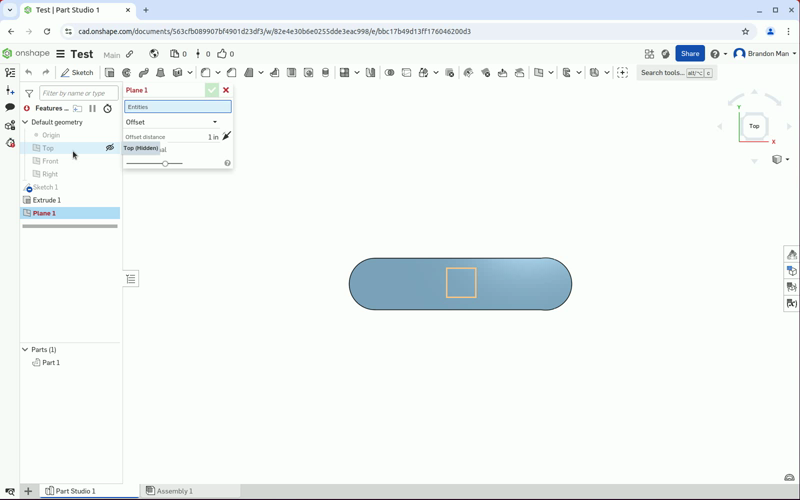
click(73, 150)
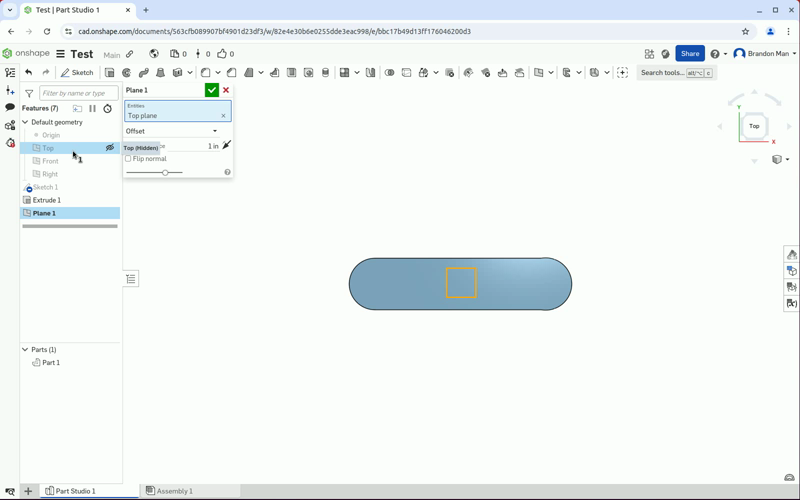
key(tab, 2)
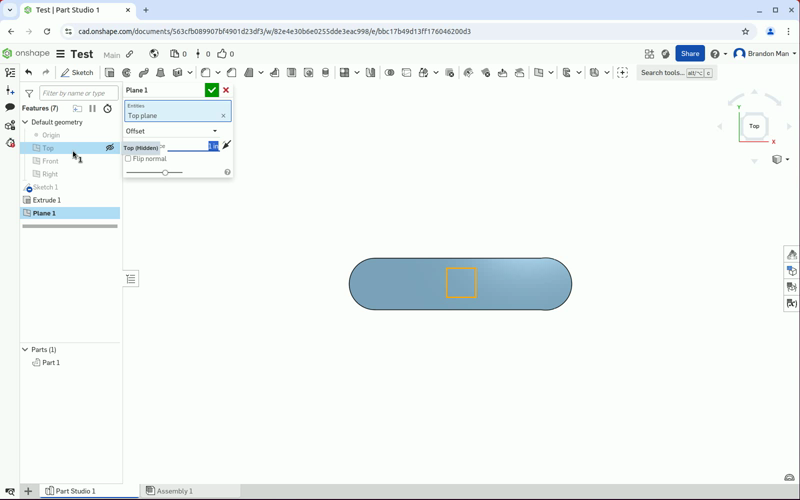
text(4.807)
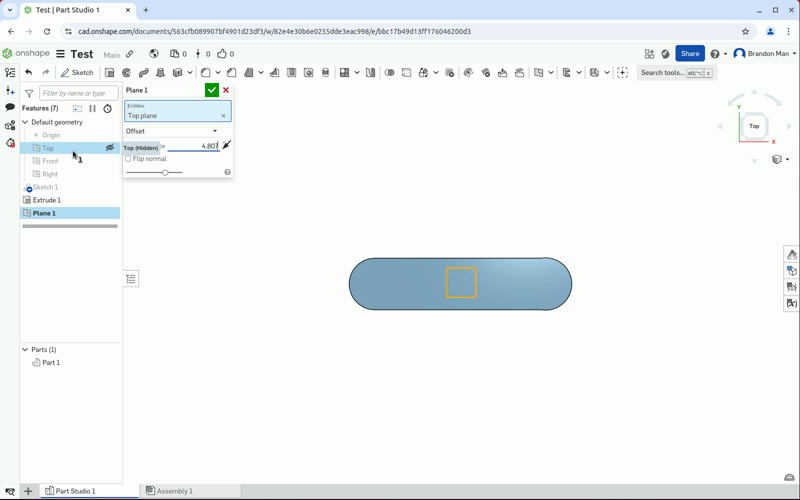
key(enter, 2)
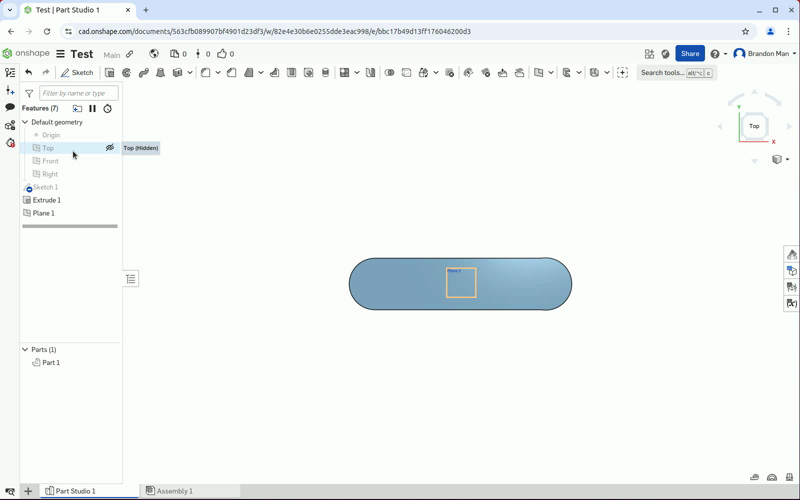
key(shift+s)
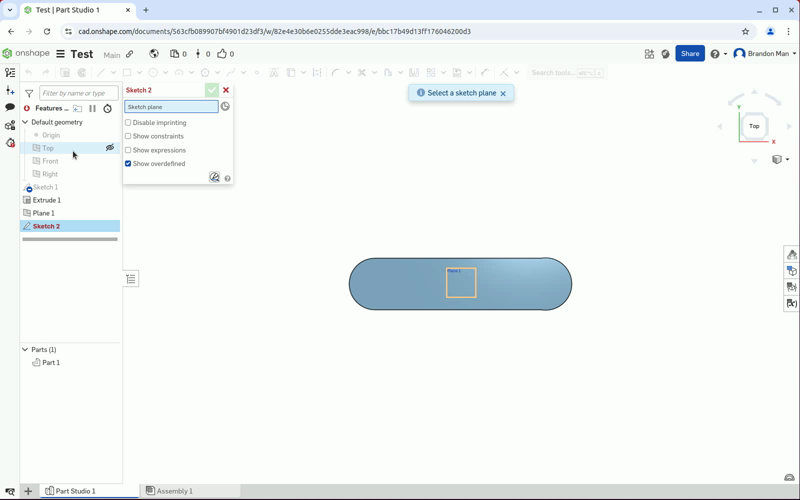
mouse_move(73, 215)
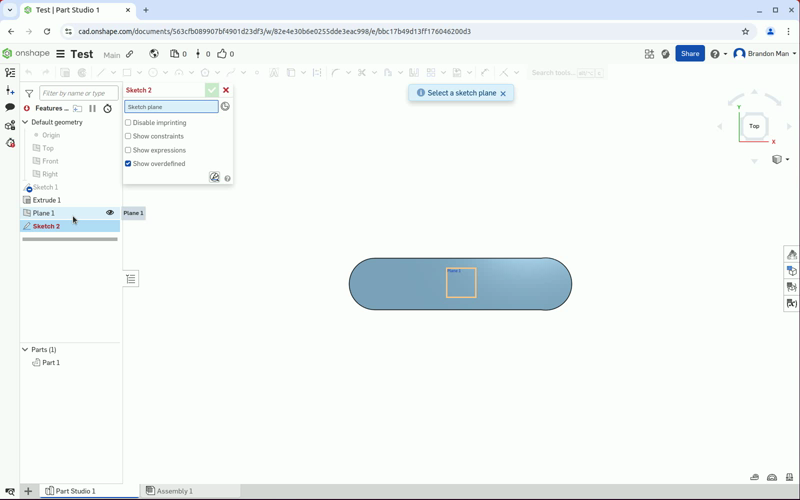
click(73, 215)
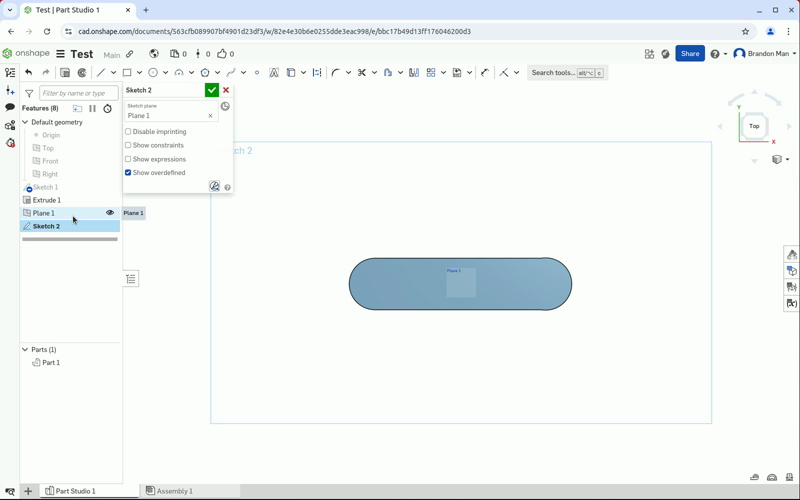
mouse_move(73, 352)
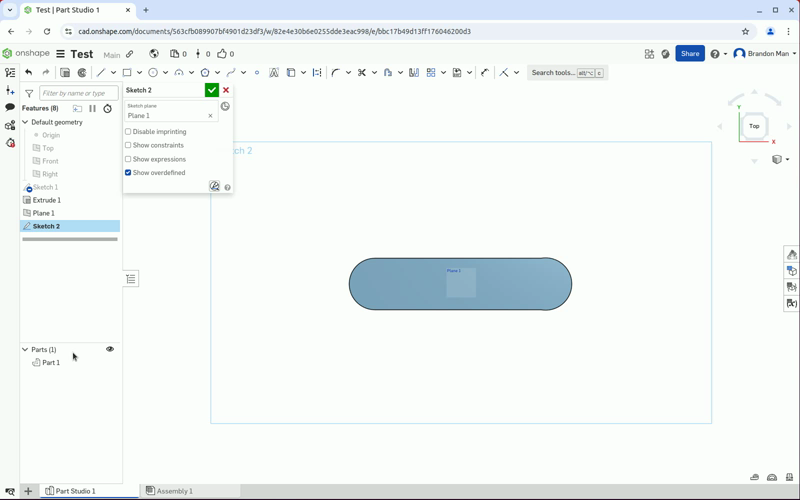
key(y)
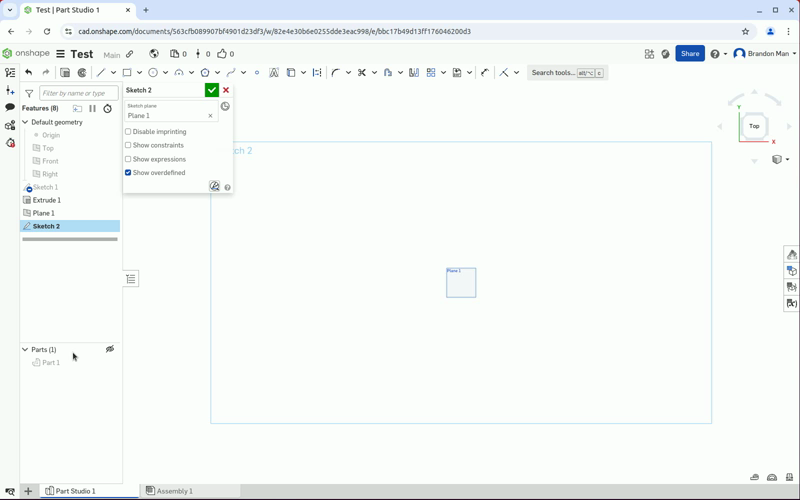
key(c)
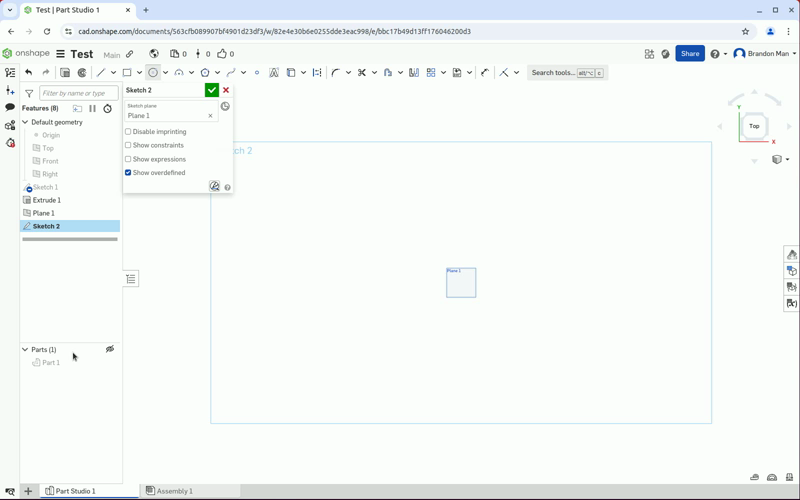
key_down(shift)
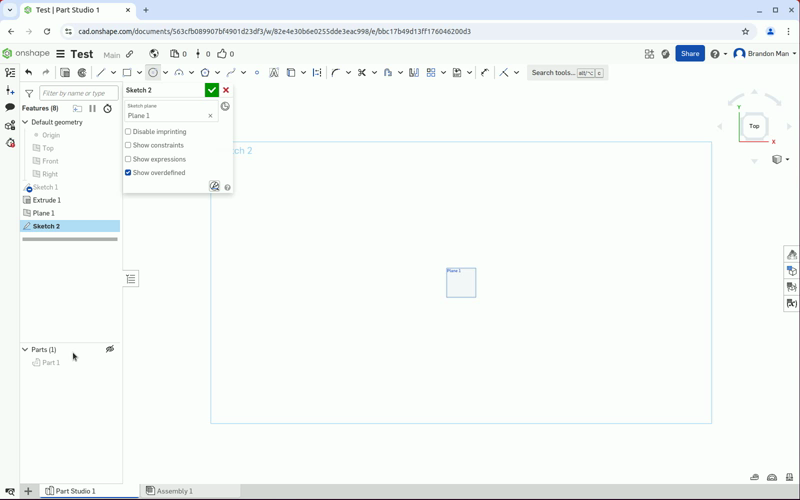
mouse_move(546, 282)
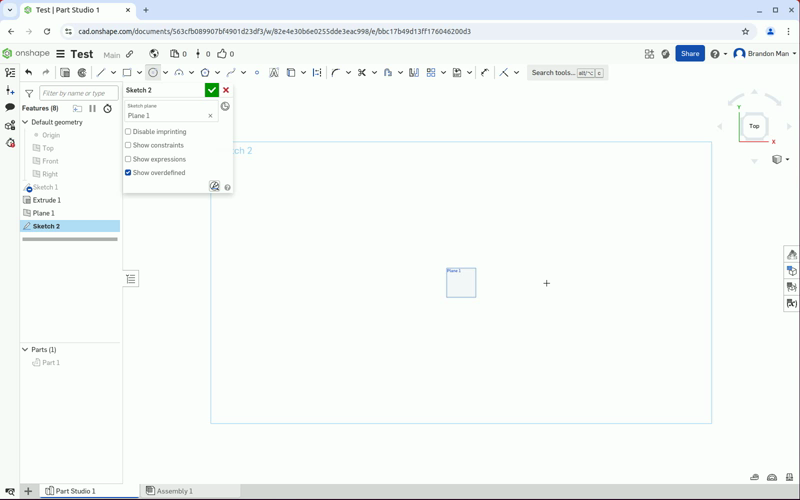
click(546, 282)
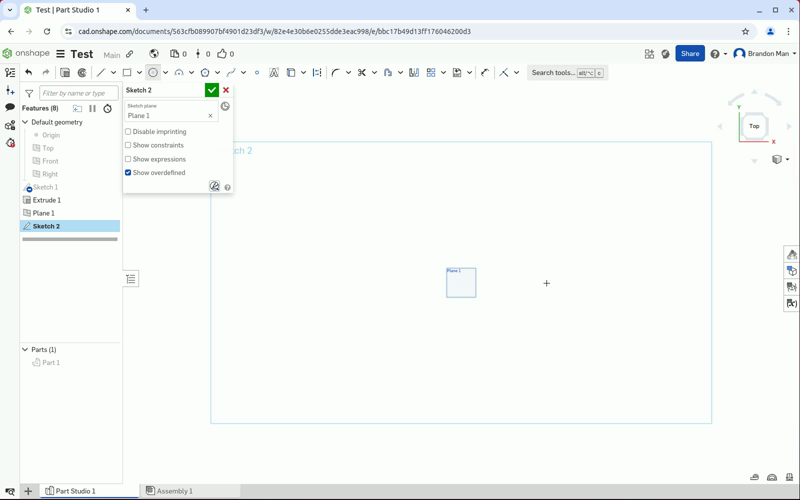
key_up(shift)
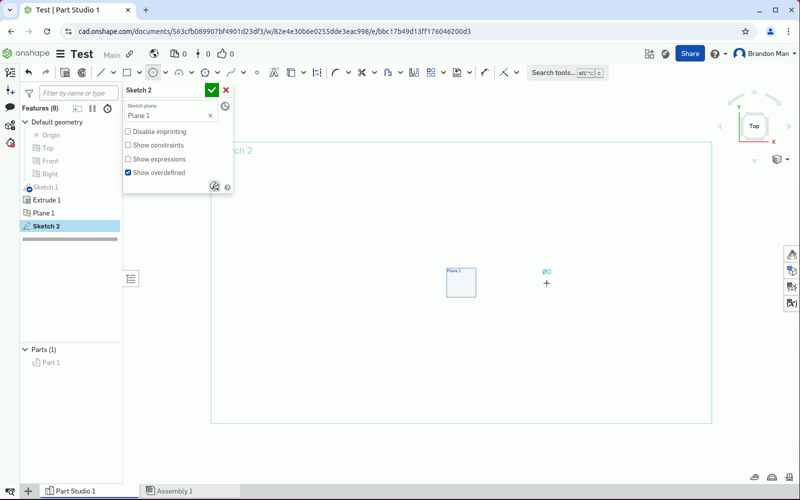
mouse_move(560, 282)
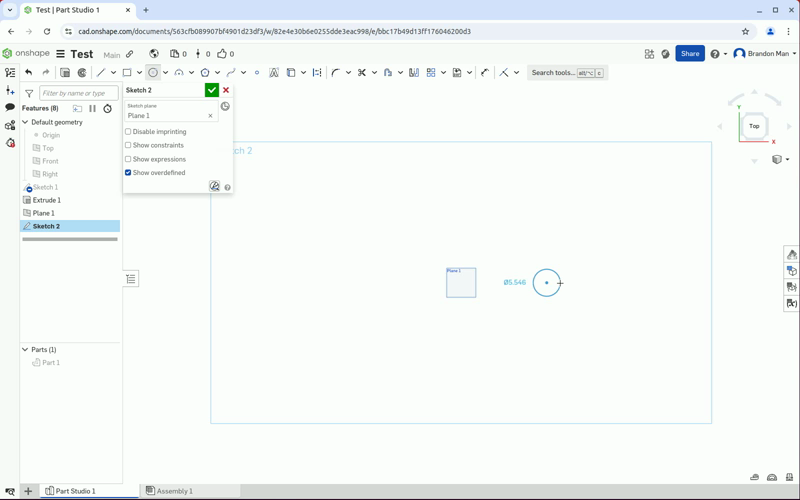
click(560, 282)
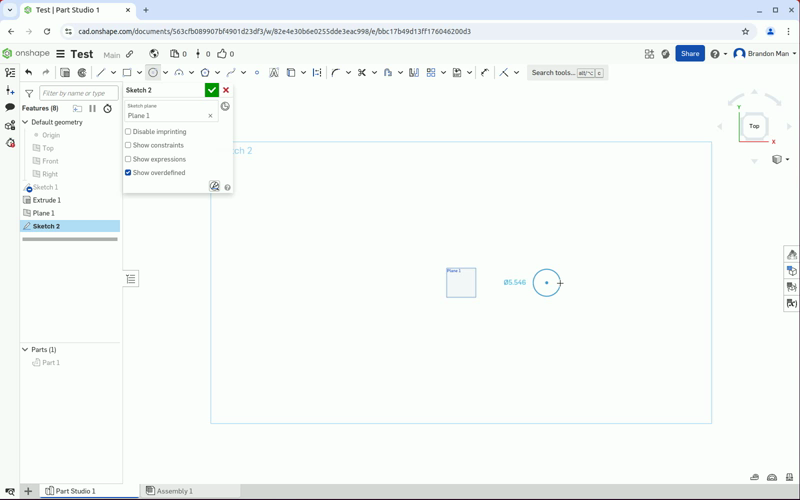
key(esc)
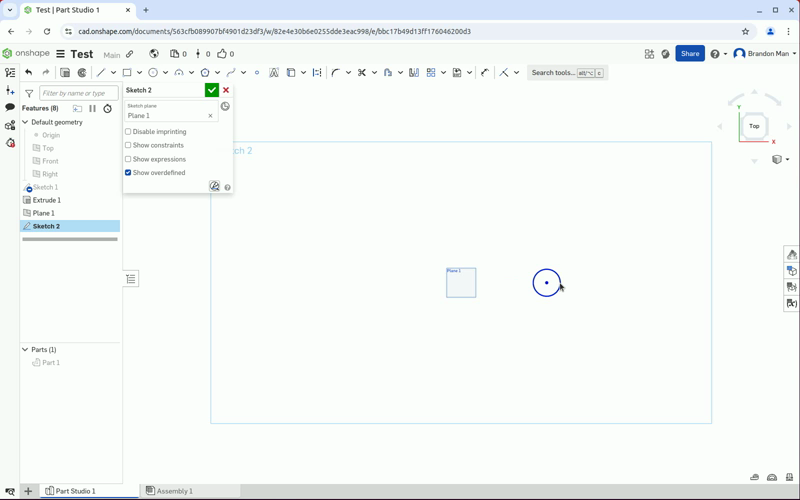
mouse_move(552, 275)
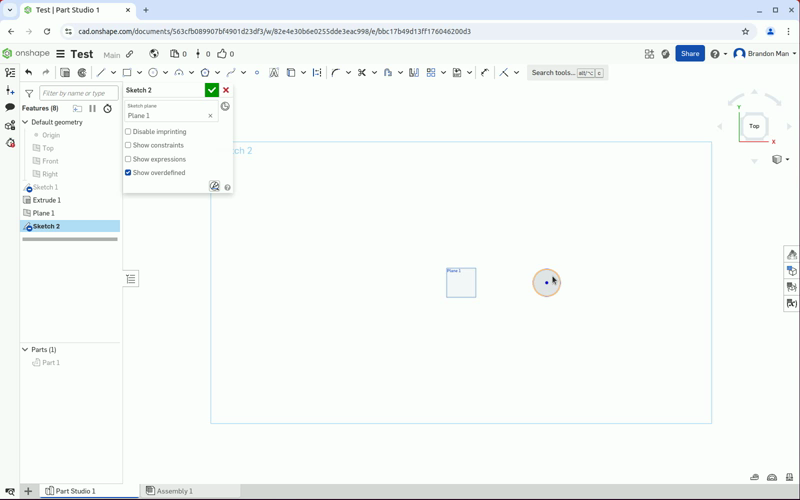
scroll(6)
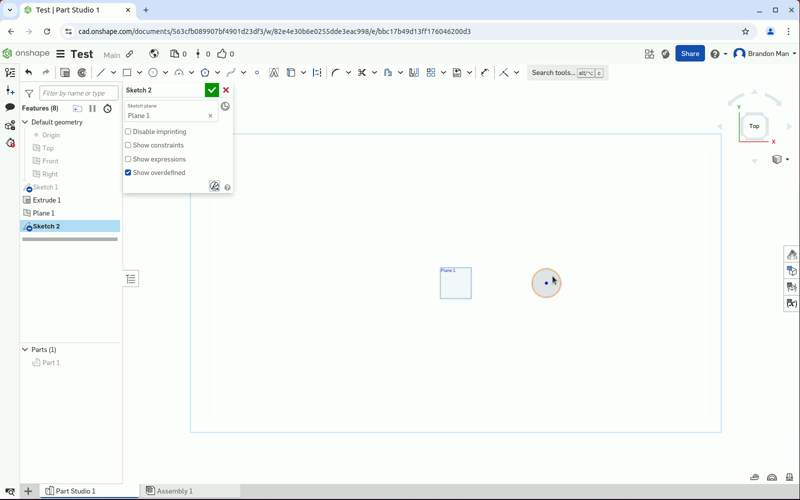
scroll(6)
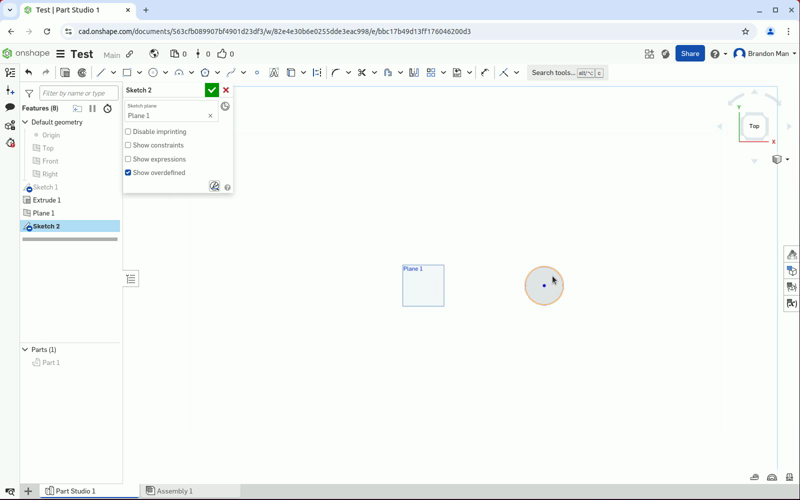
scroll(6)
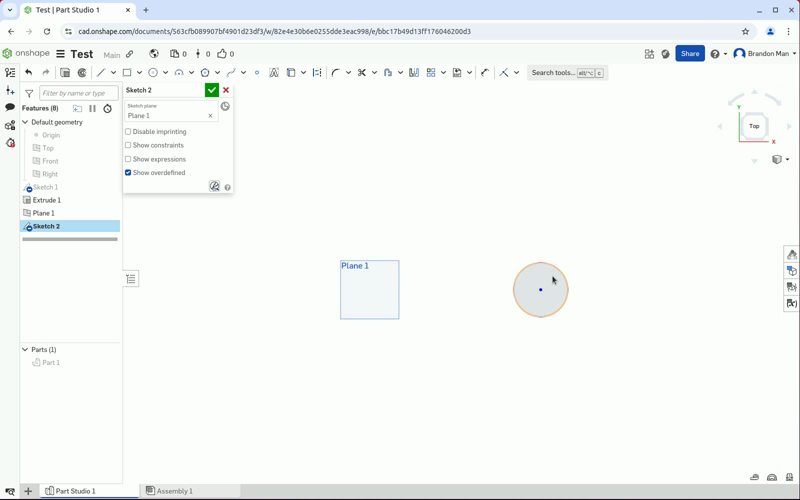
scroll(6)
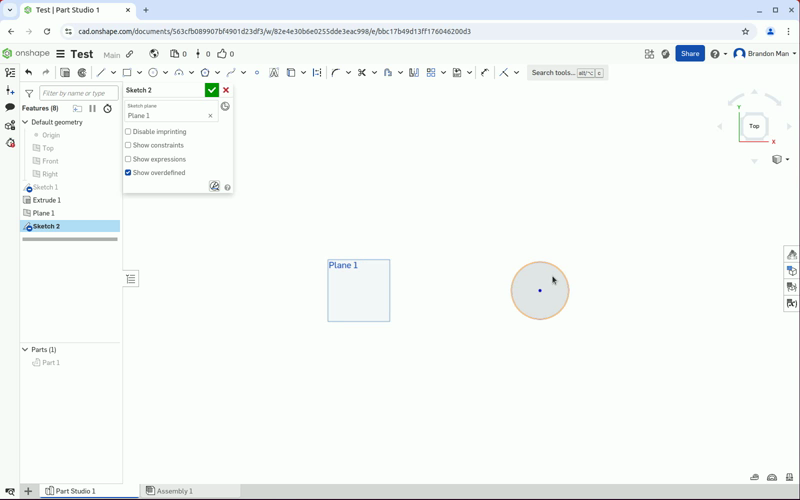
scroll(6)
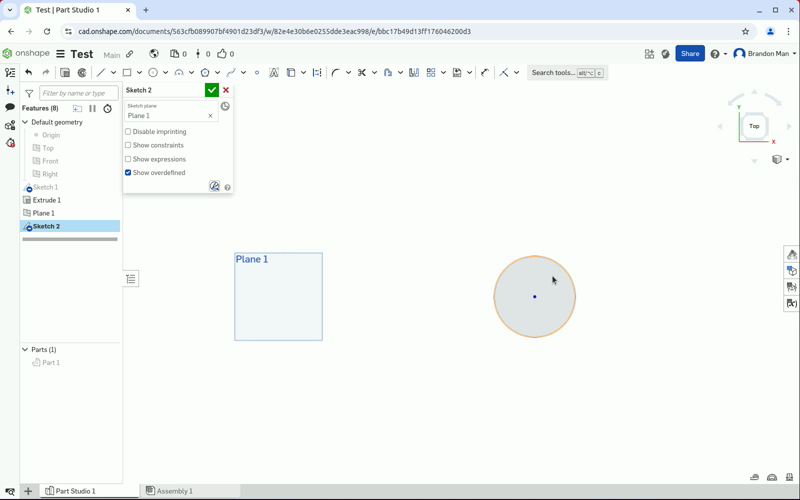
scroll(6)
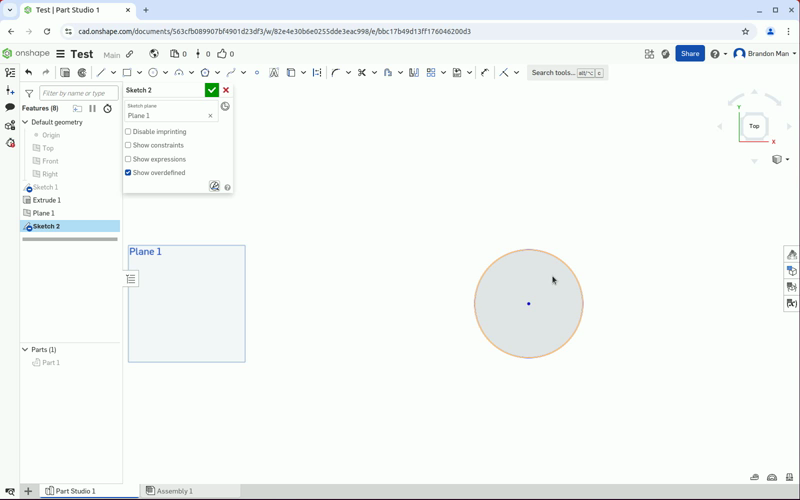
scroll(6)
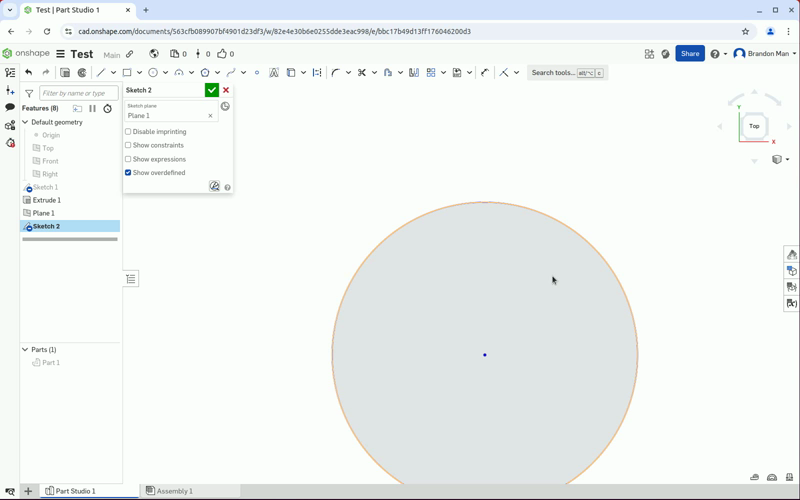
click(552, 275)
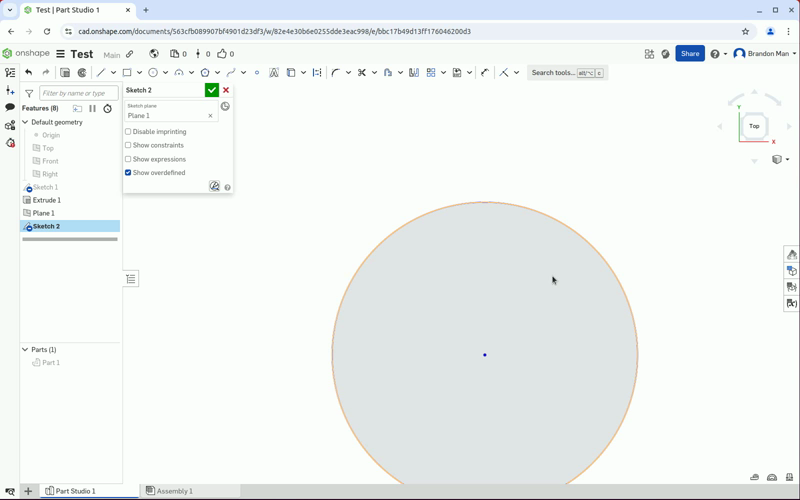
scroll(-6)
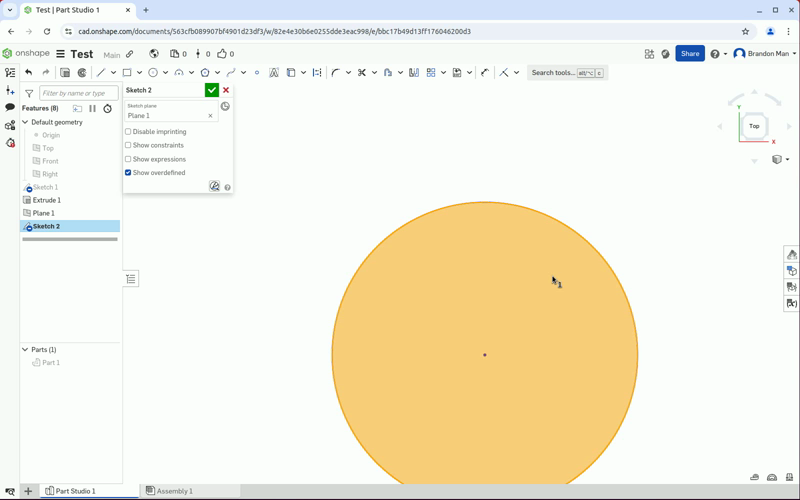
scroll(-6)
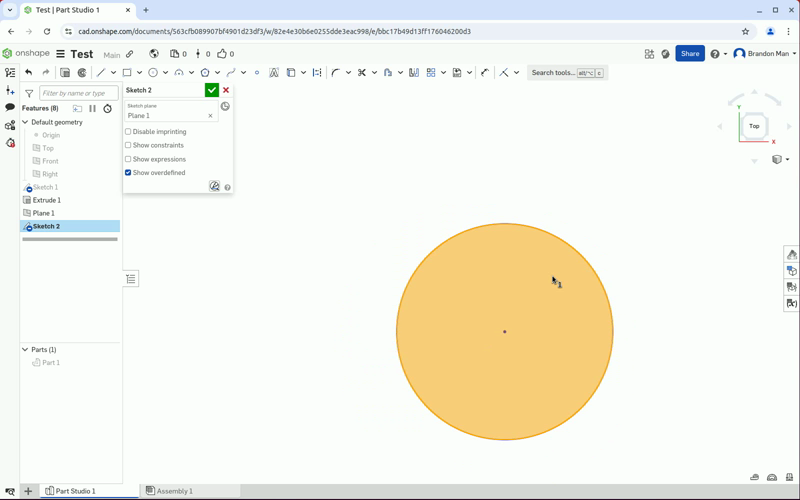
scroll(-6)
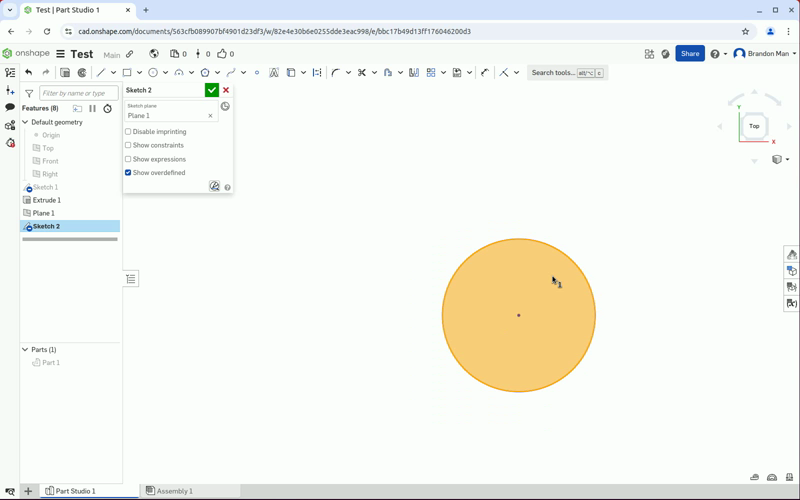
scroll(-6)
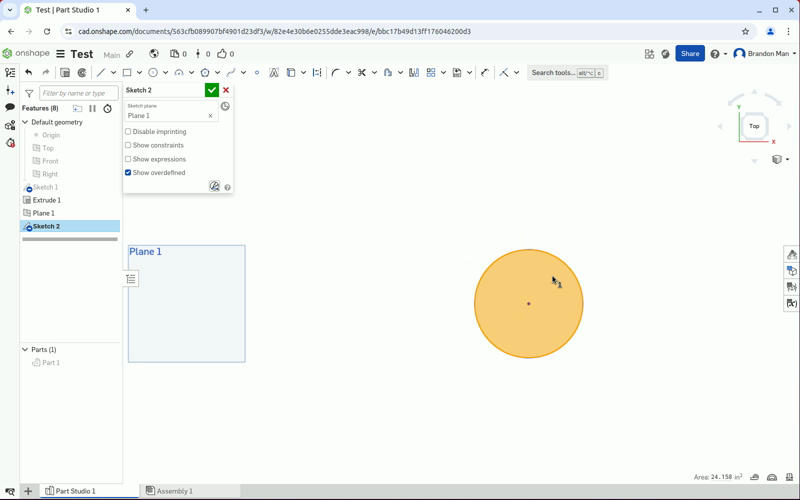
scroll(-6)
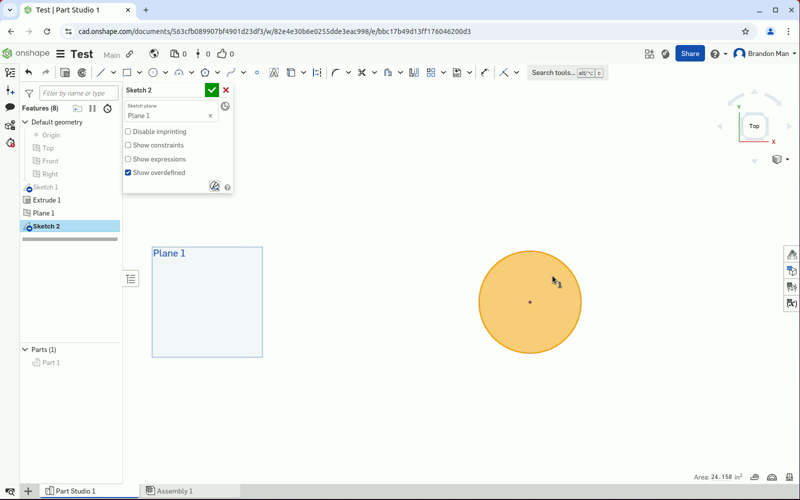
scroll(-6)
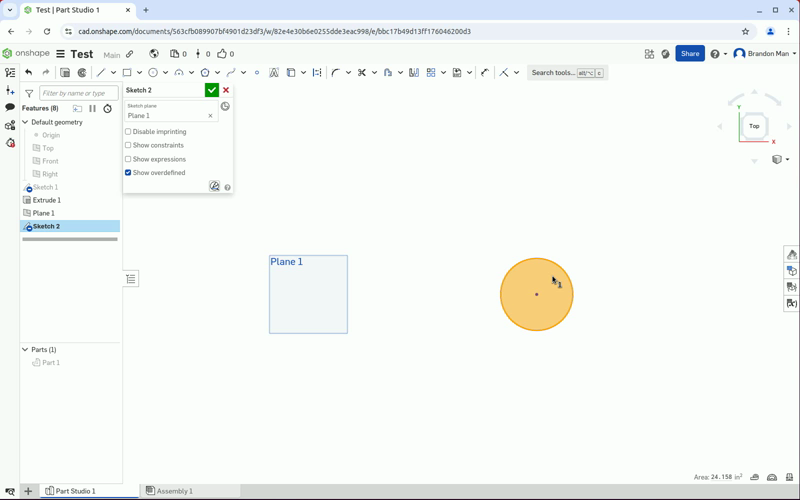
scroll(-6)
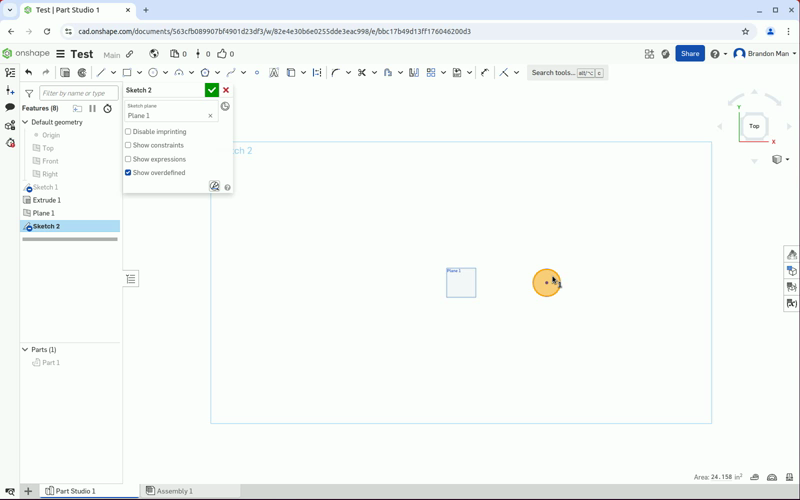
mouse_move(73, 352)
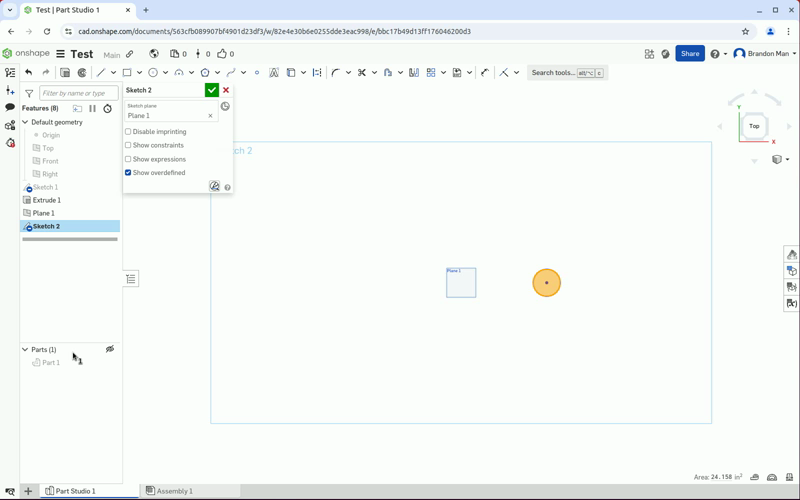
key(shift+y)
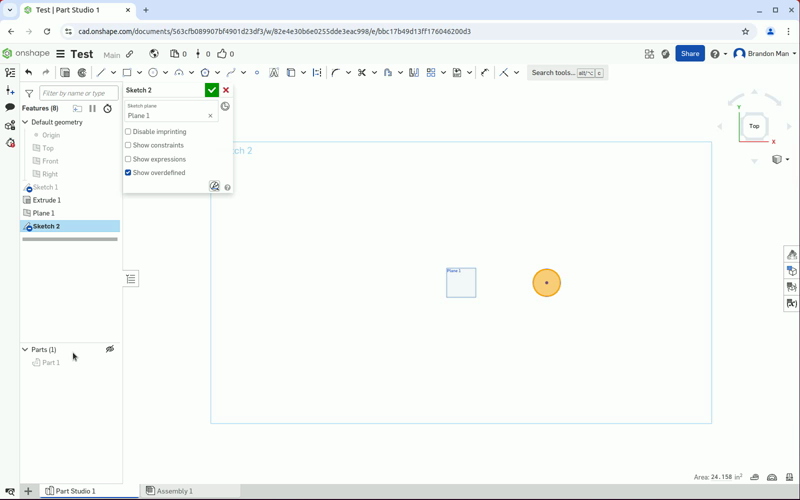
key(shift+e)
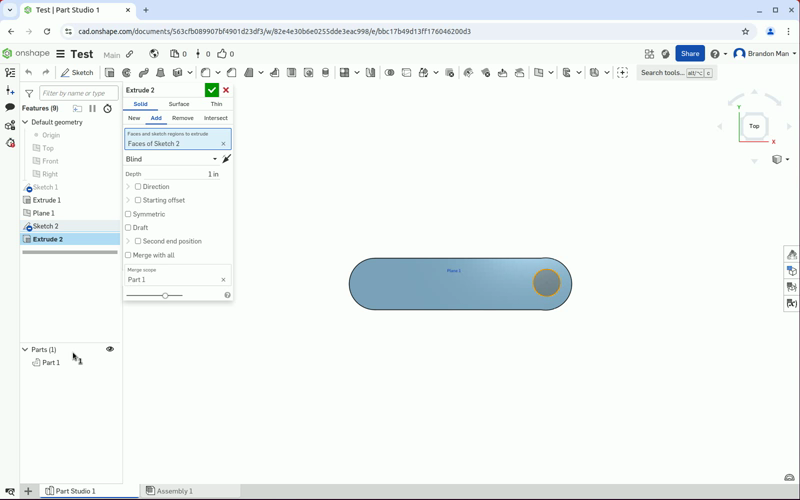
mouse_move(143, 106)
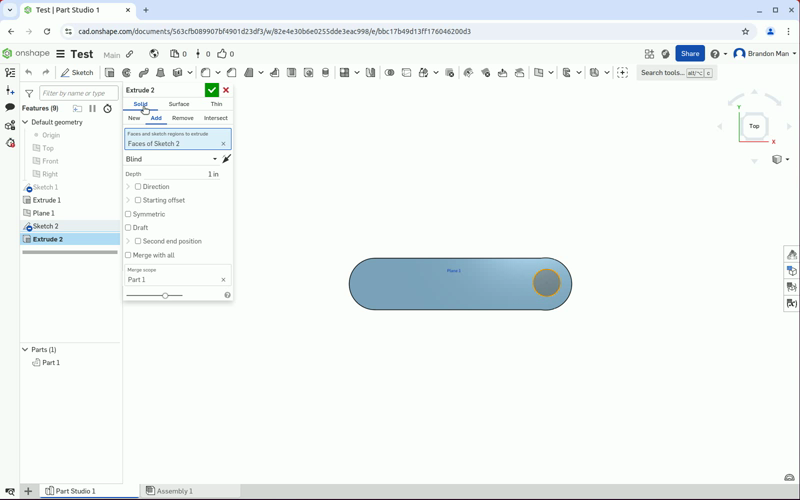
click(143, 106)
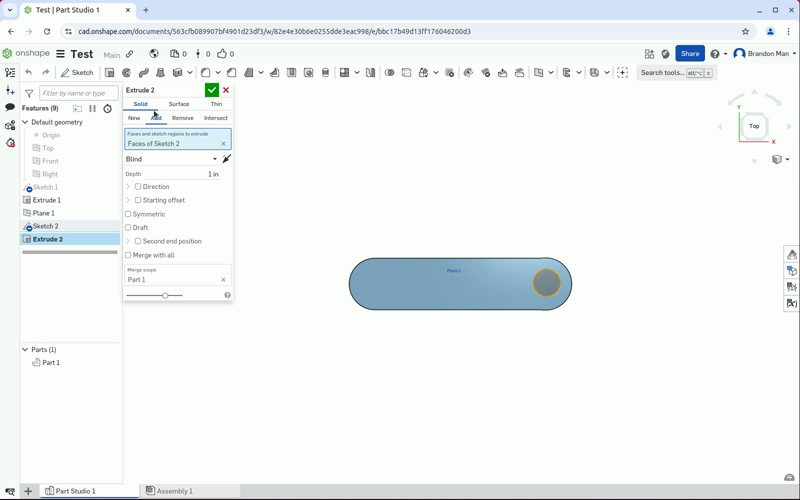
mouse_move(186, 120)
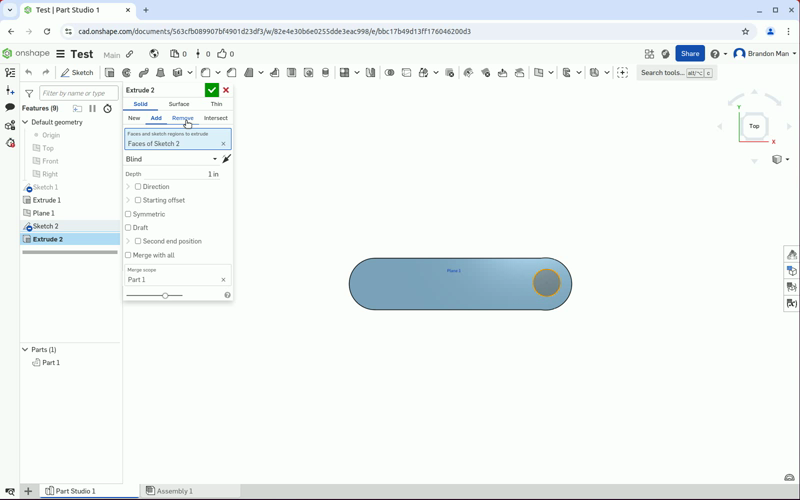
click(186, 120)
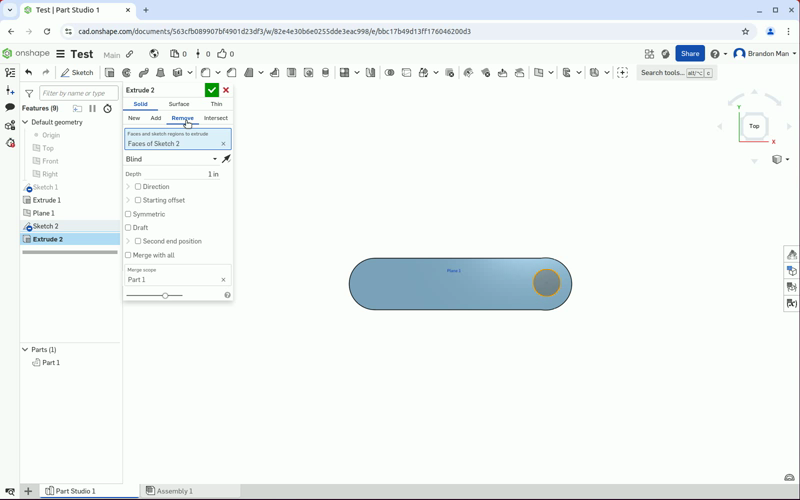
key(tab, 4)
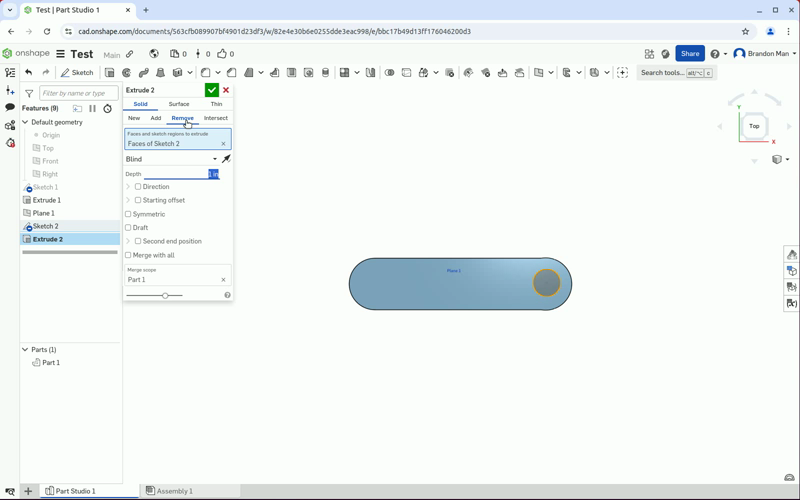
text(9.628)
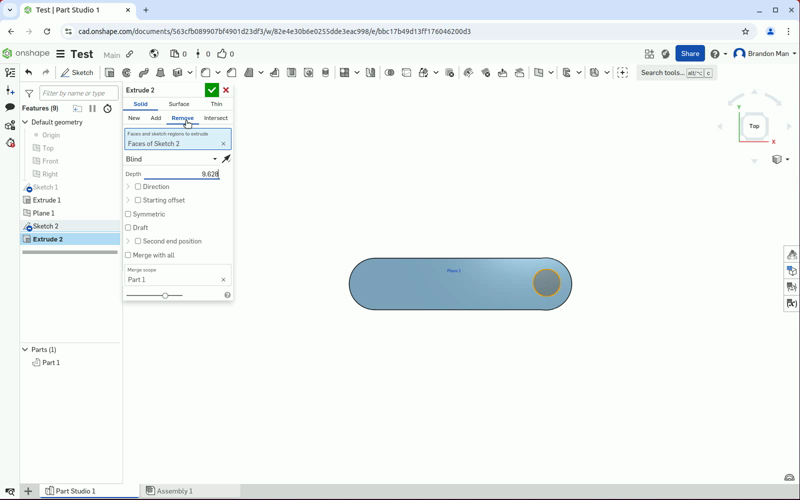
key(tab, 6)
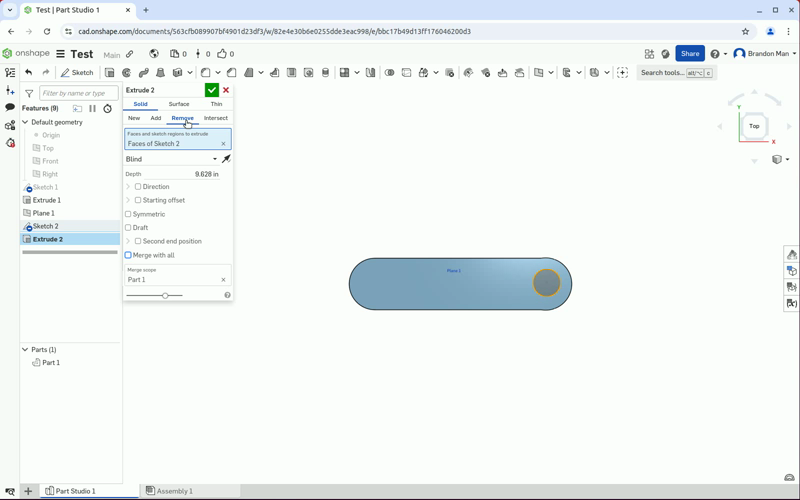
key(space)
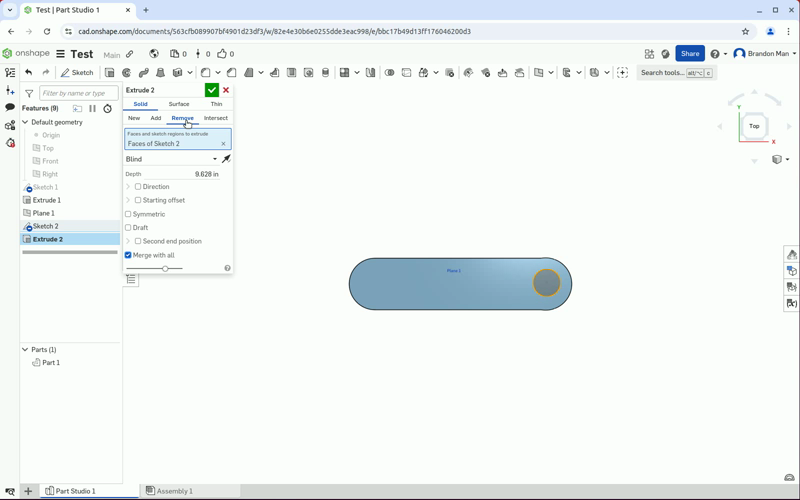
key(enter)
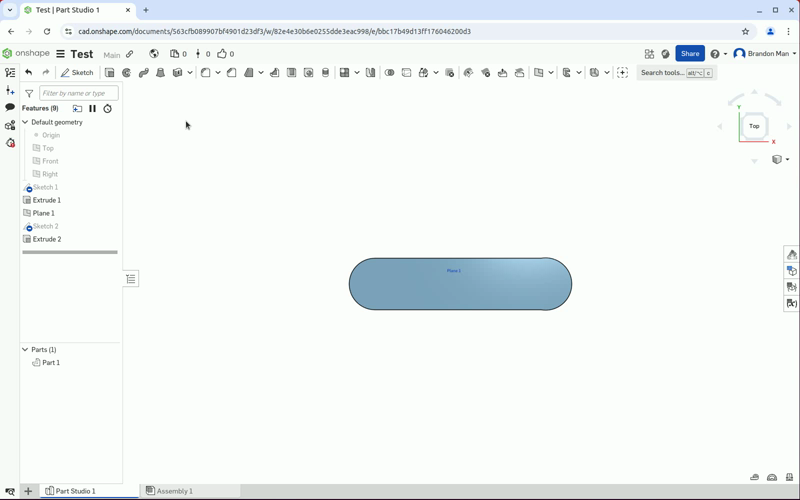
key(shift+h)
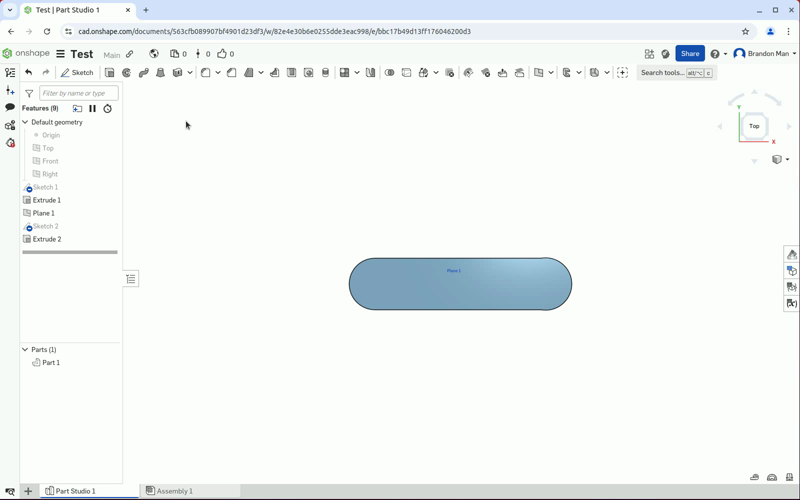
key(shift+h)
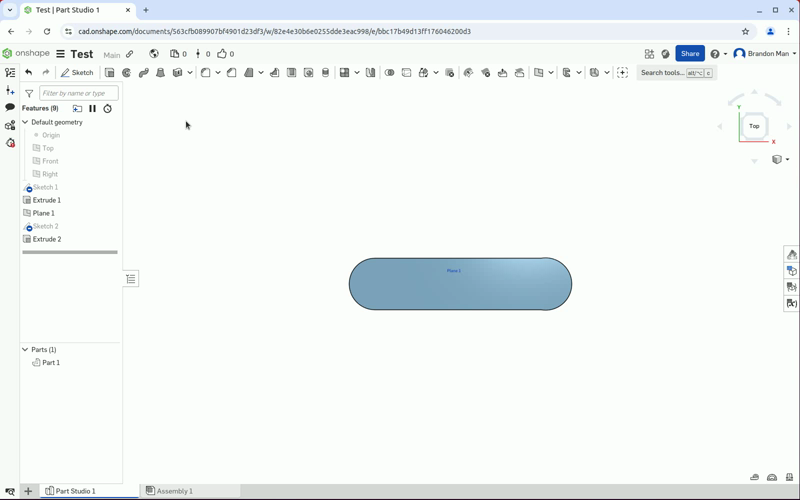
mouse_move(73, 189)
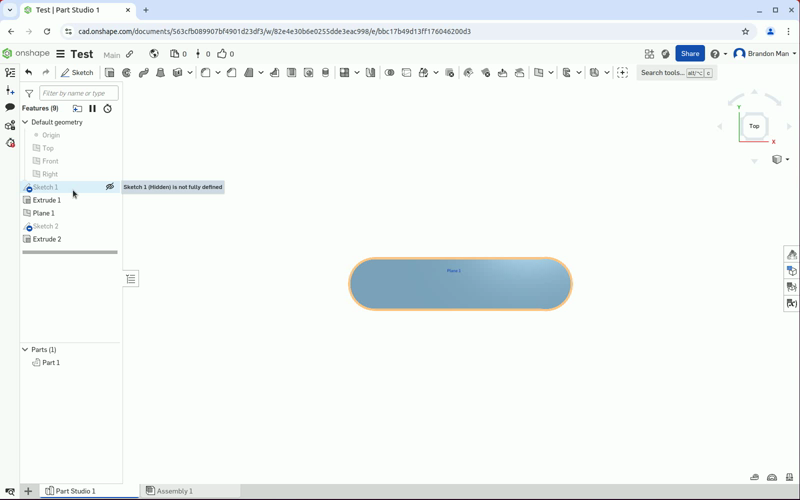
click(73, 189)
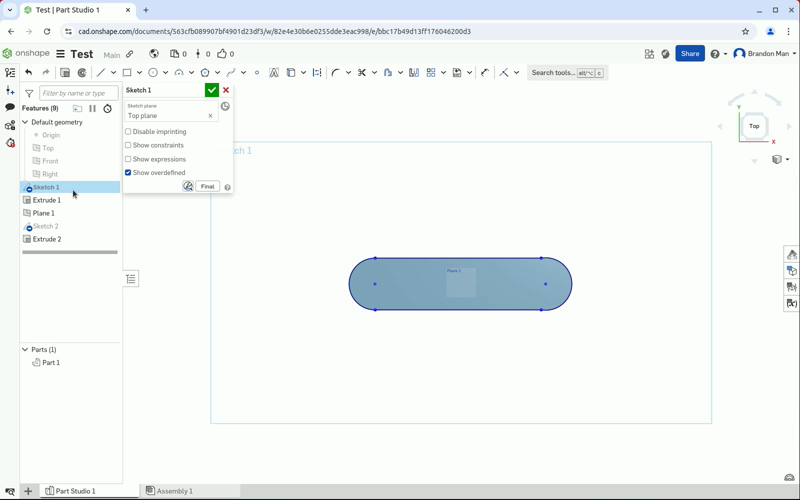
mouse_move(229, 92)
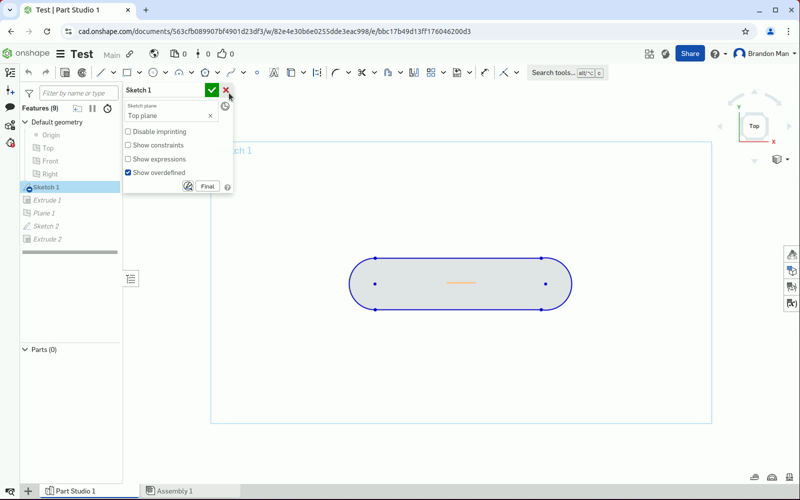
click(229, 92)
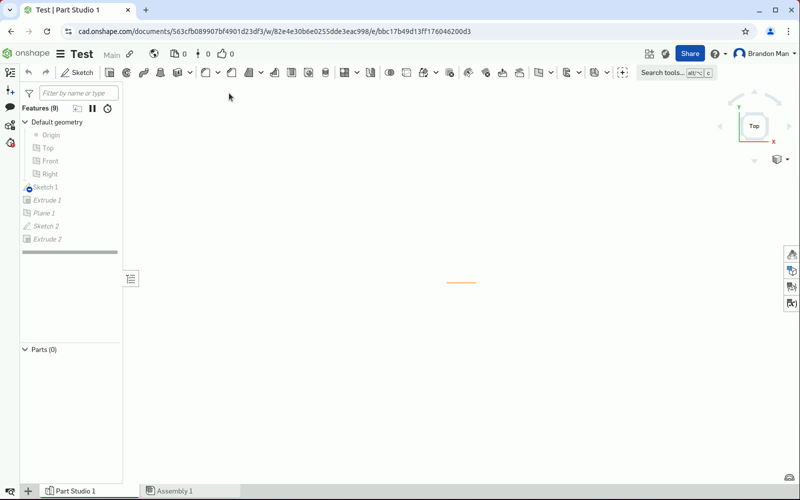
key(shift+s)
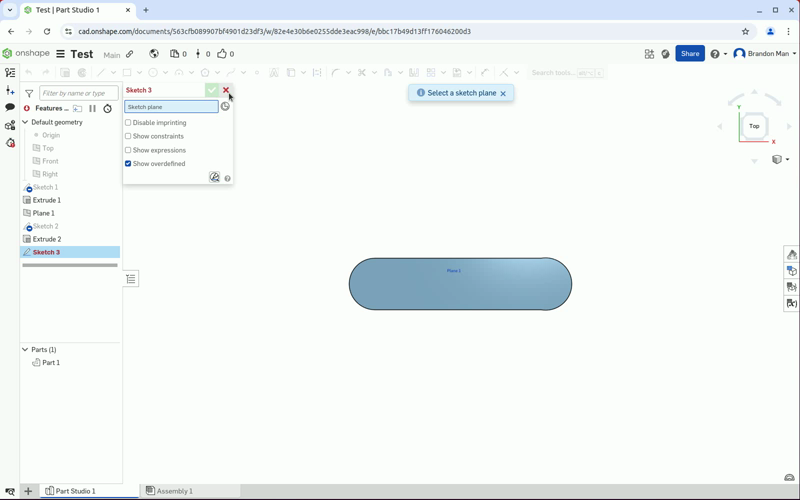
mouse_move(73, 215)
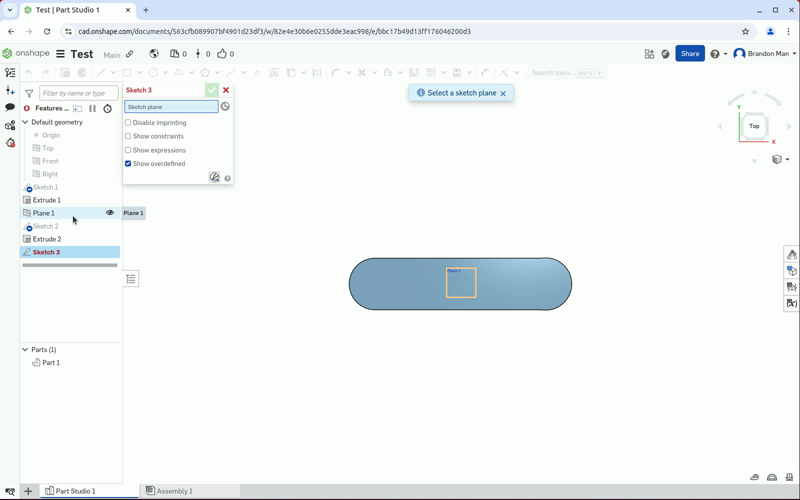
click(73, 215)
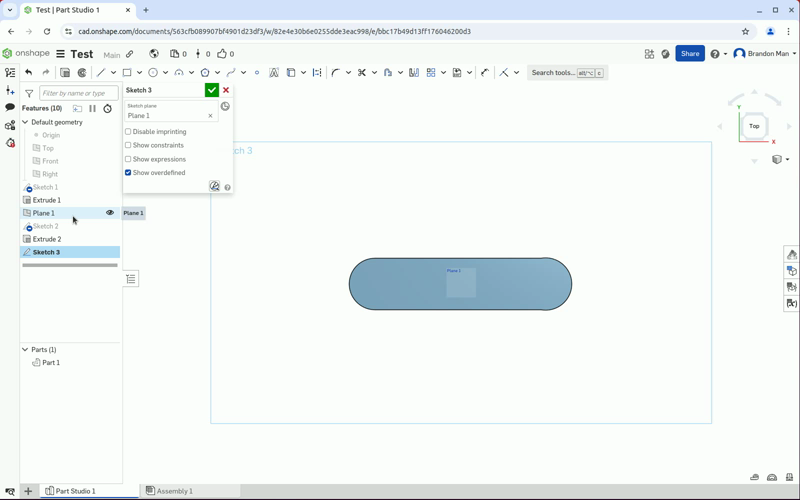
mouse_move(73, 352)
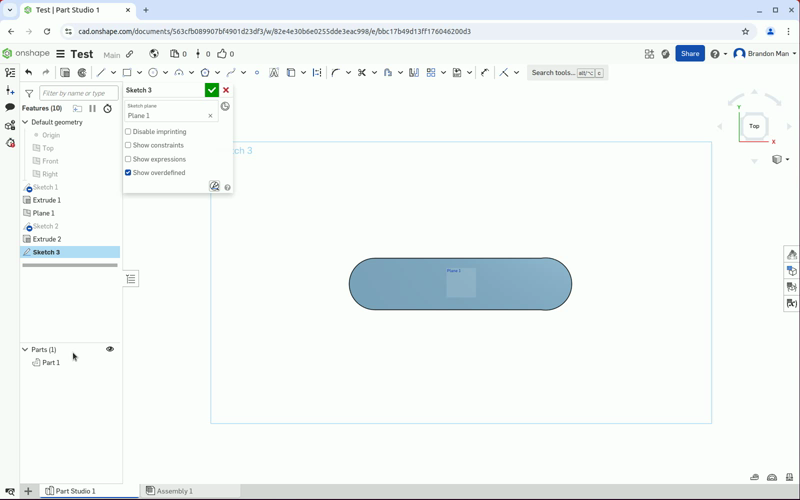
key(y)
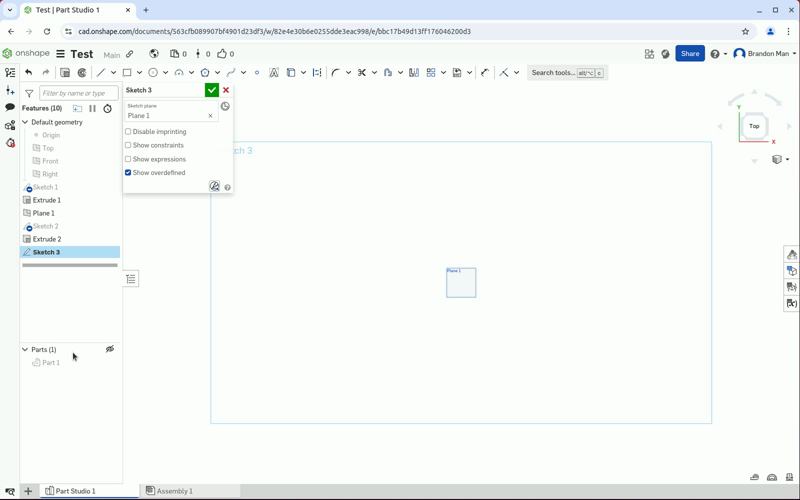
key(c)
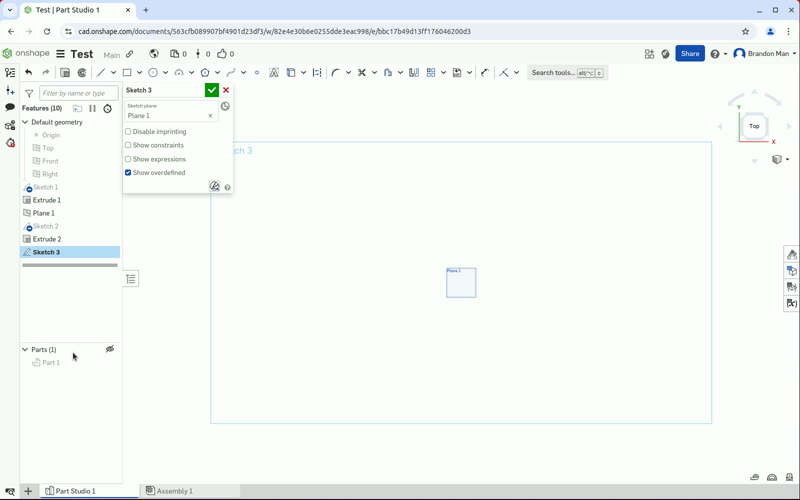
key_down(shift)
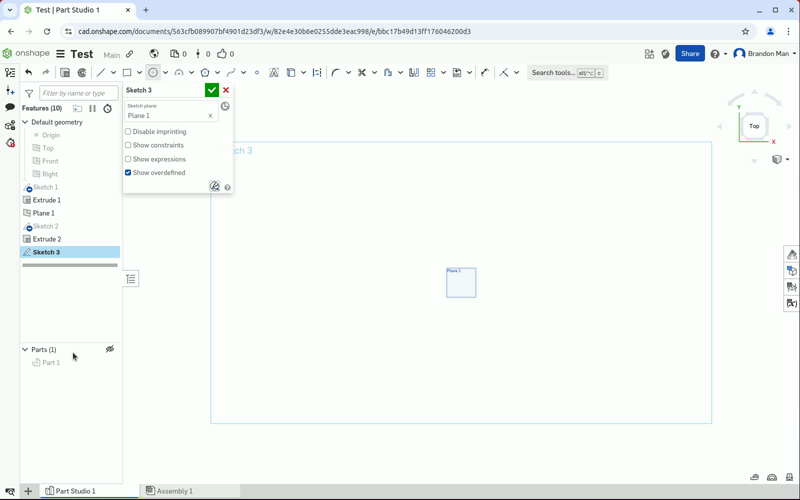
mouse_move(375, 282)
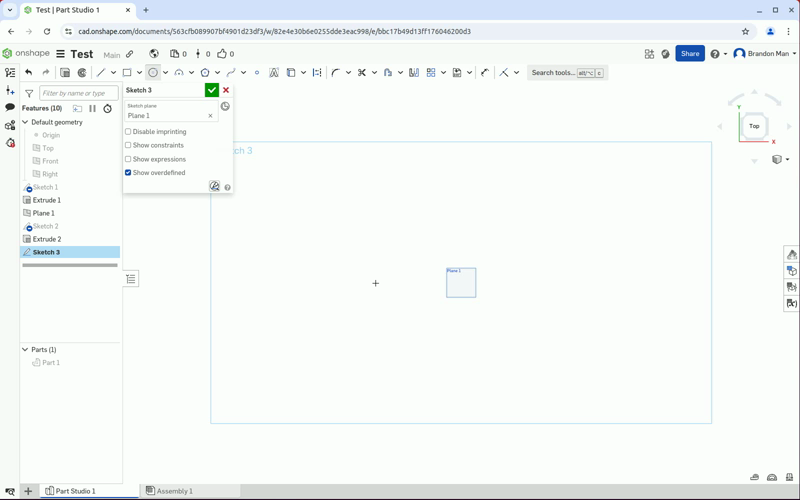
click(375, 282)
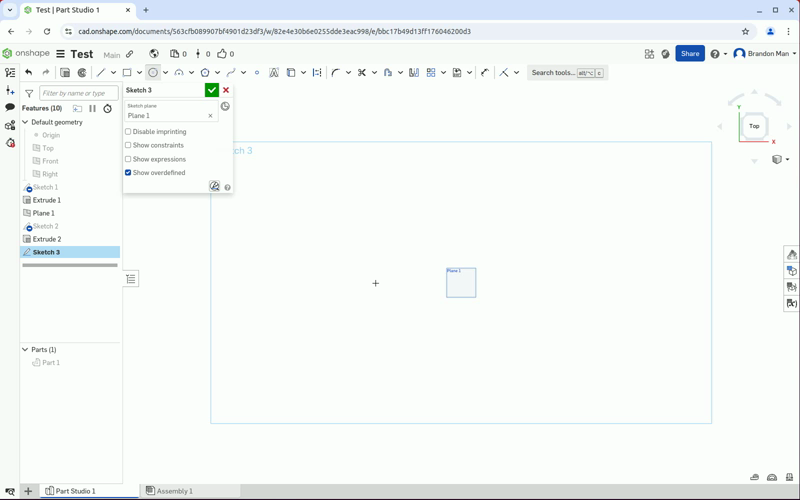
key_up(shift)
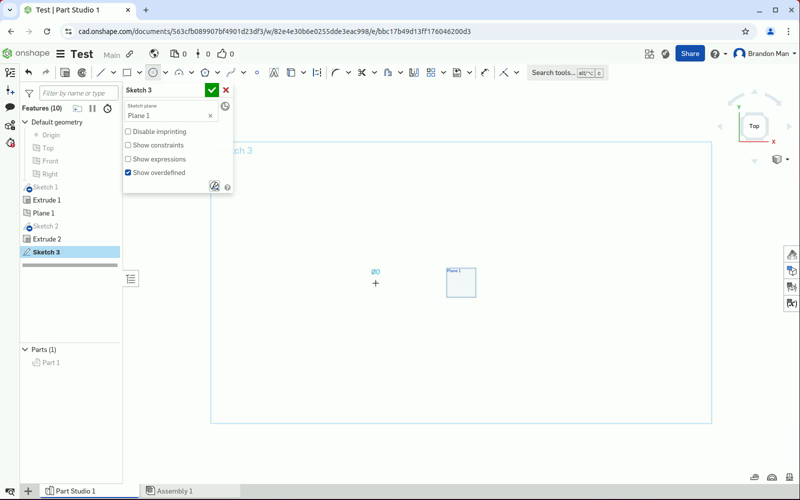
mouse_move(386, 282)
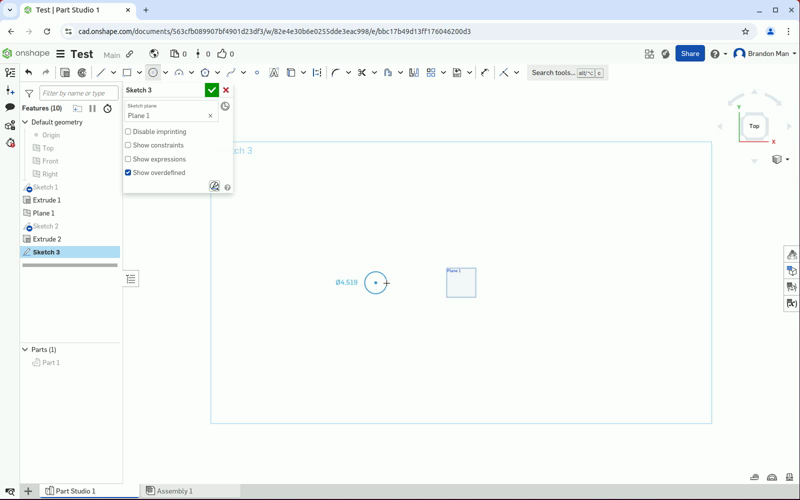
click(386, 282)
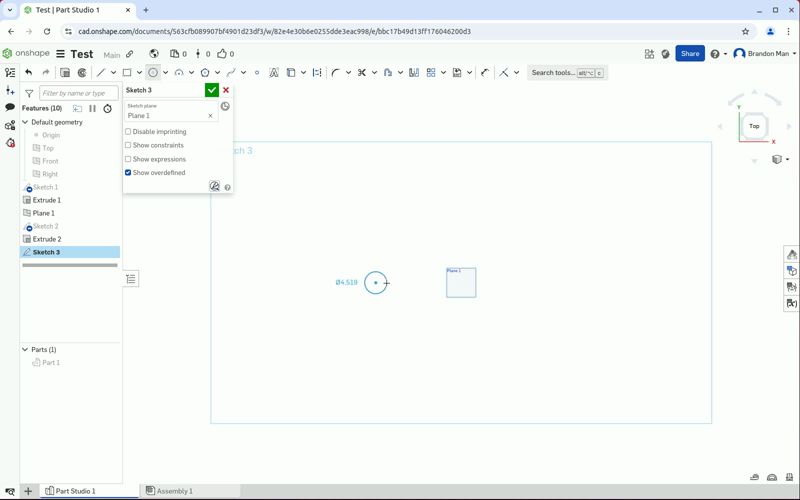
key(esc)
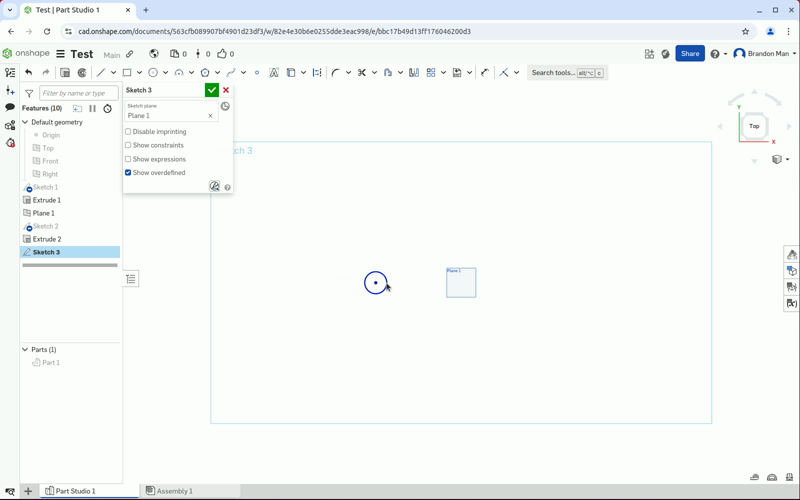
mouse_move(379, 274)
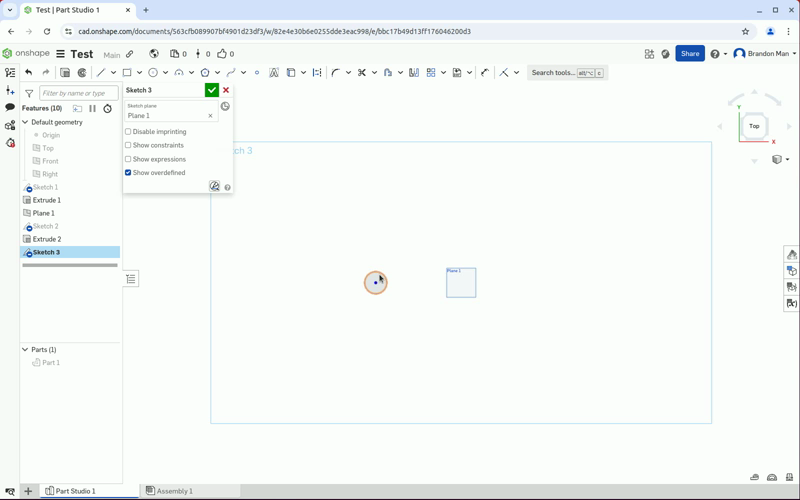
scroll(6)
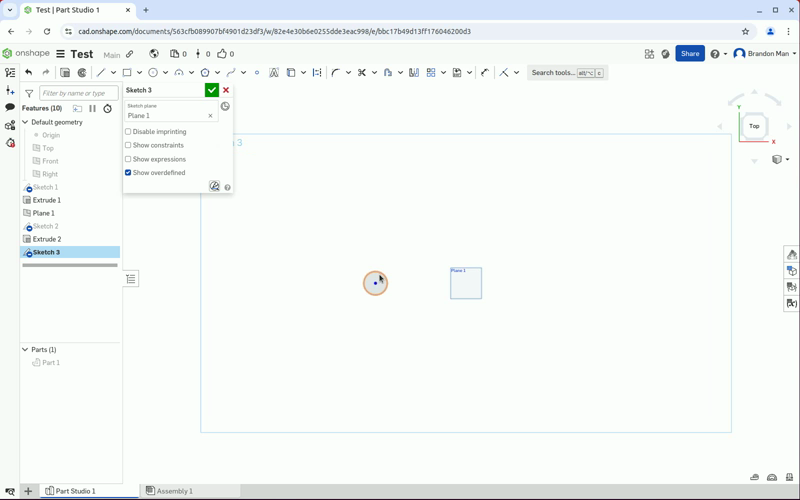
scroll(6)
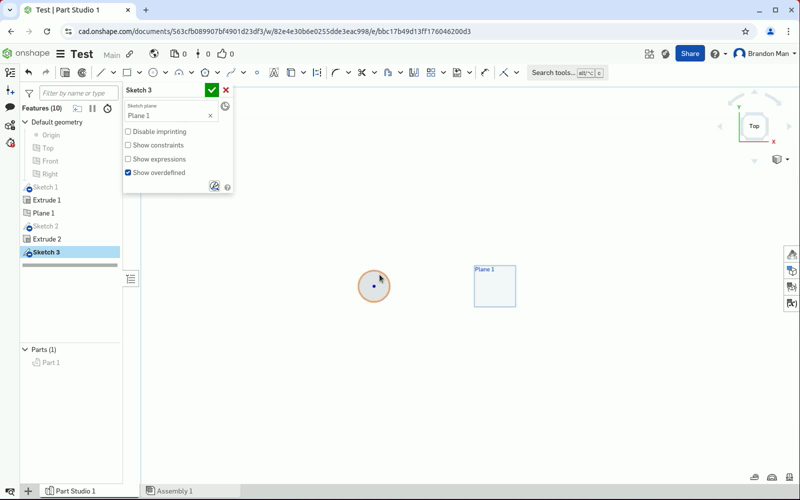
scroll(6)
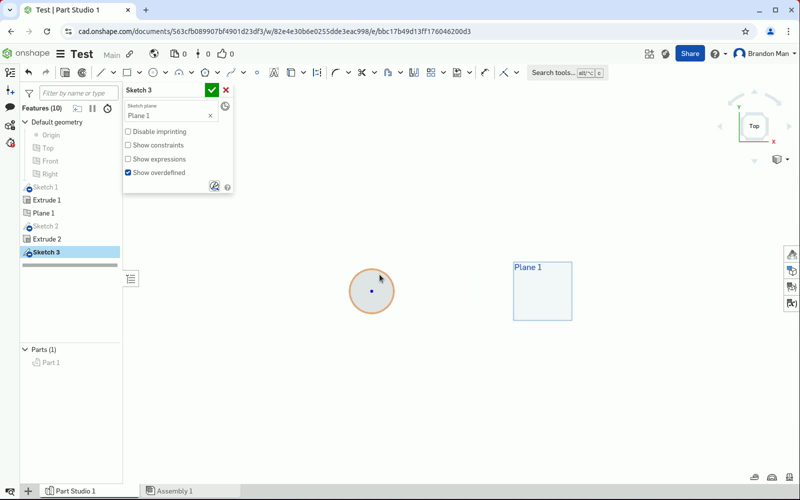
scroll(6)
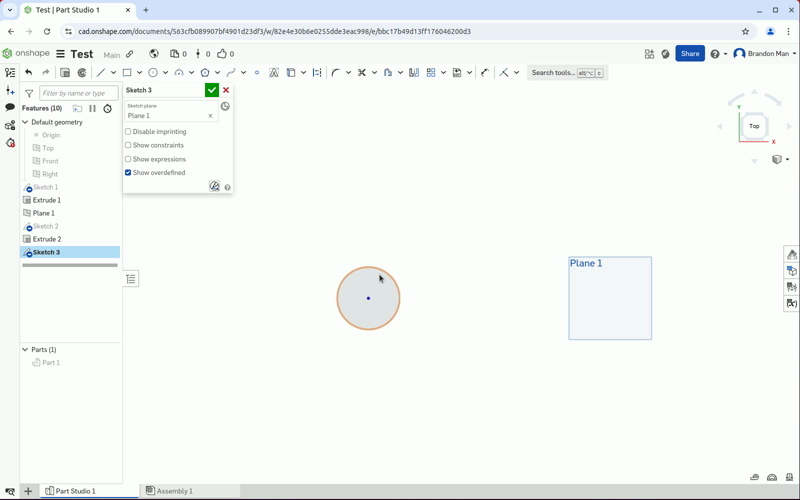
scroll(6)
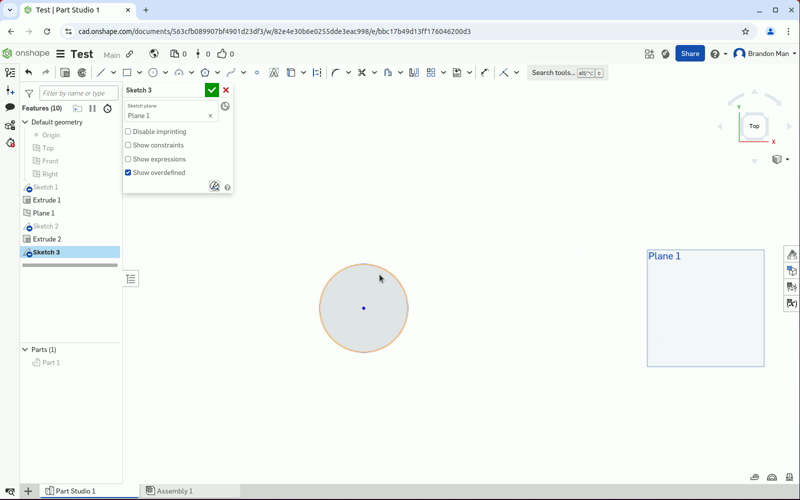
scroll(6)
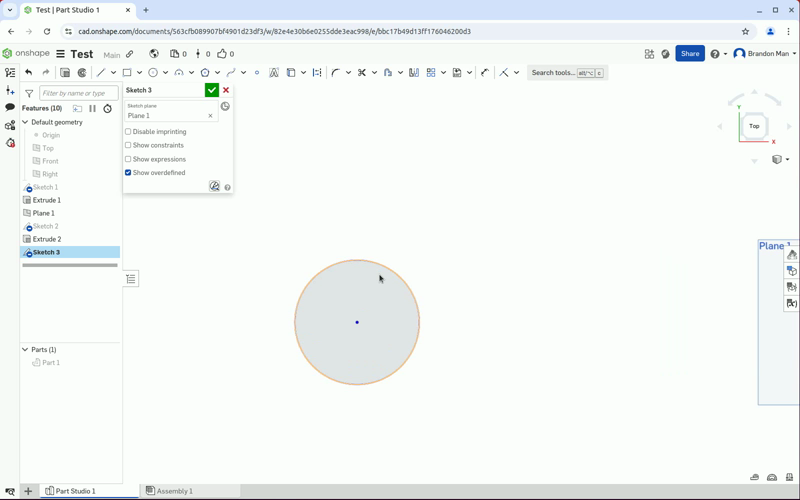
scroll(6)
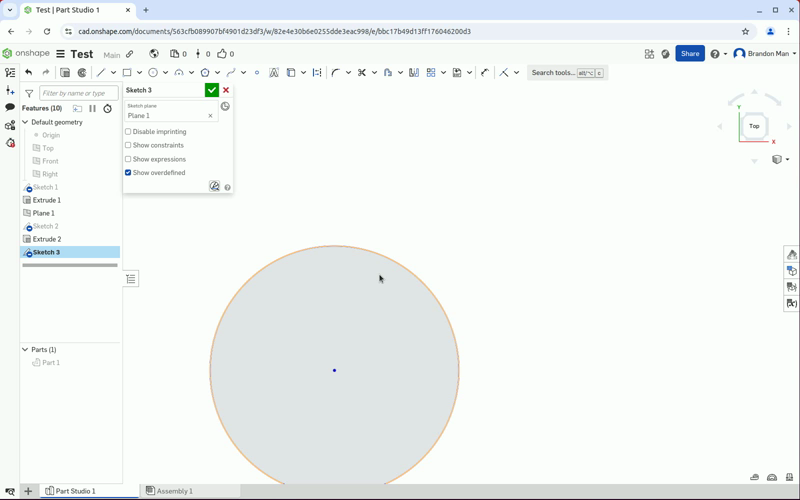
click(379, 274)
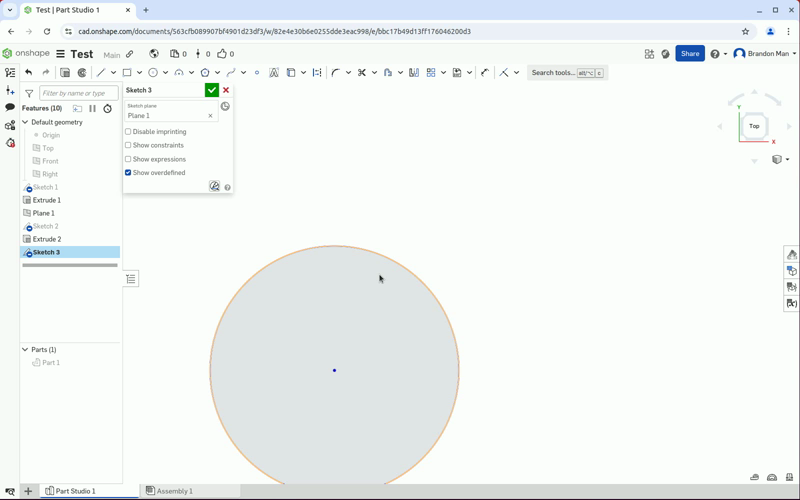
scroll(-6)
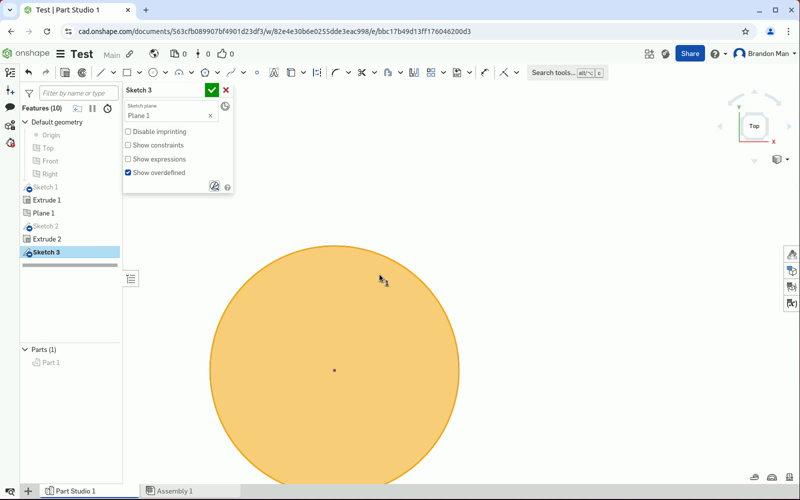
scroll(-6)
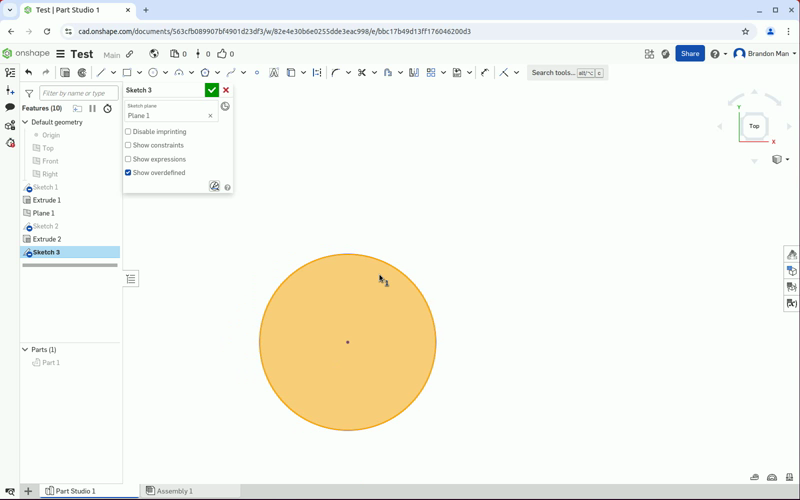
scroll(-6)
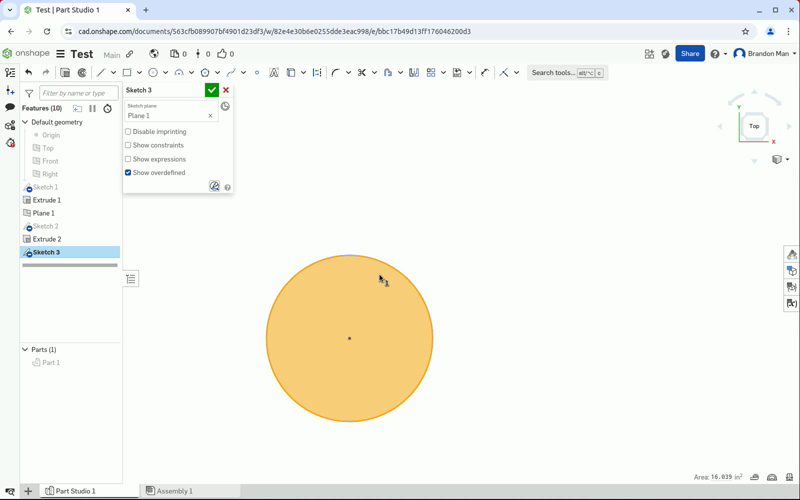
scroll(-6)
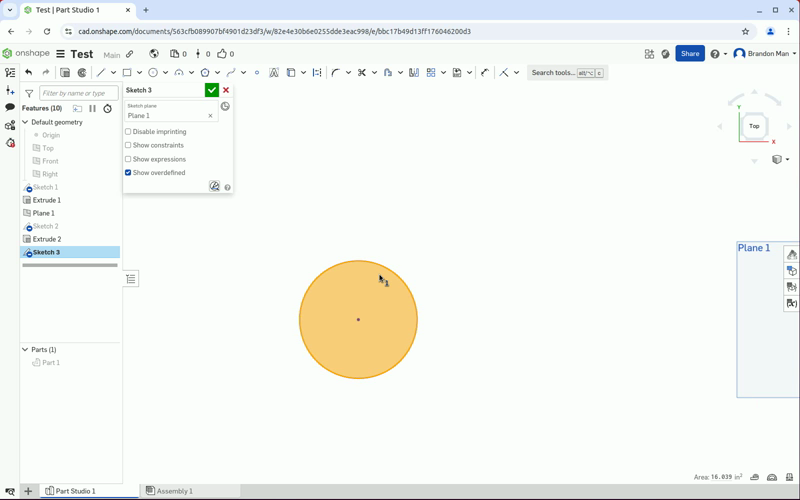
scroll(-6)
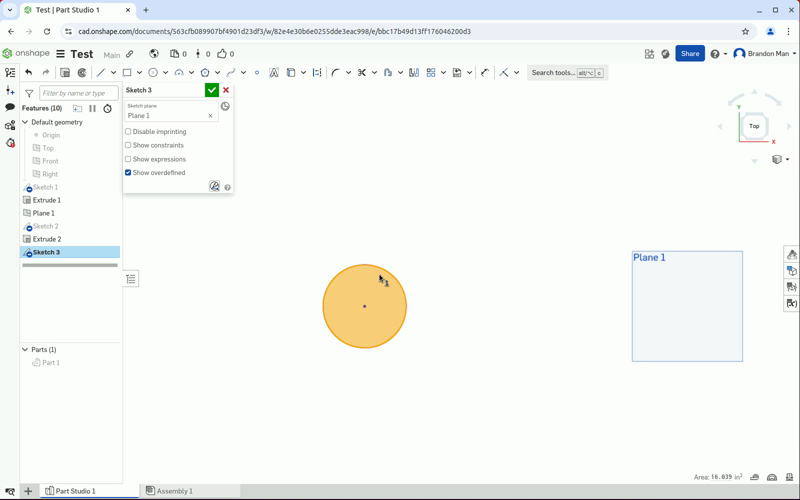
scroll(-6)
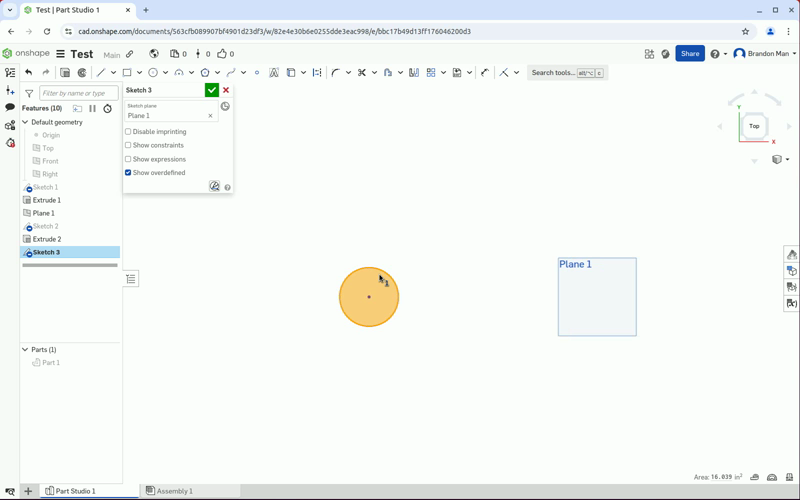
scroll(-6)
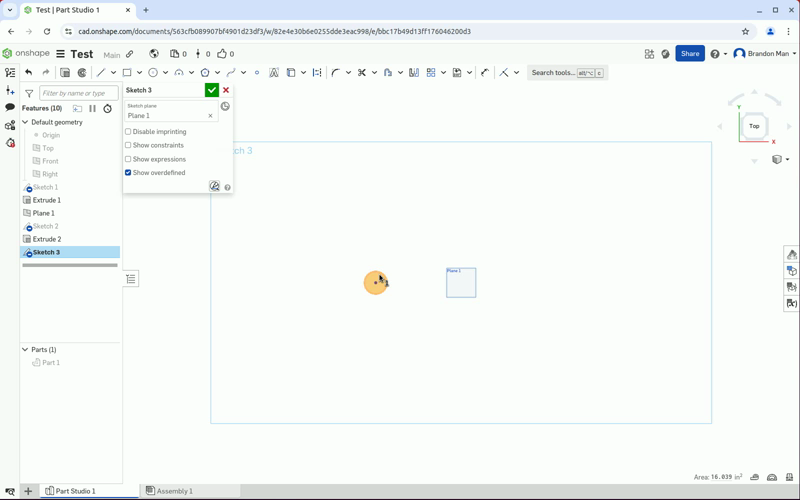
mouse_move(73, 352)
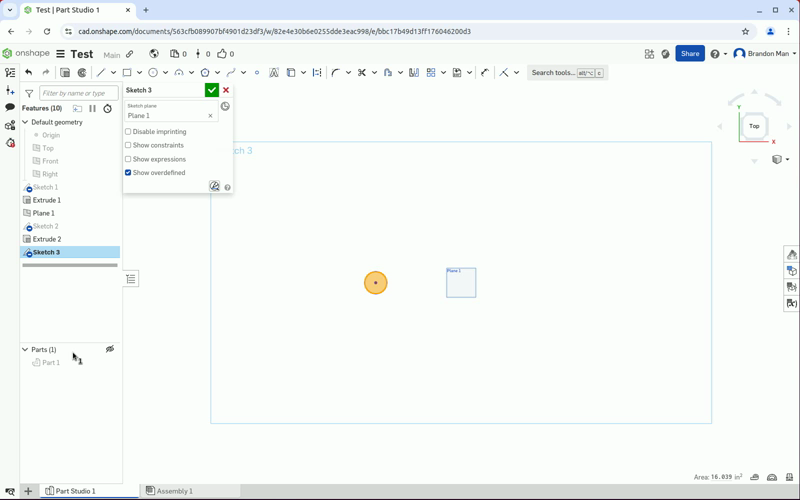
key(shift+y)
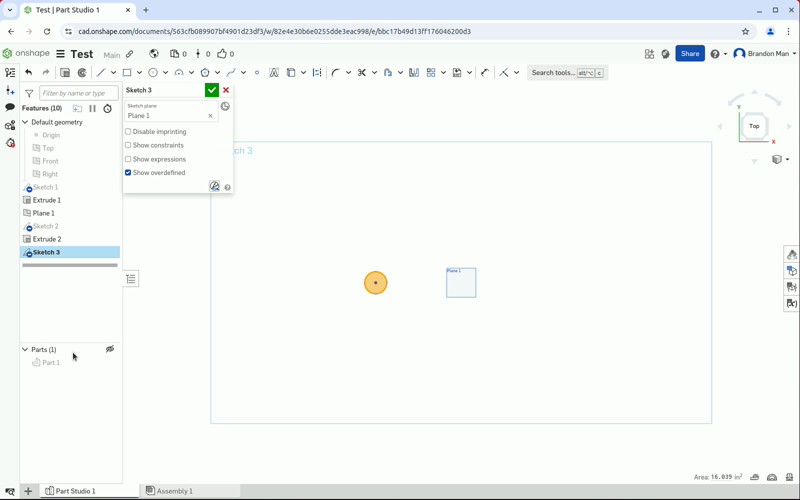
key(shift+e)
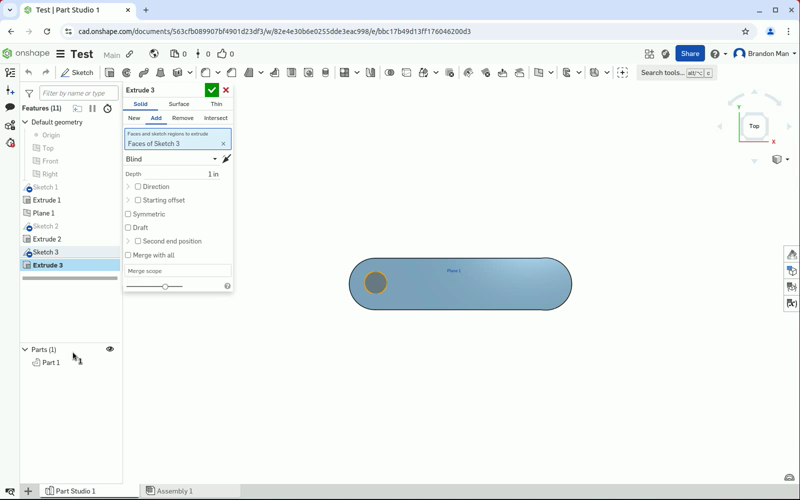
mouse_move(143, 106)
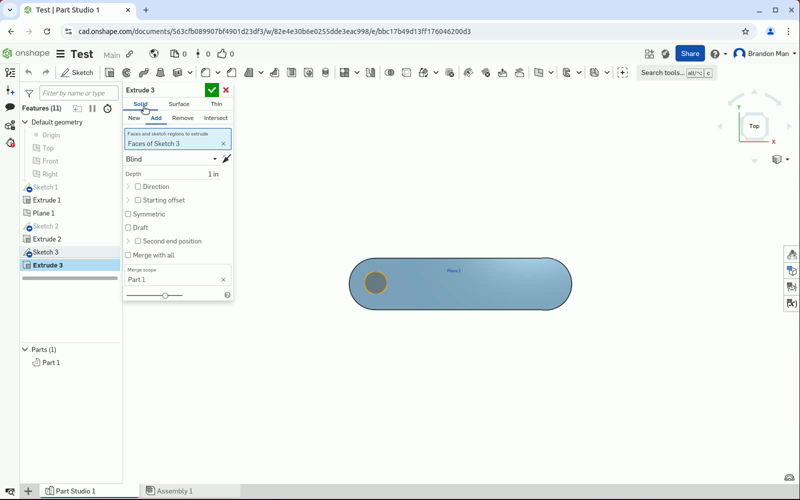
click(143, 106)
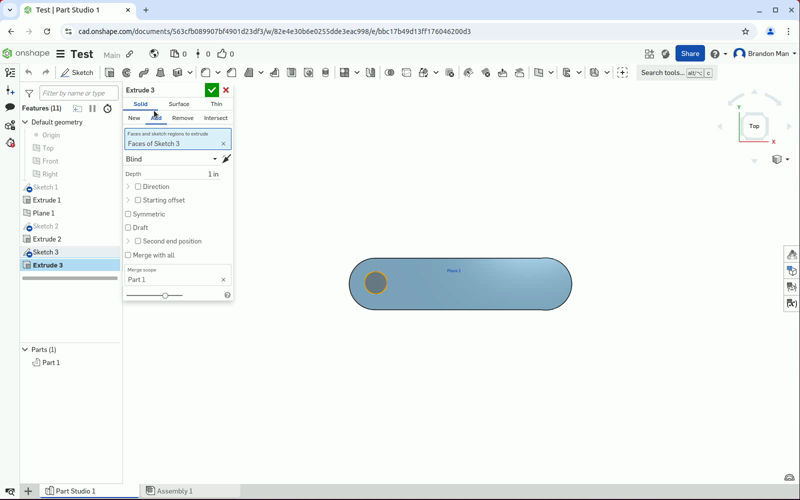
mouse_move(186, 120)
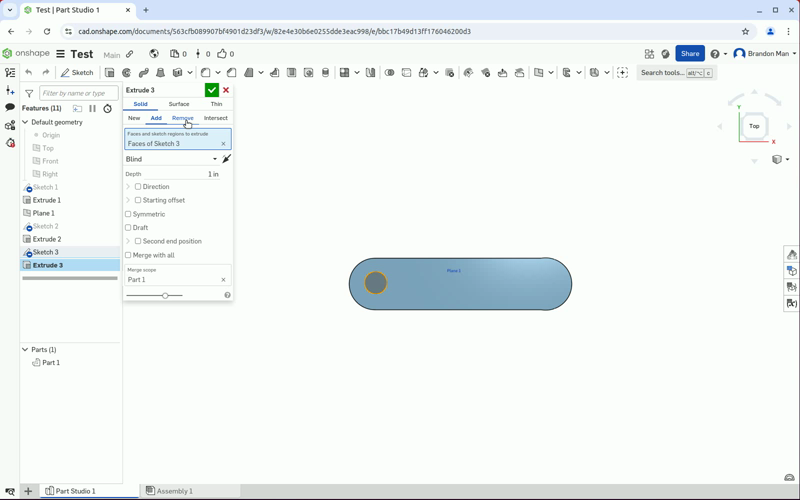
click(186, 120)
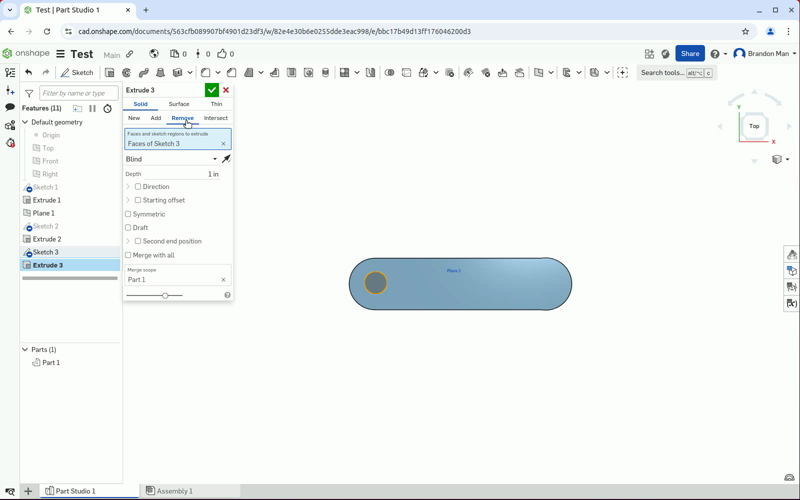
key(tab, 4)
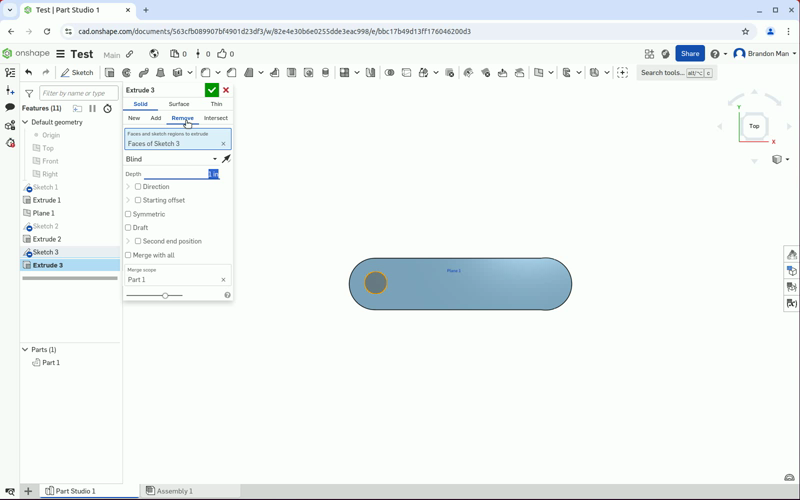
text(9.628)
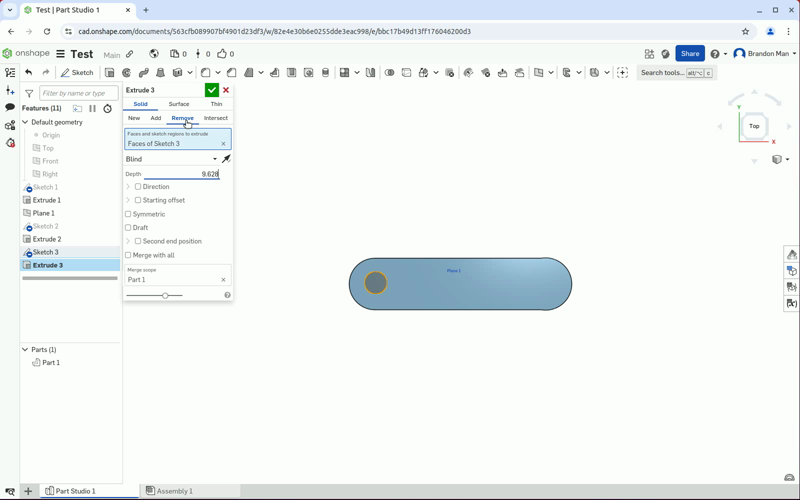
key(tab, 6)
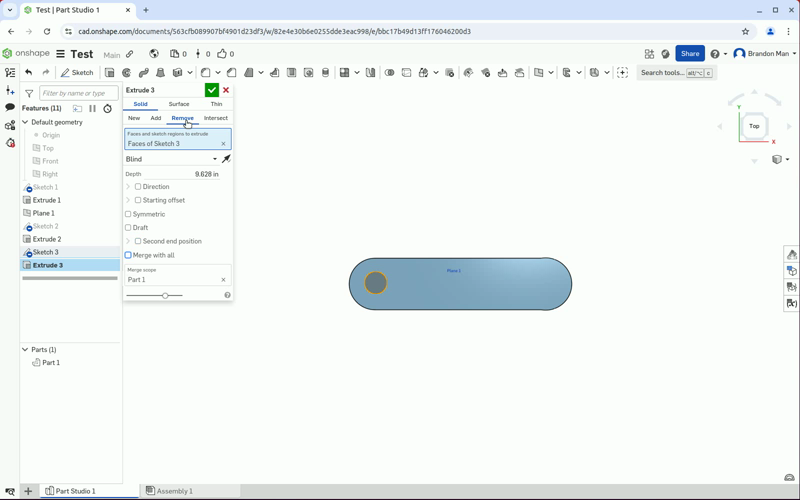
key(space)
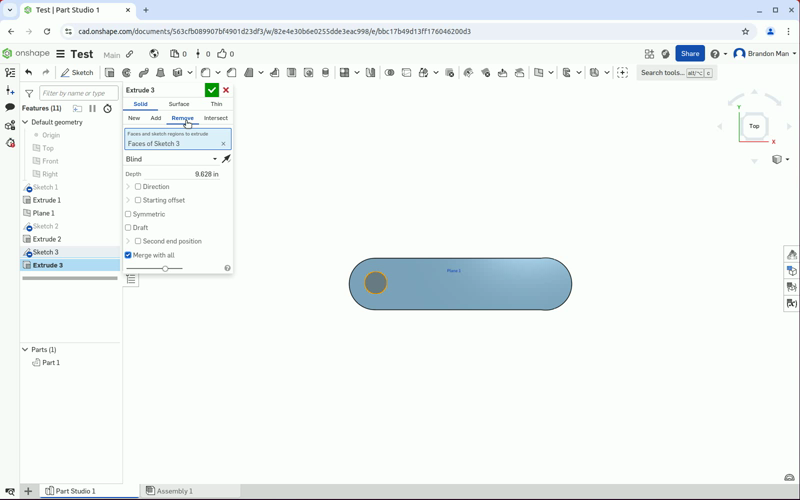
key(enter)
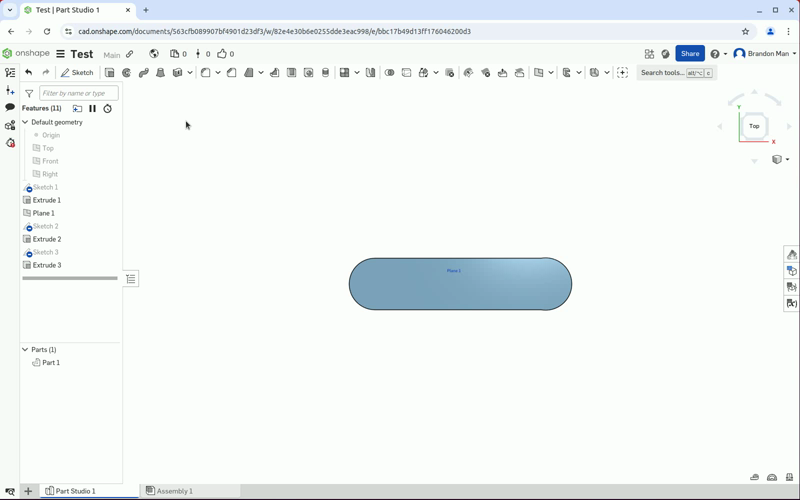
key(shift+h)
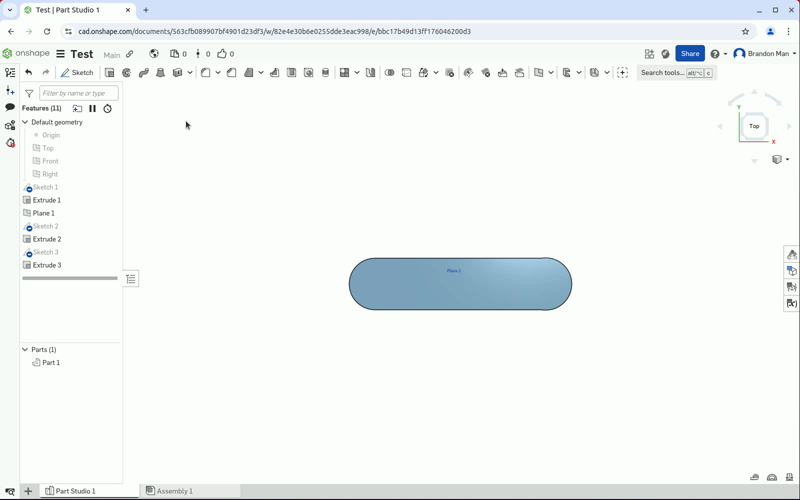
key(shift+h)
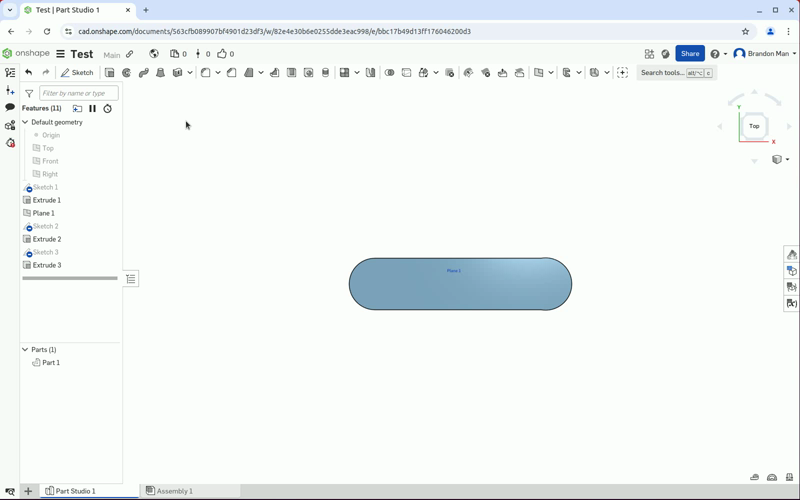
mouse_move(73, 189)
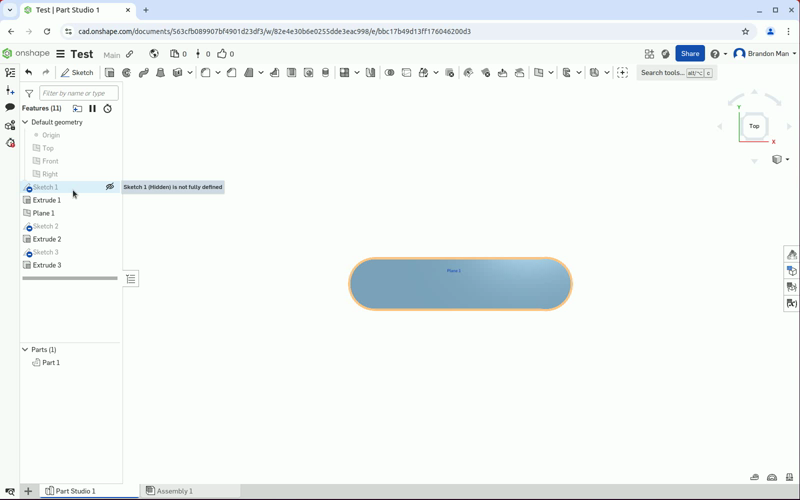
click(73, 189)
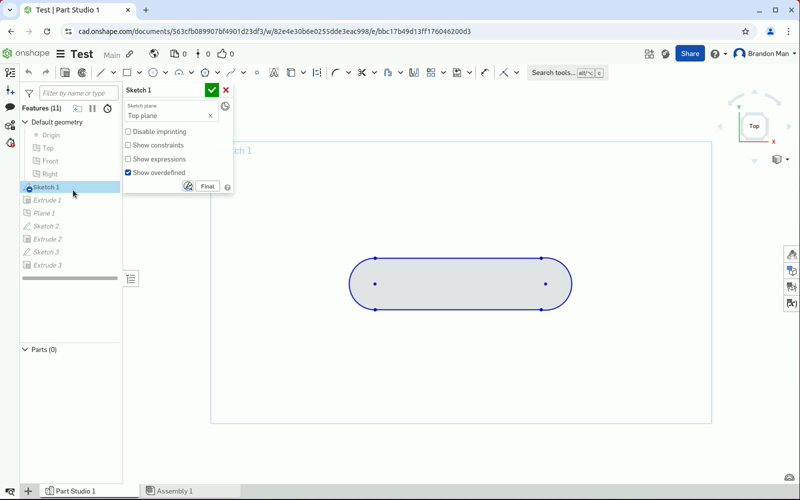
mouse_move(229, 92)
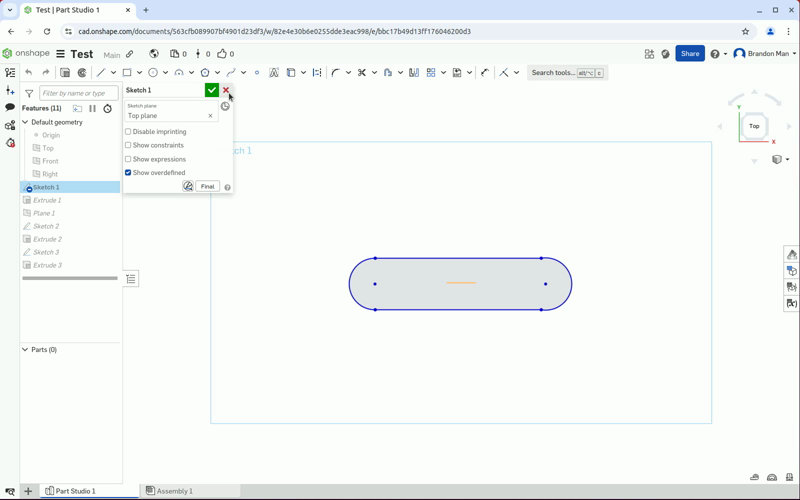
click(229, 92)
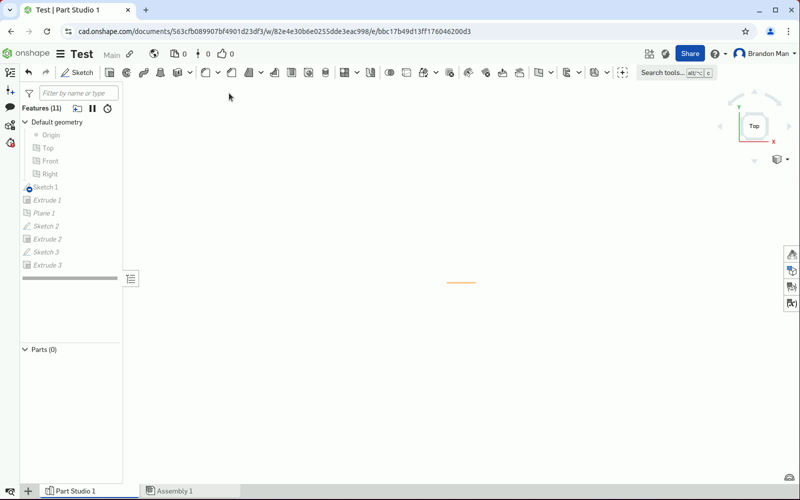
mouse_move(73, 352)
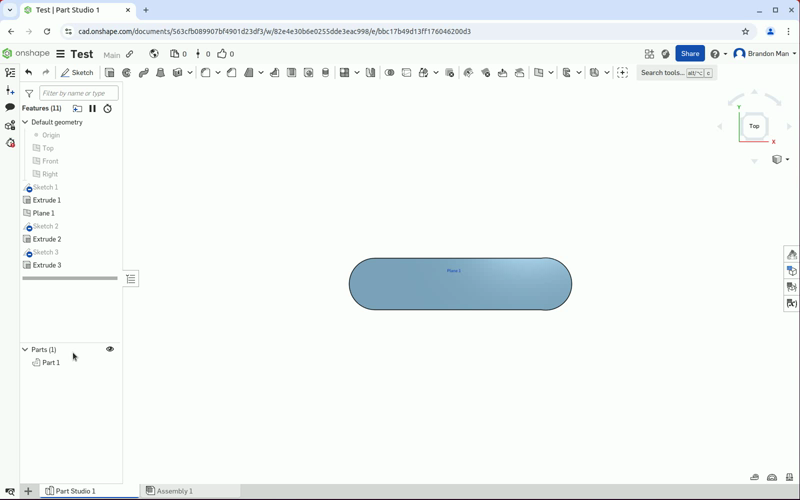
key(y)
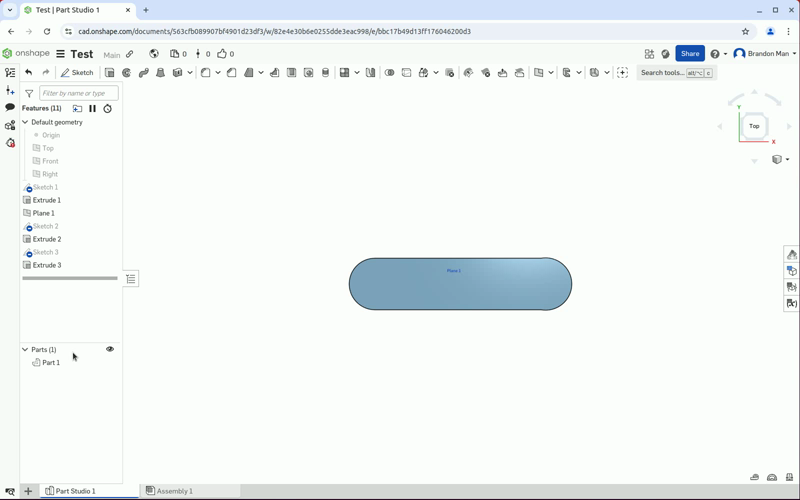
key(shift+p)
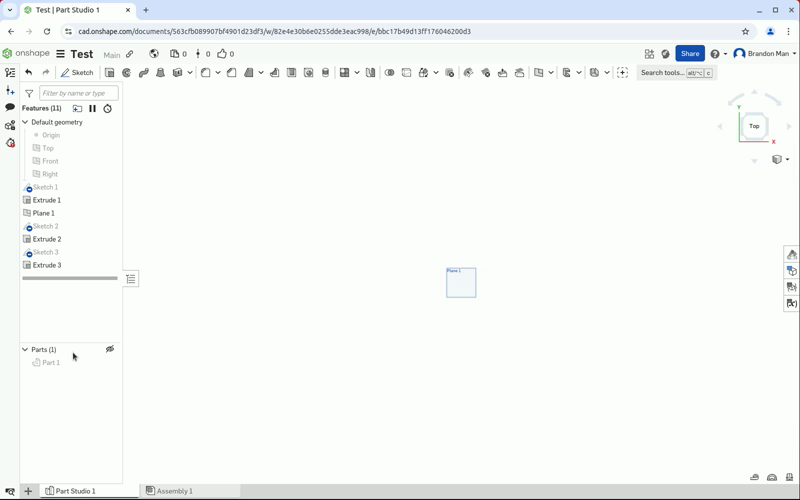
key(space)
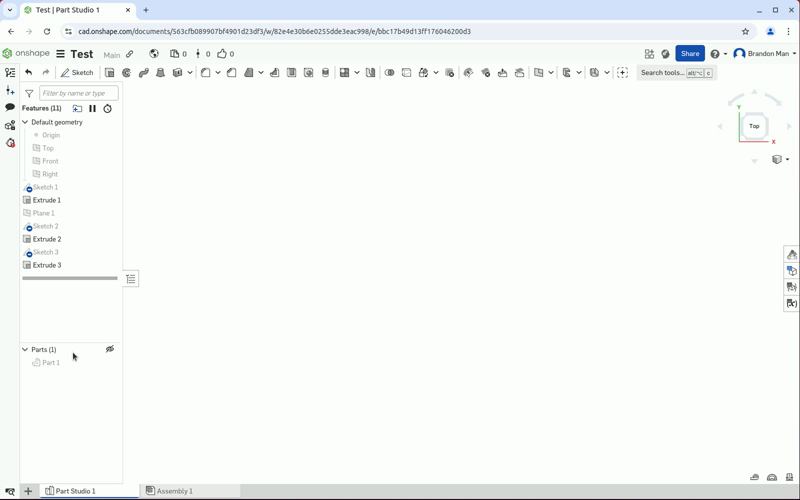
key_down(shift)
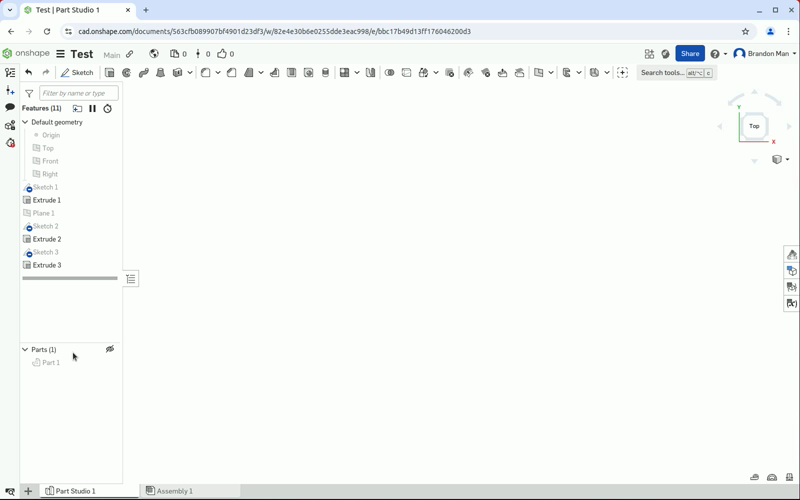
key(up)
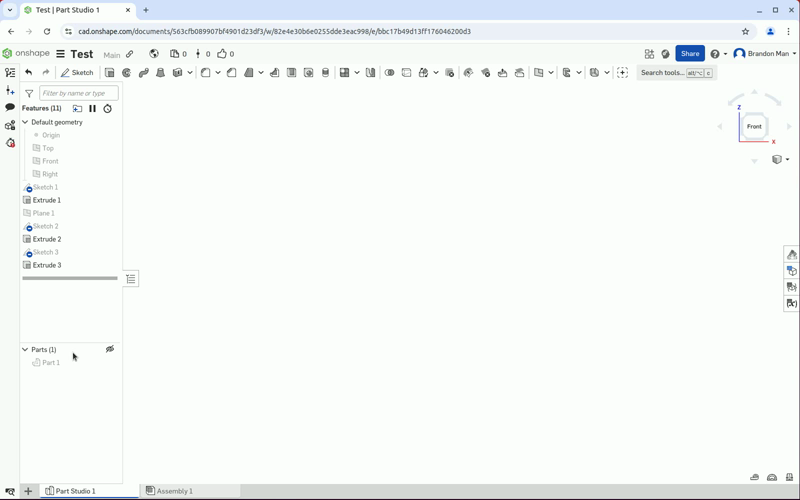
key_up(shift)
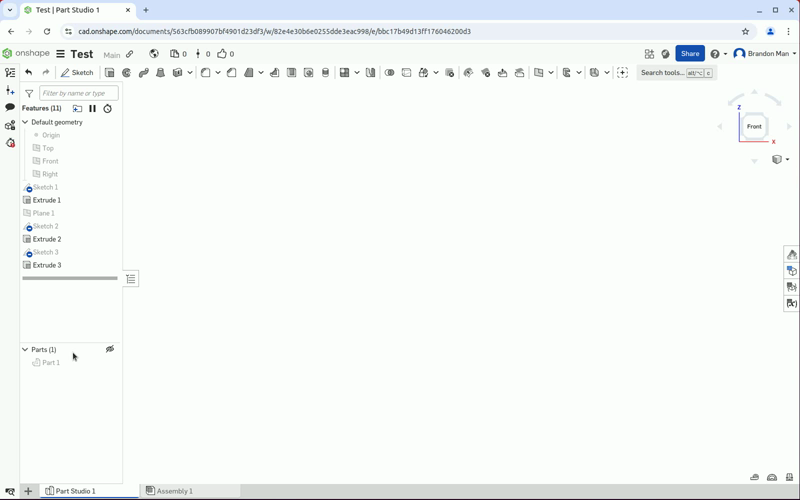
key(space)
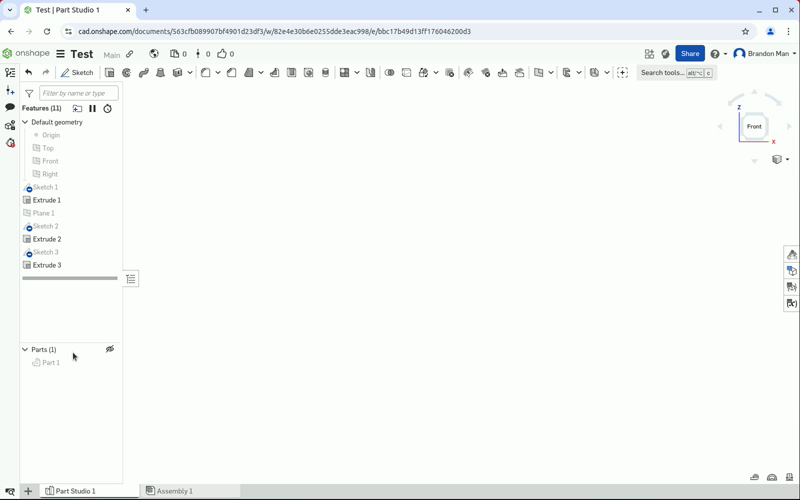
key_down(shift)
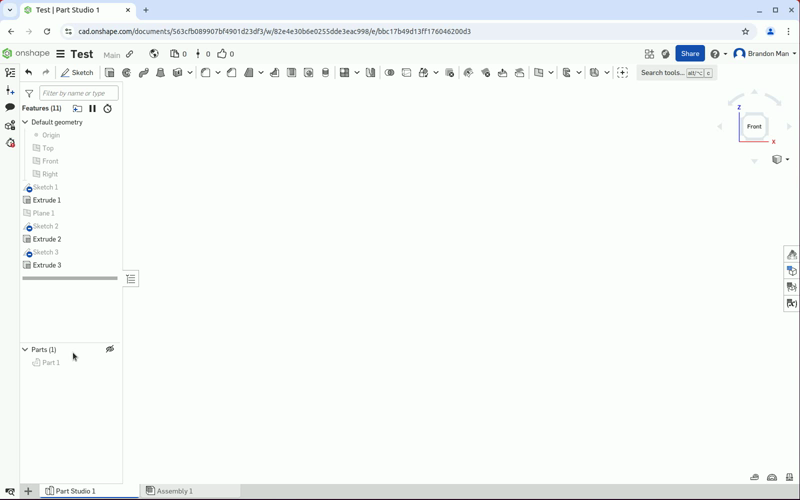
key(left)
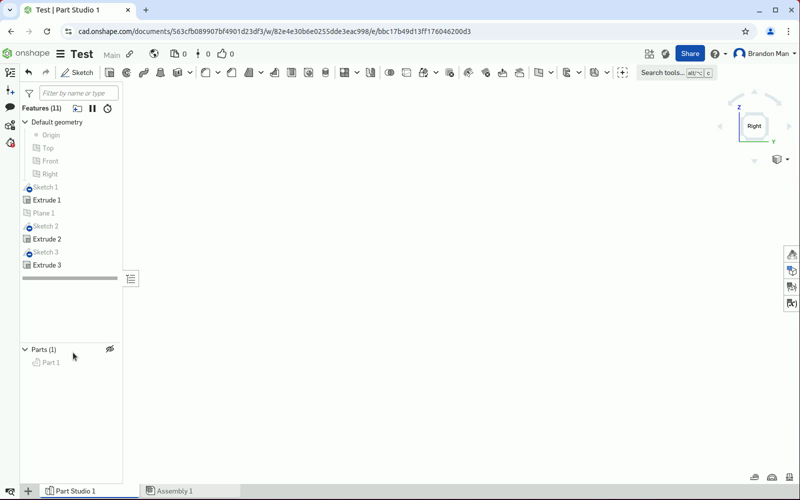
key_up(shift)
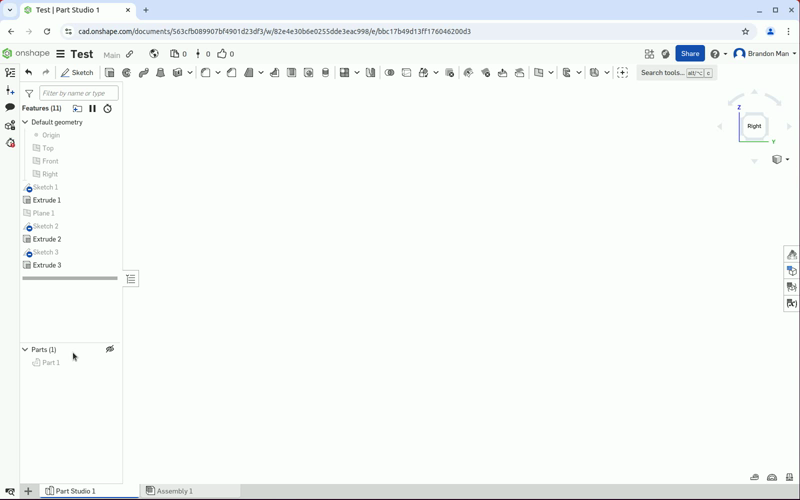
mouse_move(73, 352)
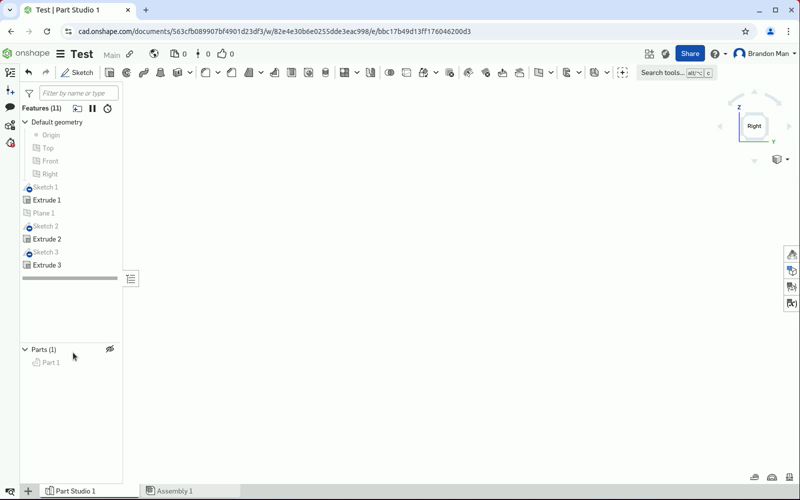
key(shift+y)
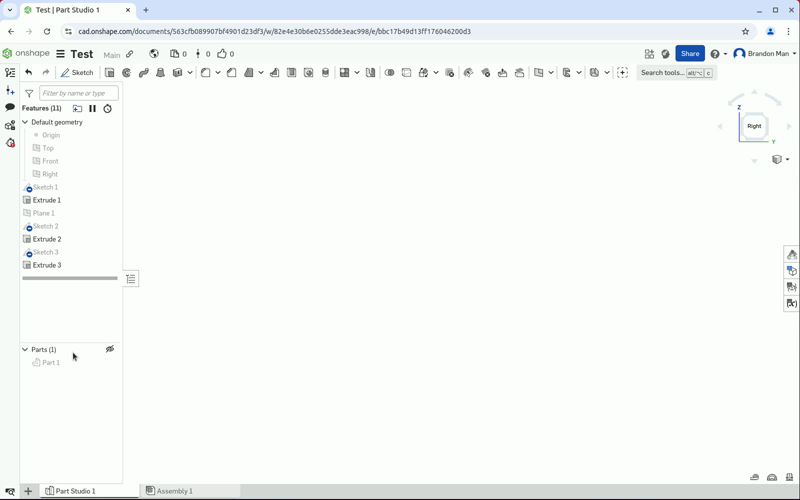
key(shift+s)
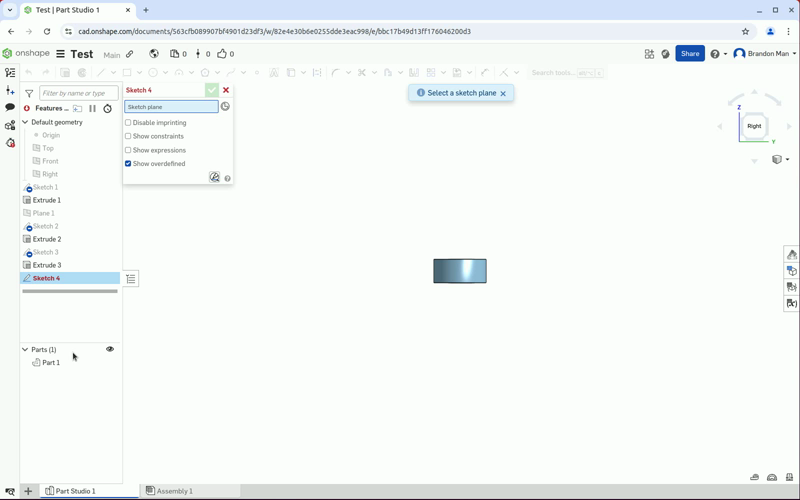
mouse_move(73, 176)
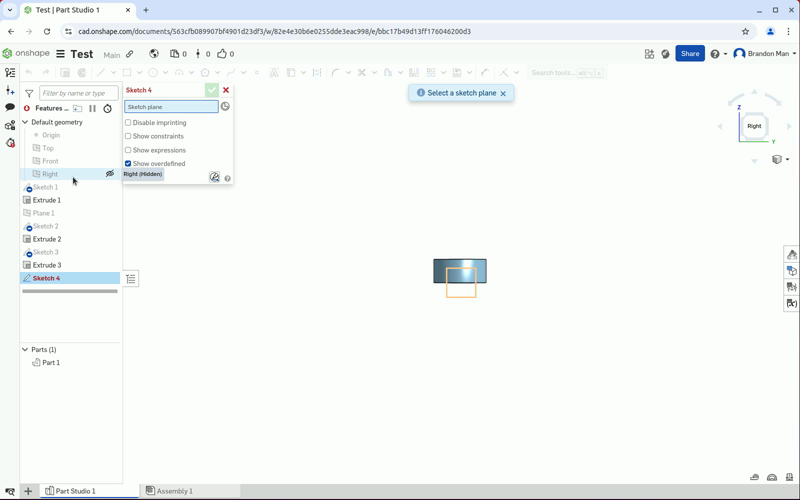
click(73, 176)
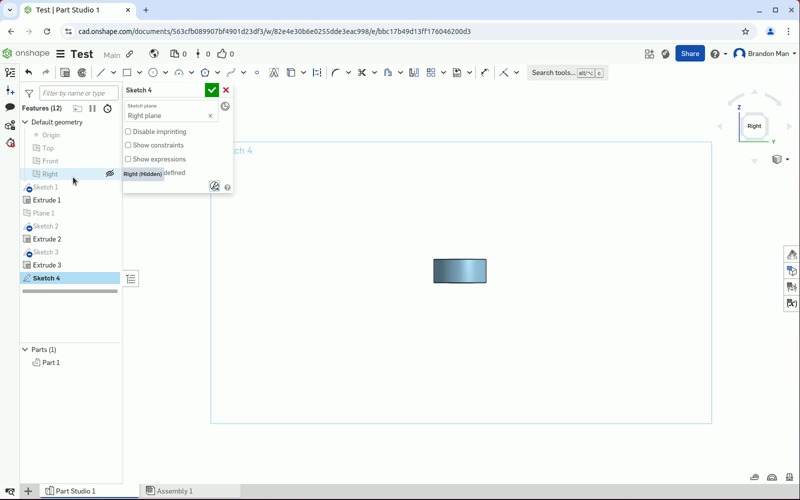
mouse_move(73, 352)
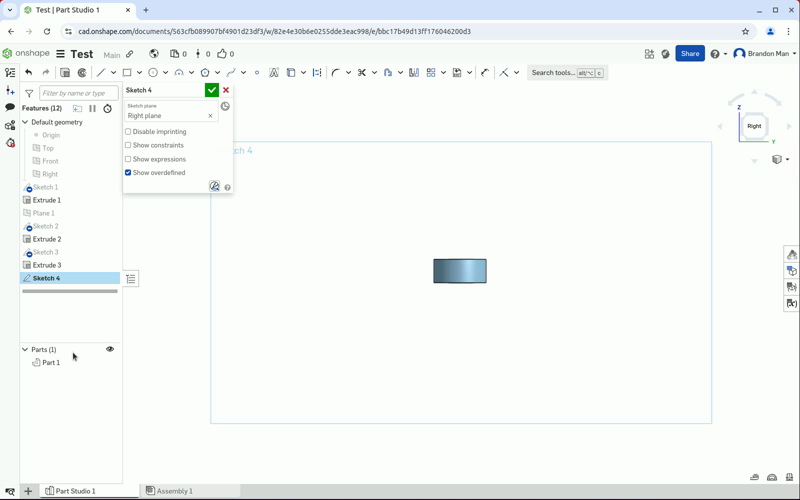
key(y)
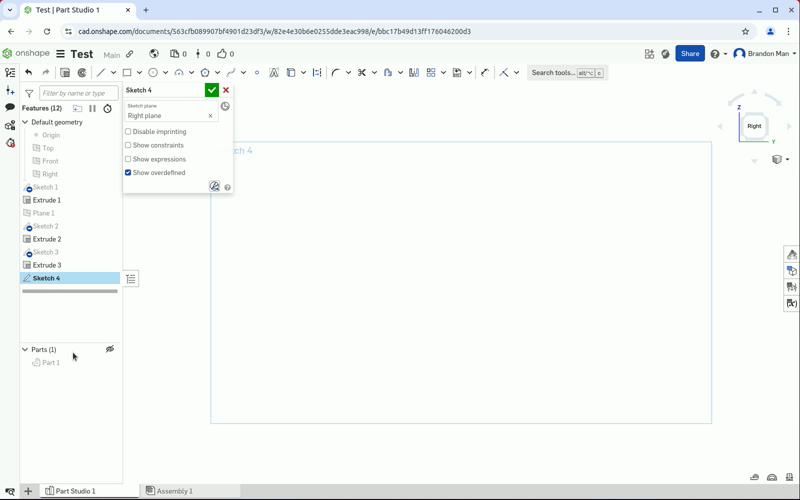
key(l)
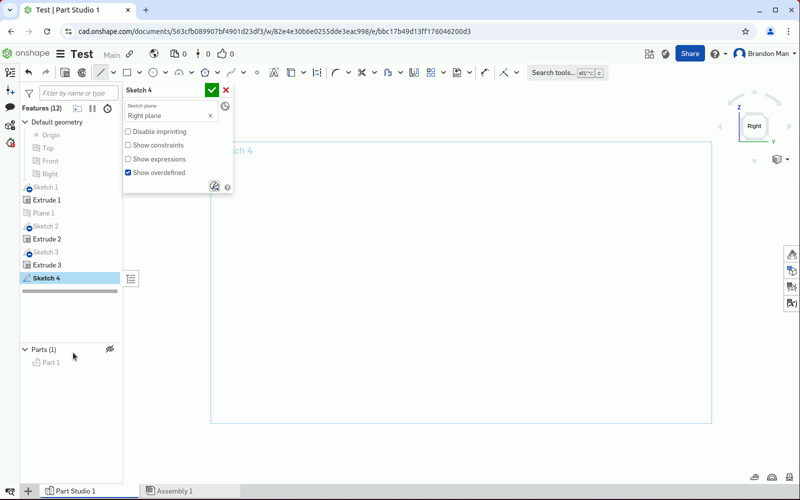
key_down(shift)
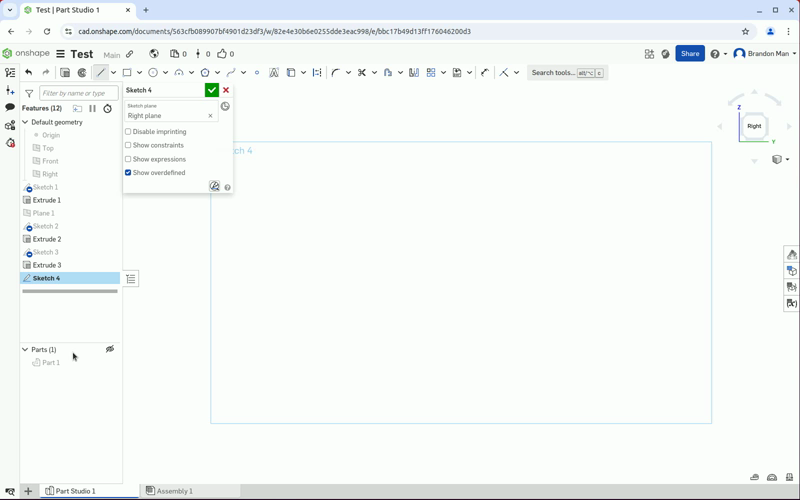
mouse_move(445, 259)
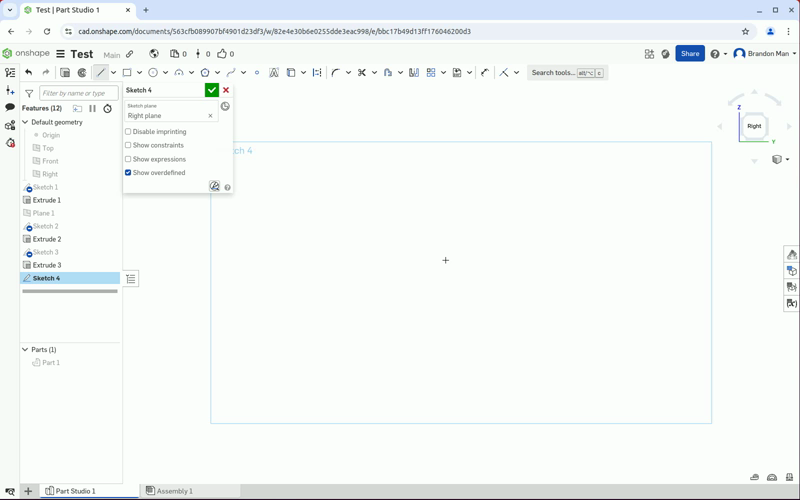
click(445, 259)
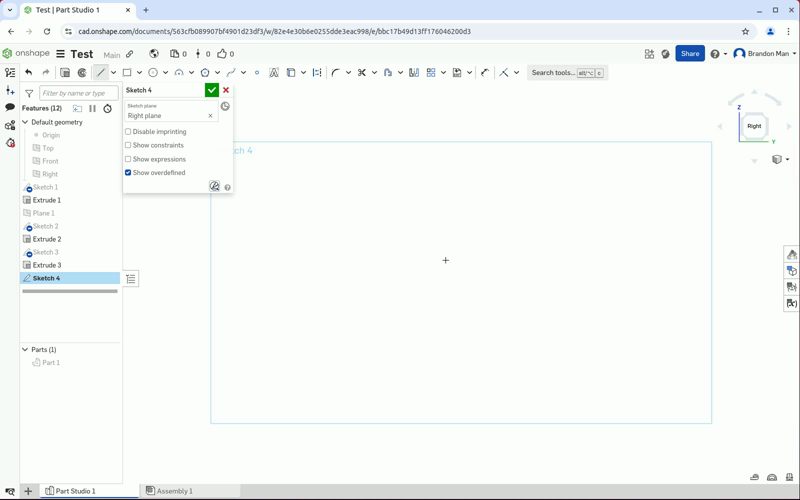
key_up(shift)
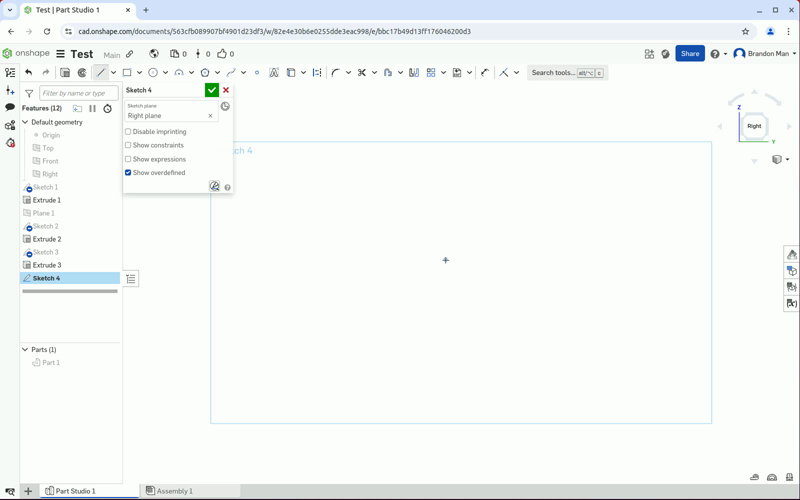
key_down(shift)
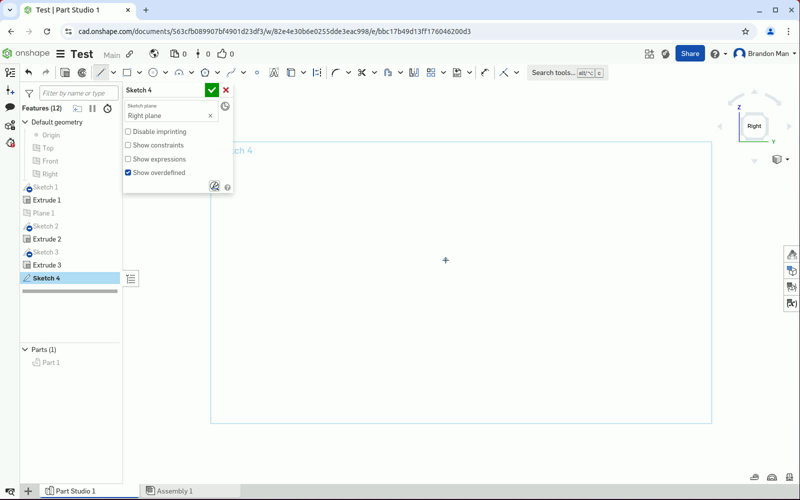
mouse_move(475, 259)
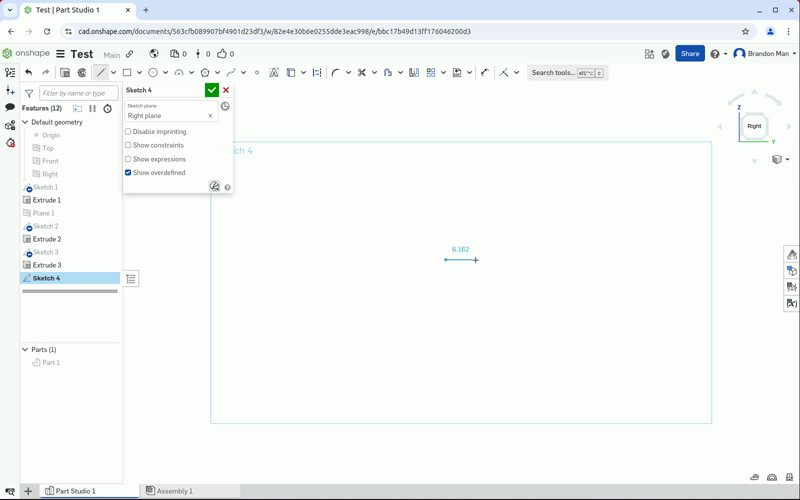
mouse_move(475, 259)
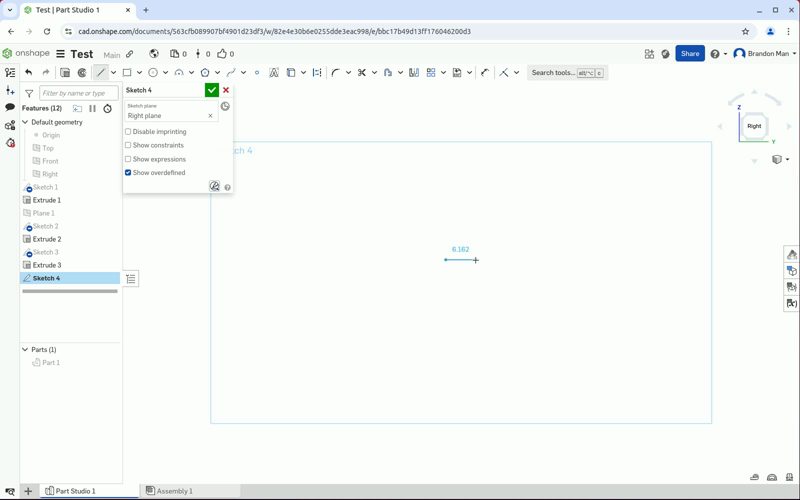
click(475, 259)
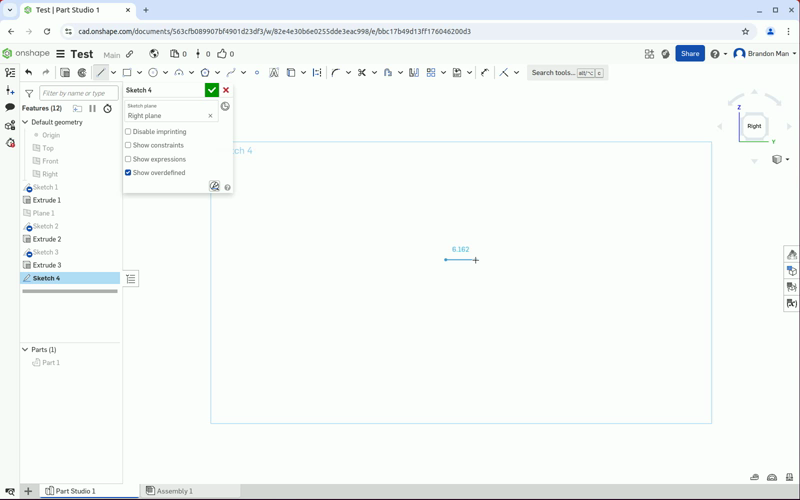
key_up(shift)
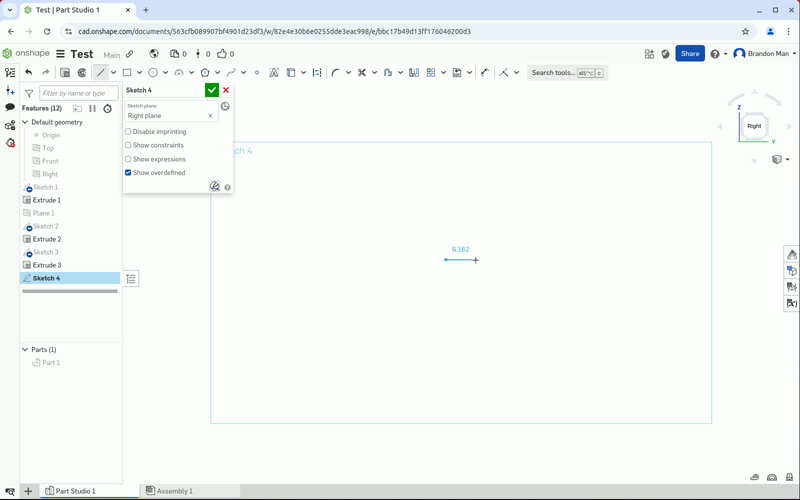
key_down(shift)
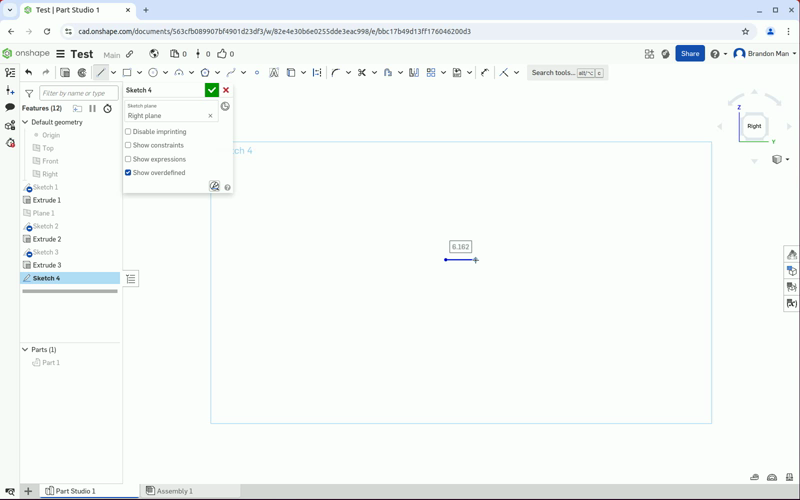
mouse_move(505, 259)
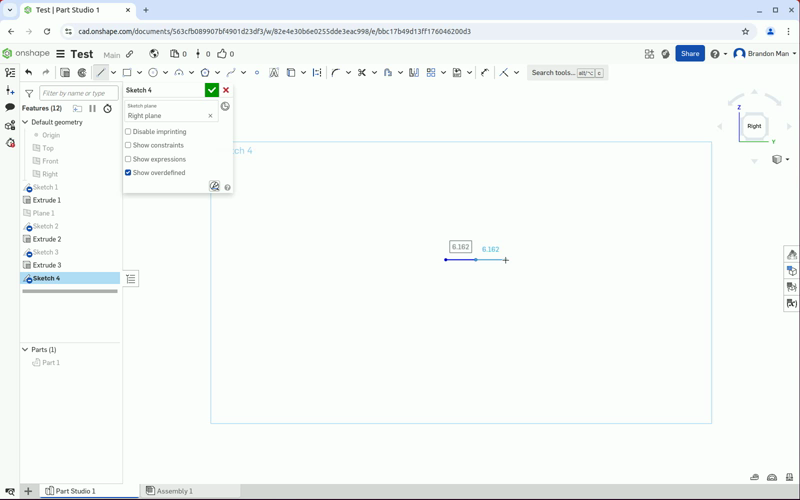
mouse_move(475, 206)
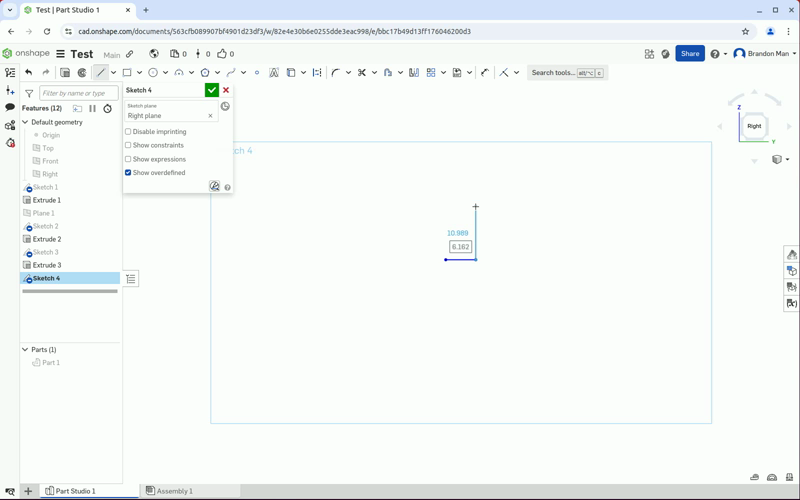
click(475, 206)
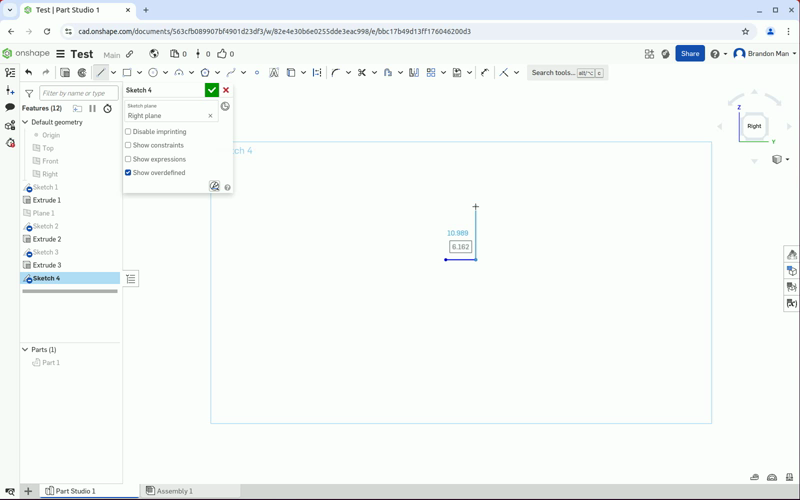
key_up(shift)
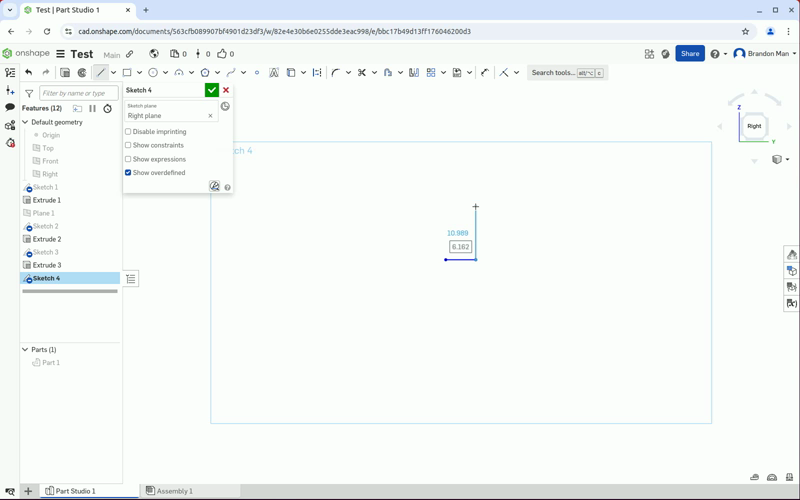
key(esc)
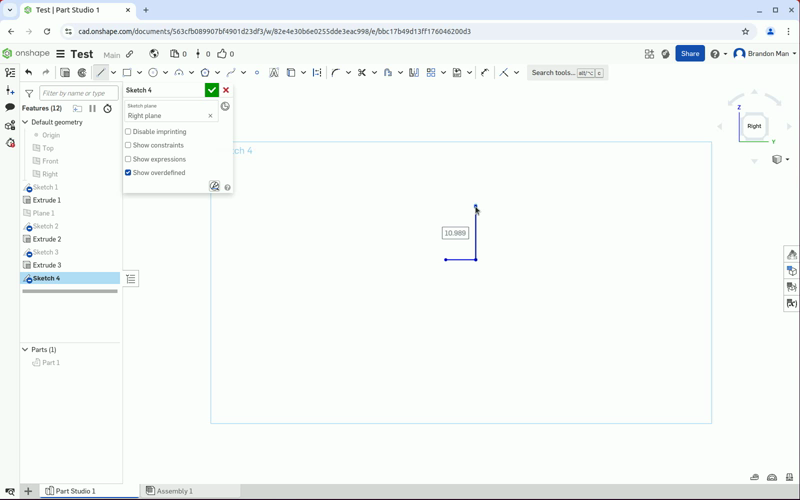
key(a)
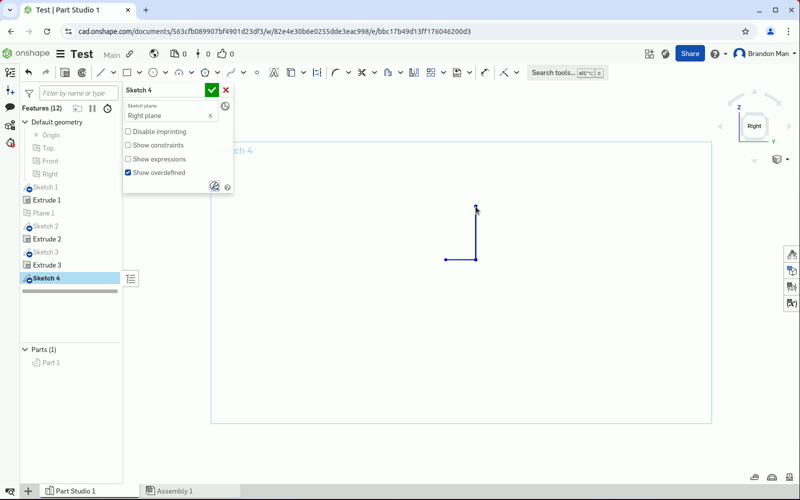
mouse_move(475, 206)
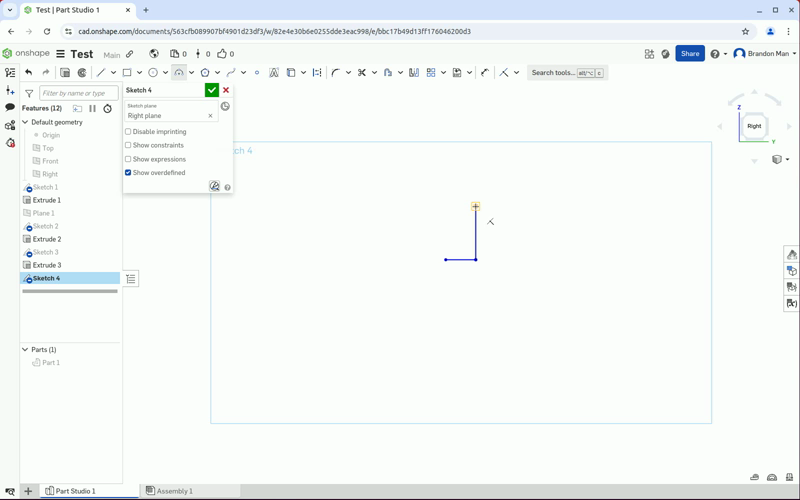
click(475, 206)
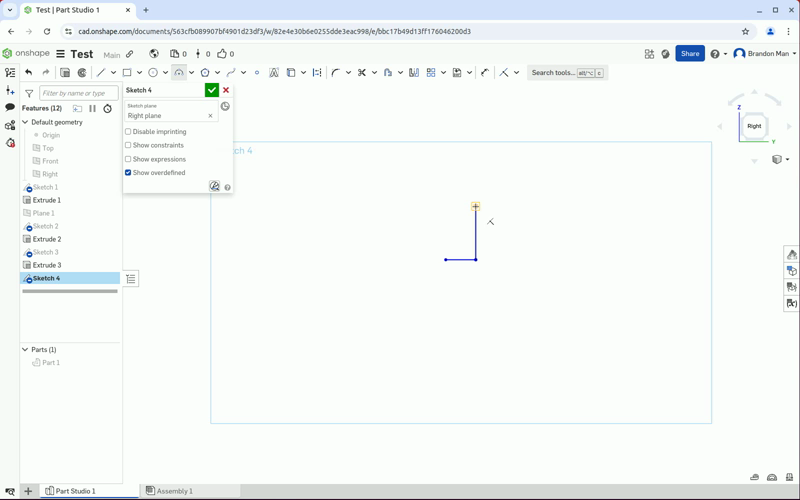
key_down(shift)
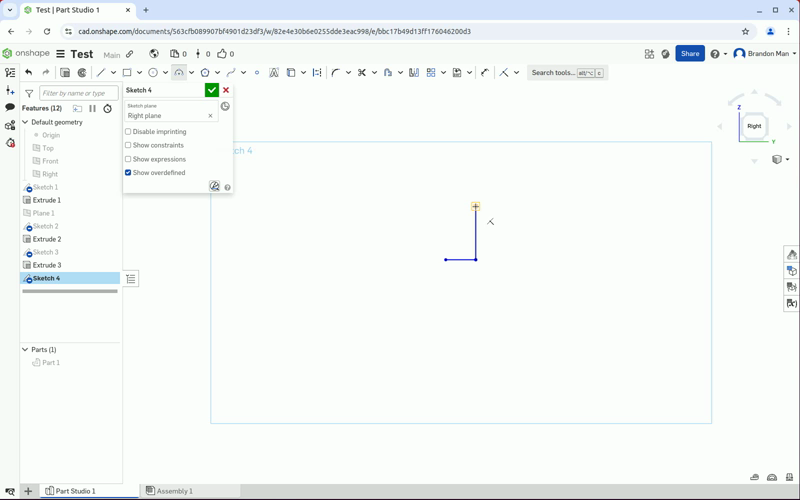
mouse_move(445, 206)
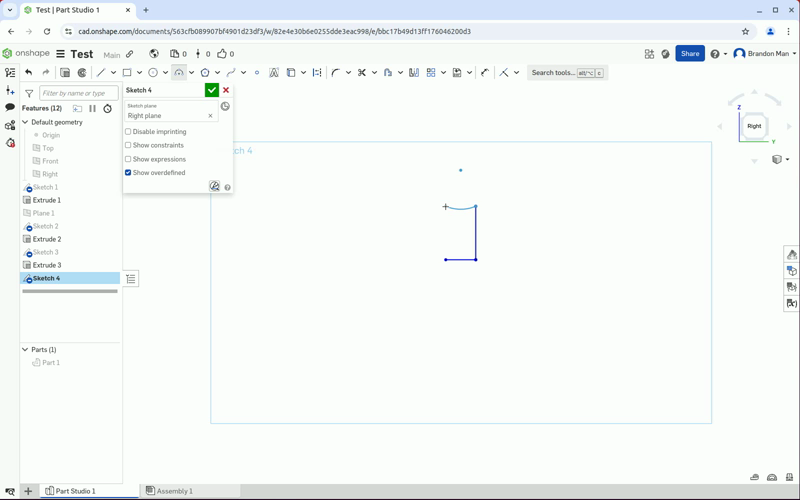
click(445, 206)
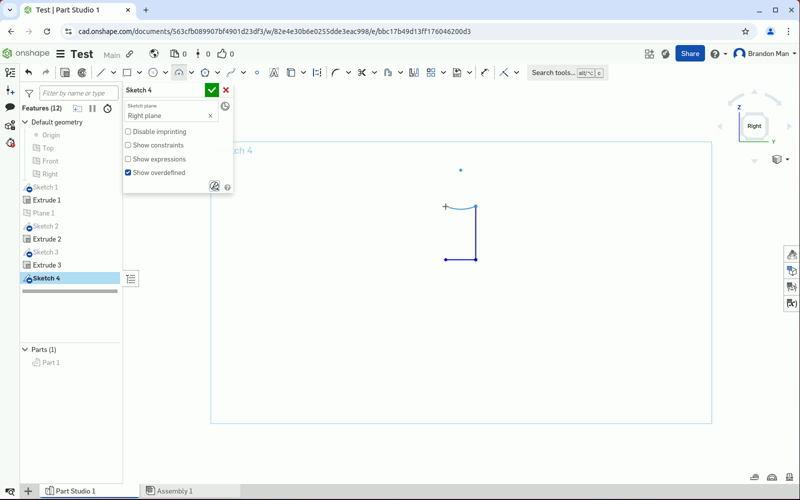
mouse_move(460, 191)
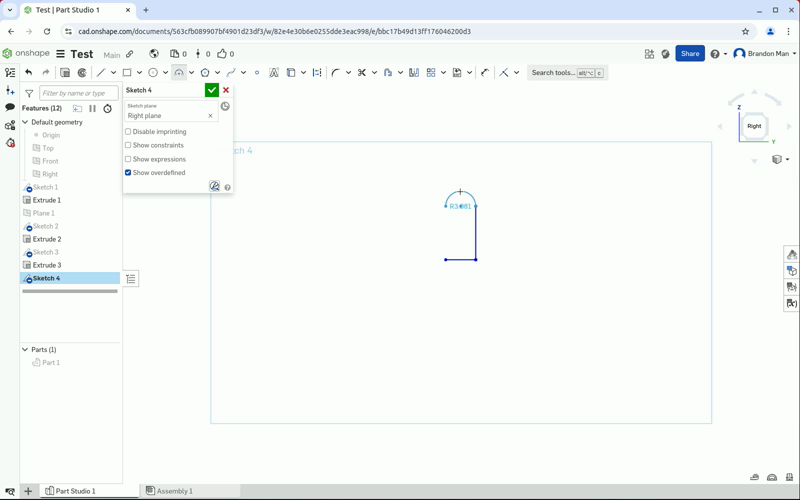
click(460, 191)
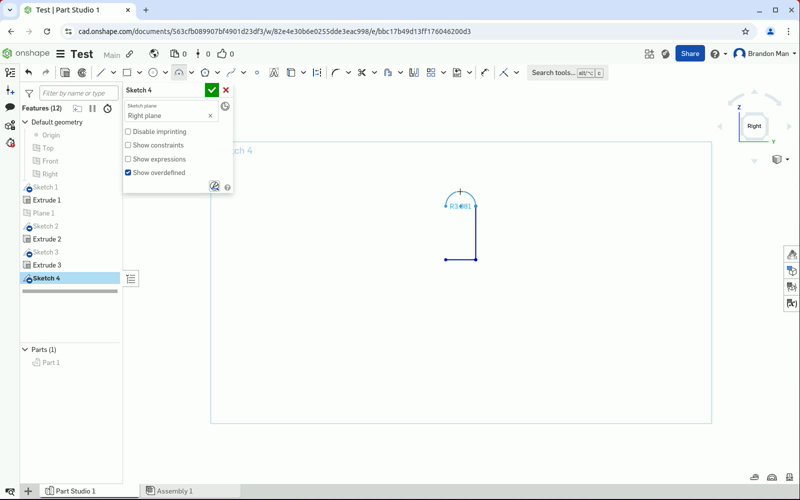
key_up(shift)
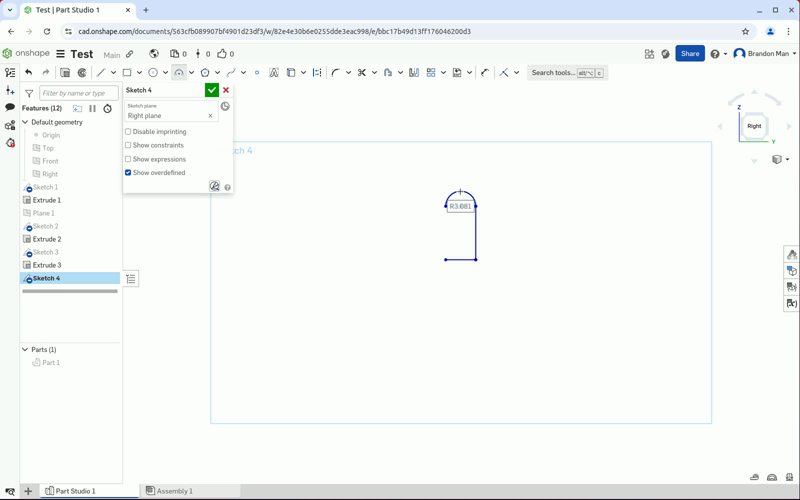
key(esc)
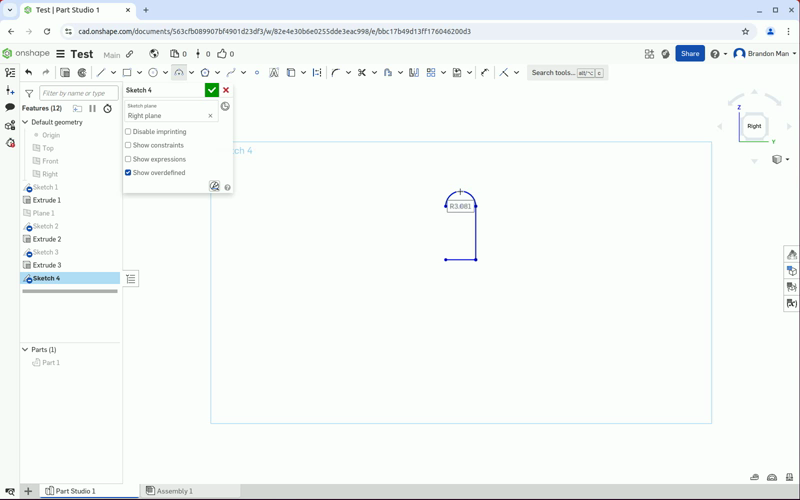
key(l)
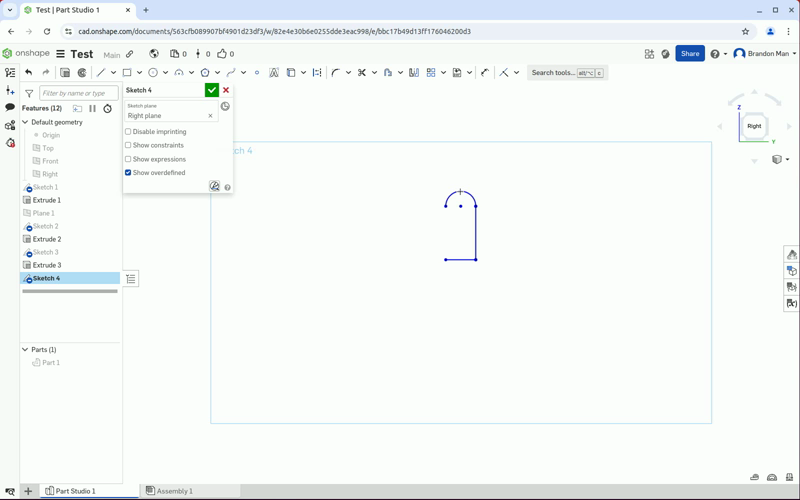
mouse_move(445, 206)
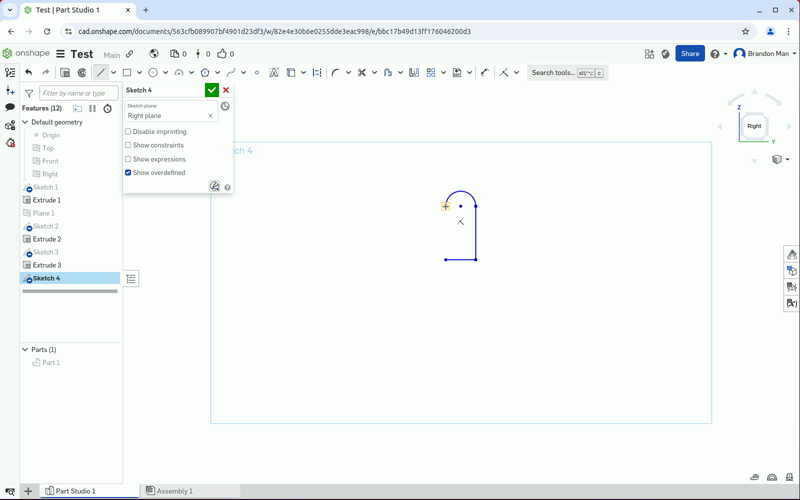
click(445, 206)
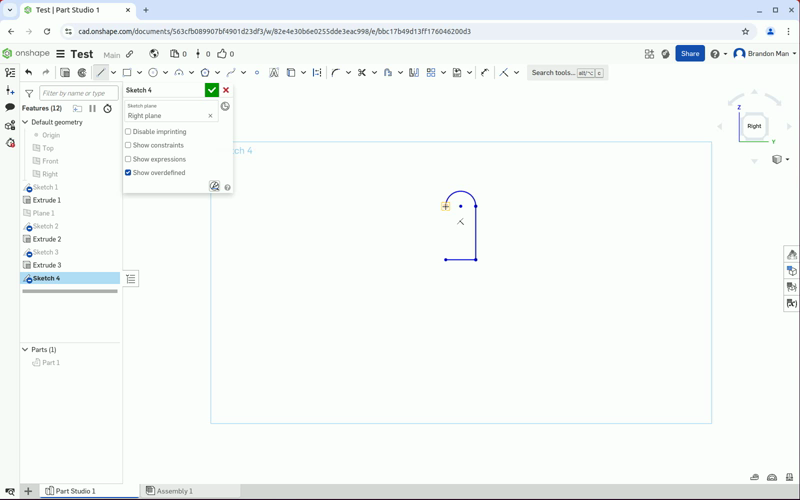
mouse_move(475, 206)
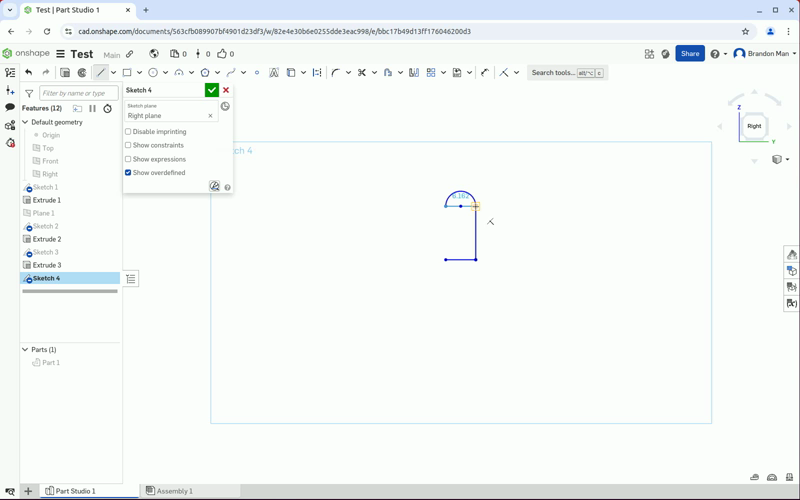
key_down(shift)
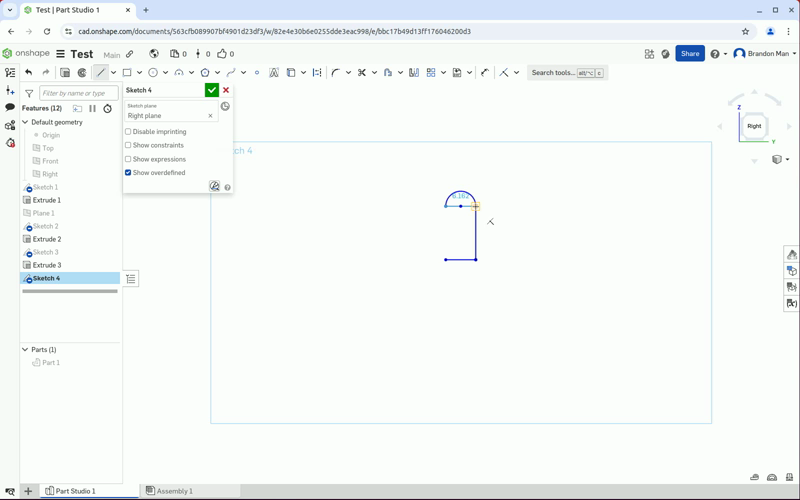
mouse_move(445, 259)
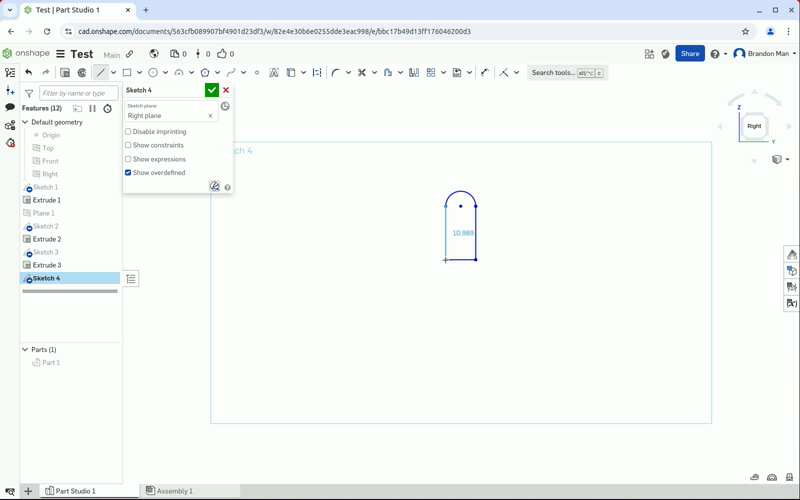
key_up(shift)
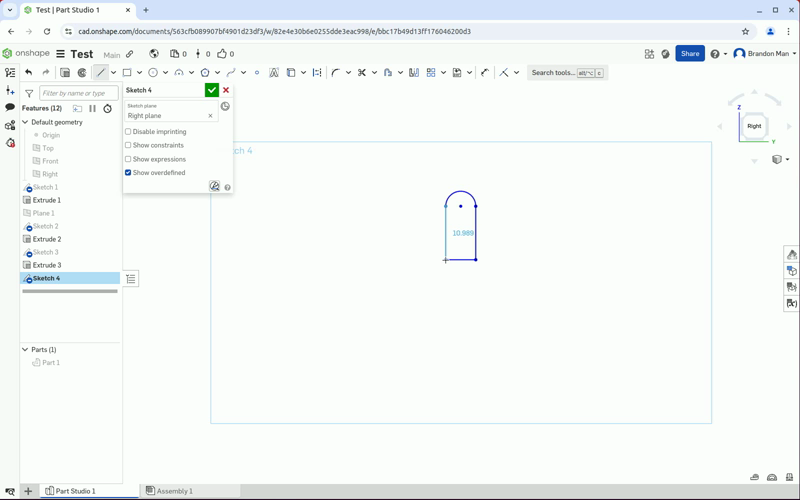
click(445, 259)
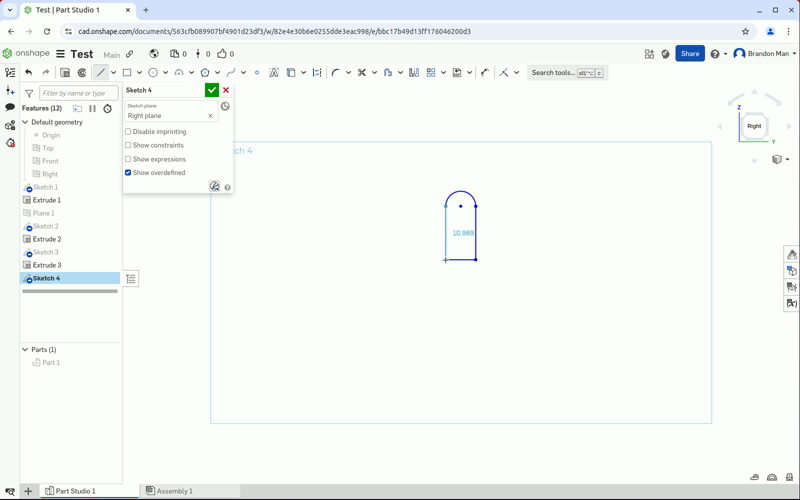
key(esc)
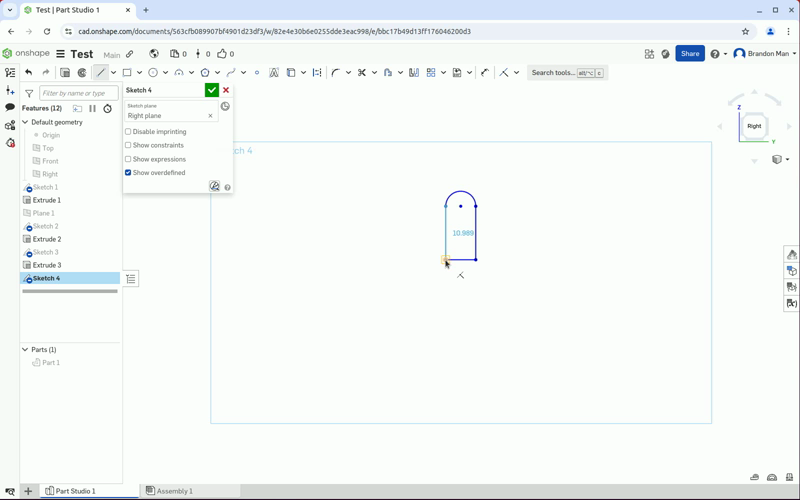
mouse_move(450, 200)
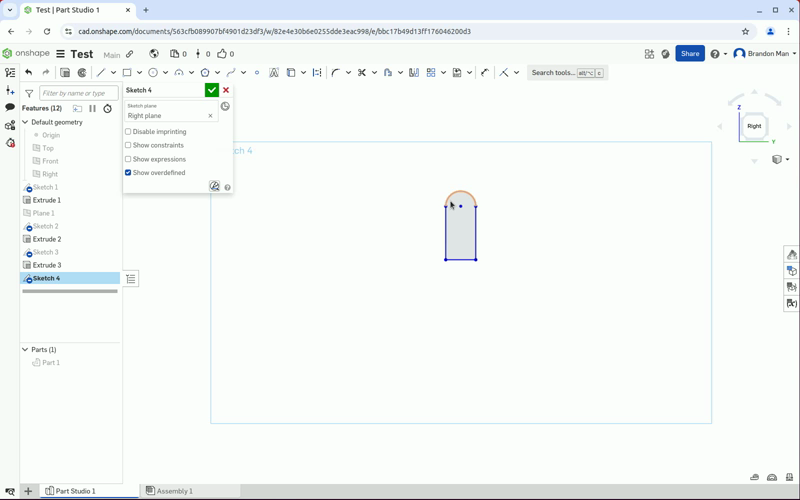
click(450, 200)
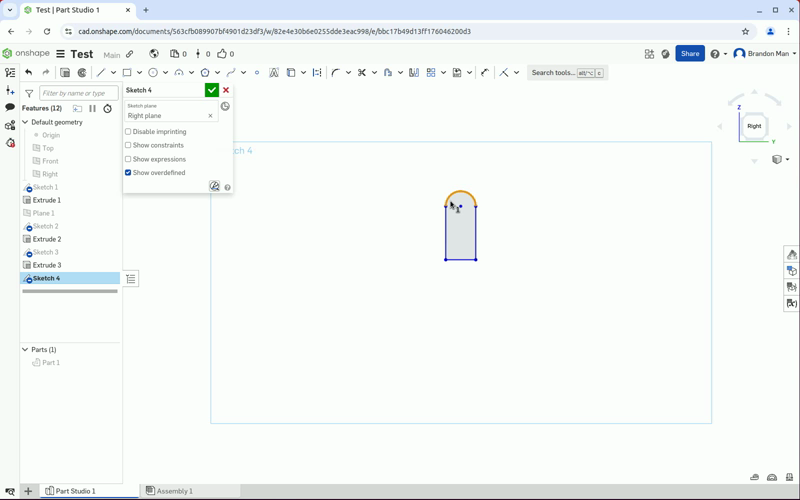
mouse_move(73, 352)
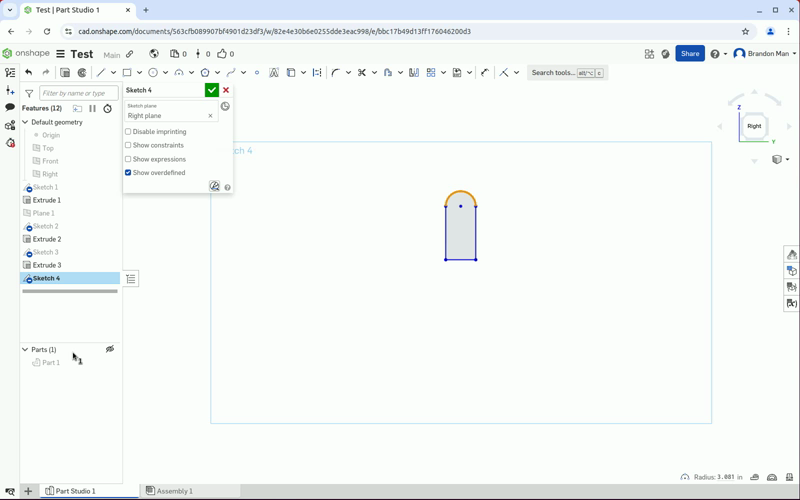
key(shift+y)
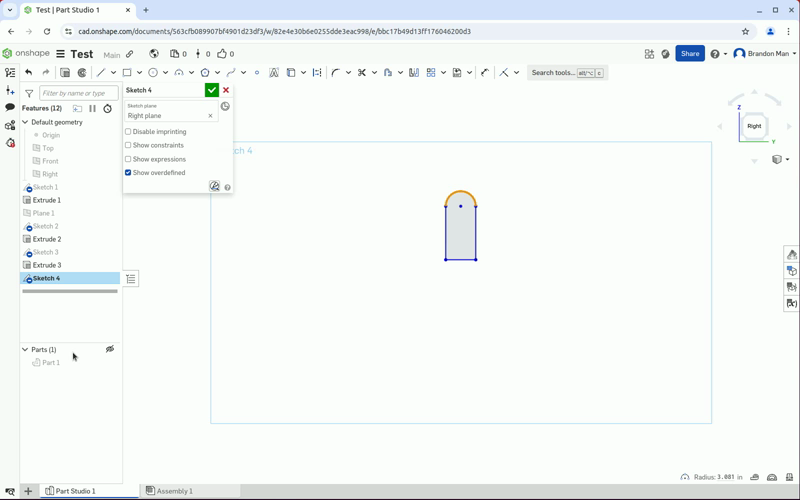
key(shift+e)
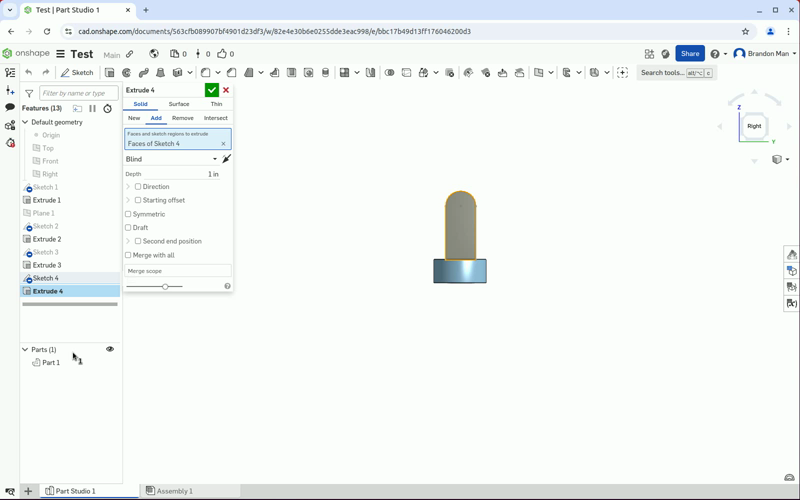
mouse_move(143, 106)
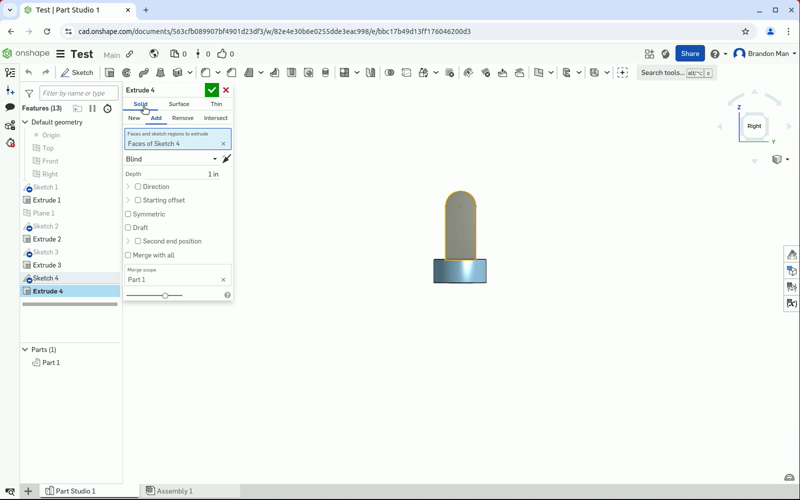
click(143, 106)
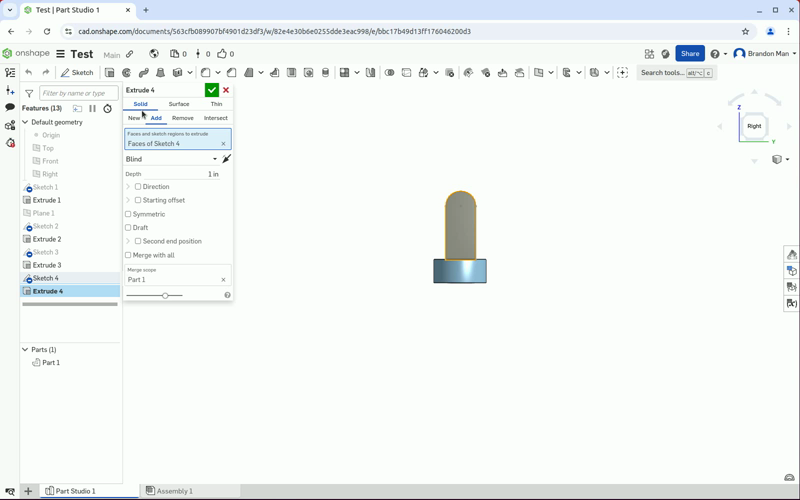
mouse_move(137, 120)
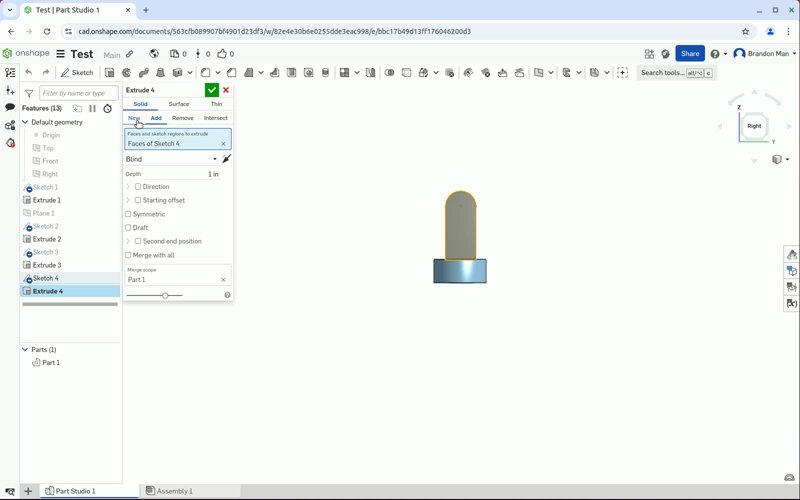
click(137, 120)
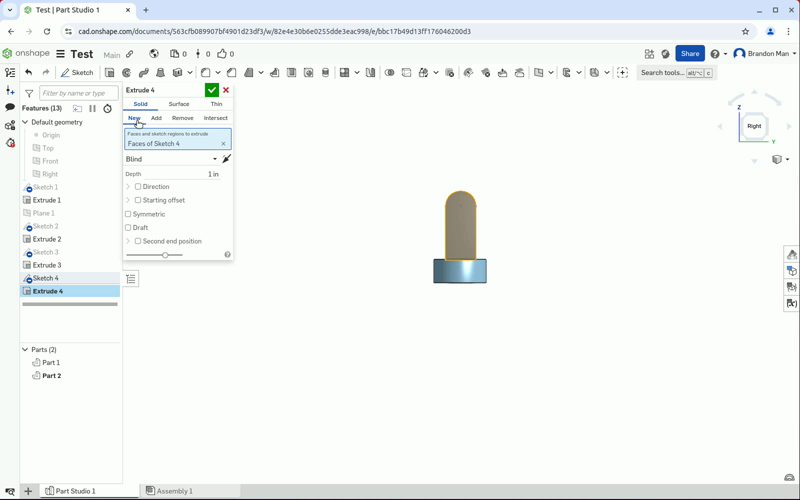
key(tab, 4)
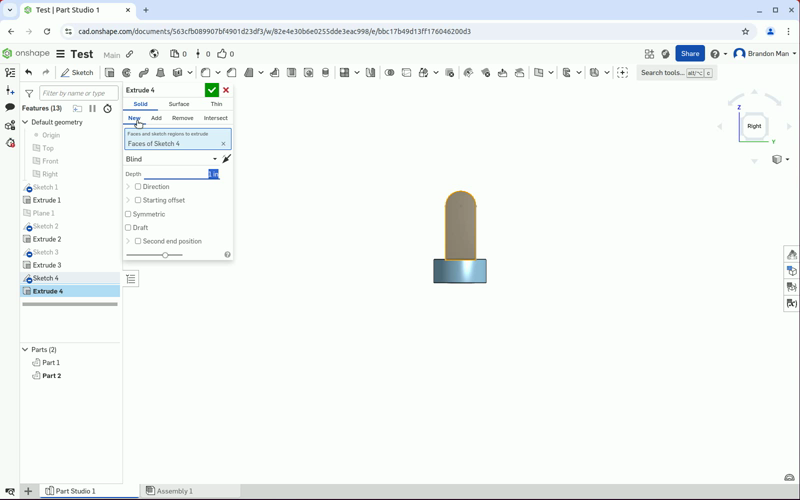
text(19.256)
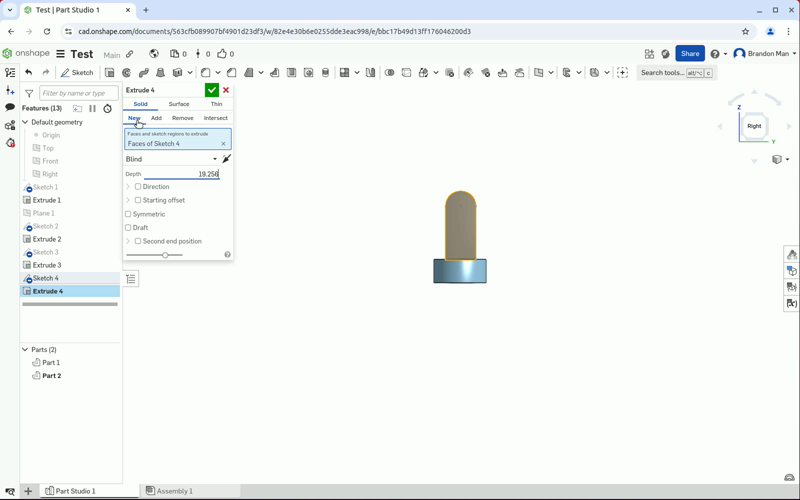
key(tab, 3)
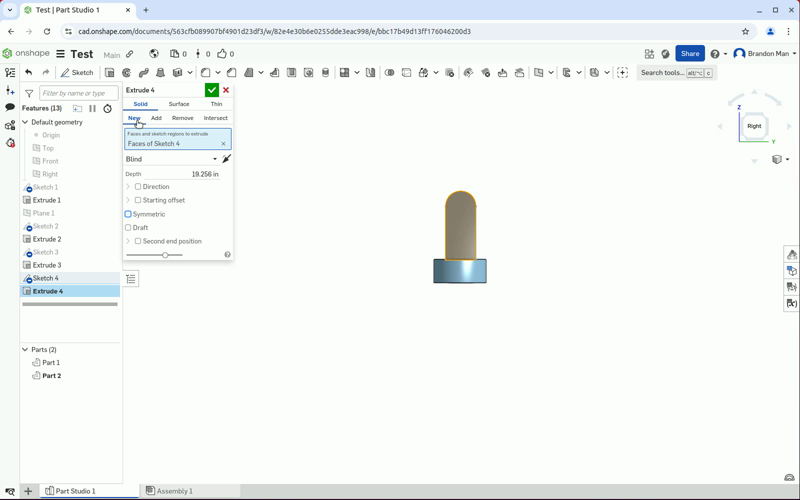
key(space)
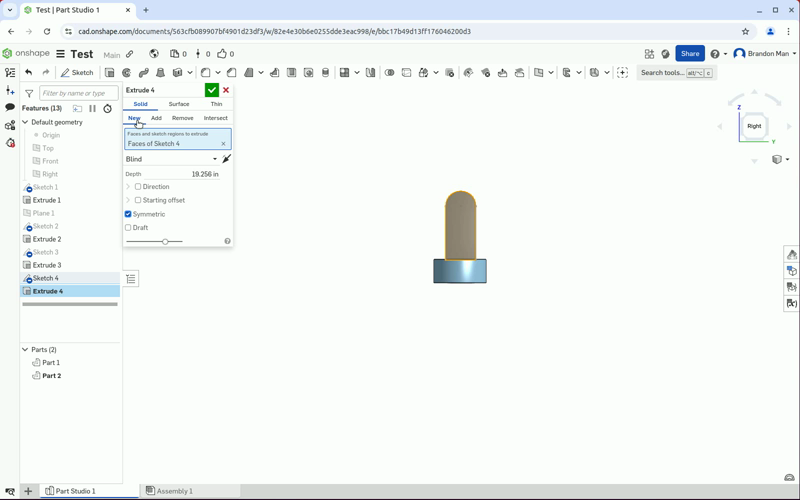
key(enter)
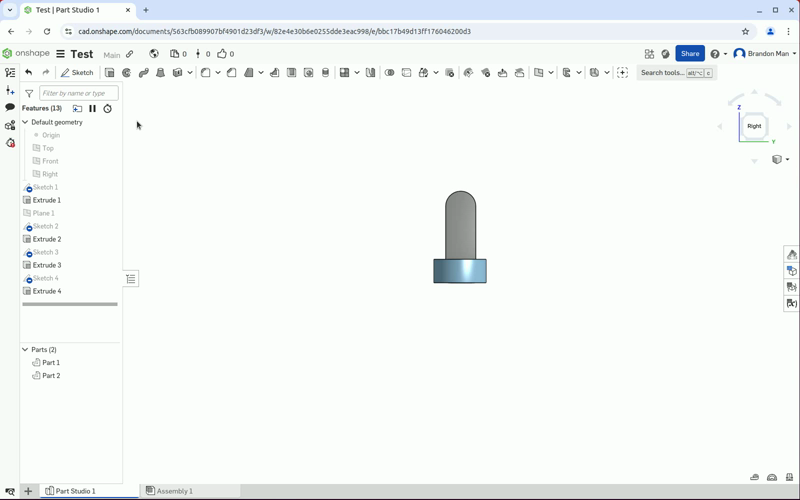
key(shift+h)
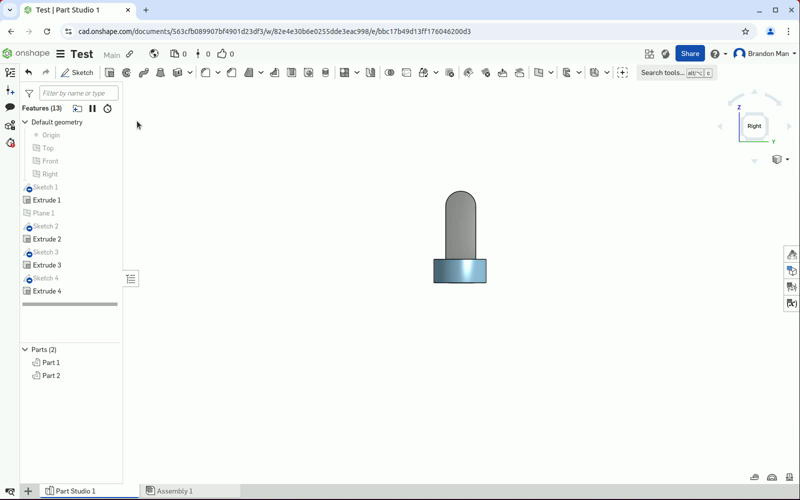
key(shift+h)
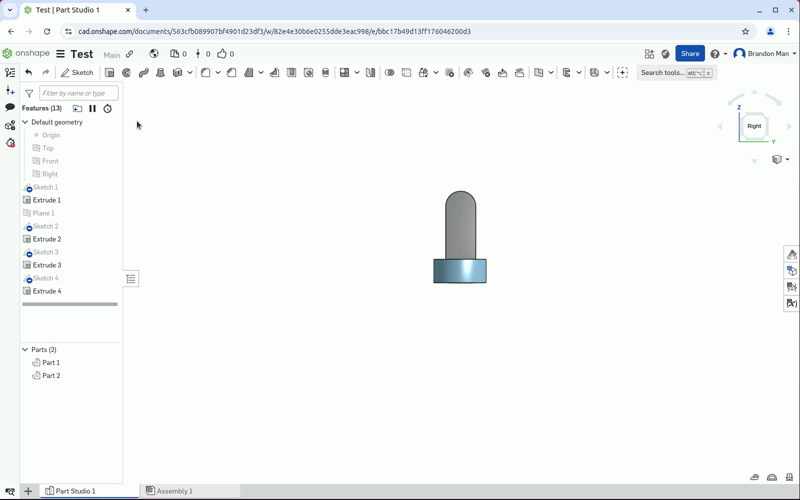
mouse_move(73, 189)
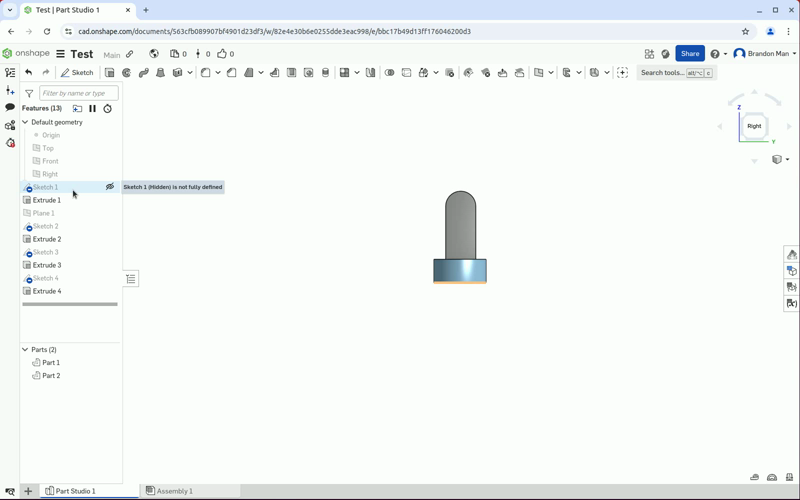
click(73, 189)
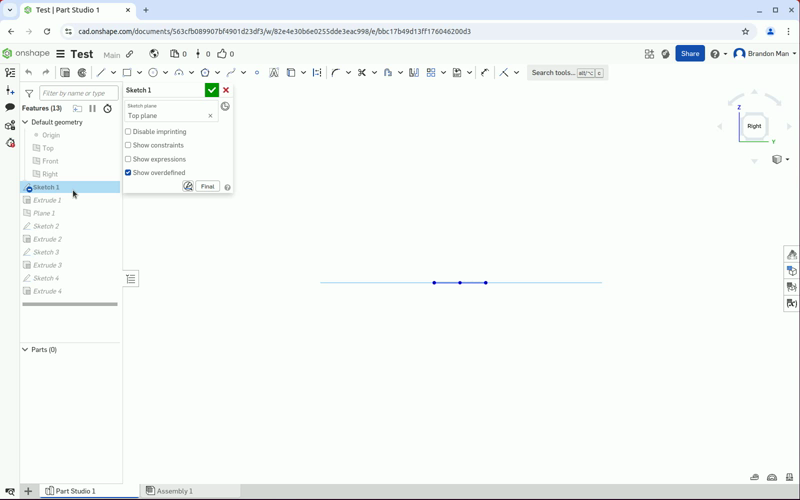
mouse_move(229, 92)
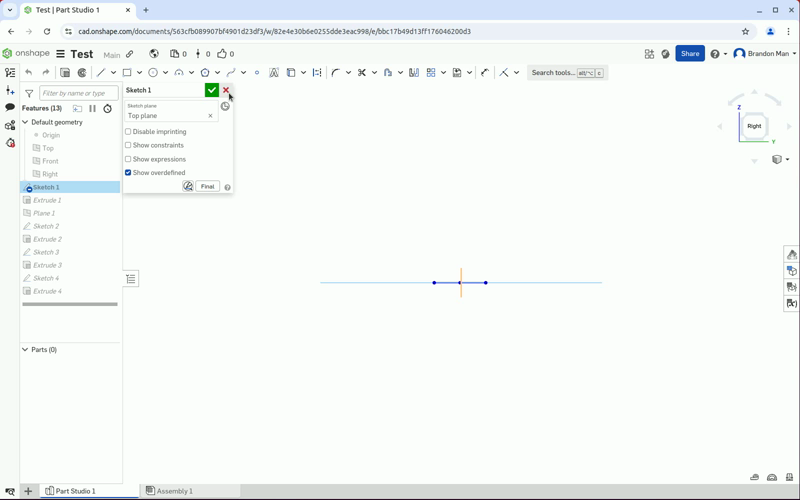
click(229, 92)
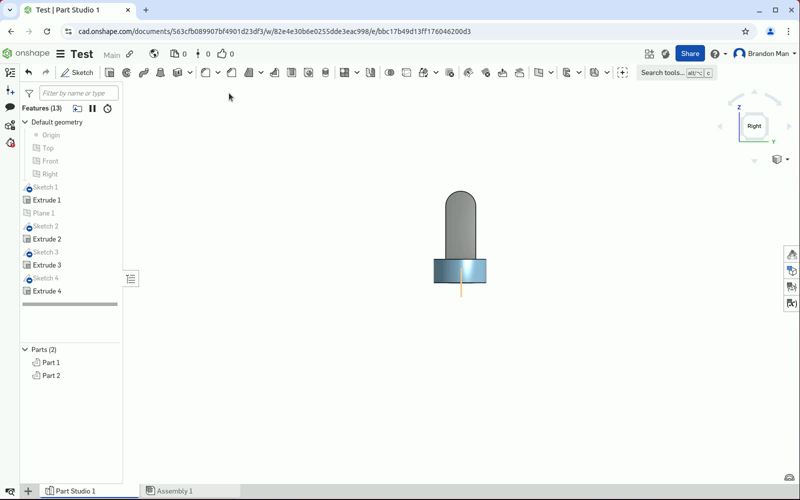
mouse_move(541, 75)
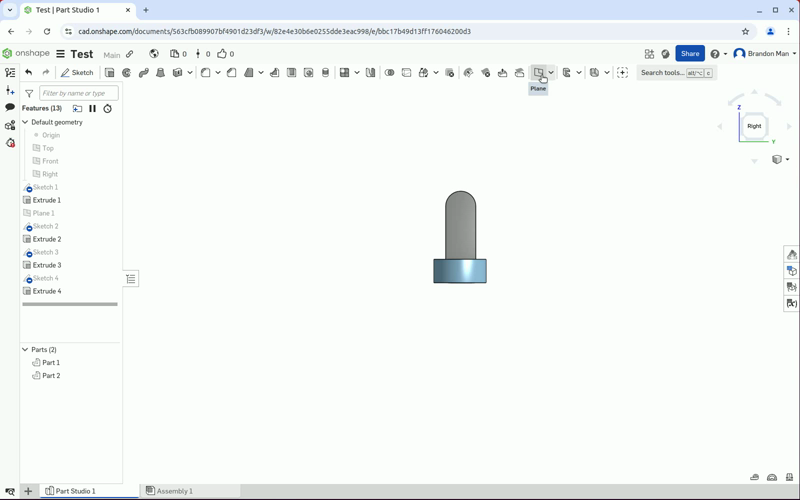
click(541, 75)
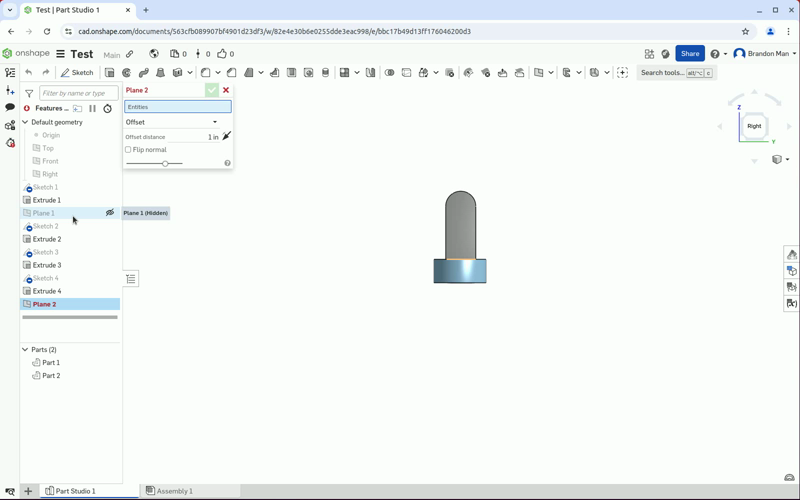
scroll(3)
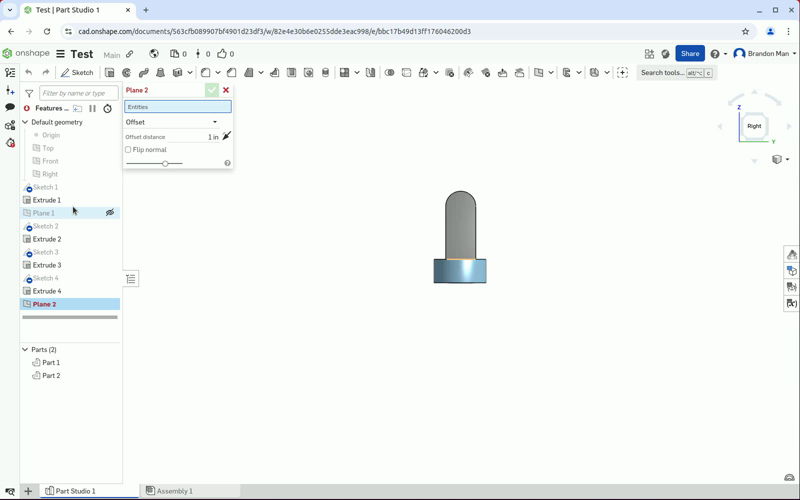
mouse_move(73, 176)
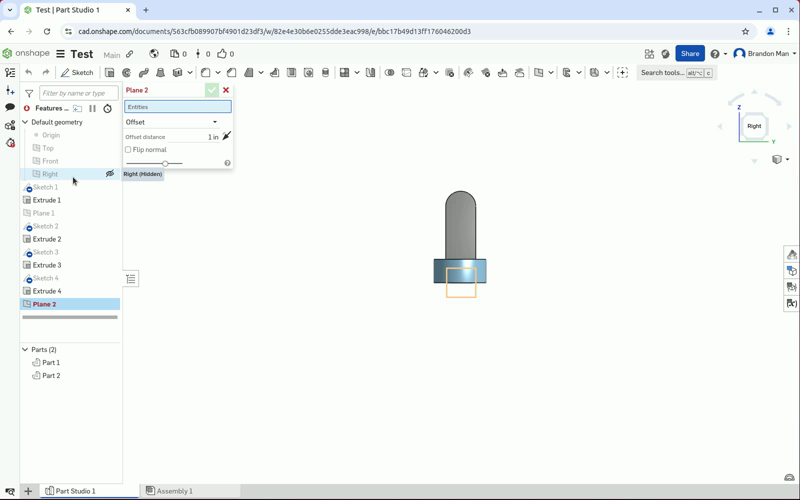
click(73, 176)
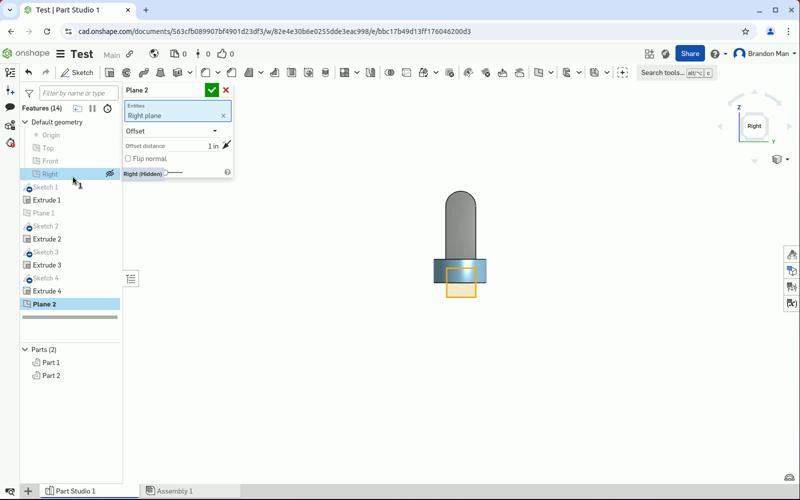
key(tab, 2)
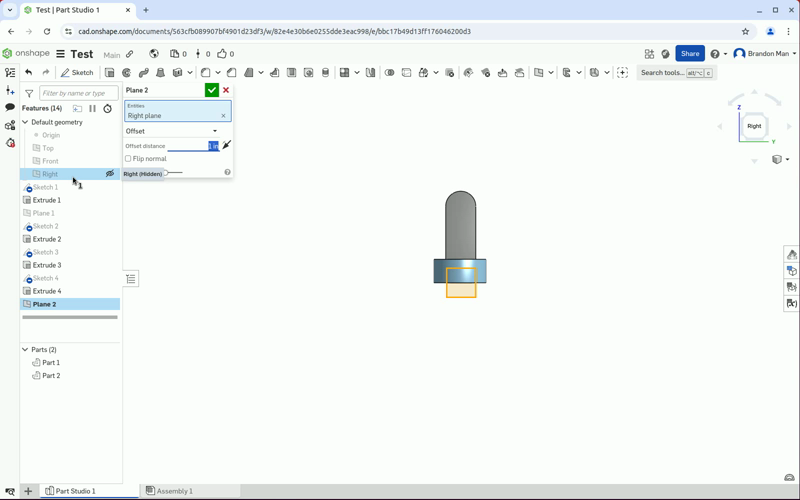
text(9.613)
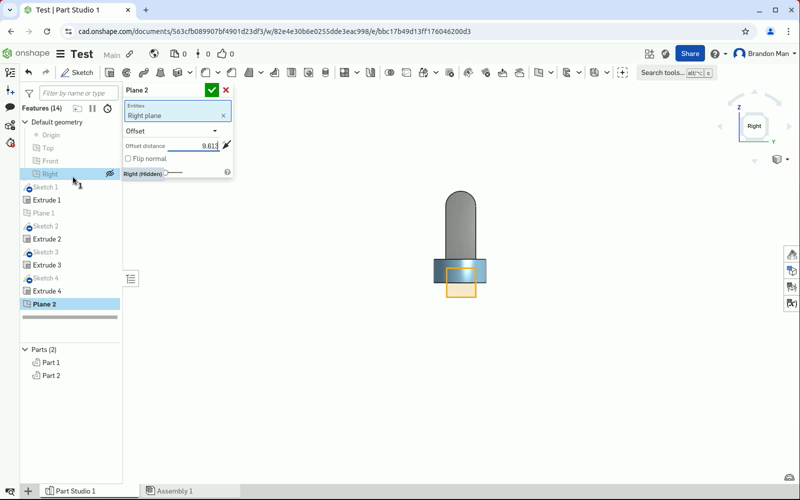
key(enter, 2)
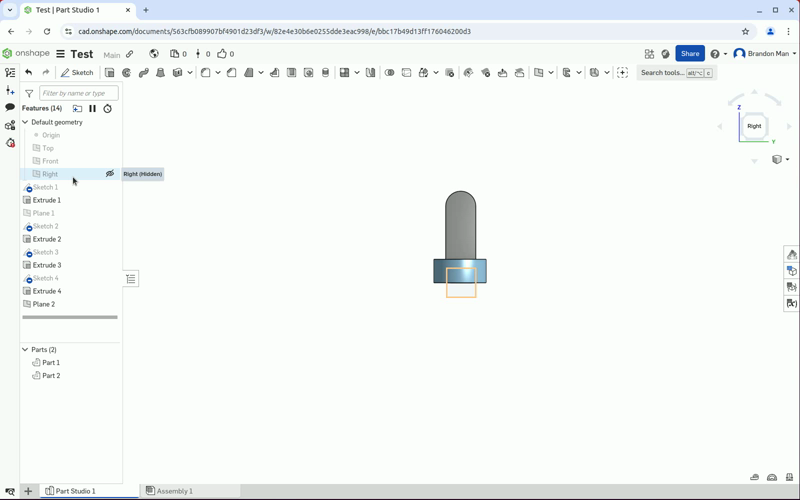
key(shift+s)
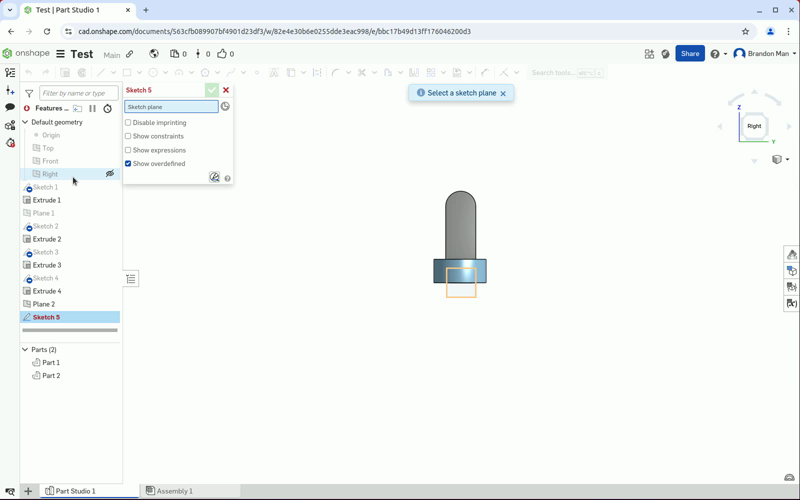
mouse_move(73, 306)
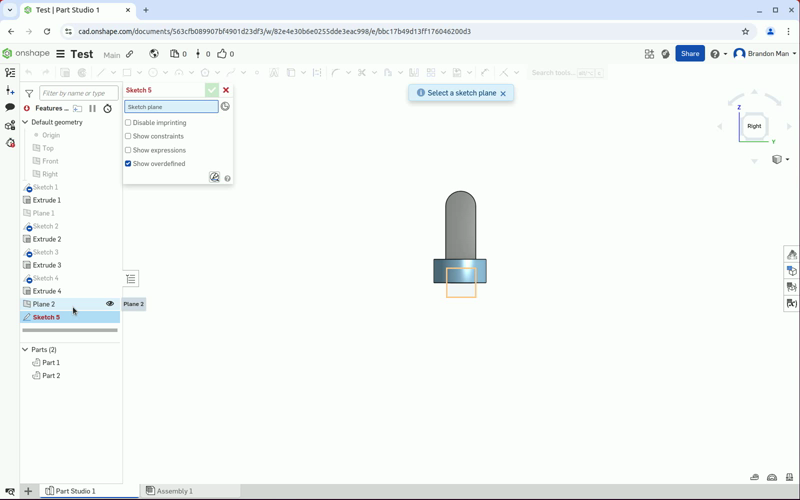
click(73, 306)
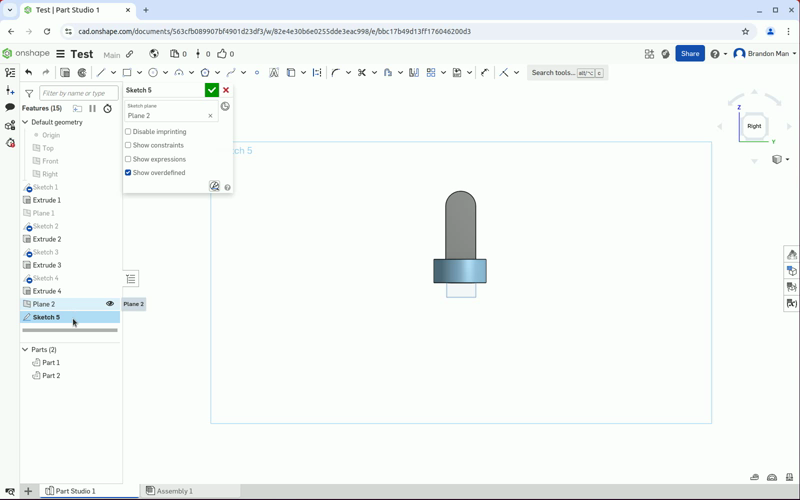
mouse_move(73, 352)
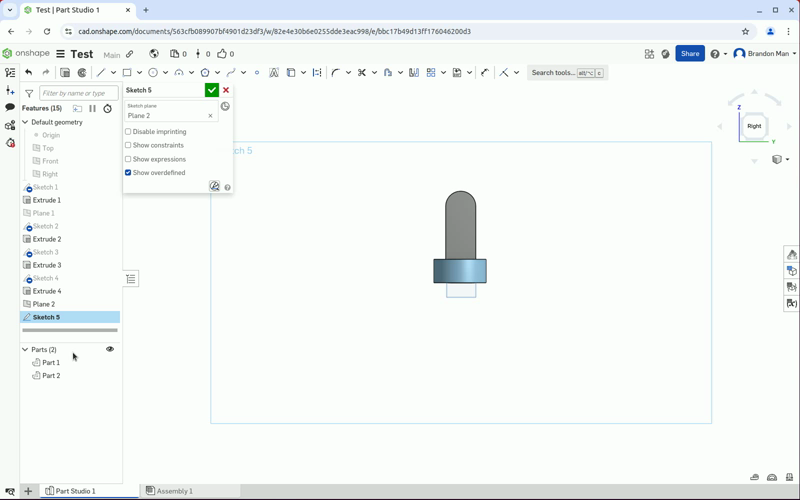
key(y)
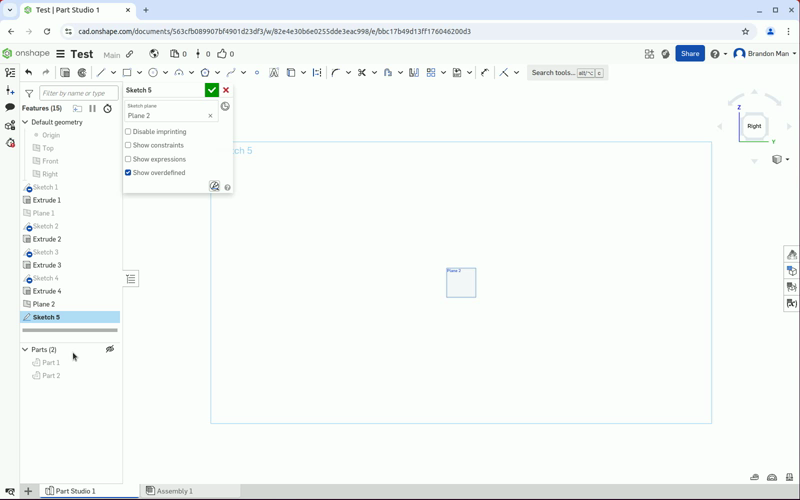
key(c)
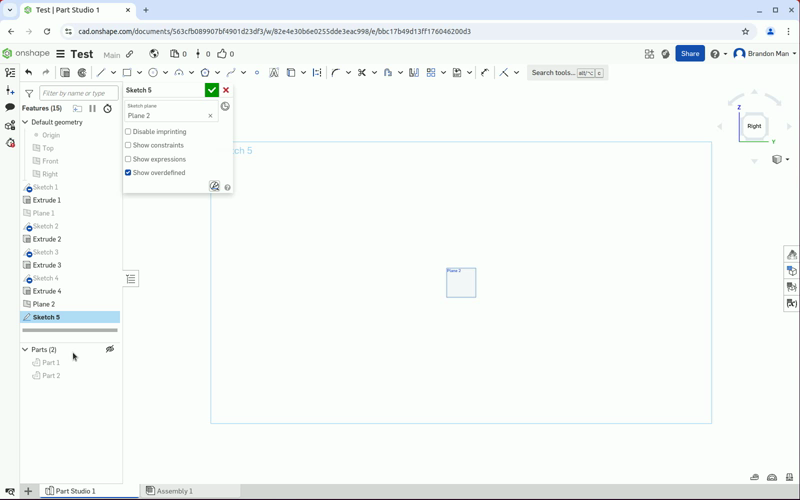
key_down(shift)
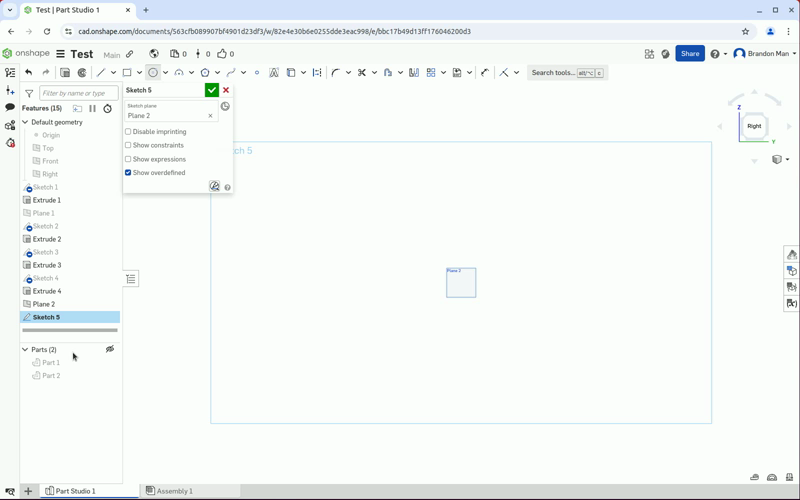
mouse_move(461, 207)
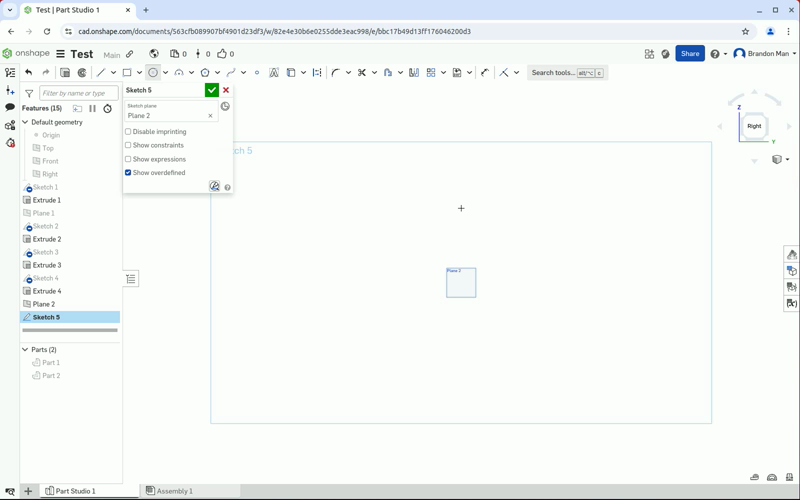
click(461, 207)
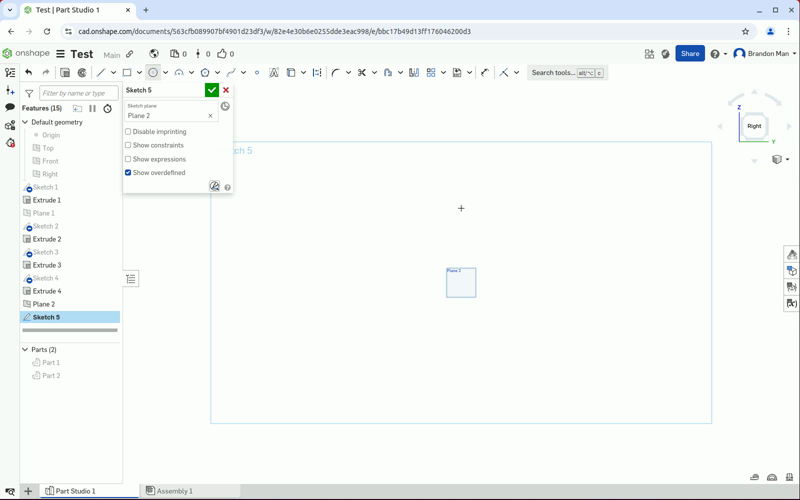
key_up(shift)
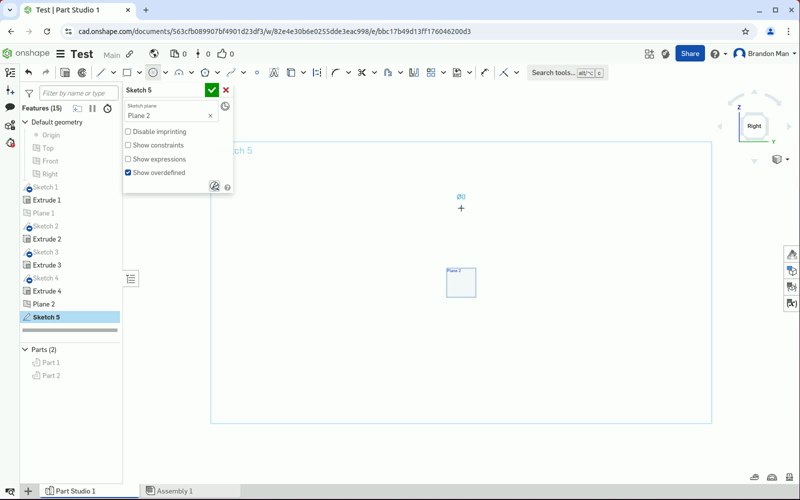
mouse_move(470, 207)
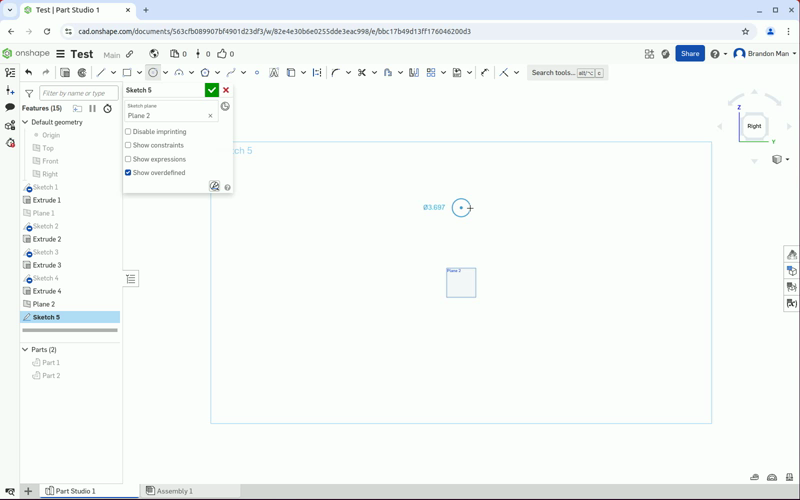
click(470, 207)
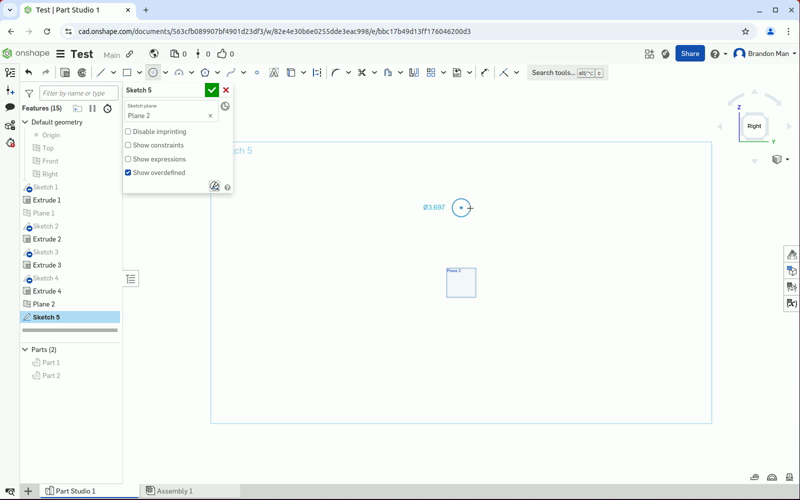
key(esc)
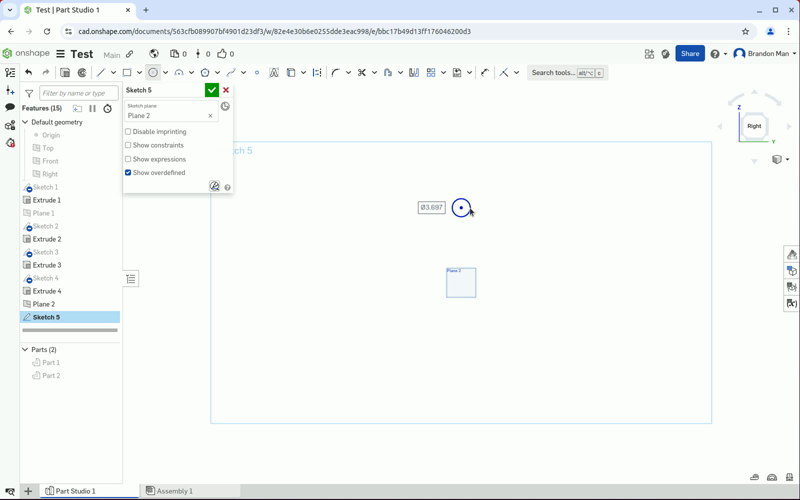
mouse_move(455, 209)
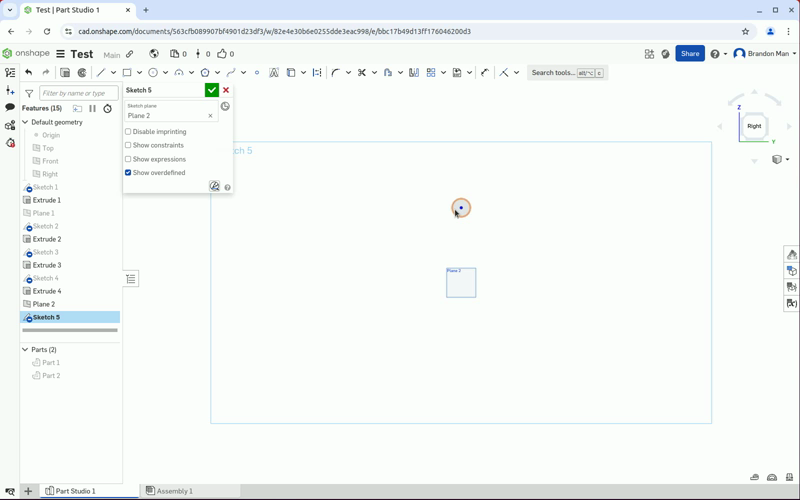
scroll(6)
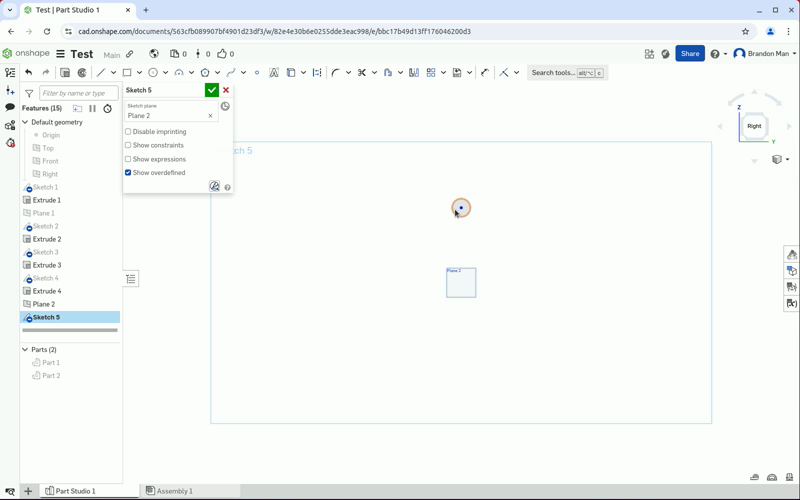
scroll(6)
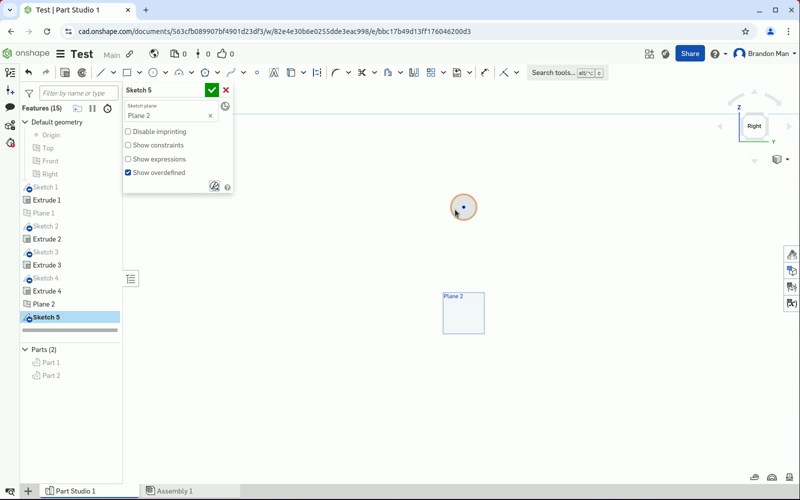
scroll(6)
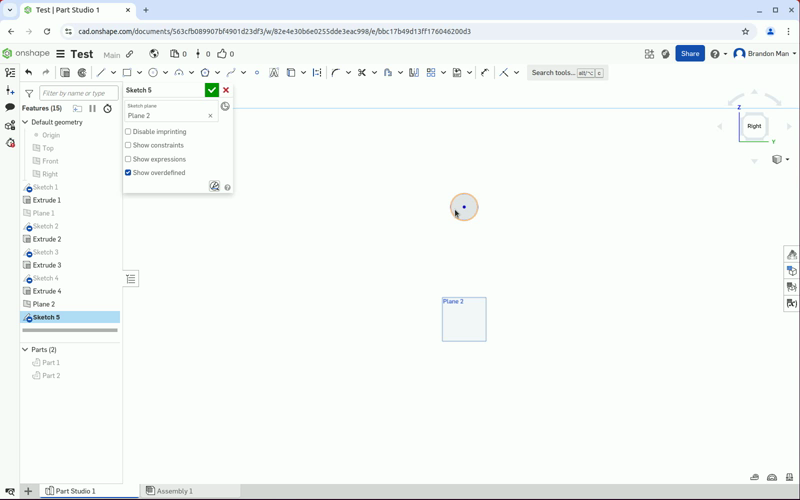
scroll(6)
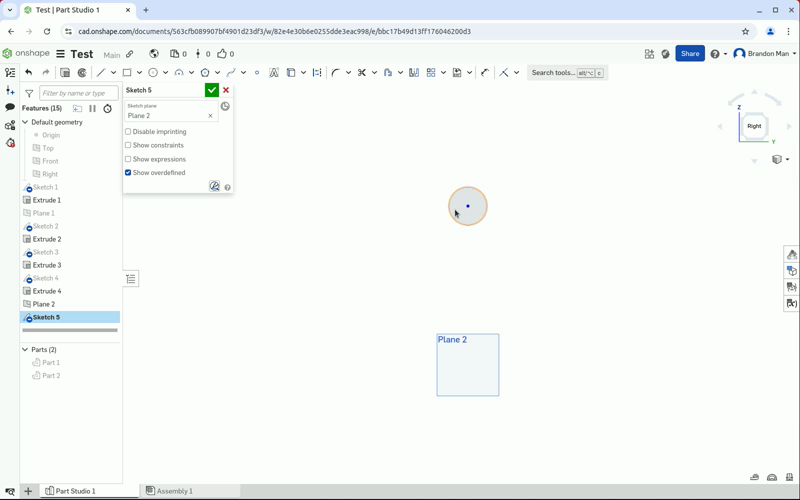
scroll(6)
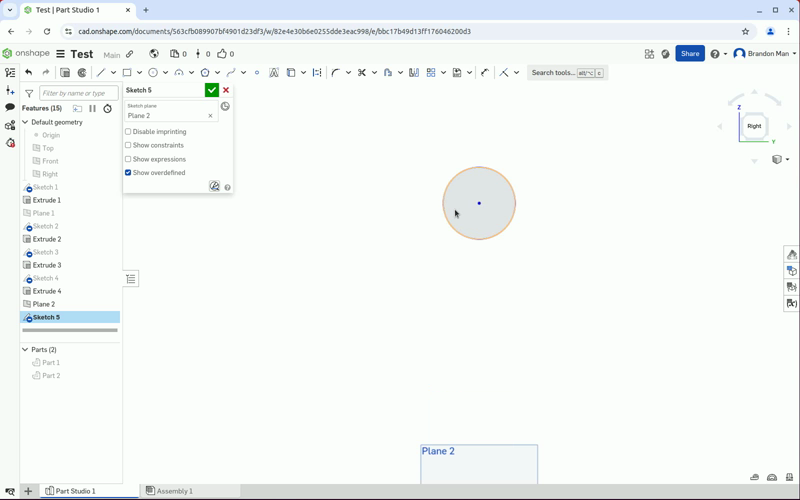
scroll(6)
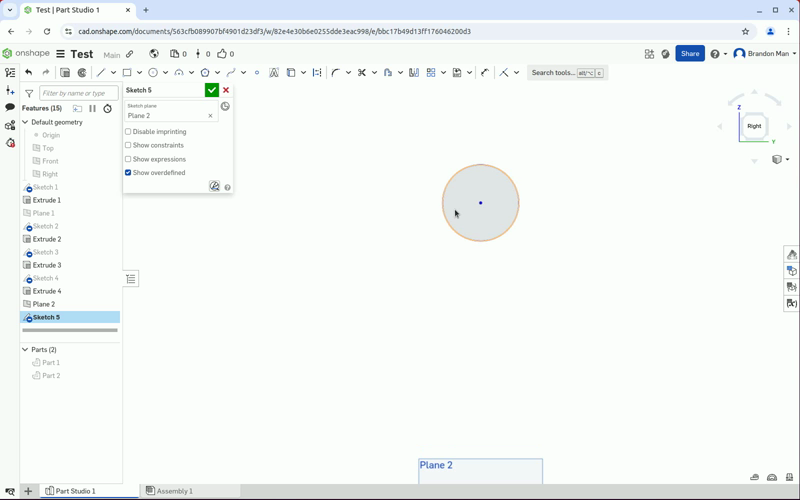
scroll(6)
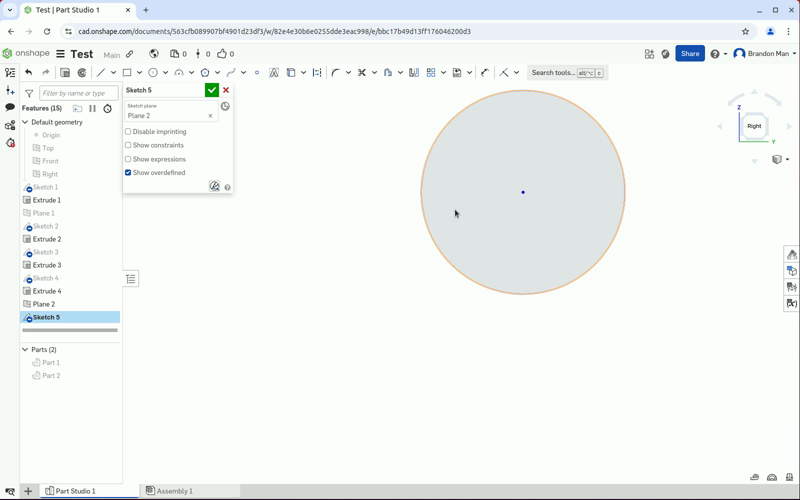
click(455, 209)
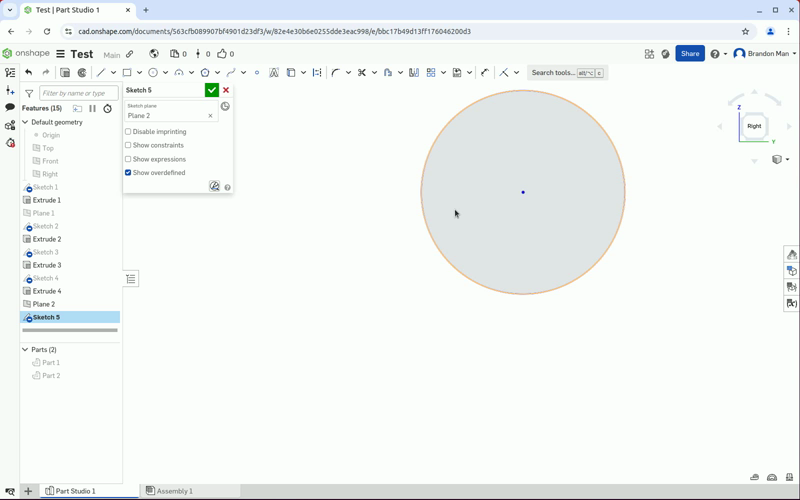
scroll(-6)
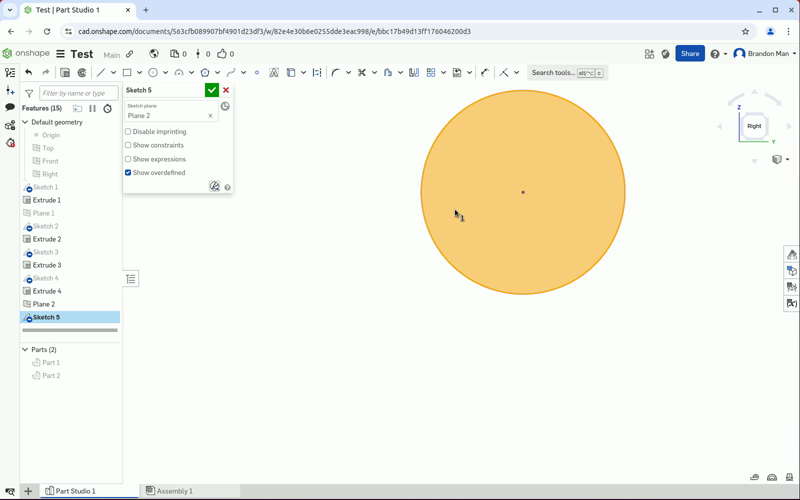
scroll(-6)
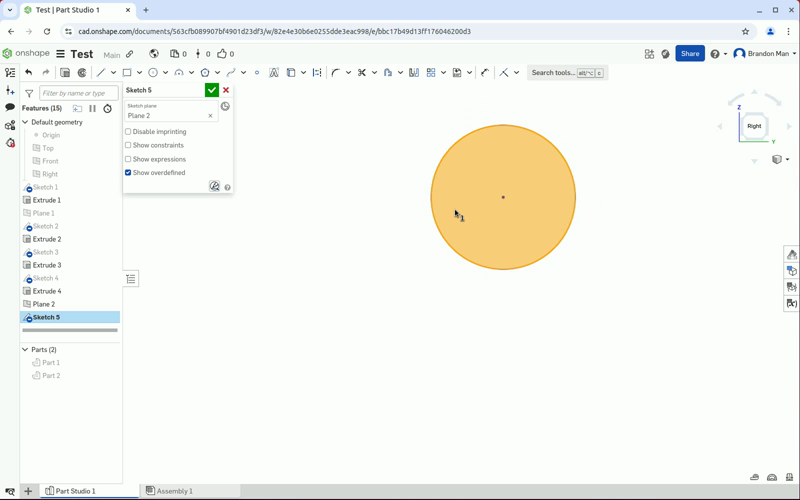
scroll(-6)
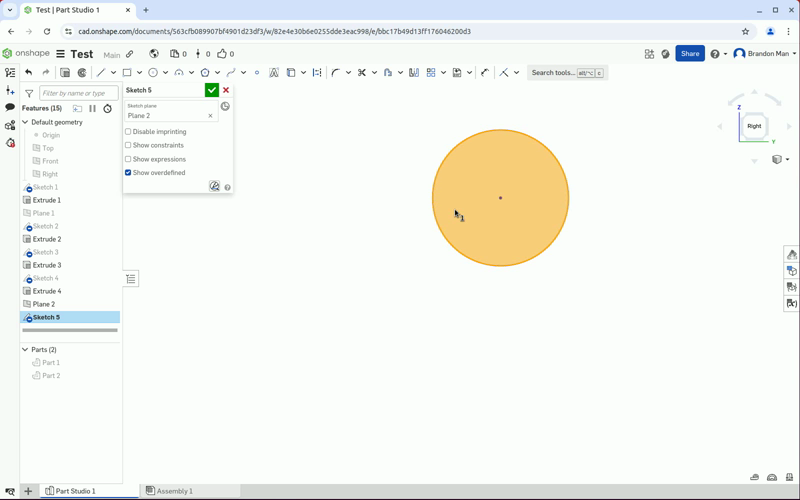
scroll(-6)
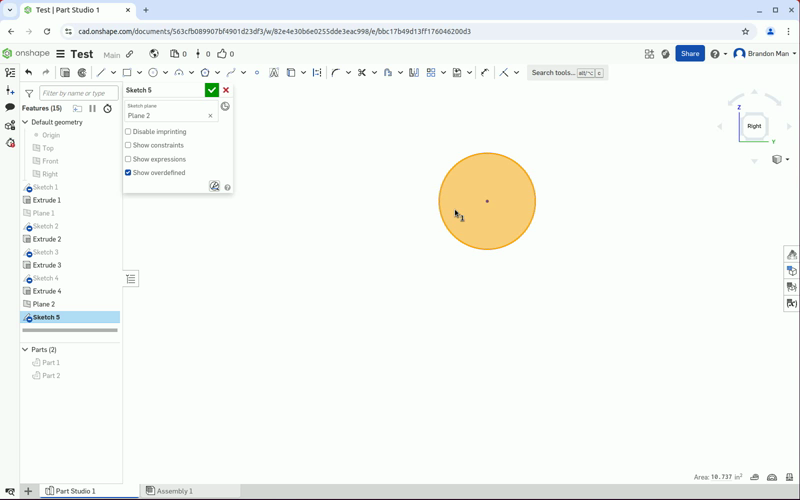
scroll(-6)
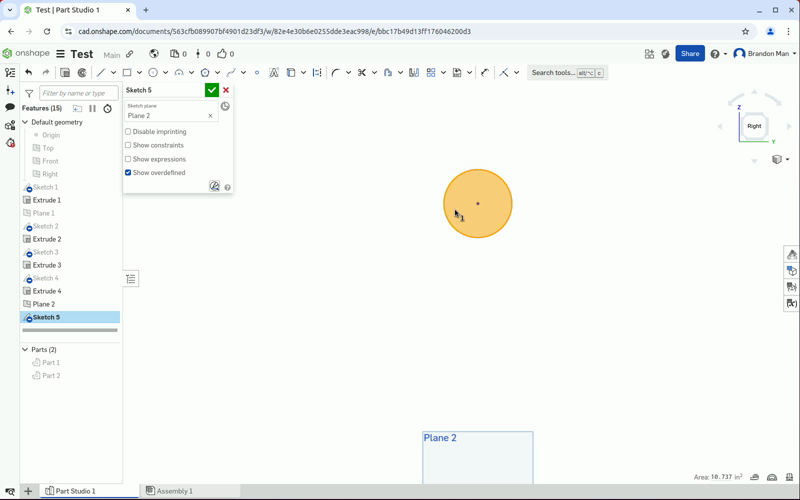
scroll(-6)
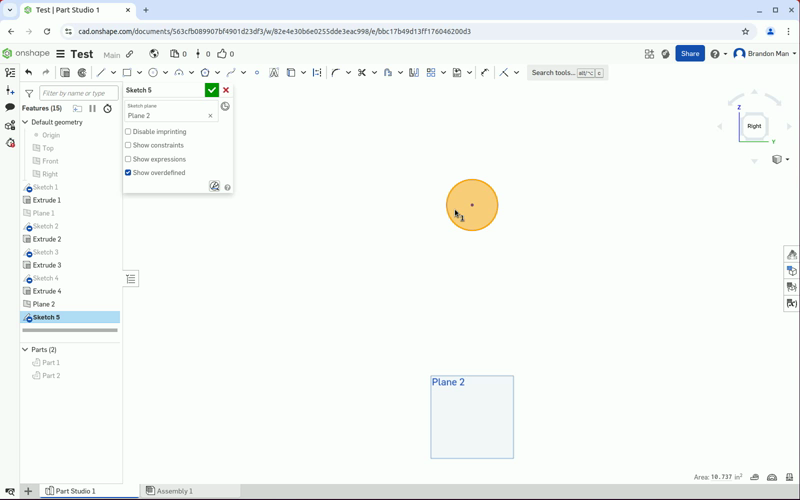
scroll(-6)
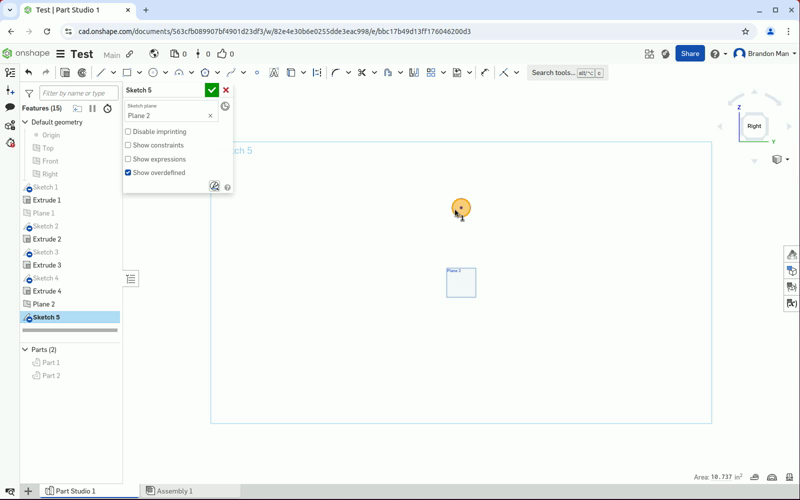
mouse_move(73, 352)
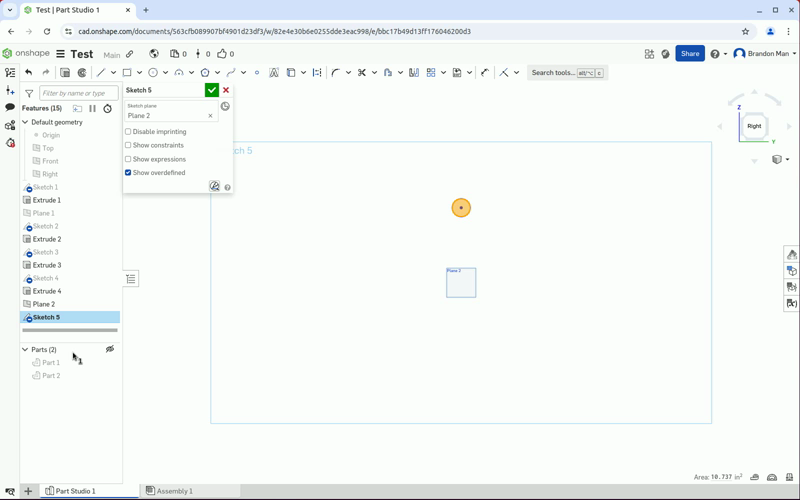
key(shift+y)
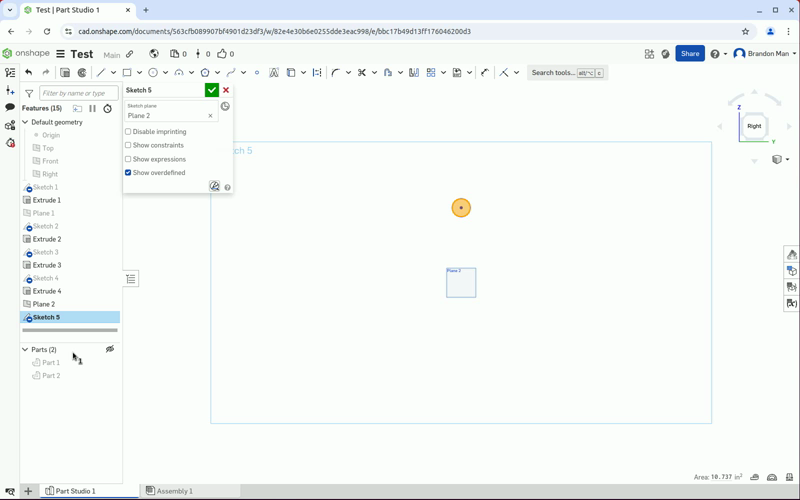
key(shift+e)
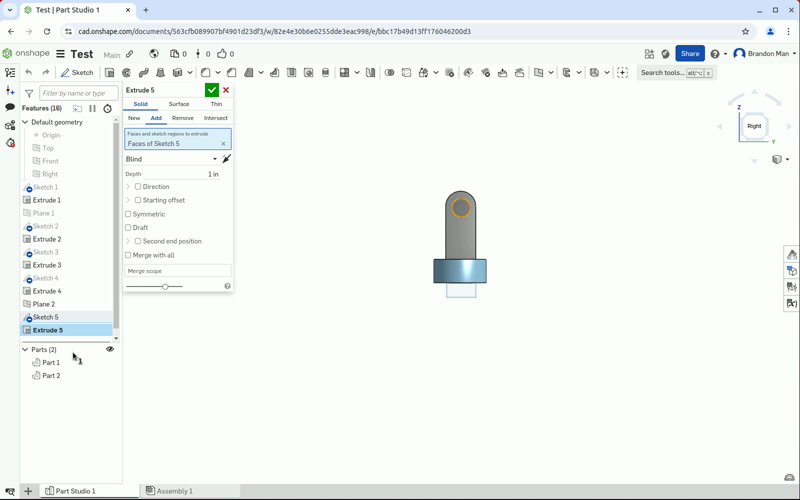
mouse_move(143, 106)
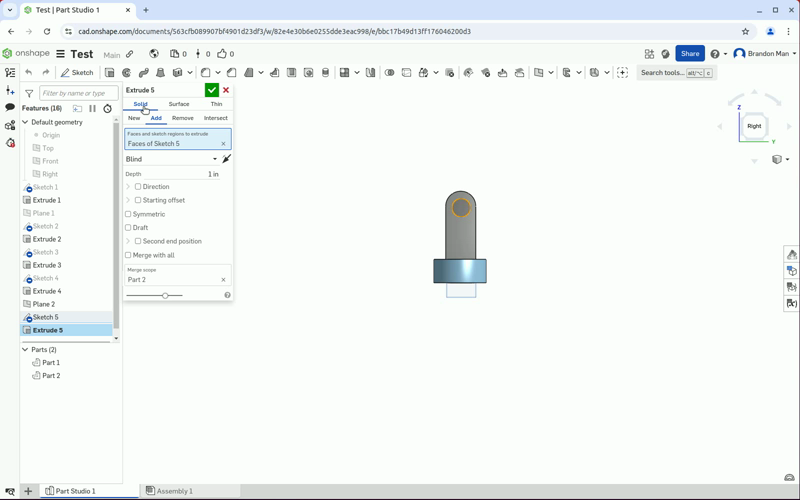
click(143, 106)
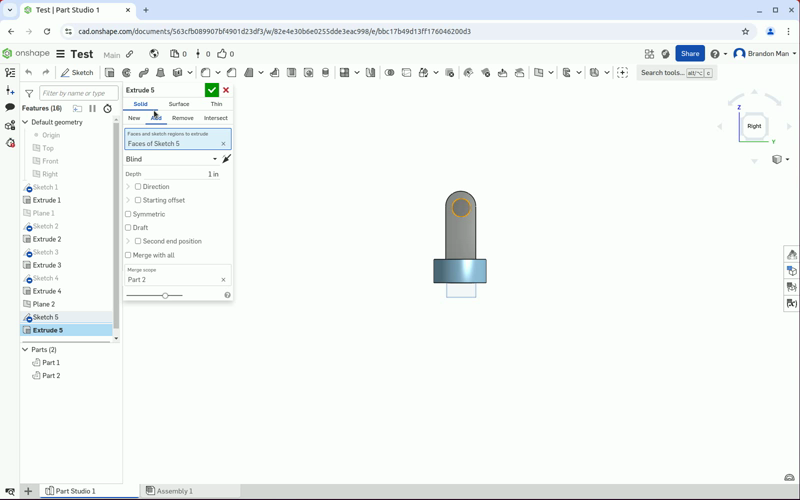
mouse_move(186, 120)
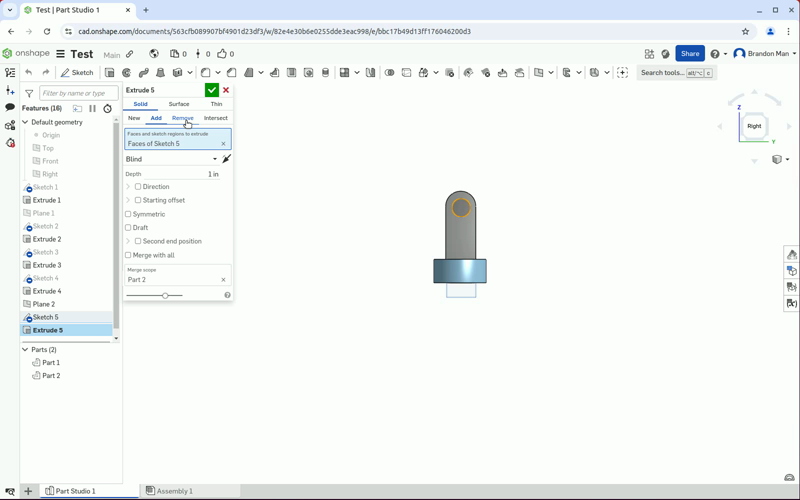
click(186, 120)
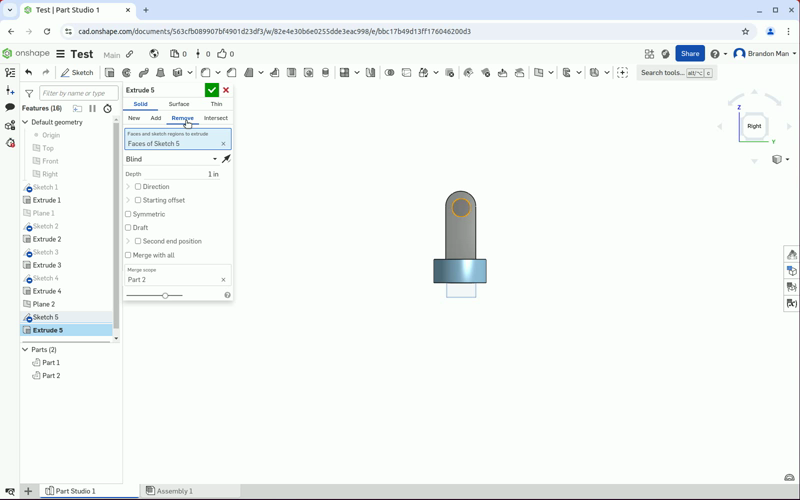
key(tab, 4)
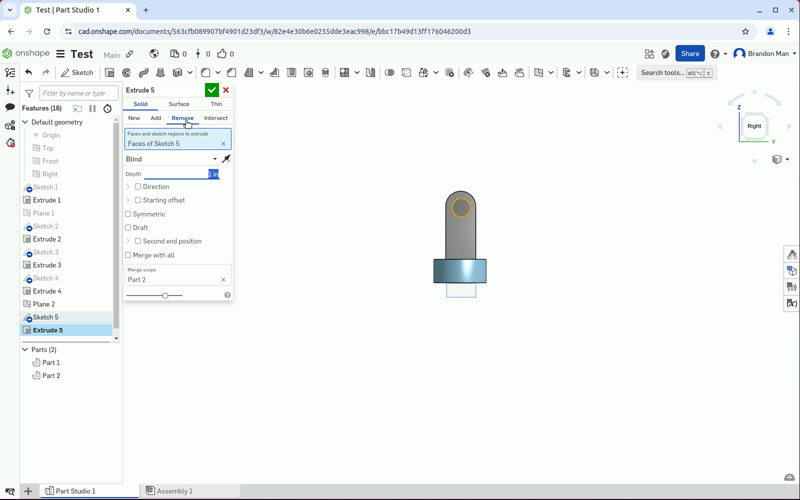
text(47.66)
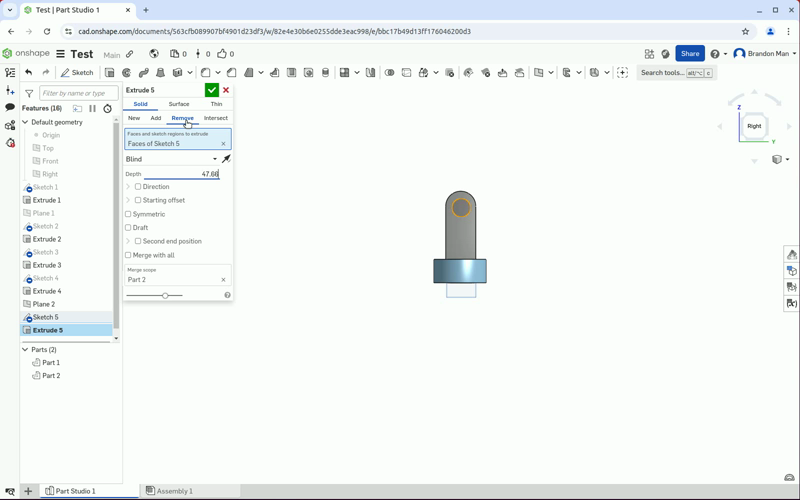
key(tab, 3)
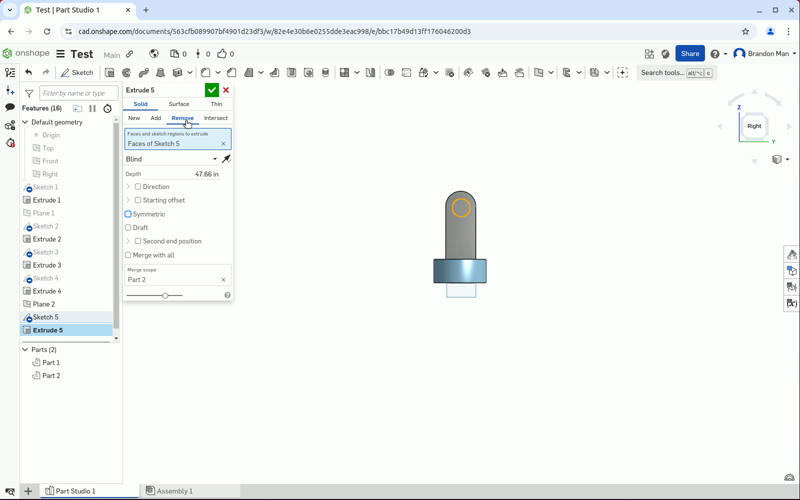
key(space)
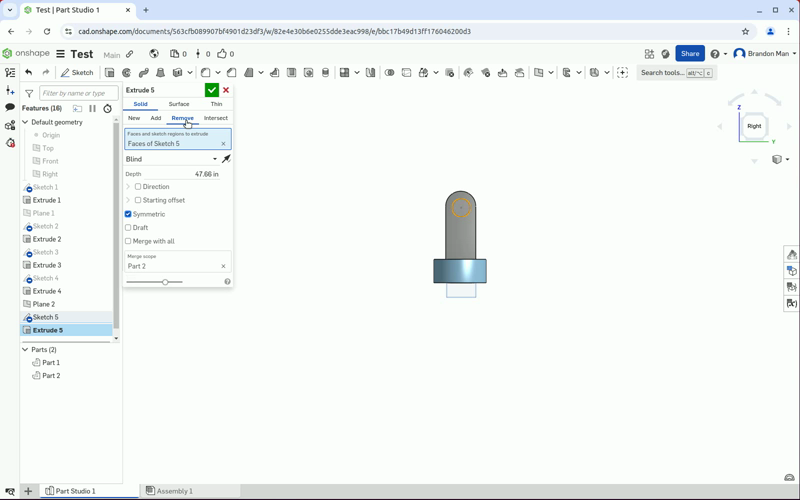
key(tab, 2)
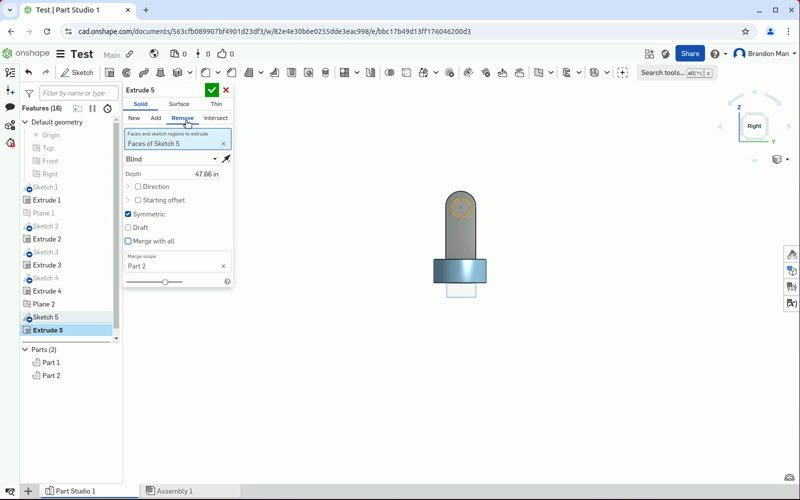
key(space)
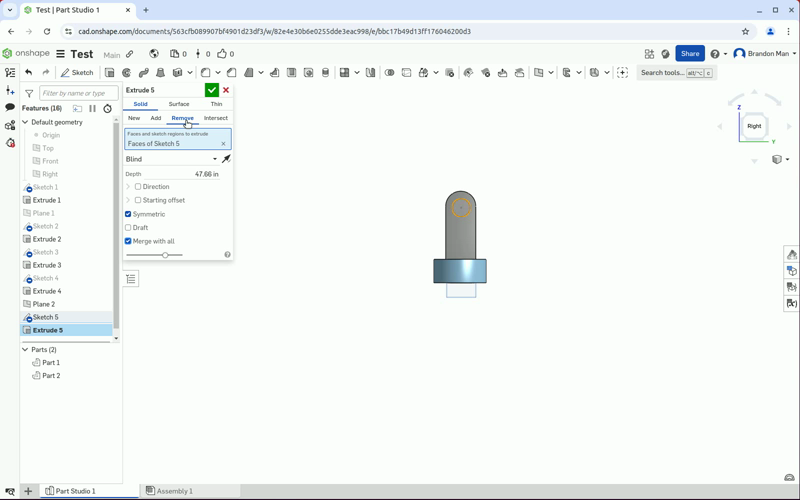
key(enter)
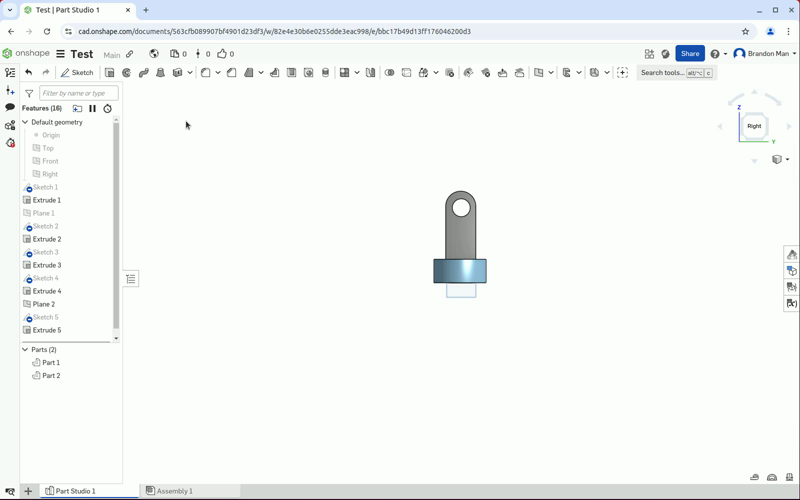
key(shift+h)
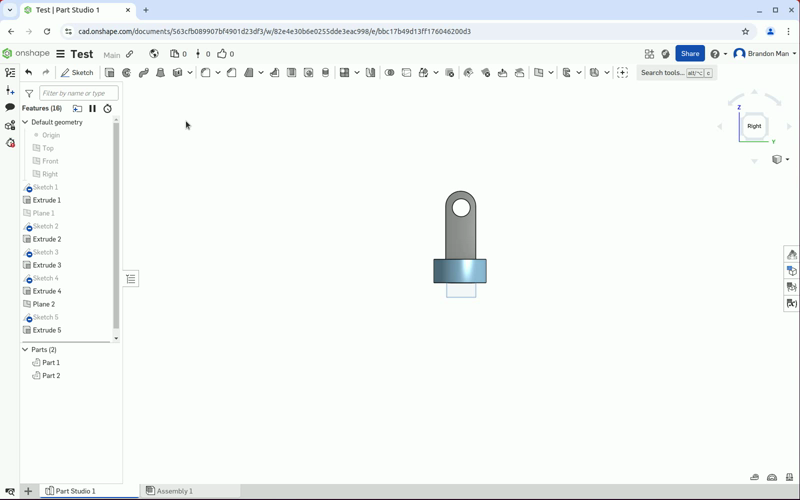
key(shift+h)
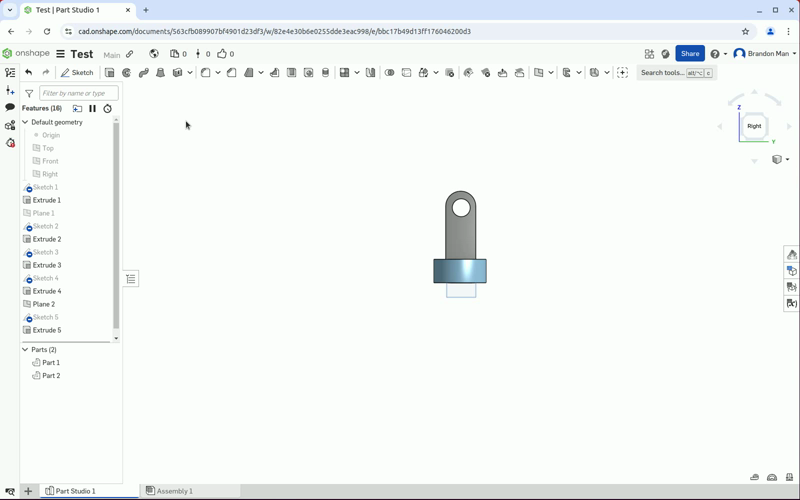
mouse_move(69, 189)
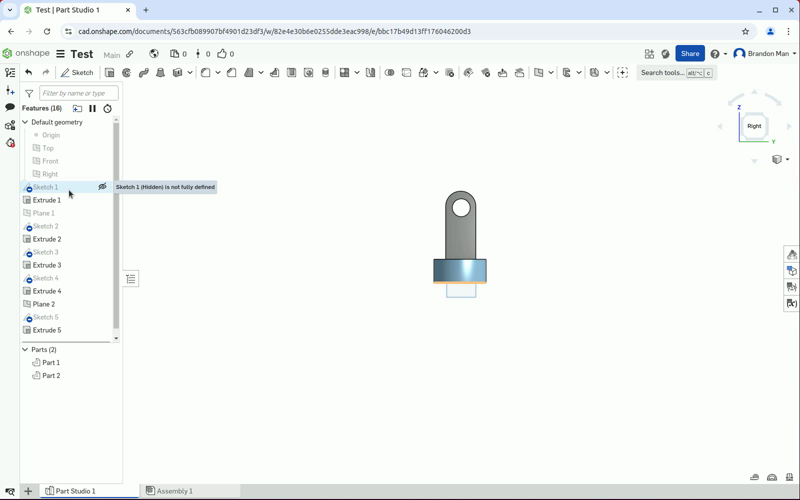
click(69, 189)
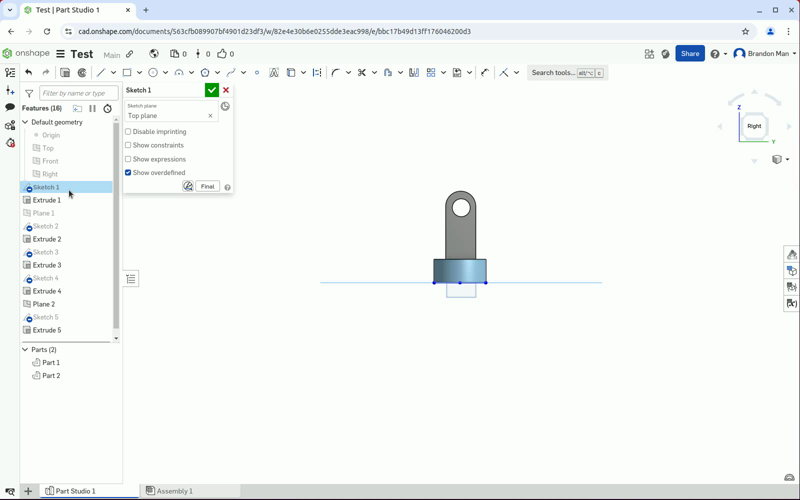
mouse_move(229, 92)
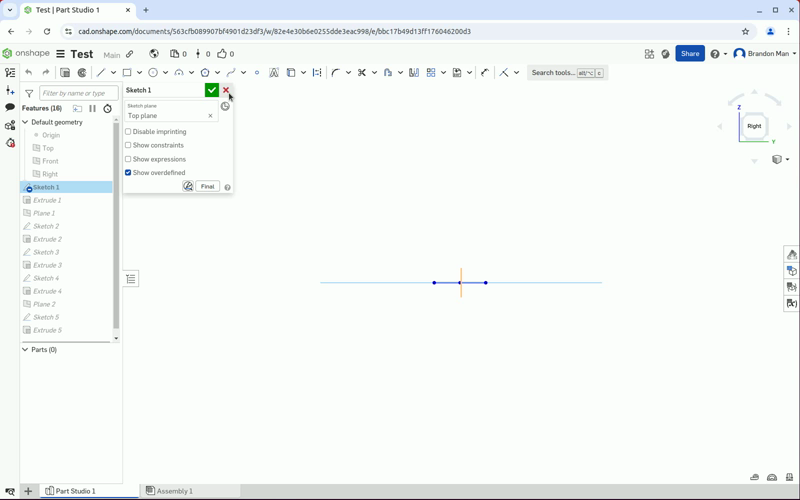
click(229, 92)
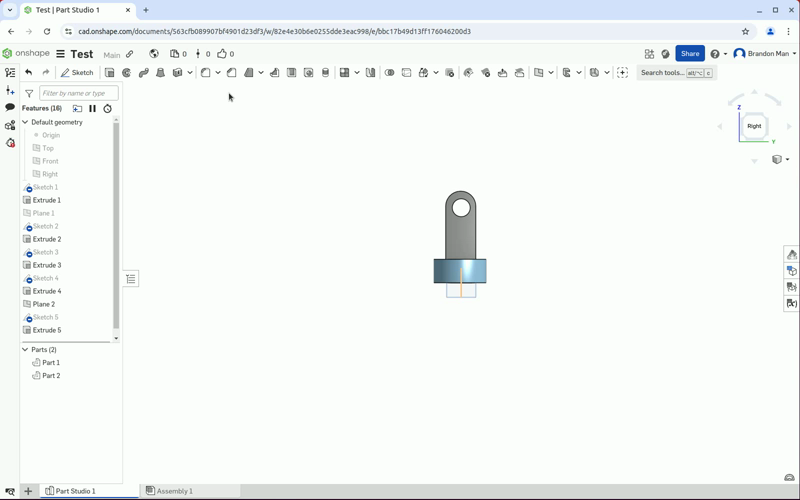
mouse_move(73, 352)
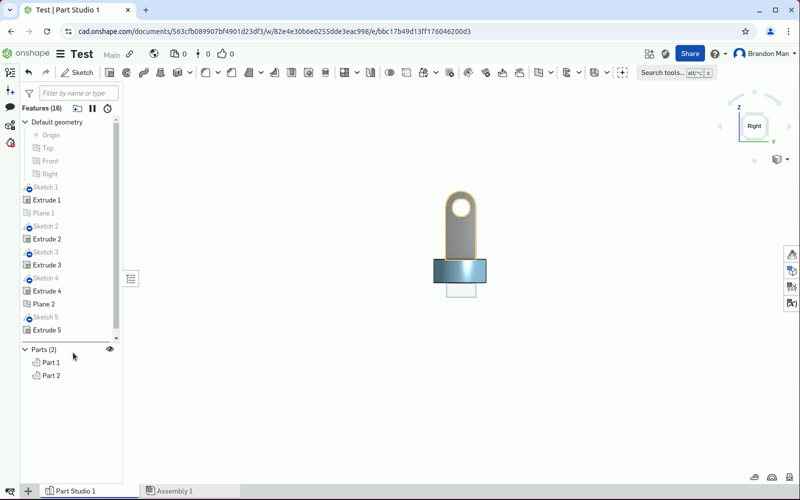
key(y)
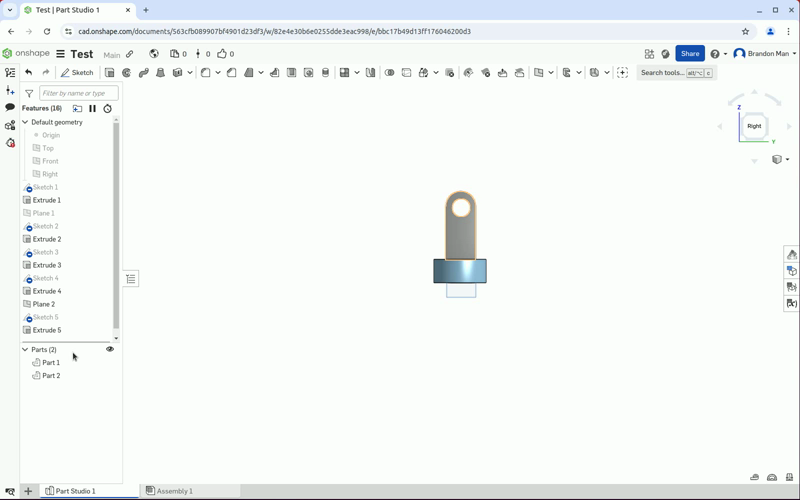
key(shift+p)
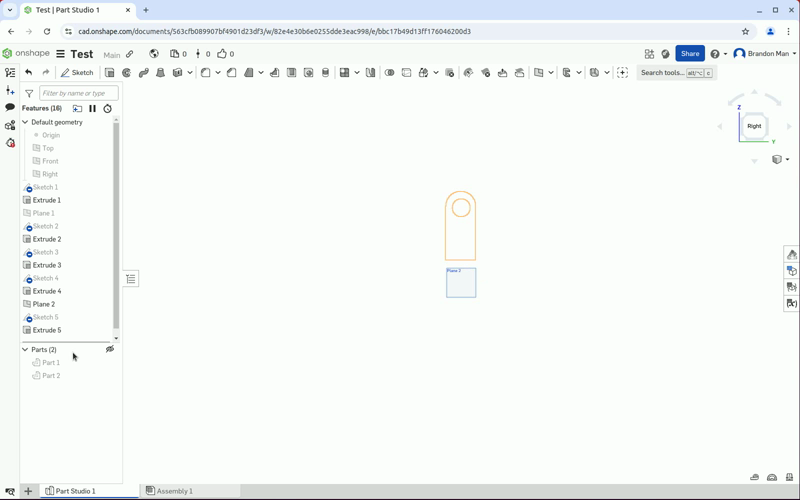
key(space)
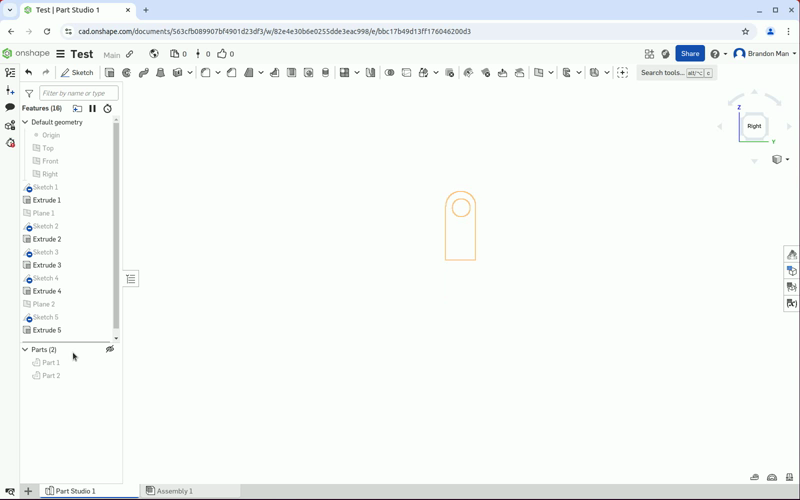
key_down(shift)
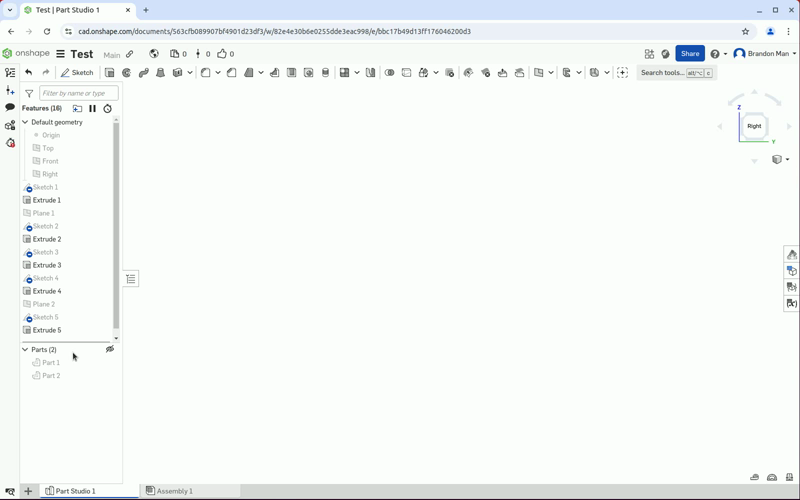
key(right)
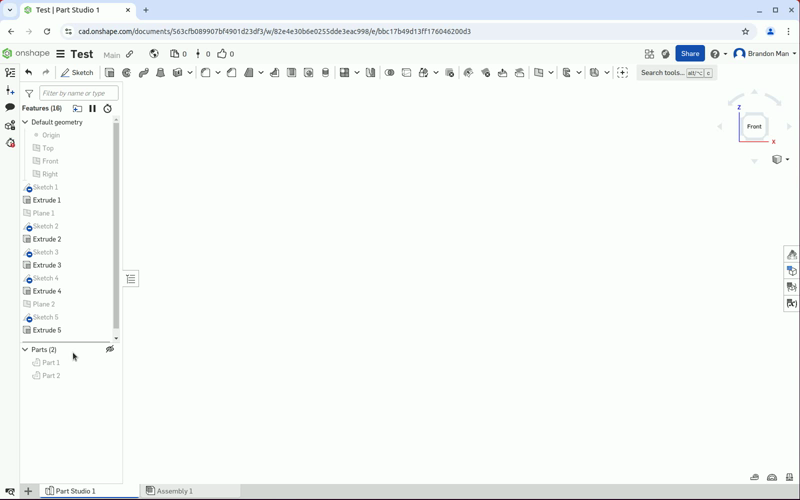
key_up(shift)
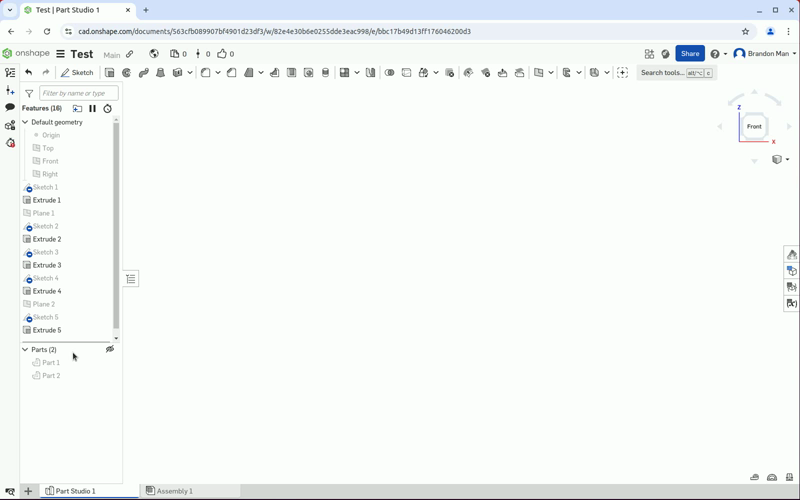
mouse_move(73, 352)
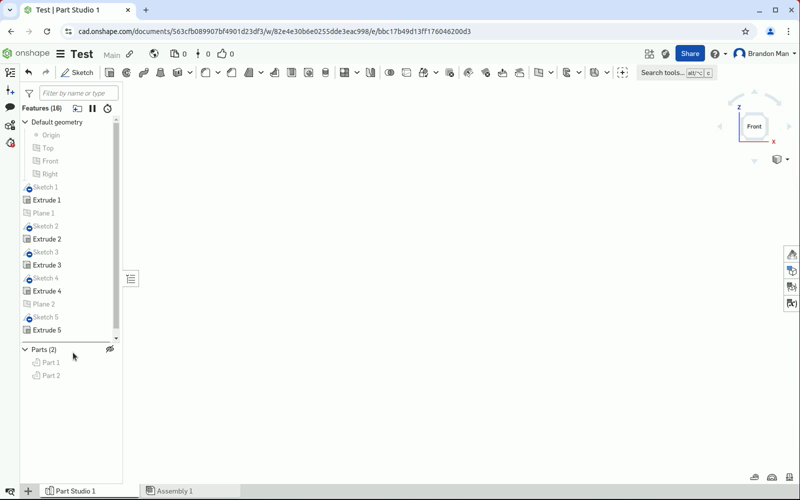
key(shift+y)
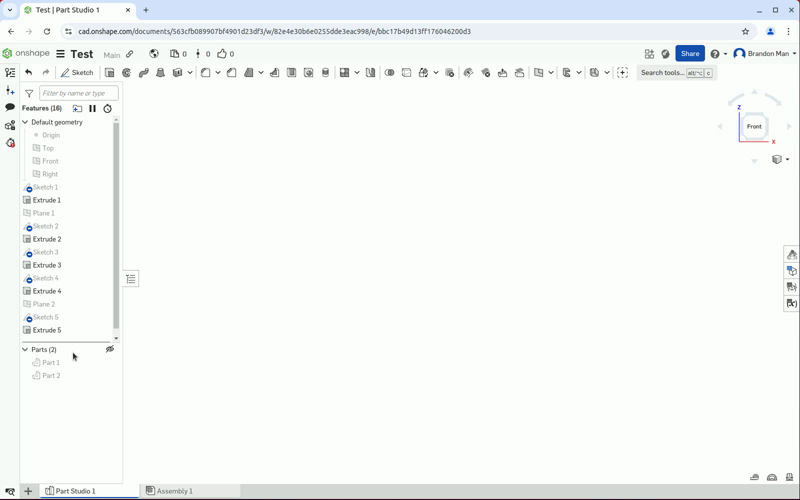
key(shift+s)
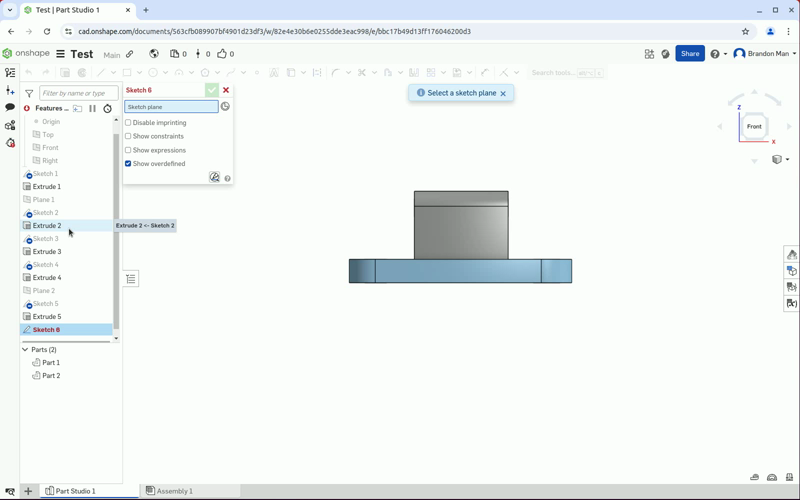
scroll(3)
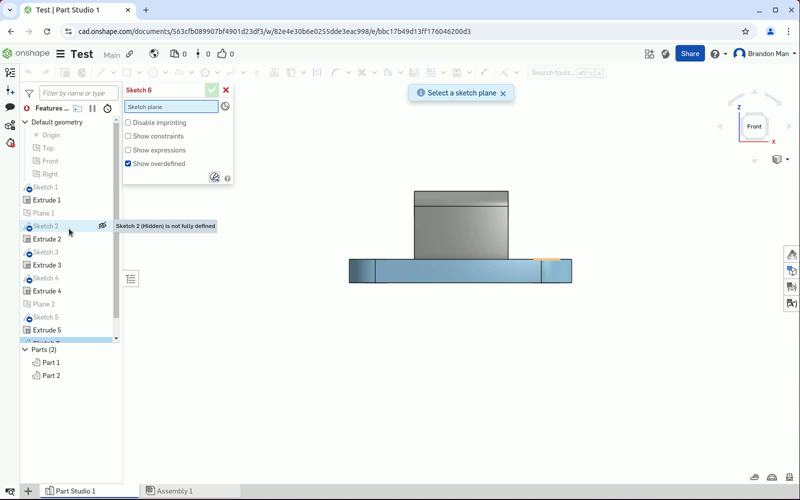
mouse_move(69, 163)
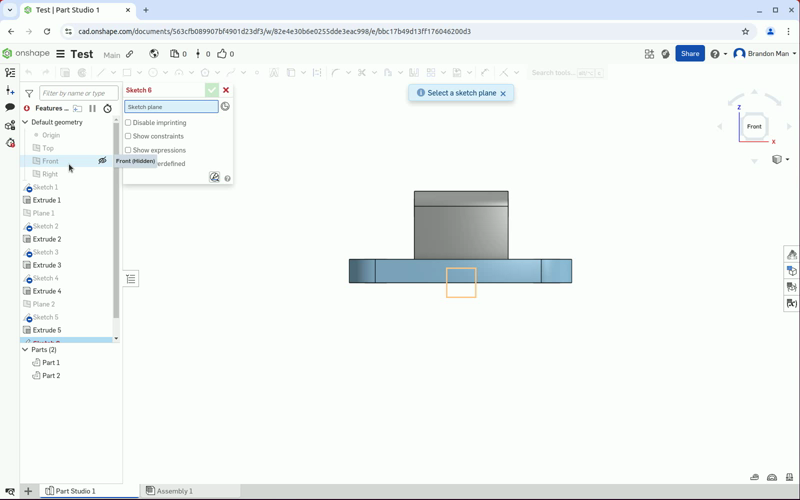
click(69, 163)
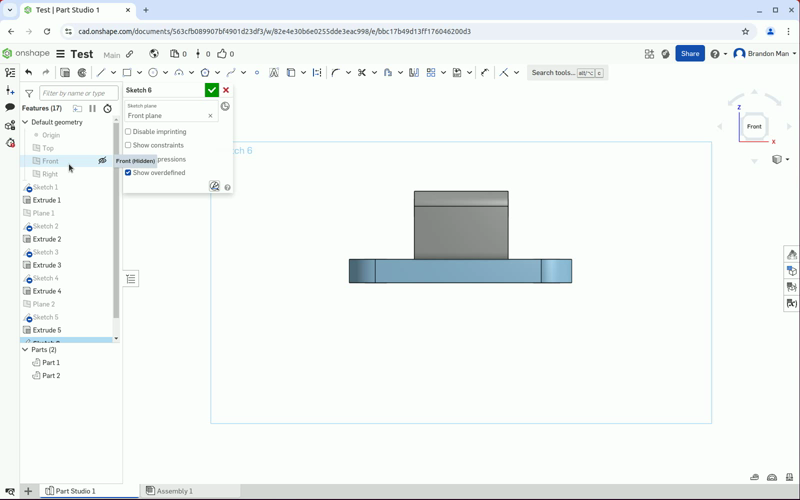
mouse_move(73, 352)
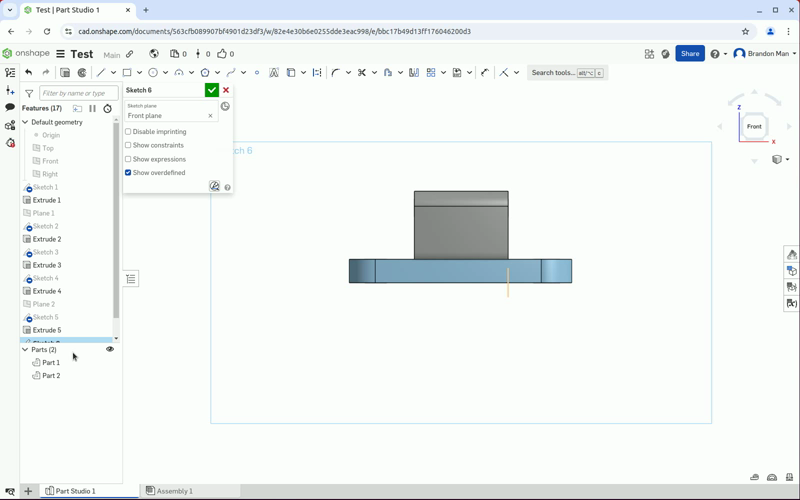
key(y)
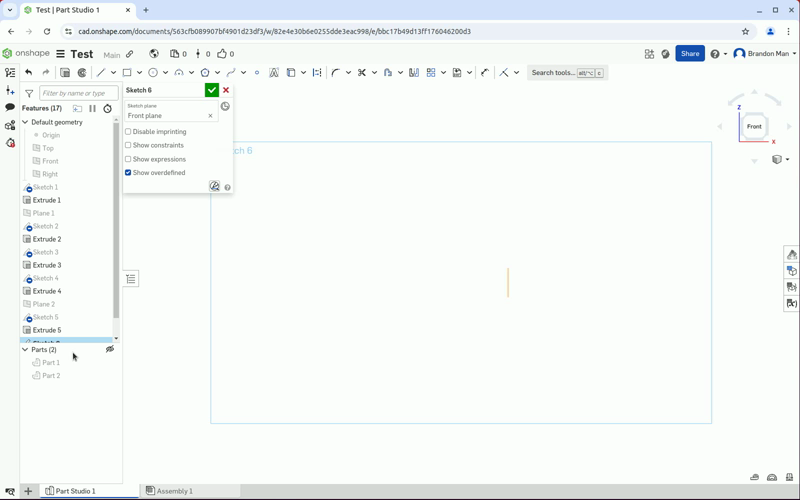
key(a)
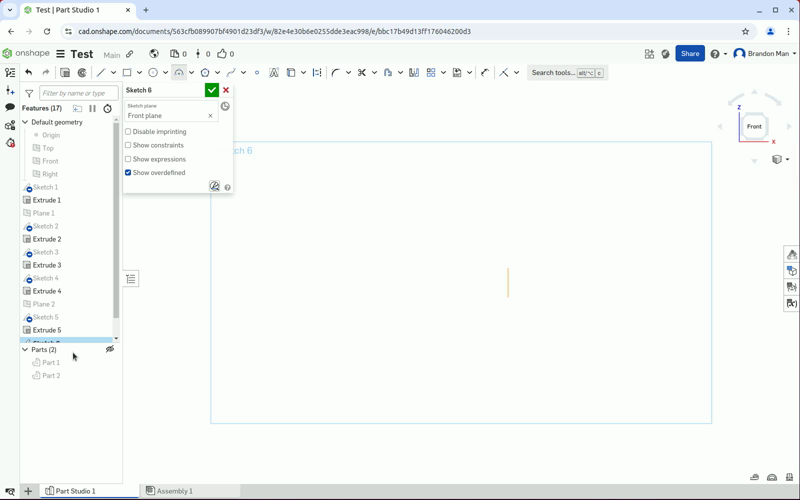
key_down(shift)
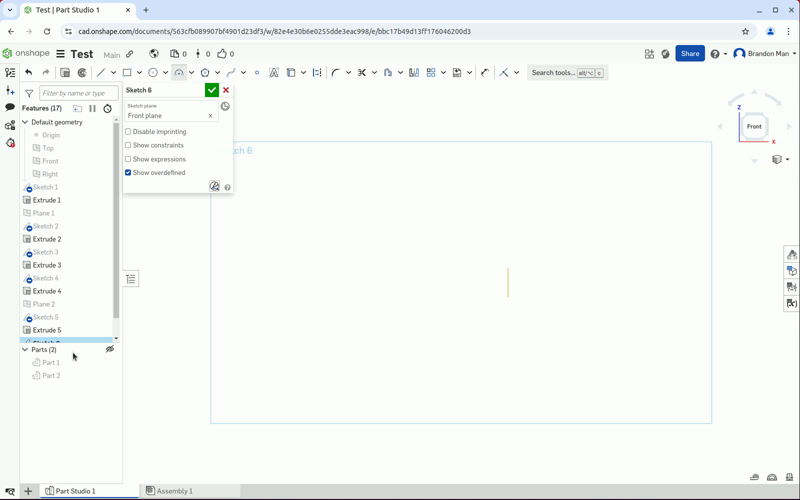
mouse_move(443, 228)
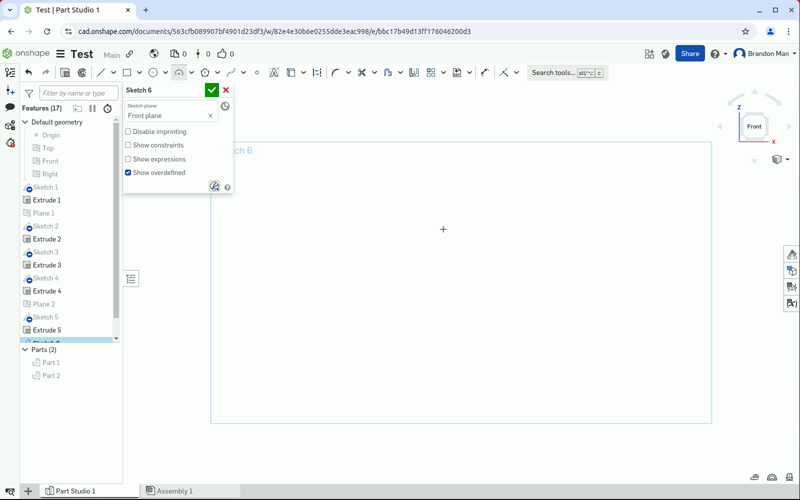
click(443, 228)
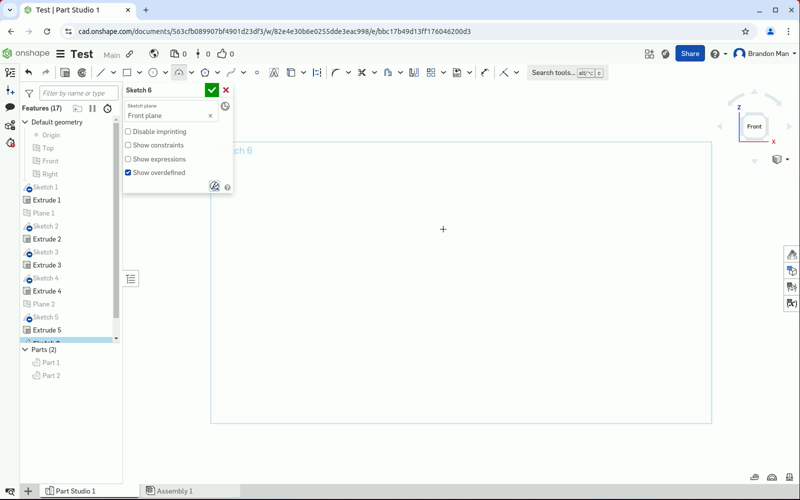
key_up(shift)
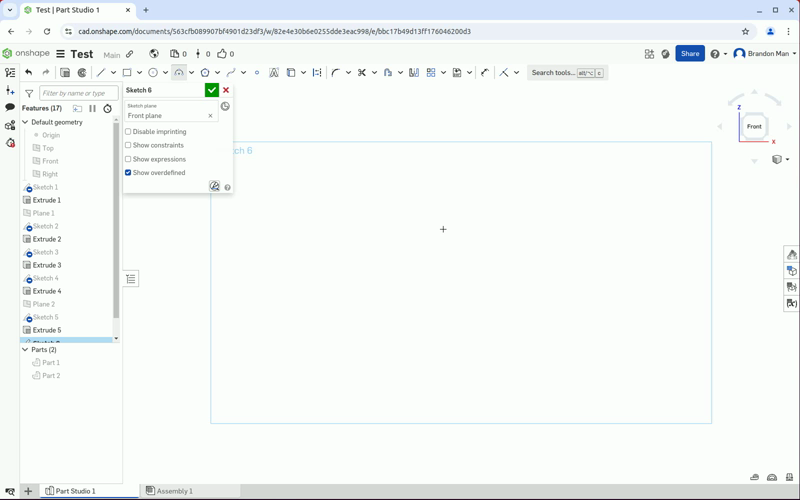
key_down(shift)
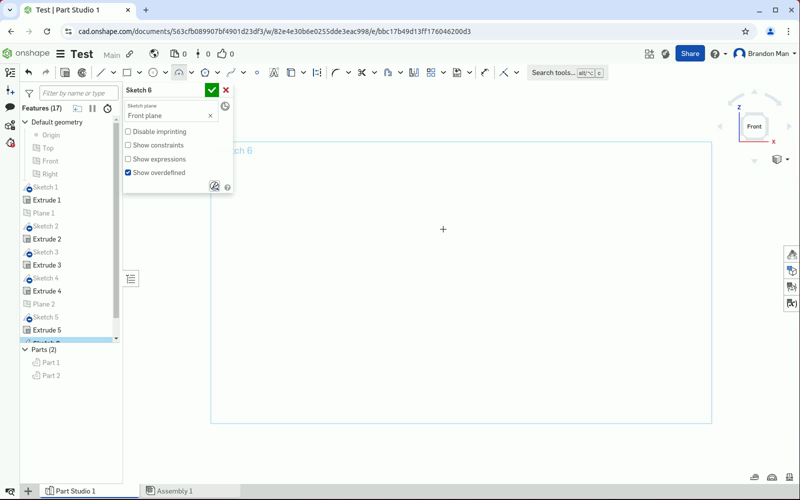
mouse_move(480, 233)
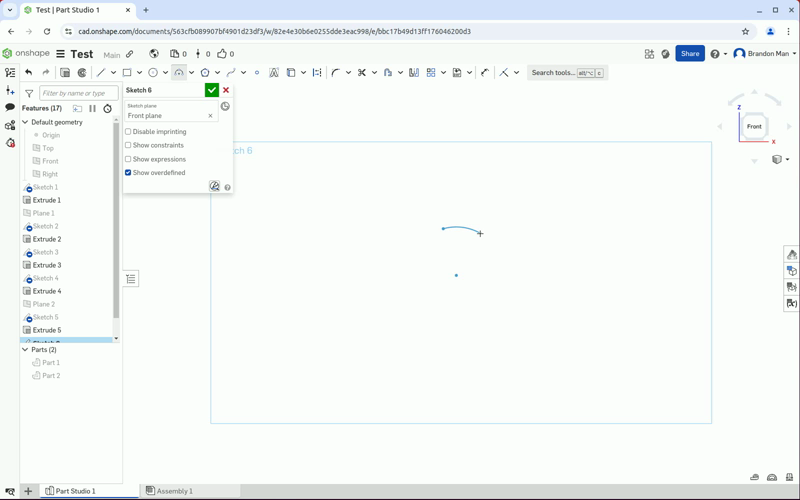
click(480, 233)
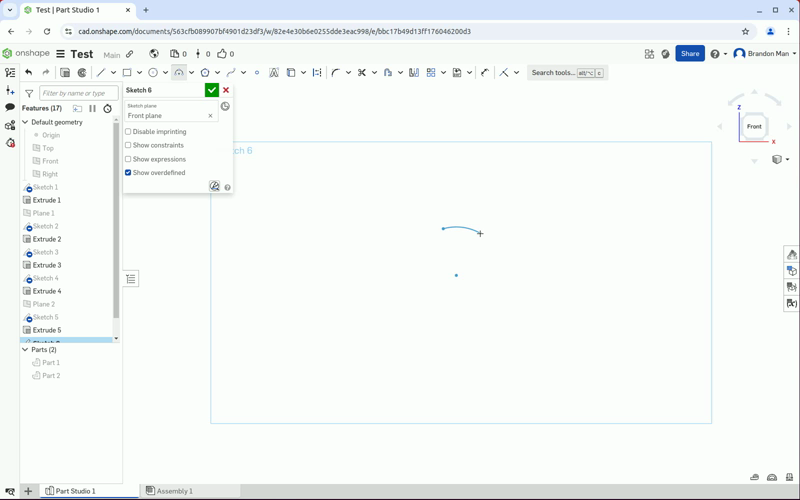
mouse_move(459, 252)
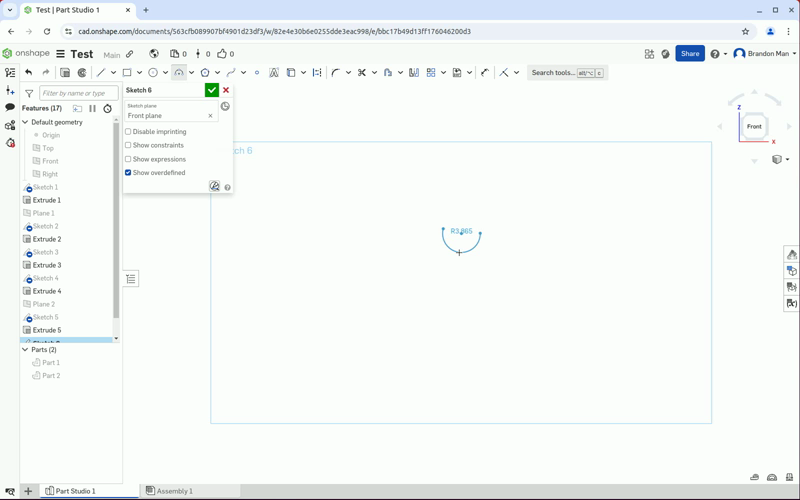
click(459, 252)
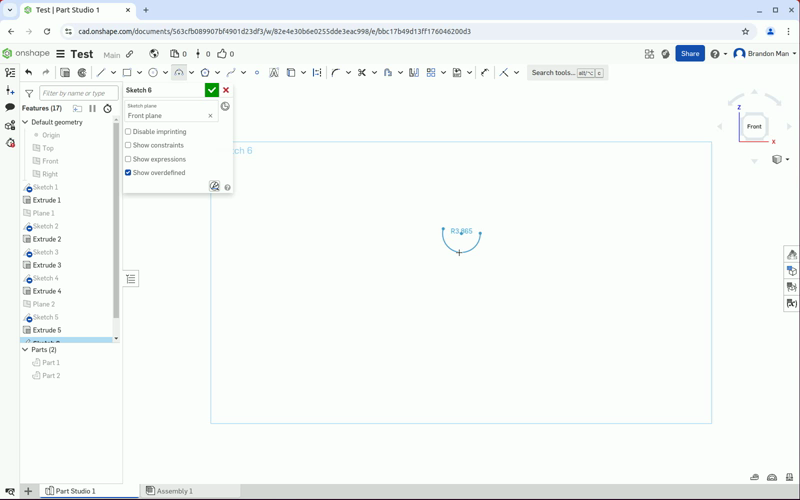
key_up(shift)
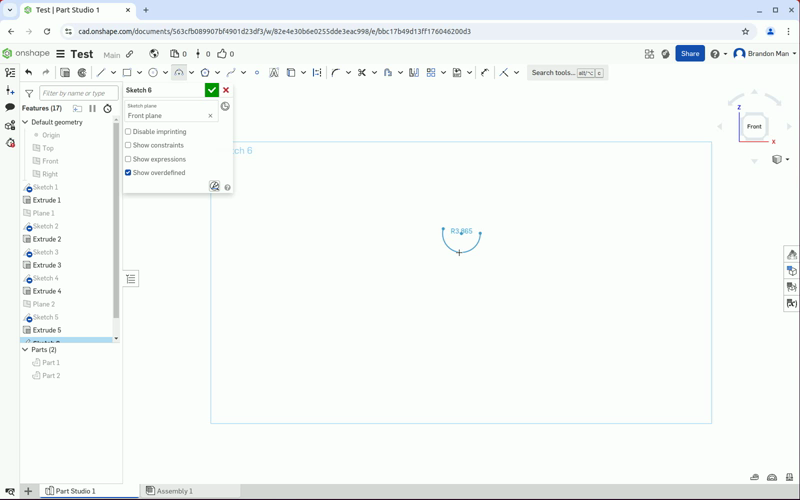
key(esc)
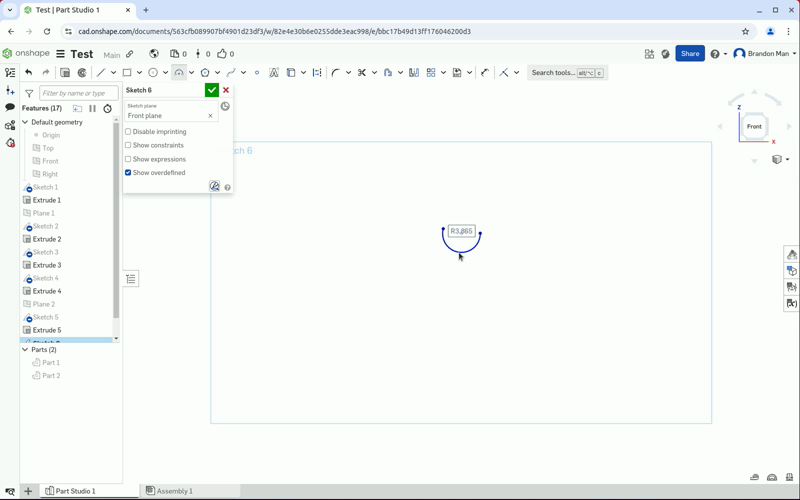
key(l)
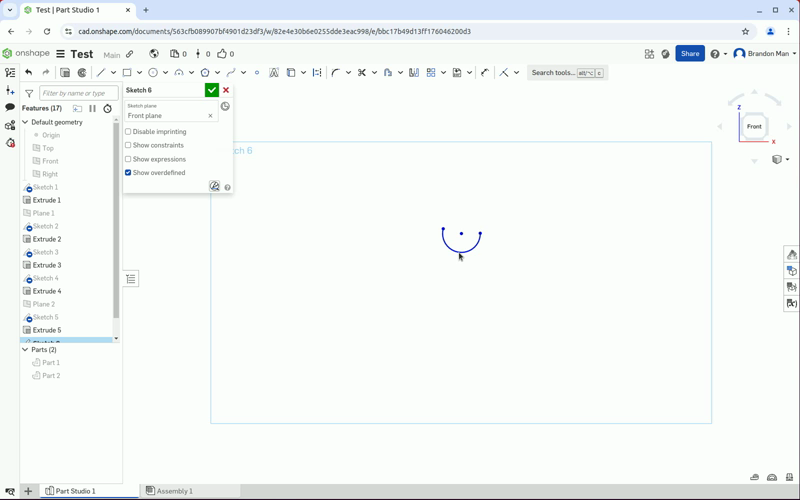
mouse_move(480, 233)
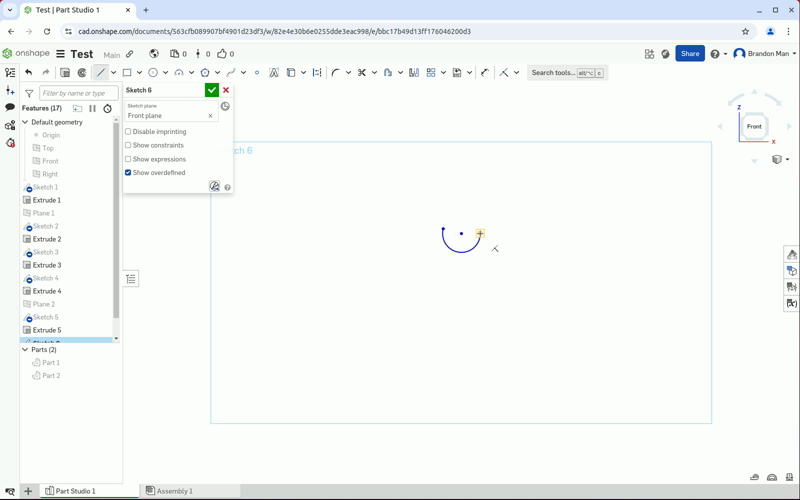
click(480, 233)
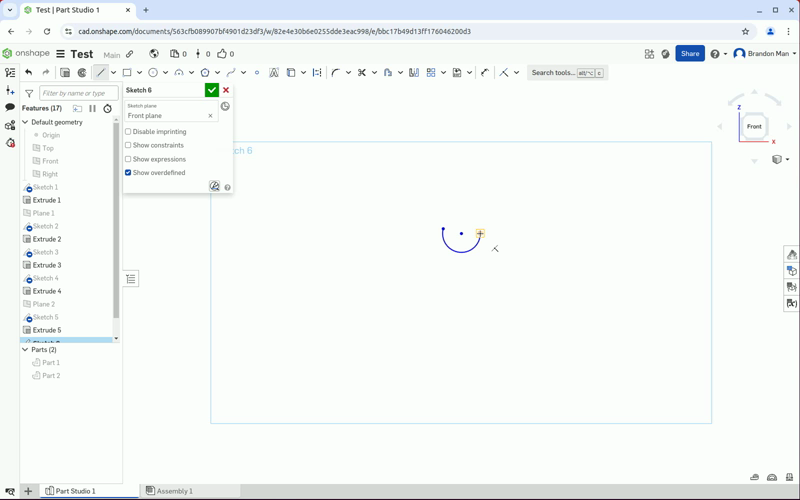
key_down(shift)
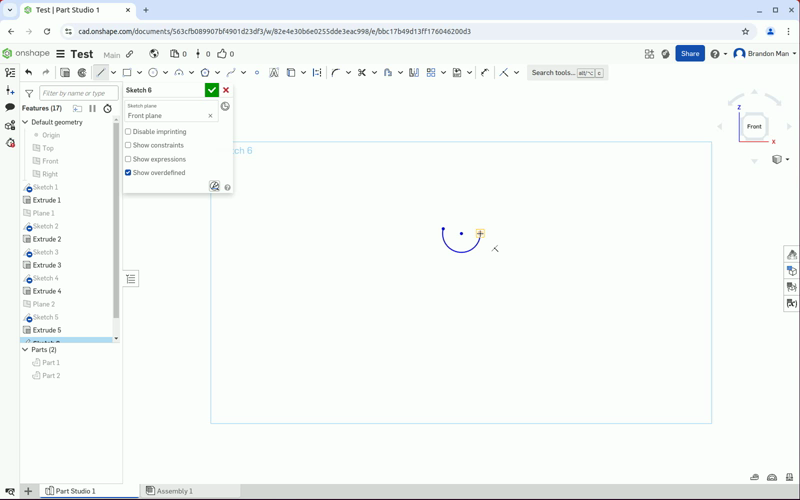
mouse_move(510, 233)
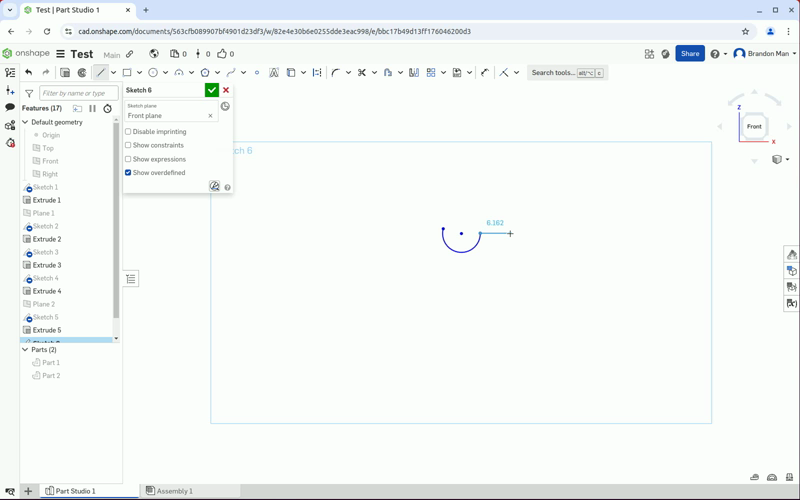
mouse_move(480, 190)
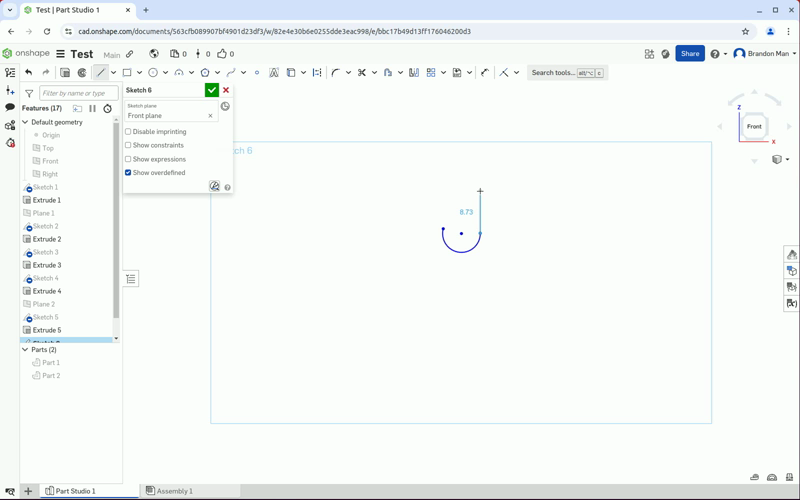
click(480, 190)
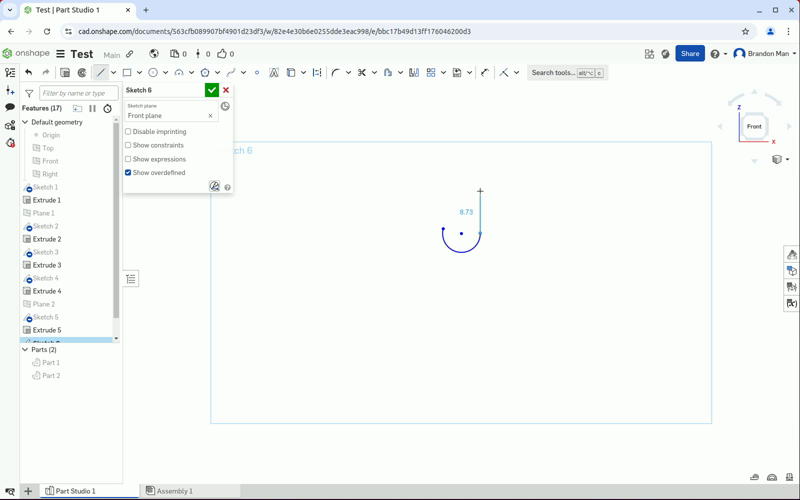
key_up(shift)
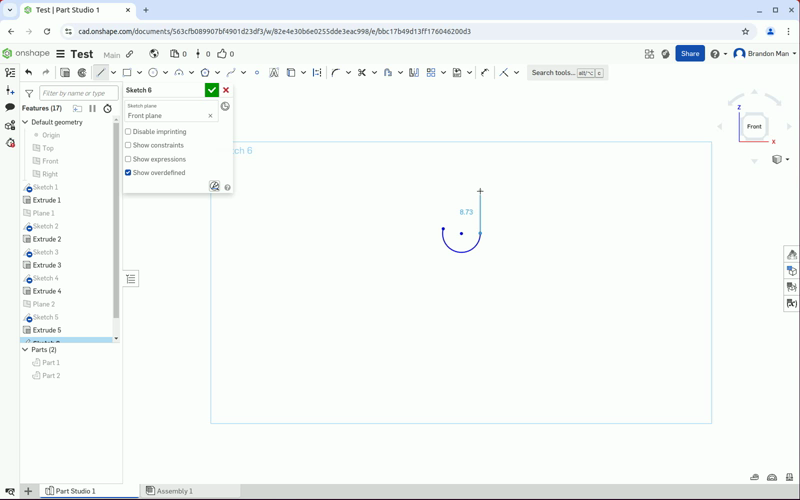
key_down(shift)
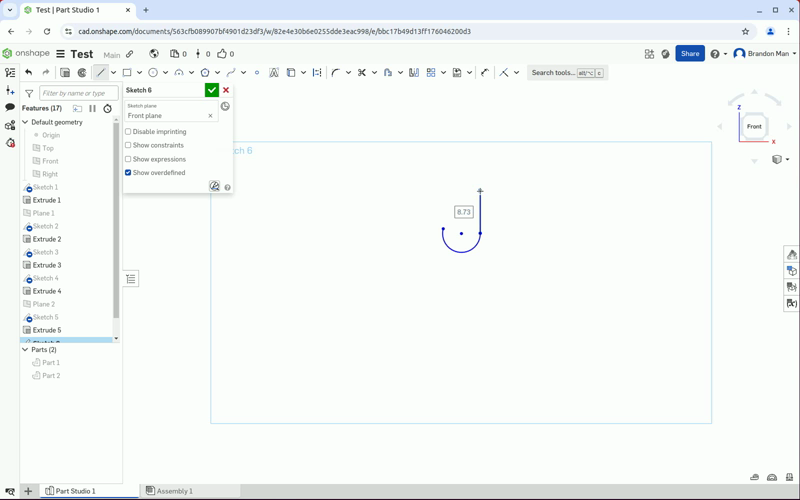
mouse_move(510, 190)
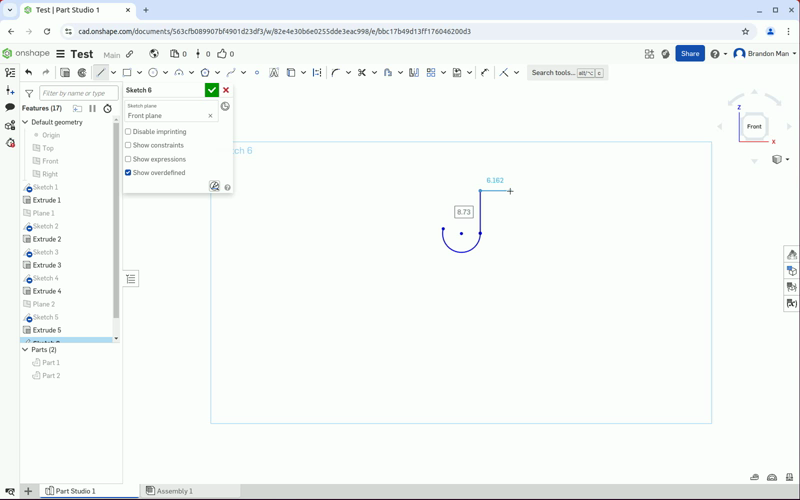
mouse_move(443, 190)
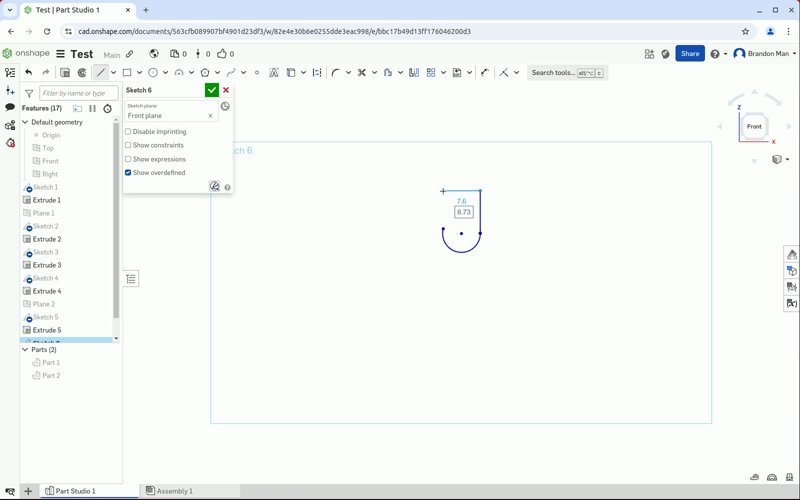
click(443, 190)
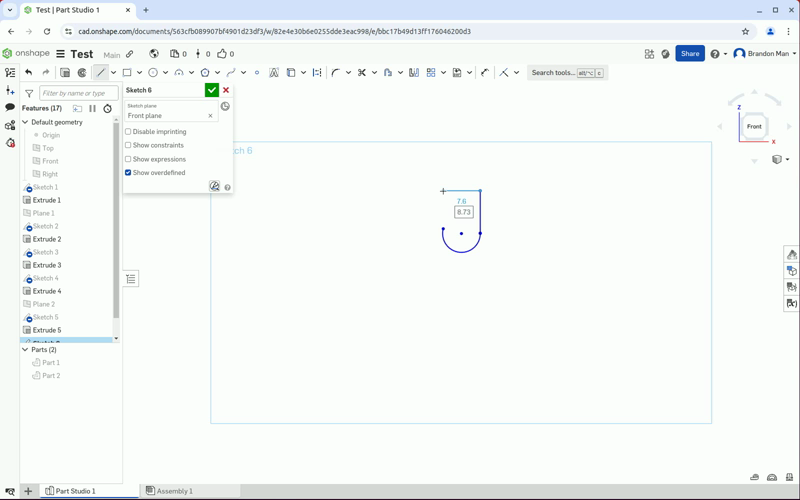
key_up(shift)
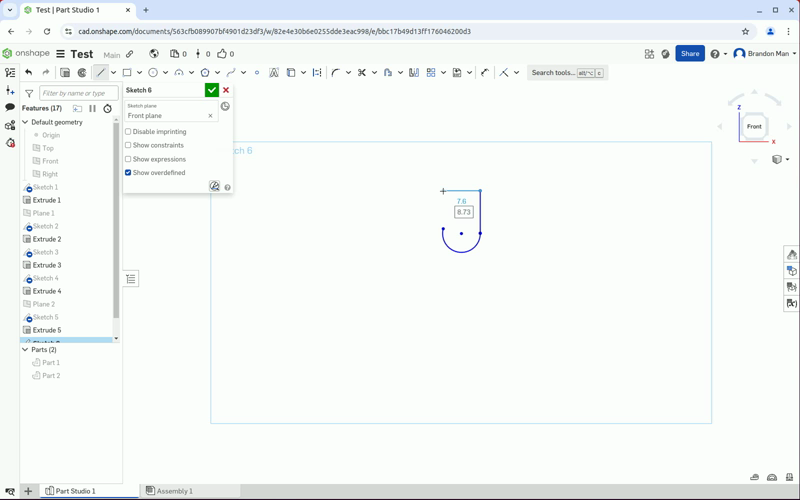
mouse_move(473, 190)
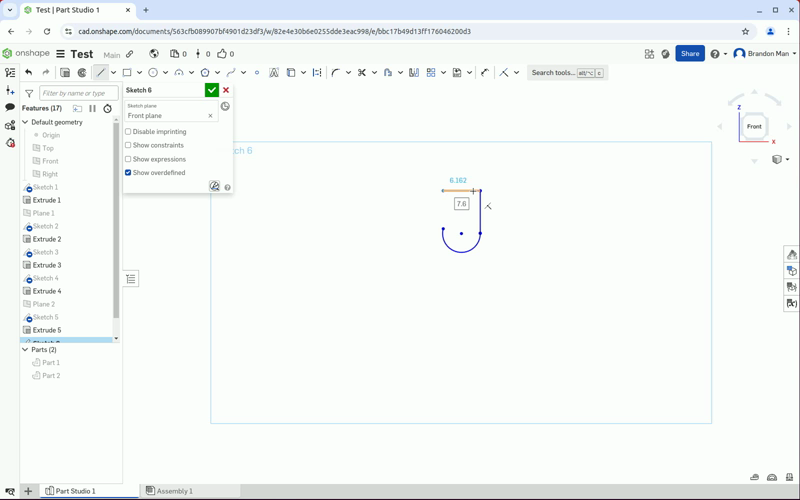
key_down(shift)
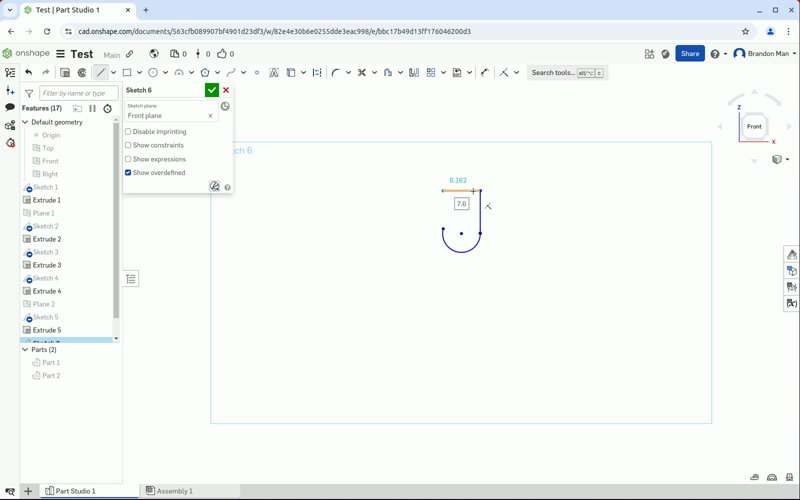
mouse_move(443, 228)
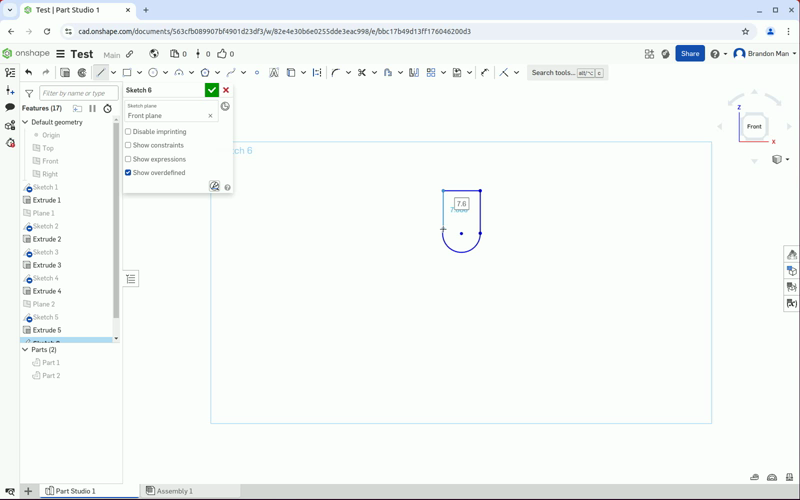
key_up(shift)
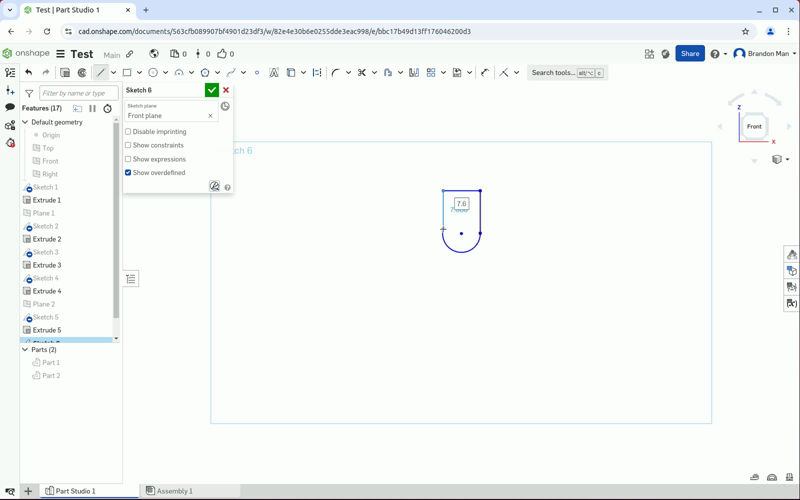
click(443, 228)
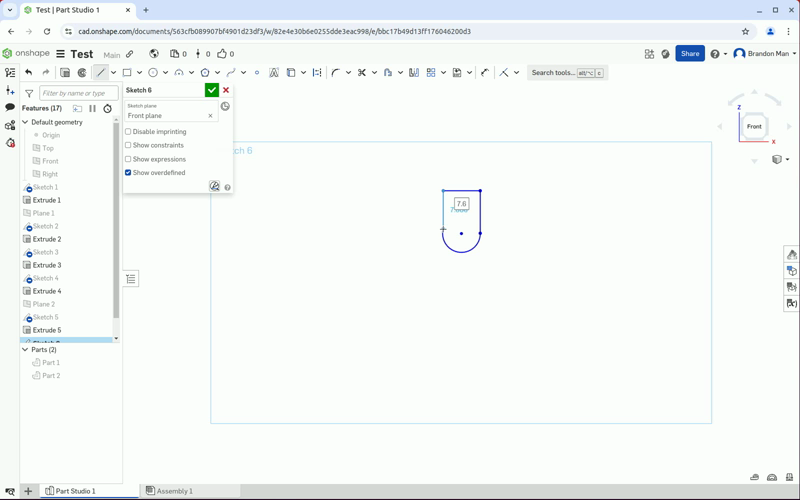
key(esc)
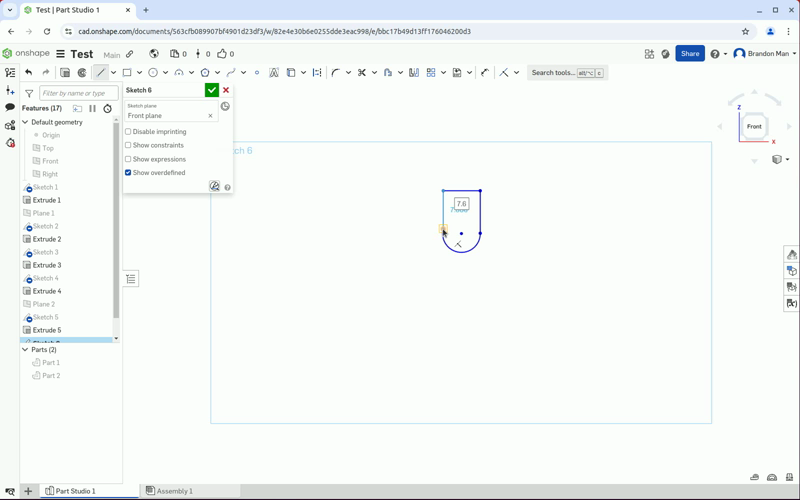
mouse_move(461, 210)
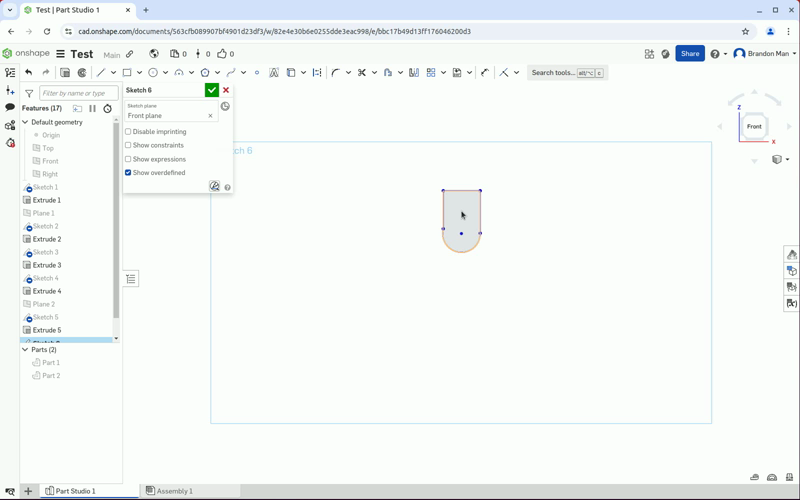
click(461, 210)
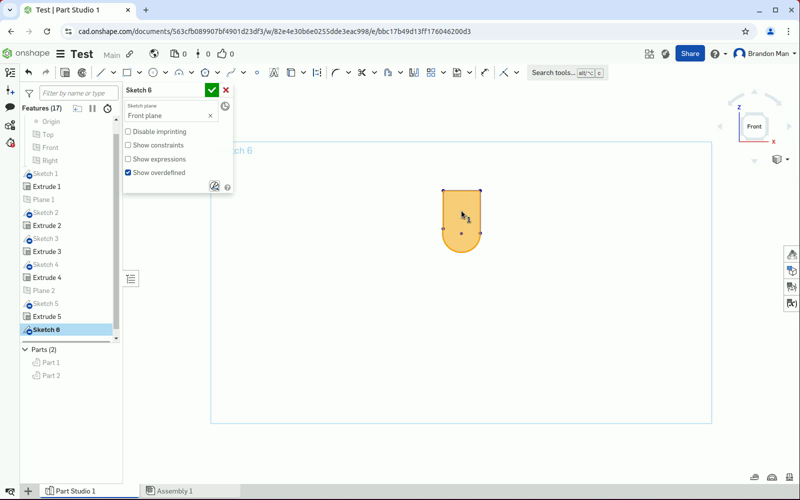
mouse_move(73, 352)
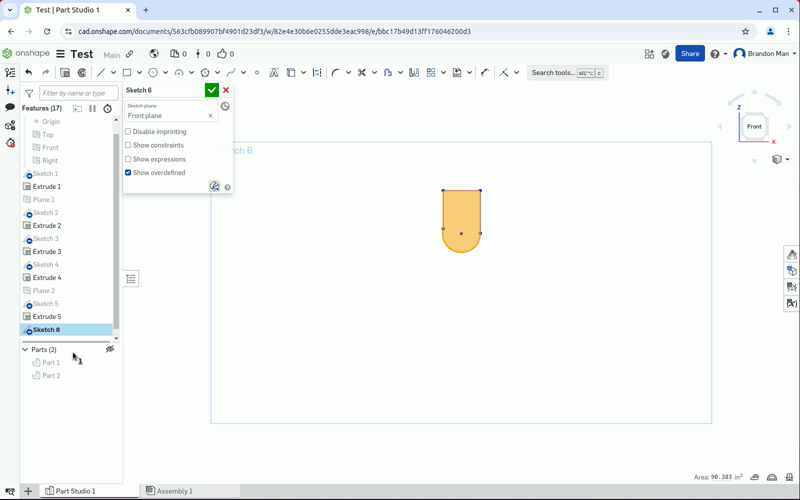
key(shift+y)
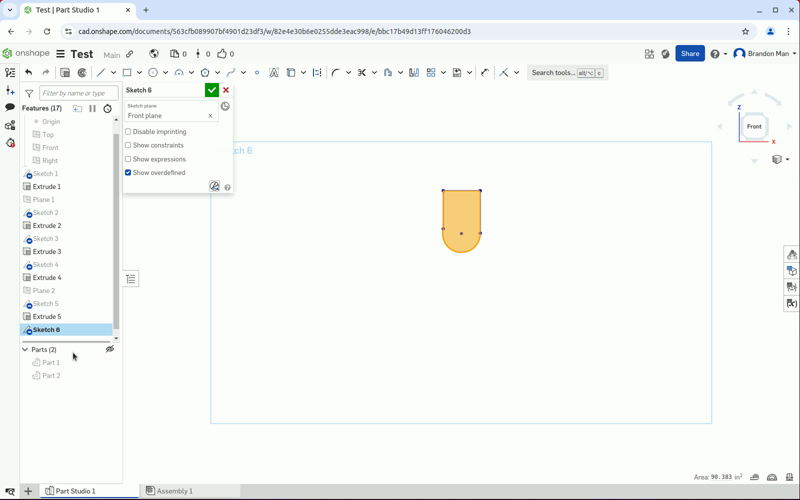
key(shift+e)
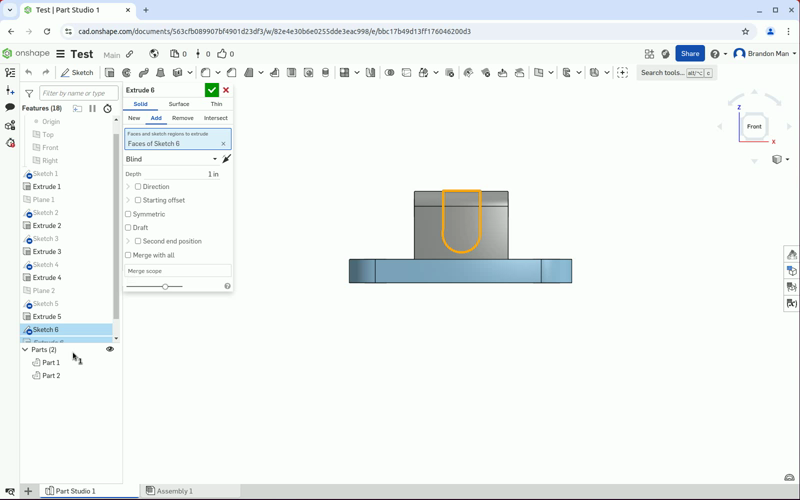
mouse_move(143, 106)
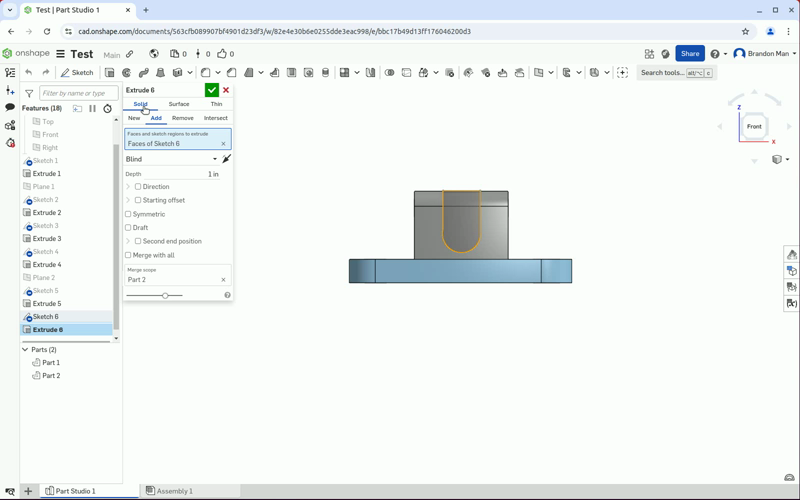
click(143, 106)
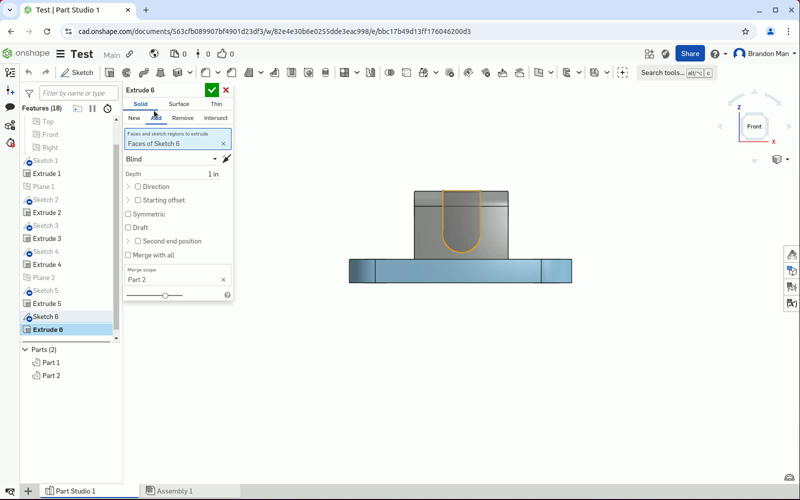
mouse_move(186, 120)
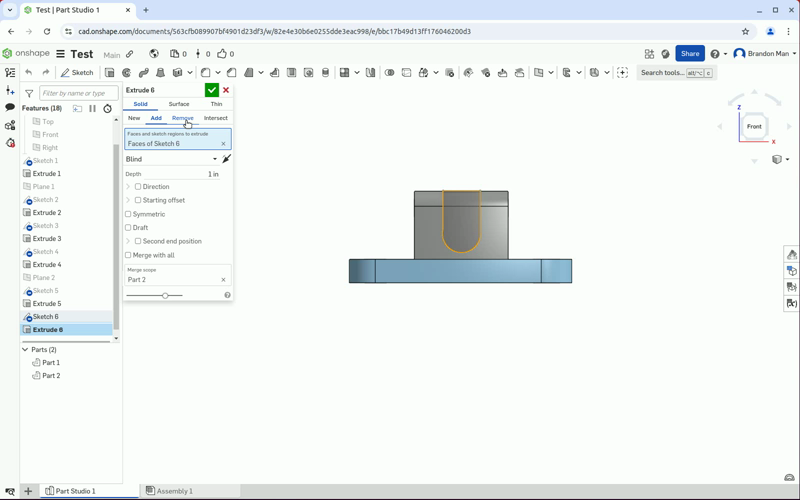
click(186, 120)
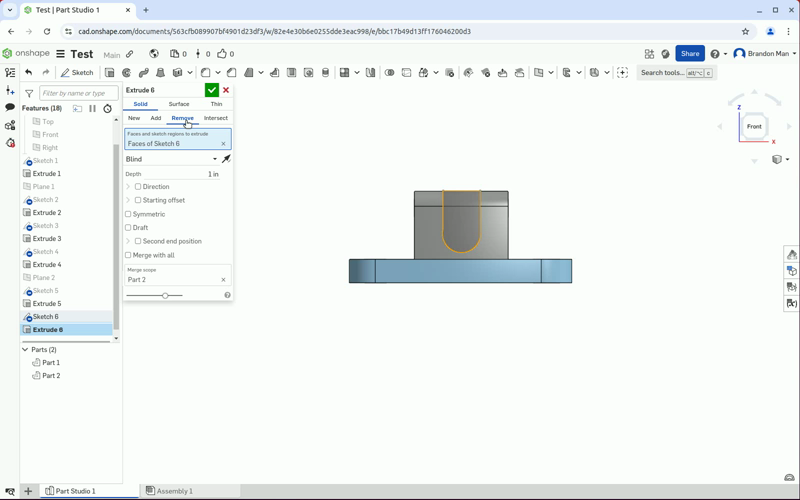
key(tab, 4)
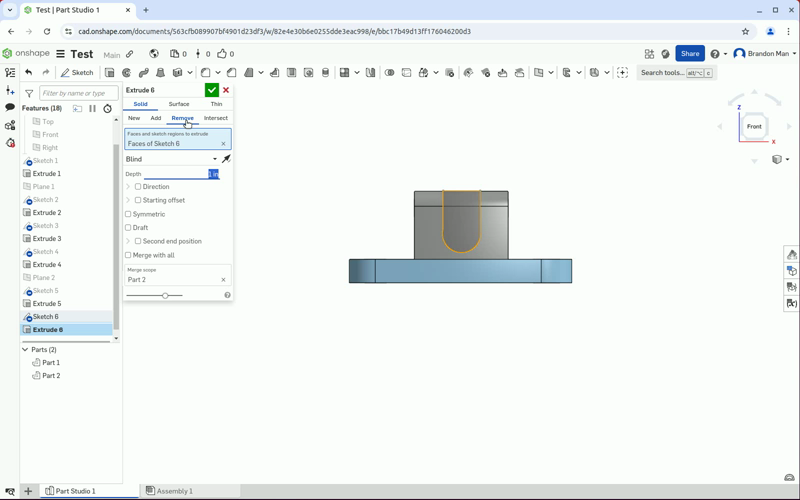
text(-28.404)
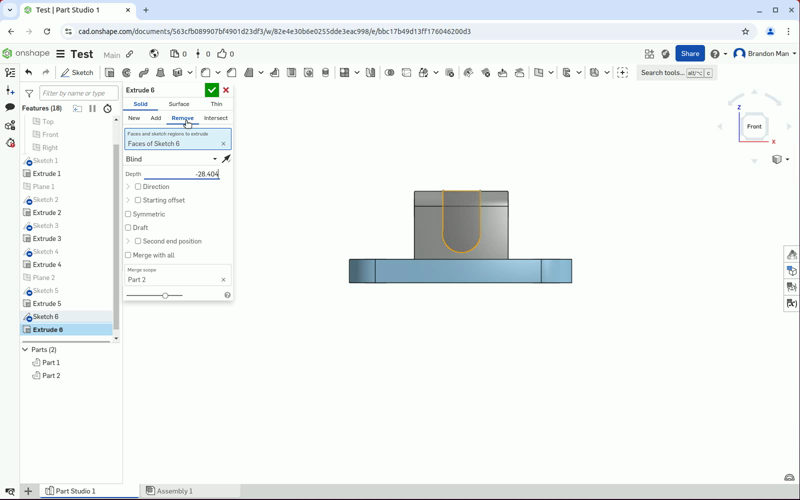
key(tab, 3)
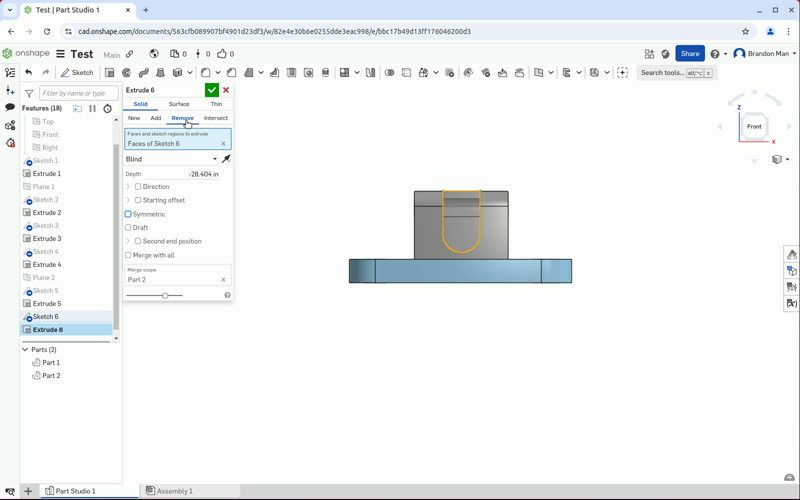
key(space)
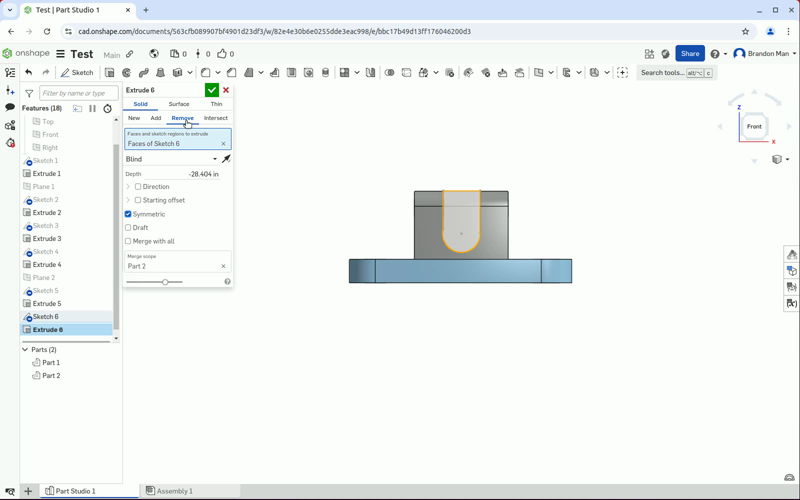
key(tab, 2)
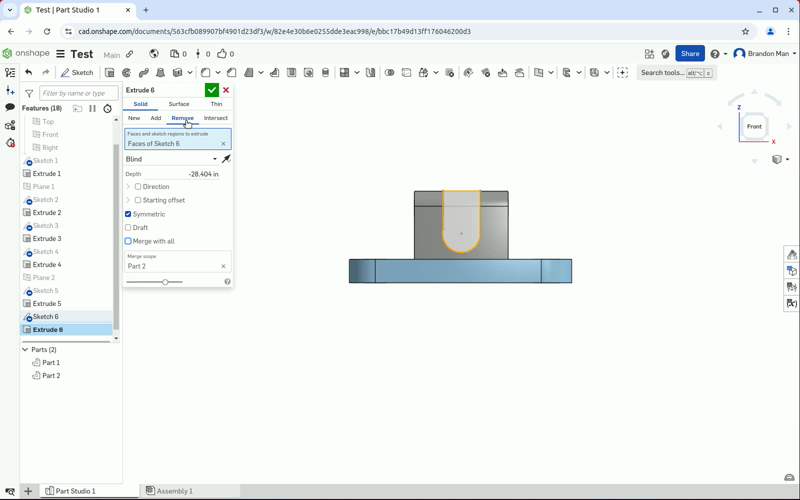
key(space)
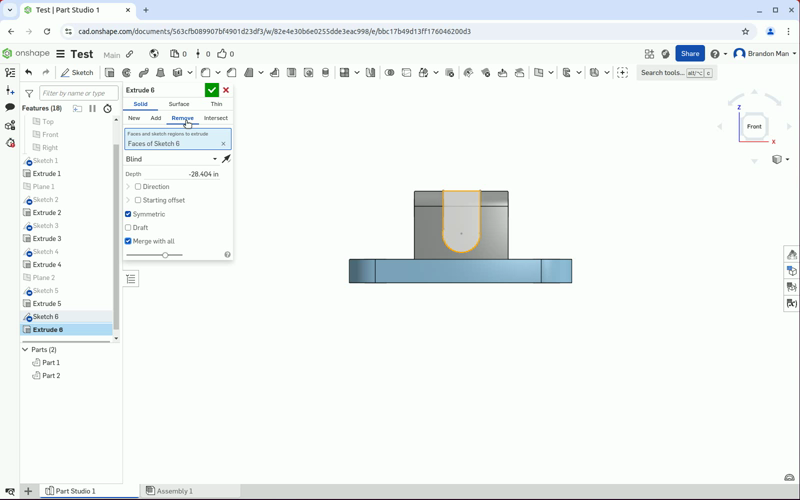
key(enter)
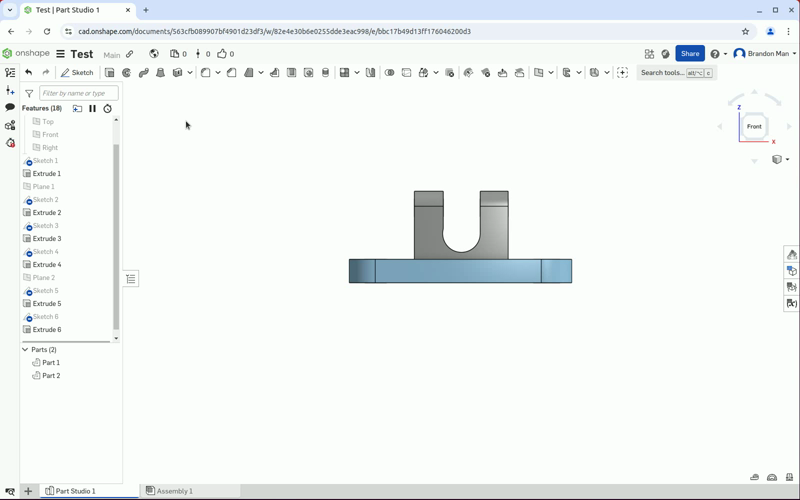
key(shift+h)
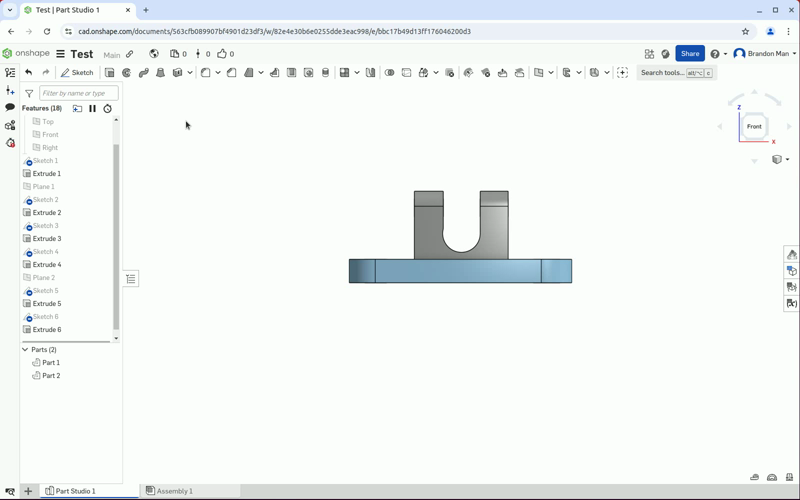
key(shift+h)
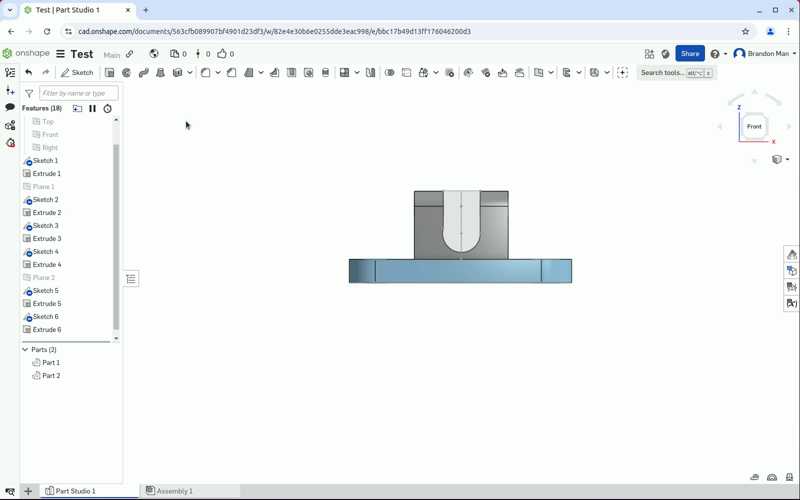
key(shift+7)
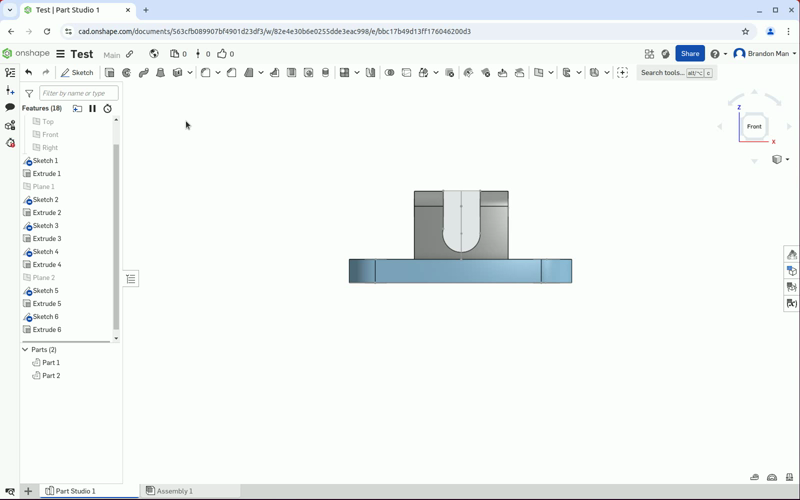
key(left, 2)
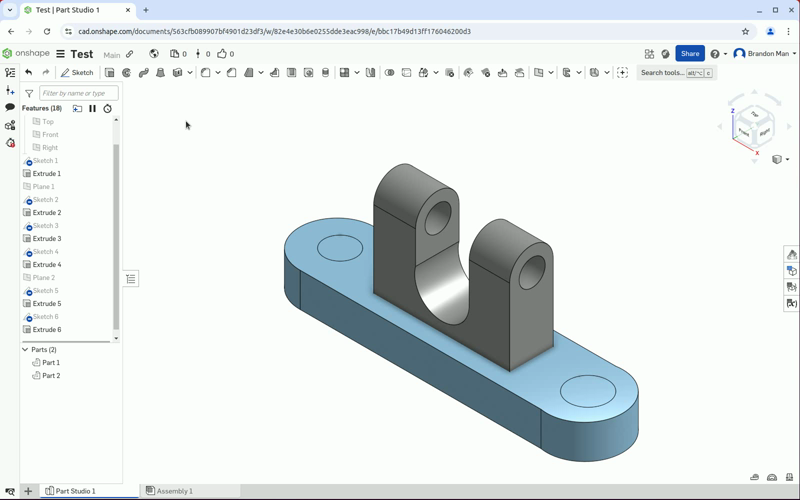
key(down, 2)
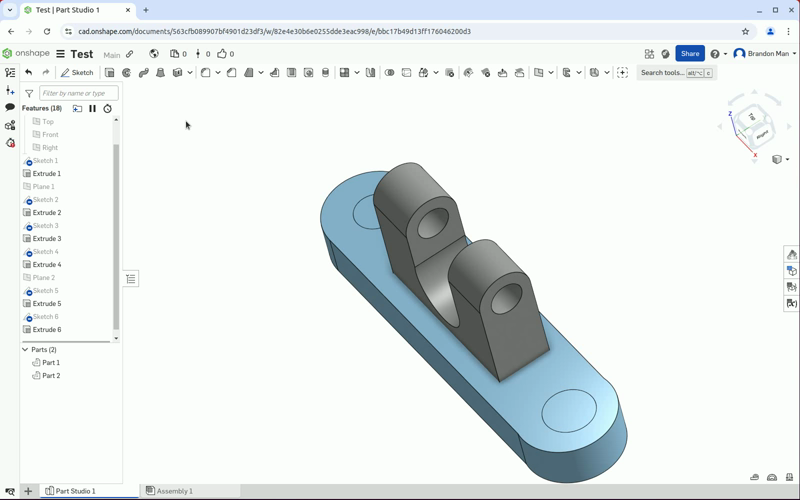
key(up, 2)
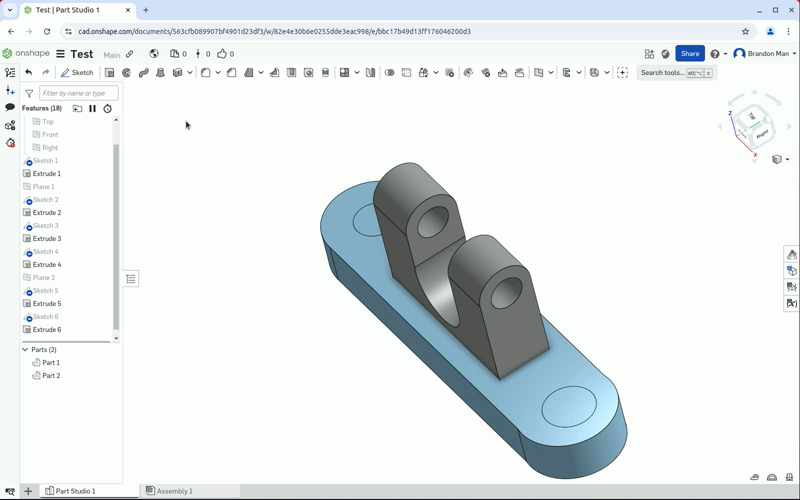
key(right, 2)
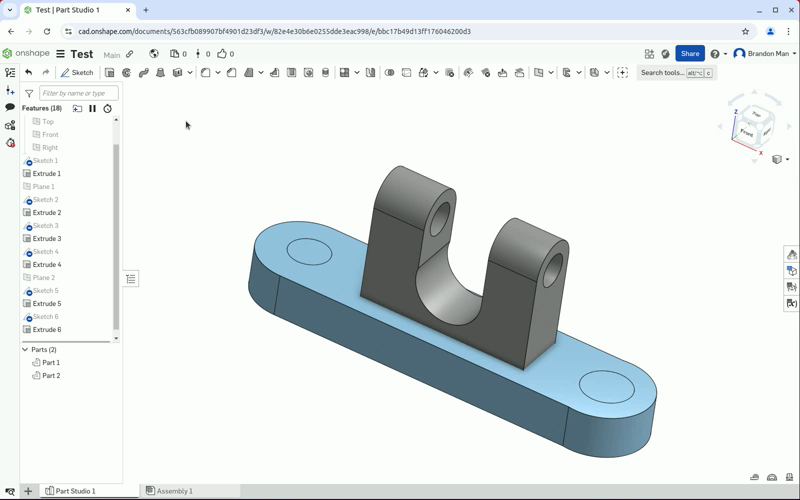
mouse_move(69, 163)
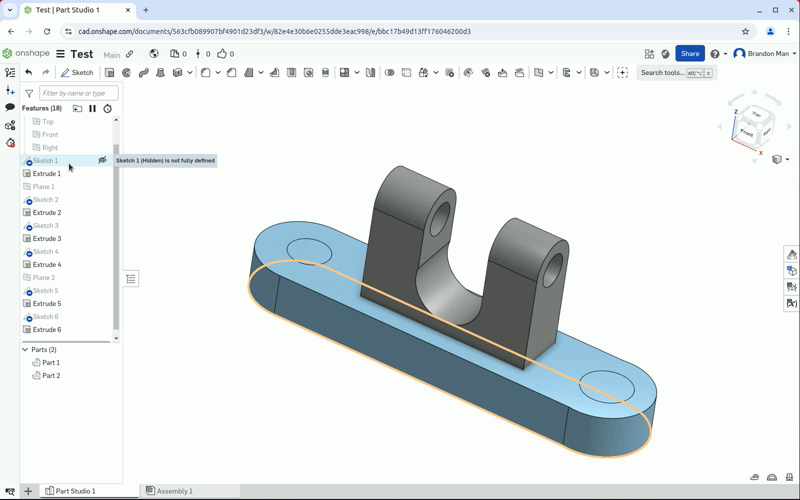
click(69, 163)